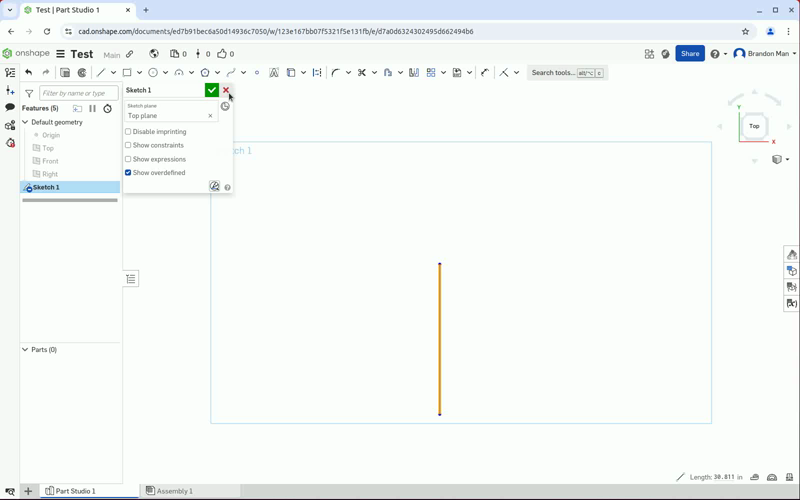
key(shift+h)
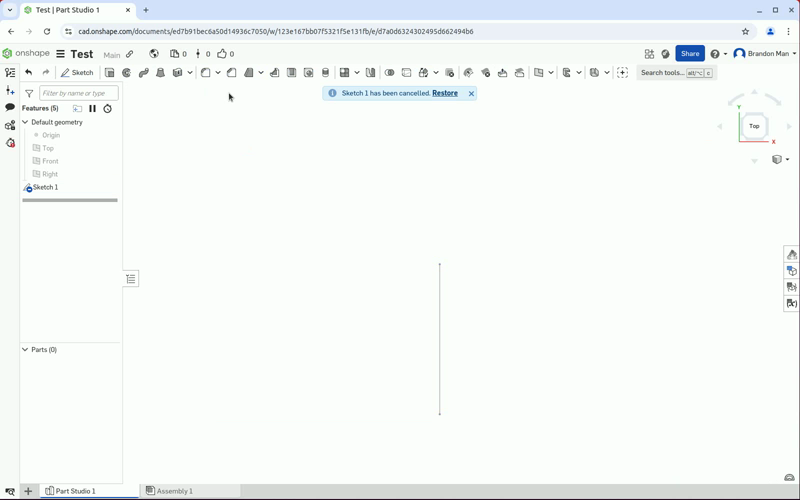
key(shift+s)
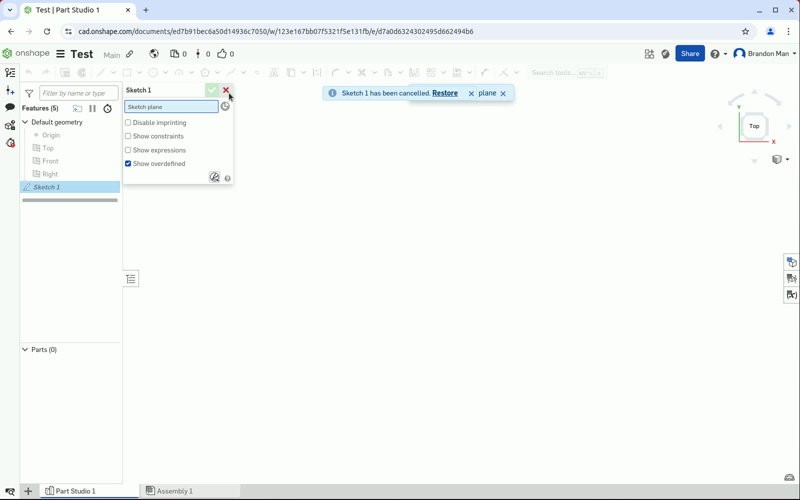
mouse_move(73, 150)
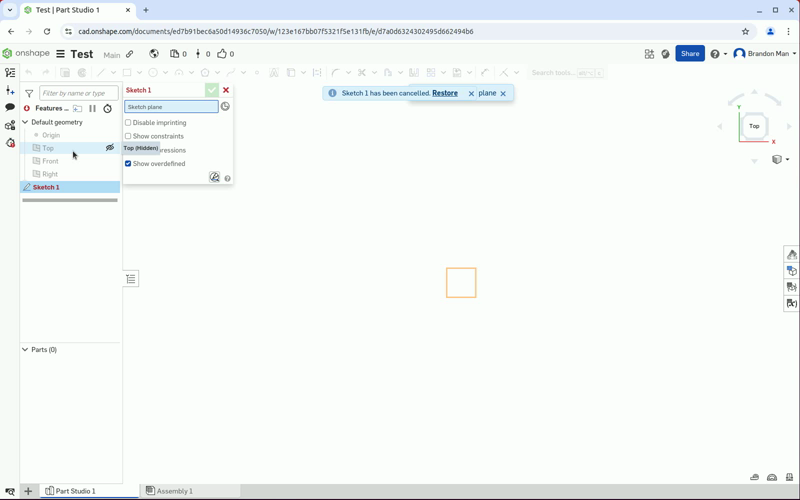
click(73, 150)
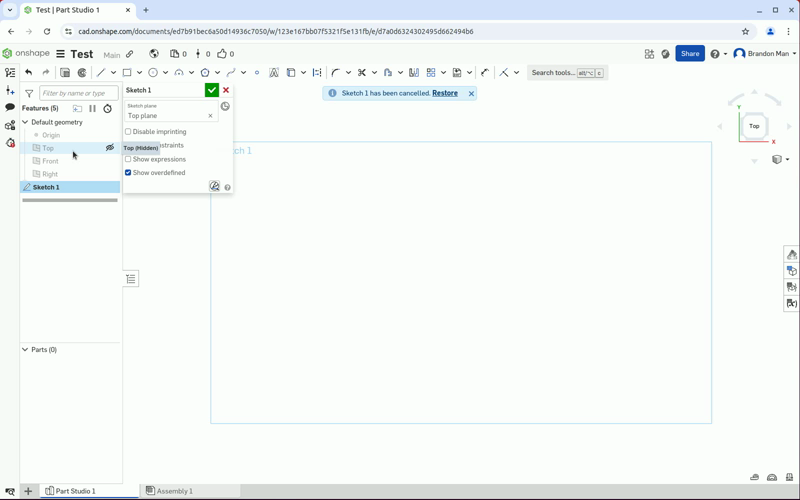
mouse_move(73, 352)
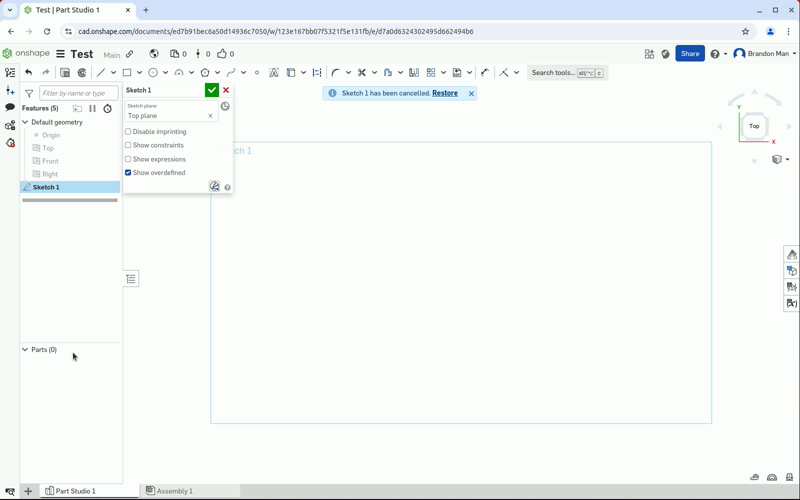
key(y)
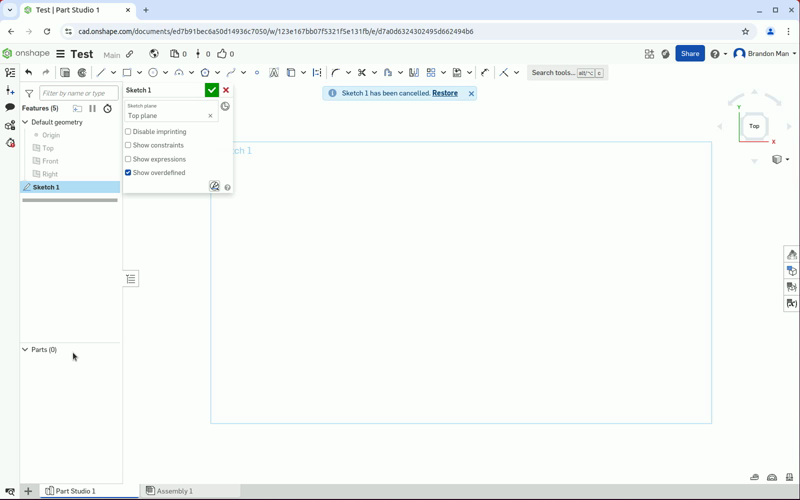
key(a)
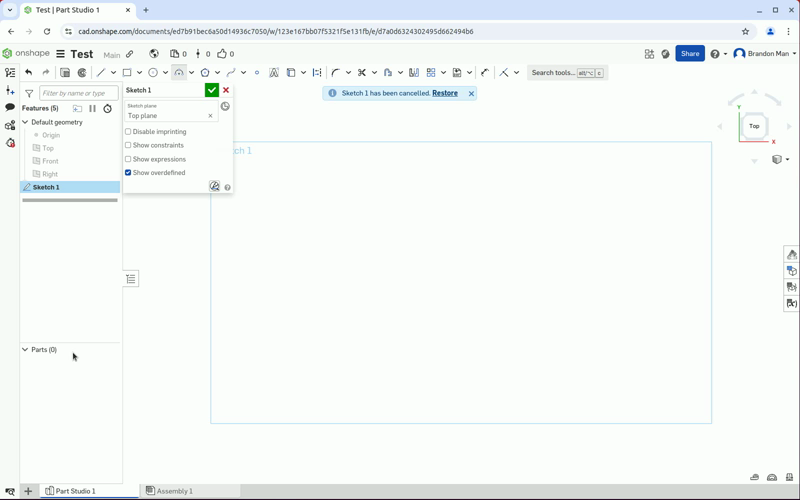
key_down(shift)
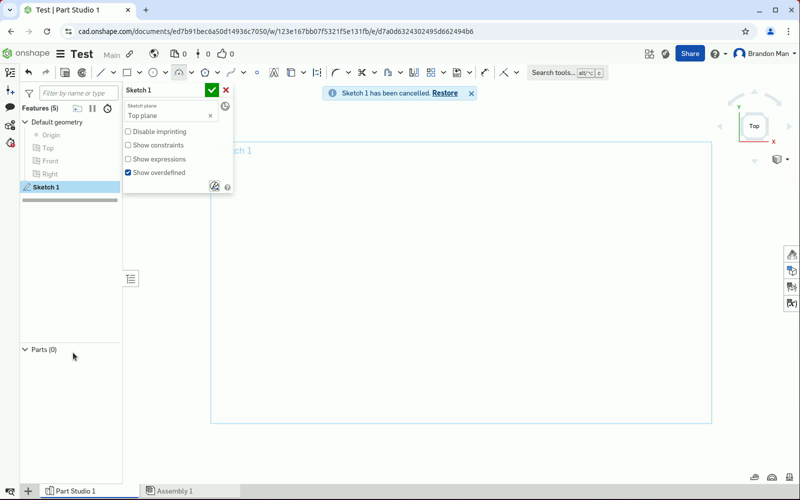
mouse_move(350, 266)
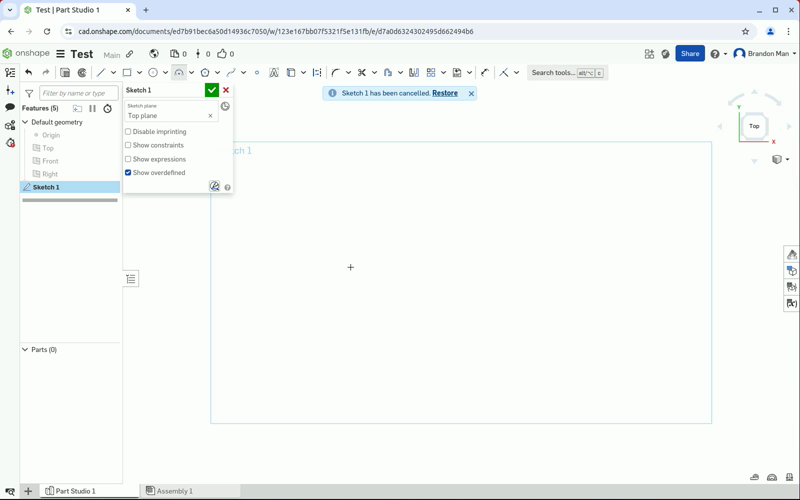
click(350, 266)
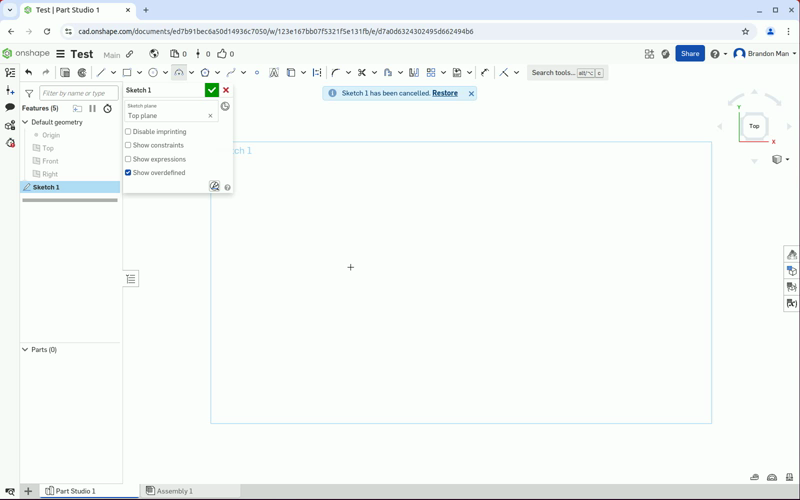
key_up(shift)
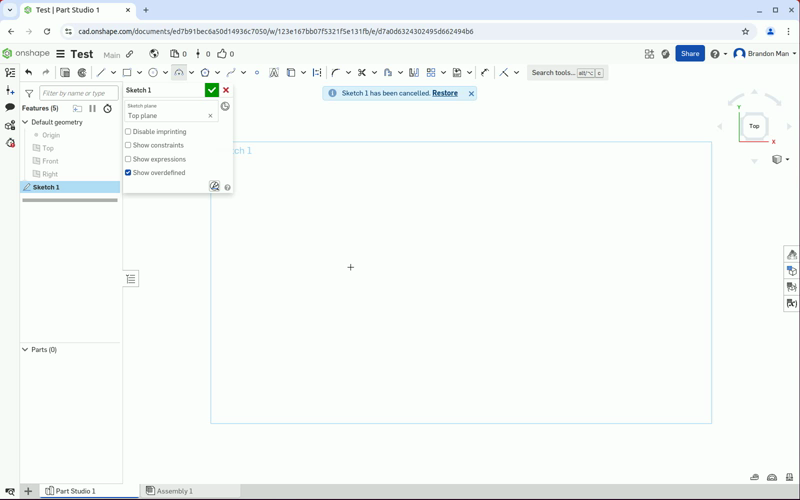
key_down(shift)
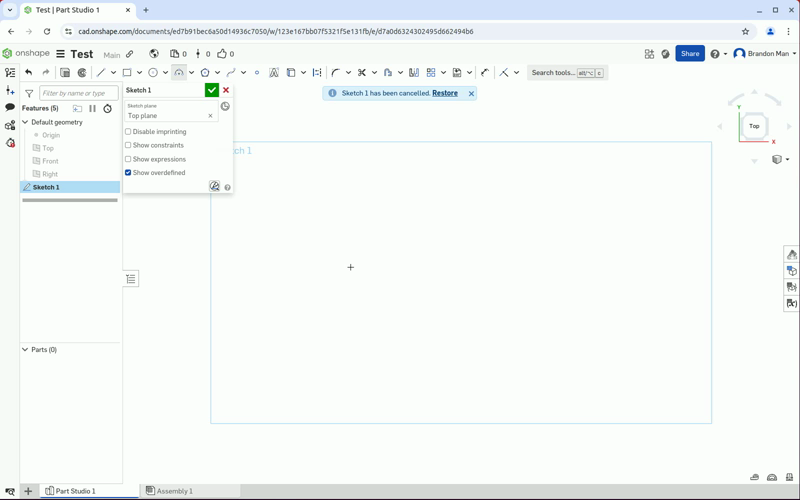
mouse_move(363, 279)
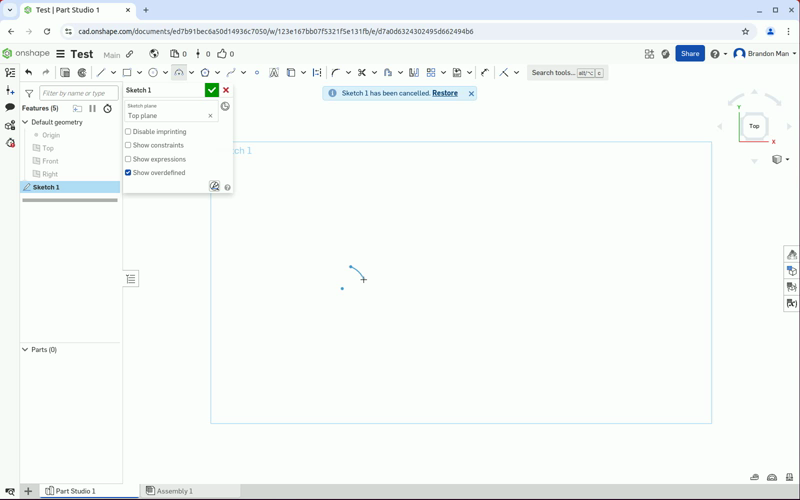
click(363, 279)
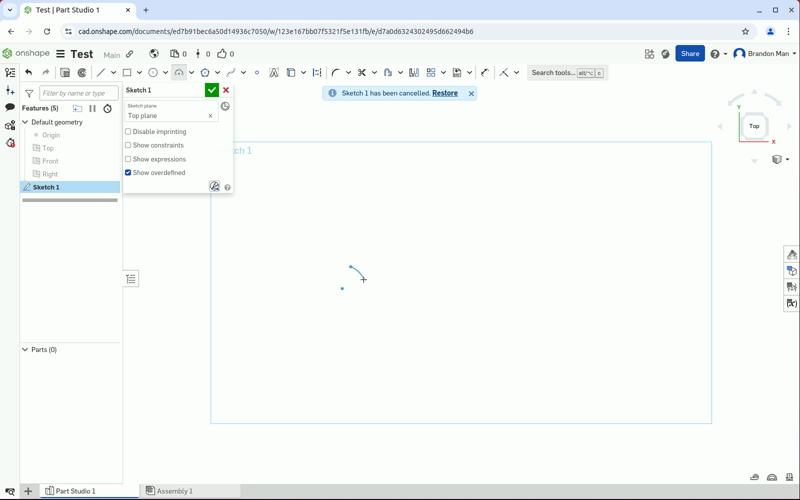
mouse_move(350, 279)
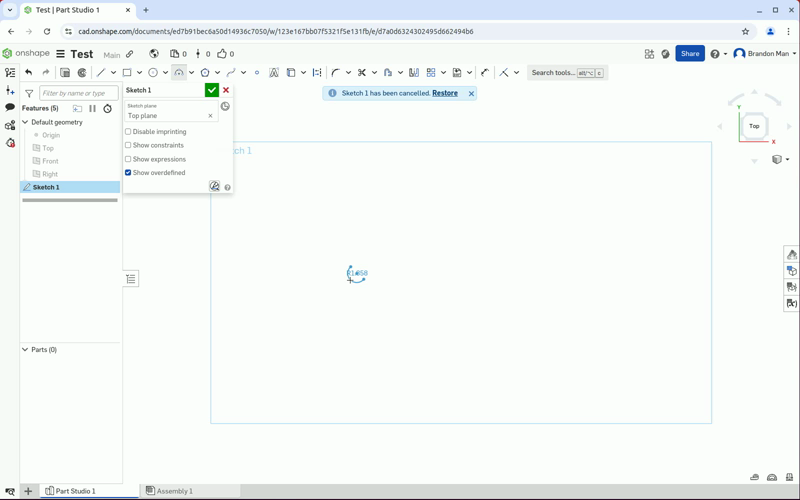
click(350, 279)
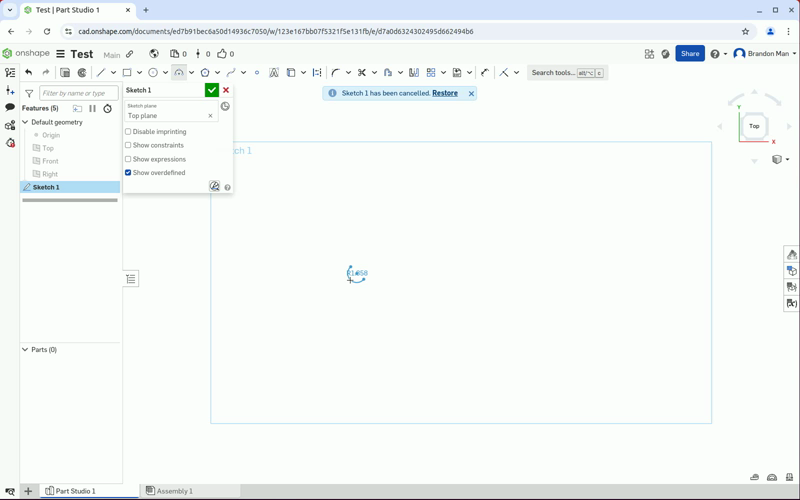
key_up(shift)
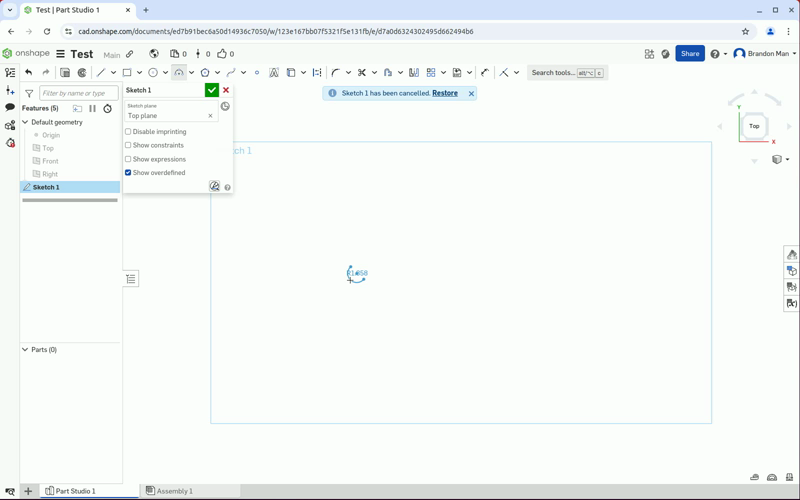
key(esc)
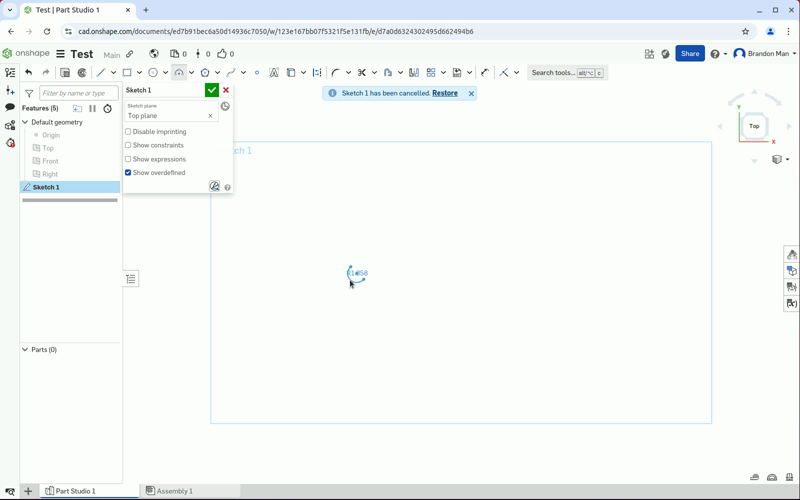
key(l)
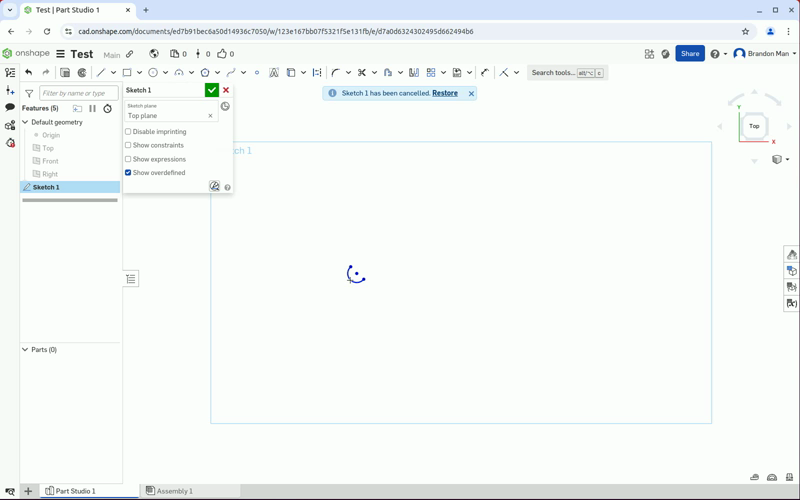
mouse_move(363, 279)
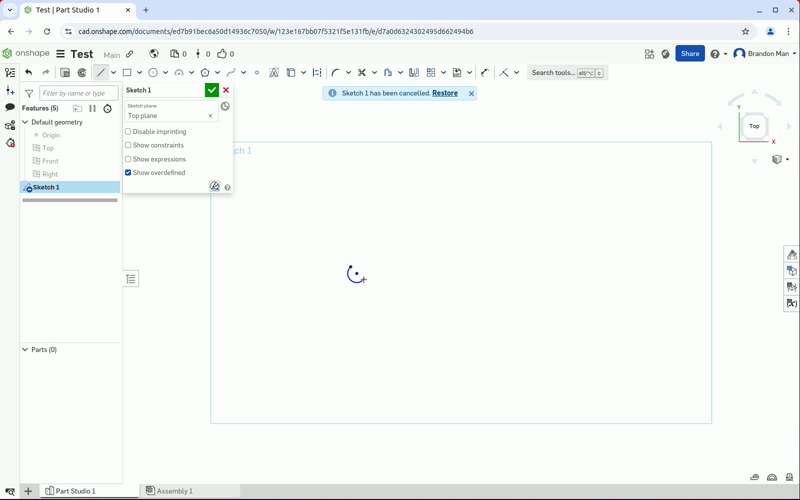
click(363, 279)
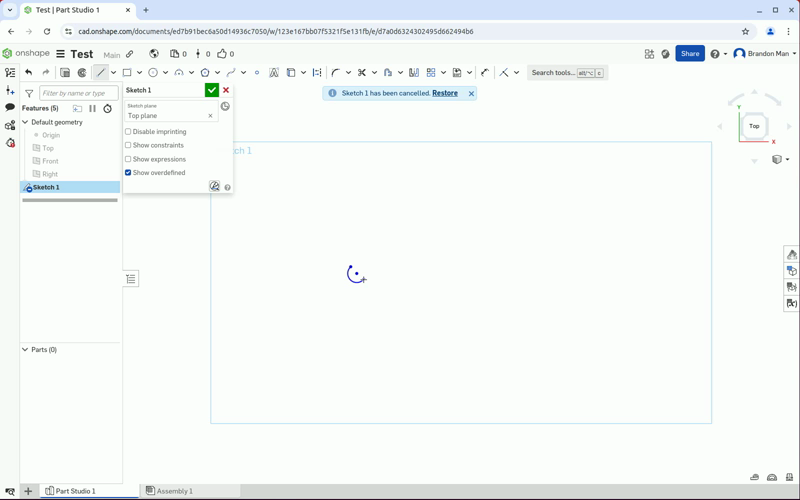
key_down(shift)
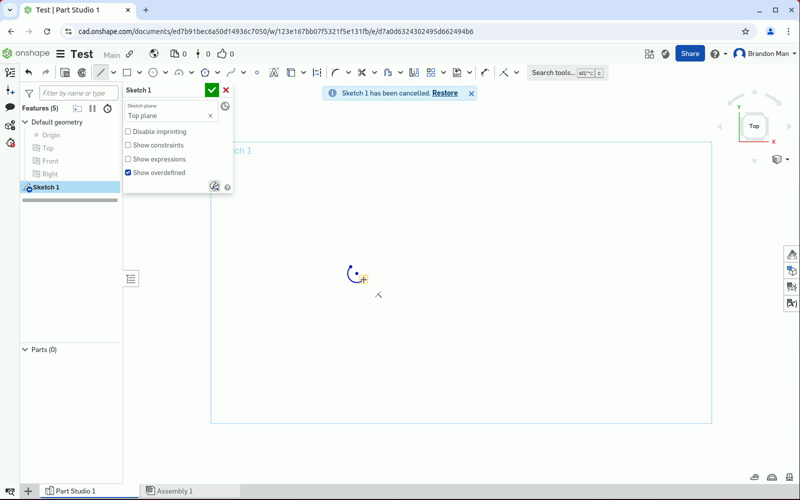
mouse_move(393, 279)
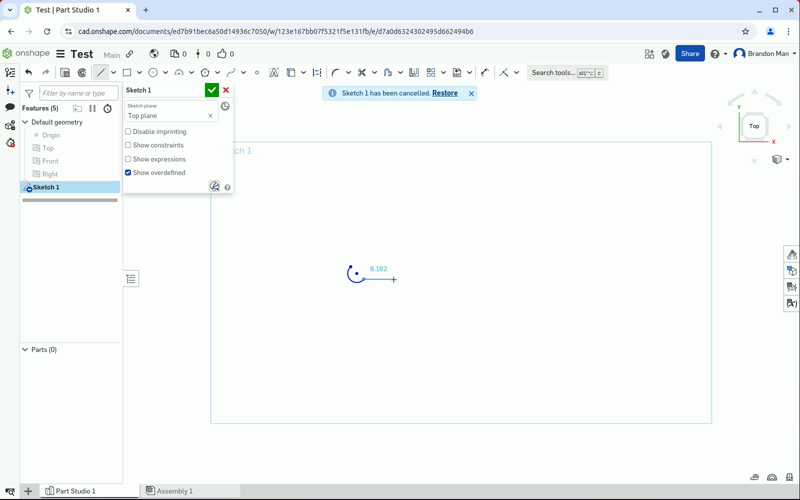
mouse_move(404, 240)
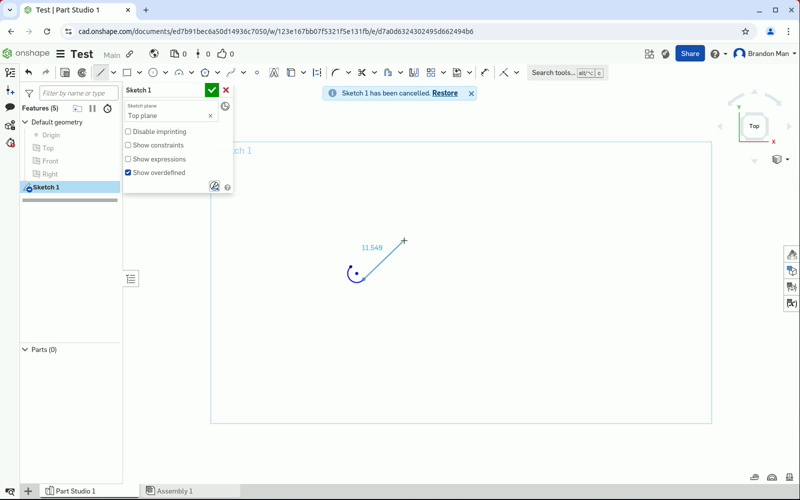
click(404, 240)
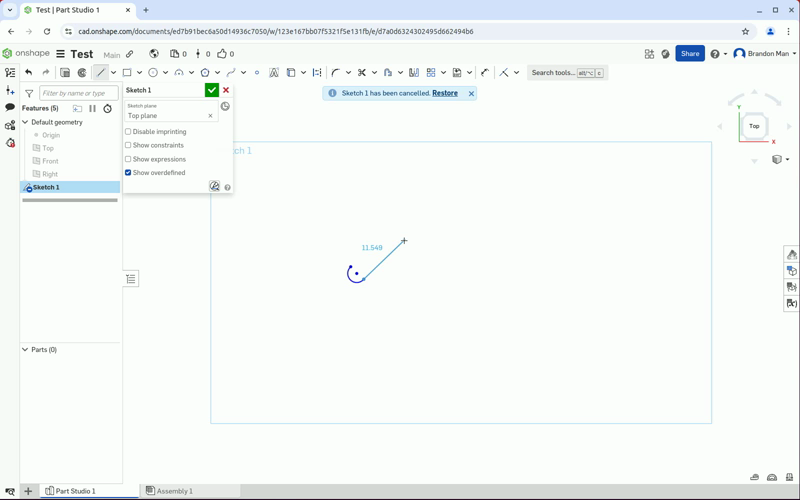
key_up(shift)
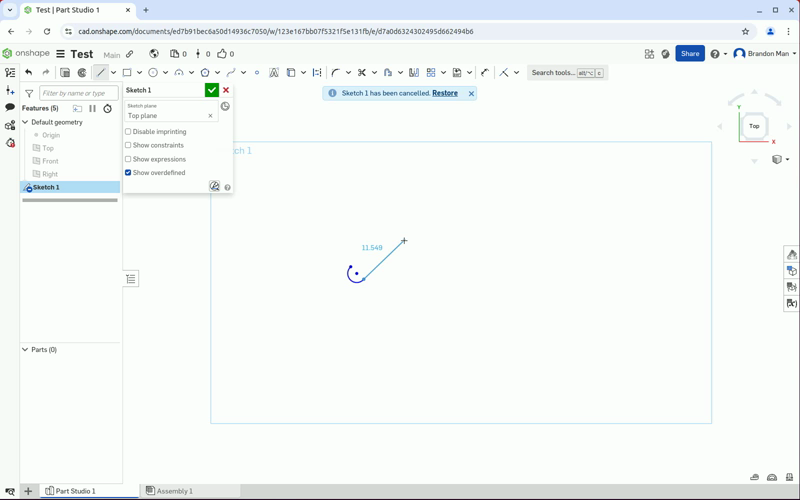
key_down(shift)
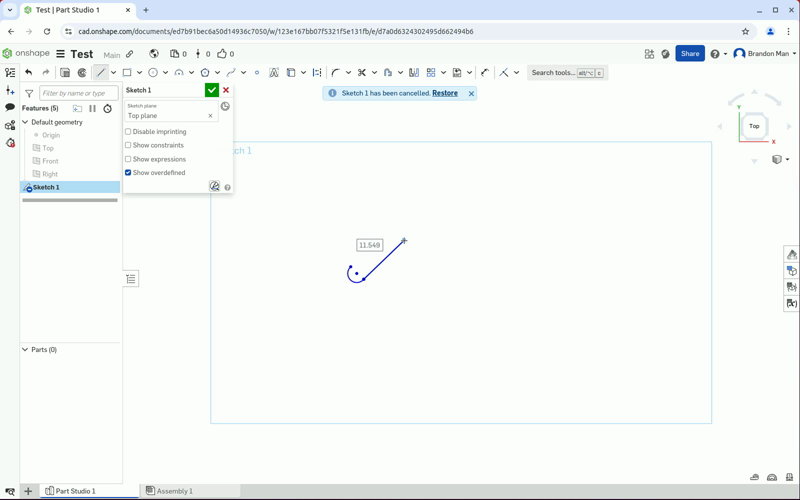
mouse_move(434, 240)
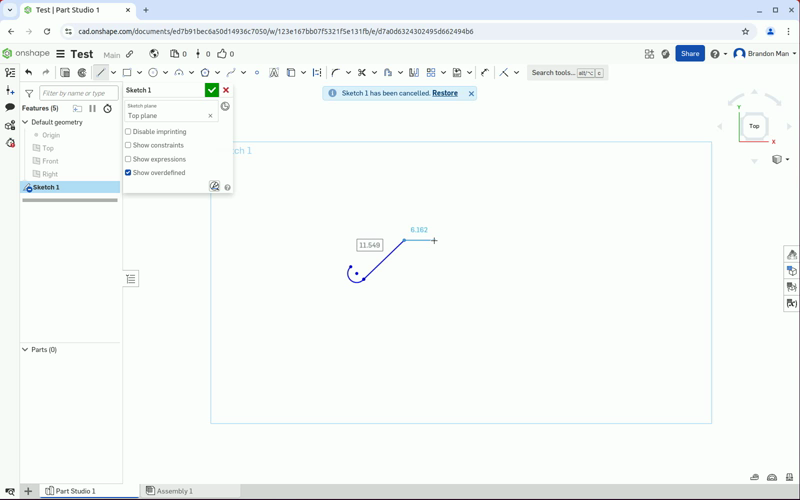
mouse_move(444, 279)
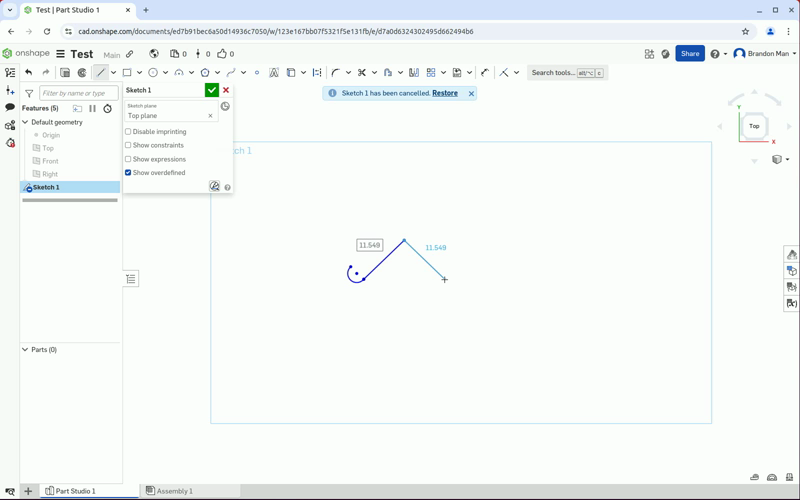
click(444, 279)
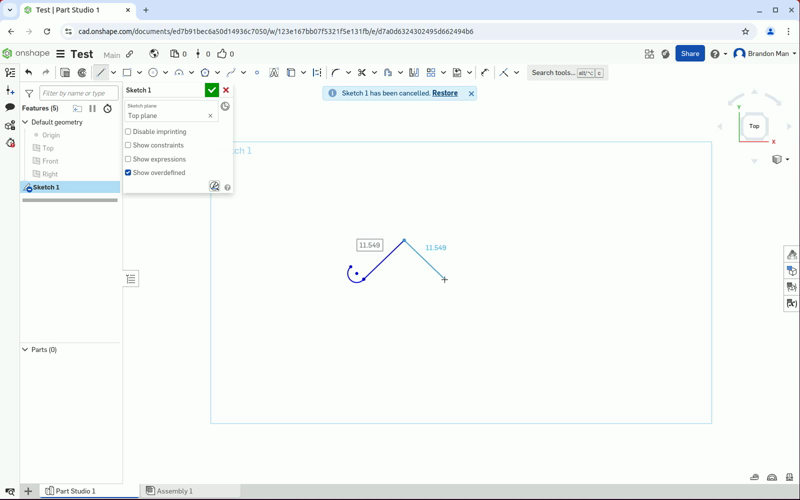
key_up(shift)
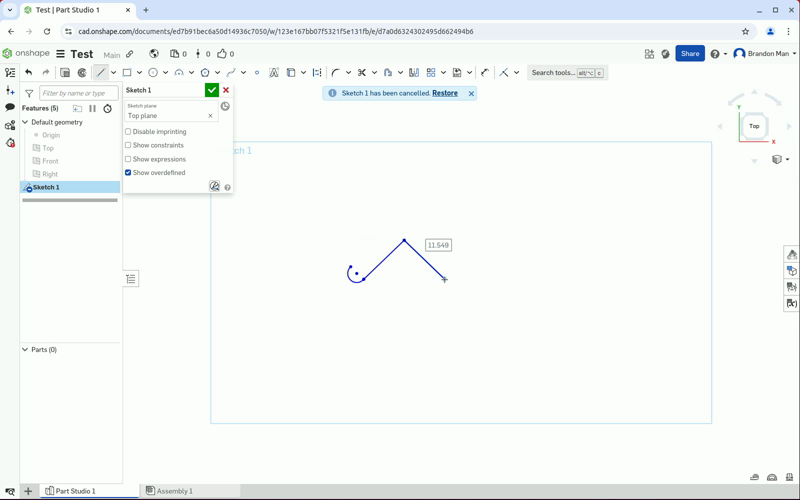
key(esc)
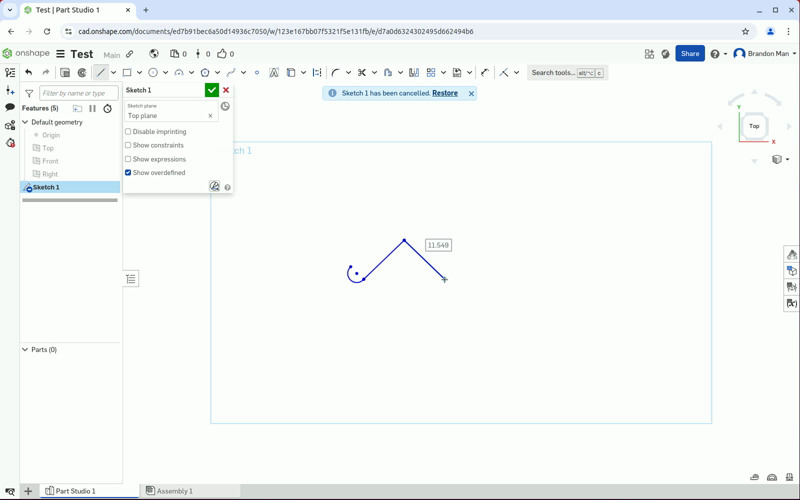
key(a)
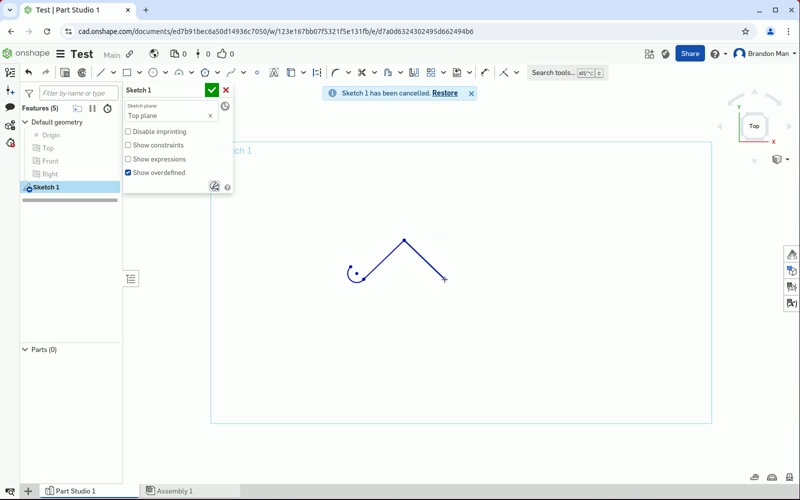
mouse_move(444, 279)
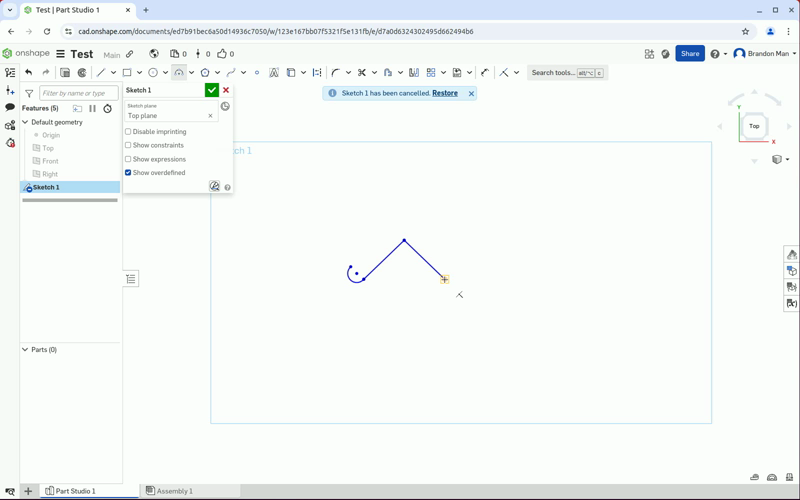
click(444, 279)
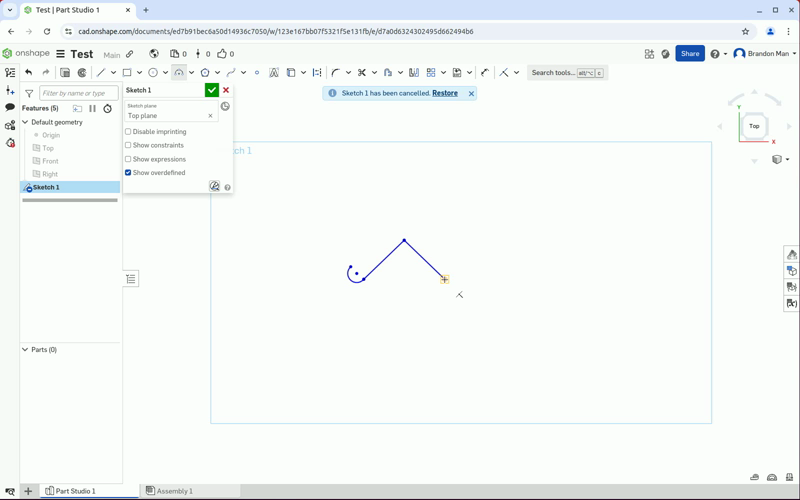
key_down(shift)
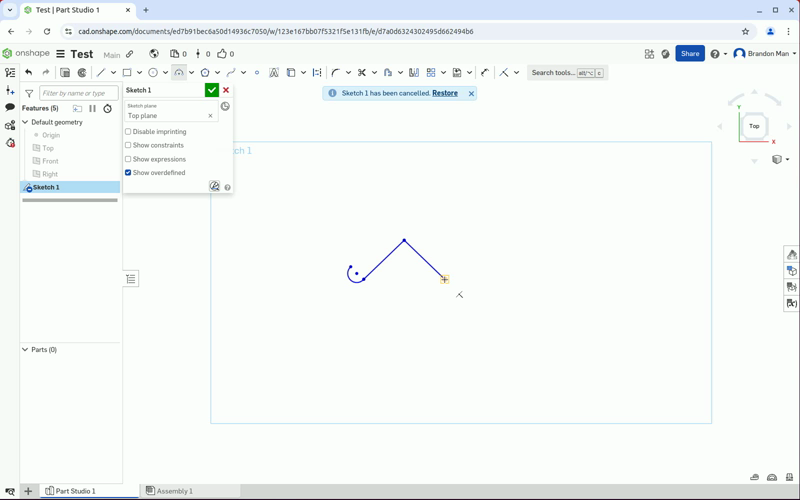
mouse_move(458, 266)
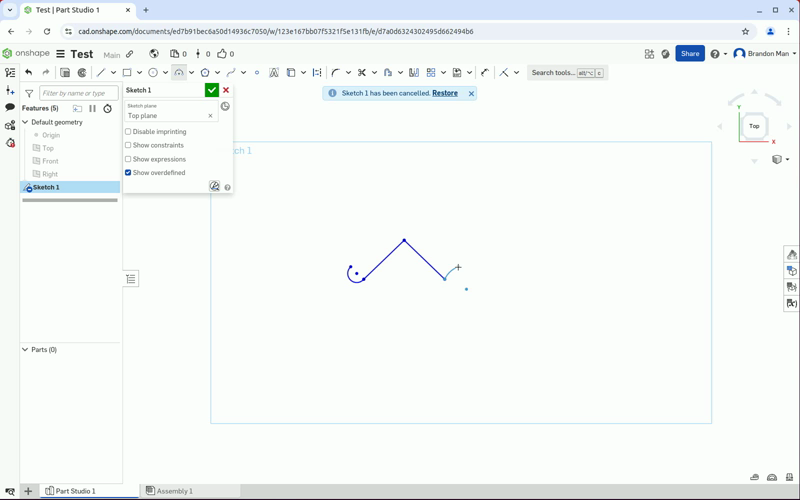
click(458, 266)
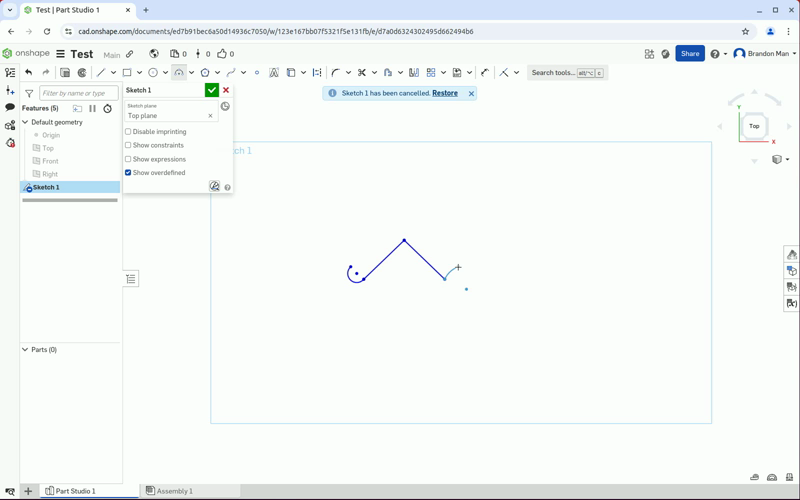
mouse_move(458, 279)
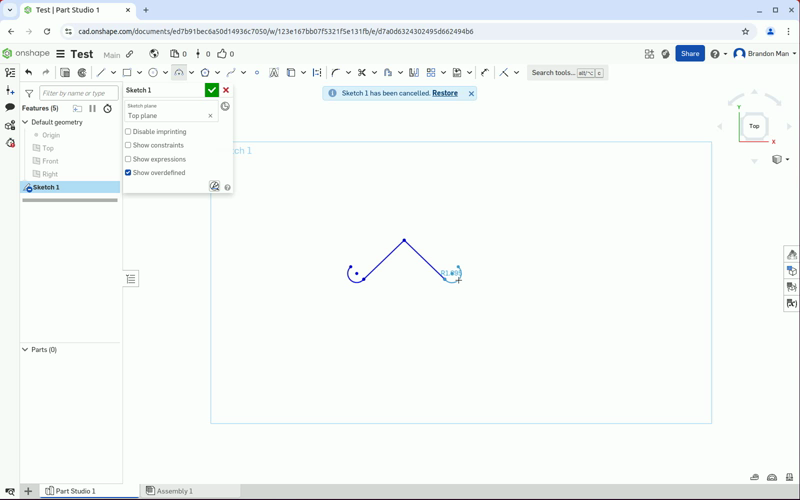
click(458, 279)
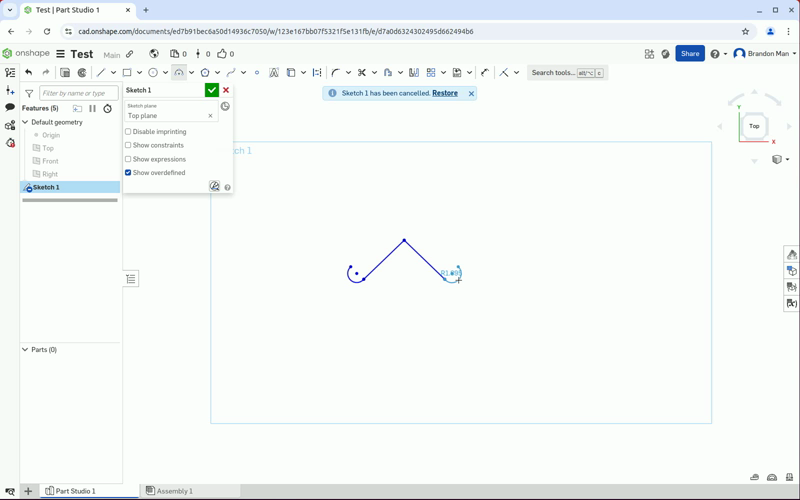
key_up(shift)
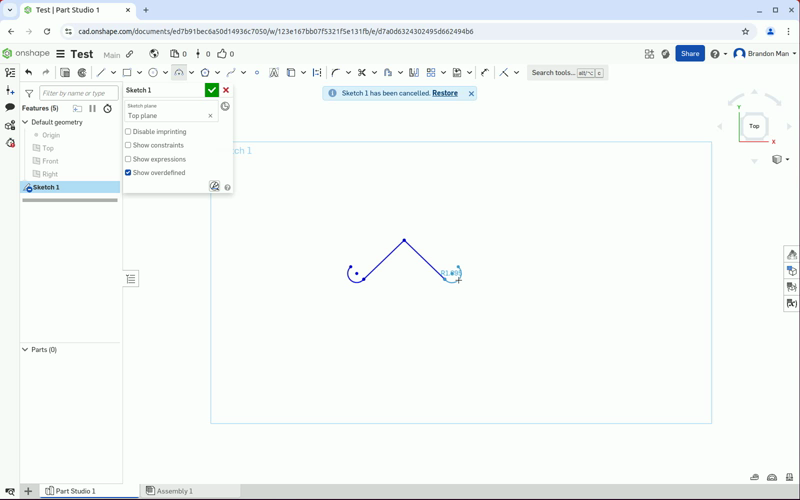
key(esc)
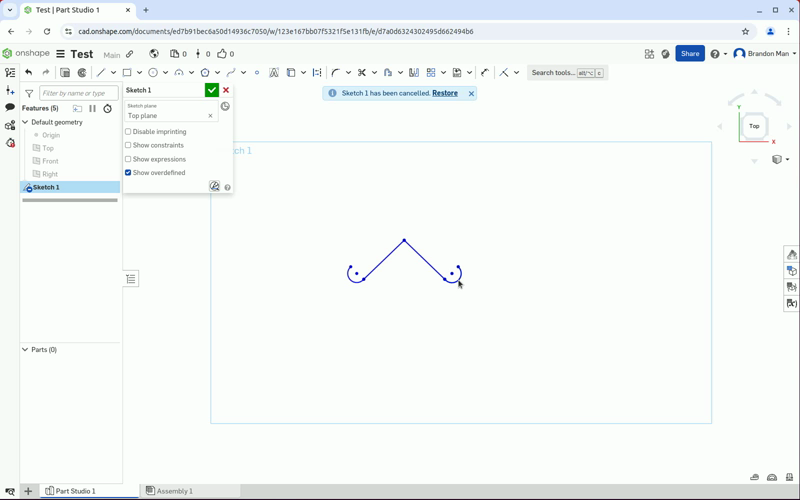
key(l)
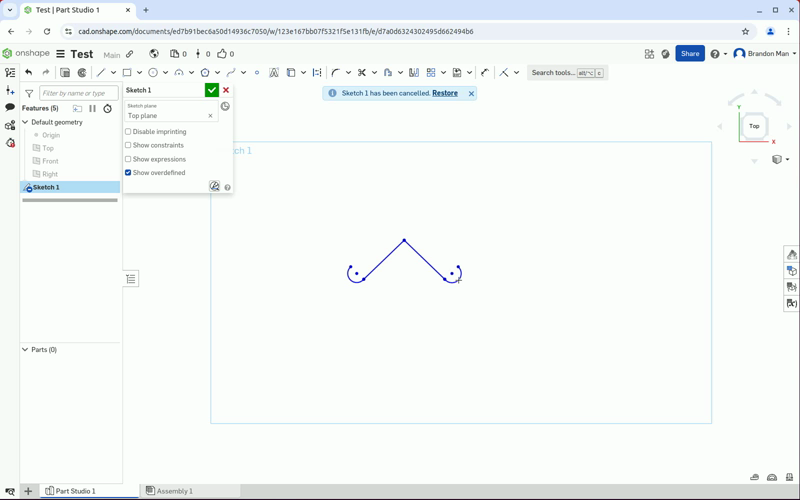
mouse_move(458, 266)
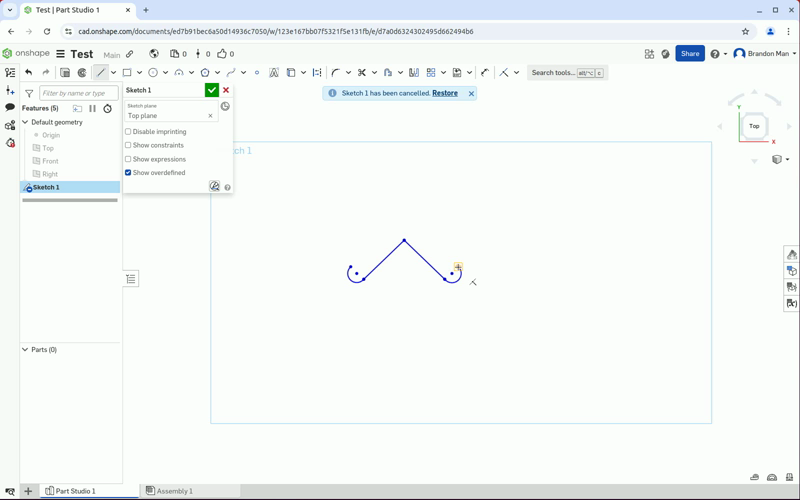
click(458, 266)
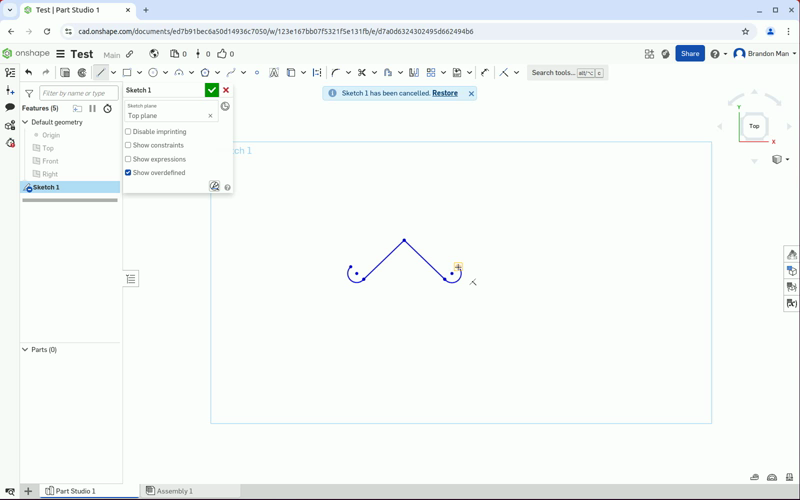
key_down(shift)
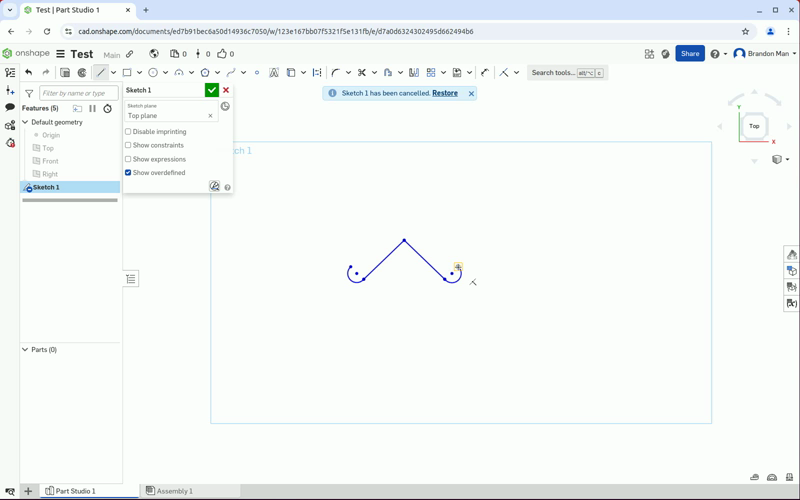
mouse_move(488, 266)
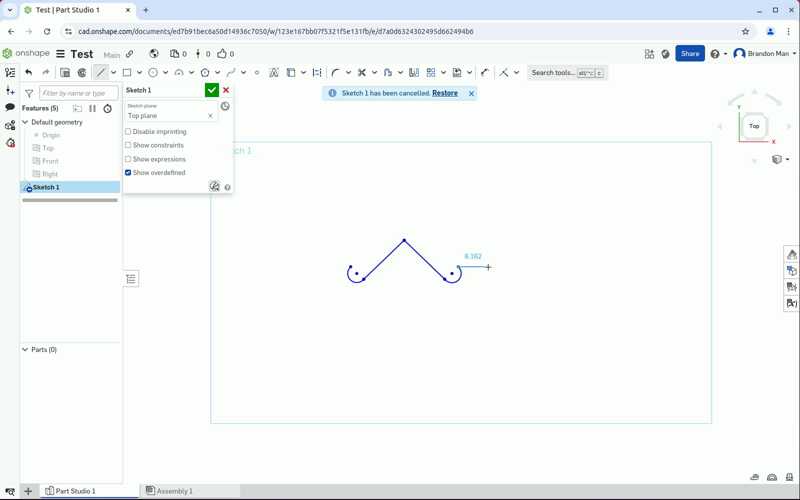
mouse_move(417, 225)
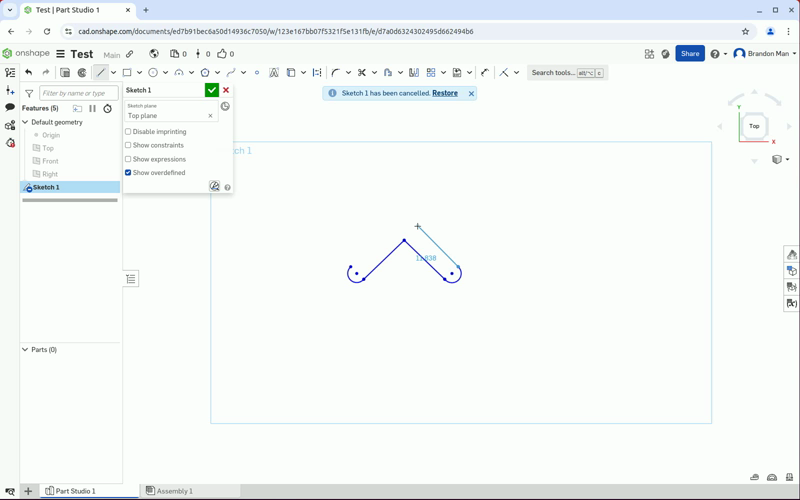
click(417, 225)
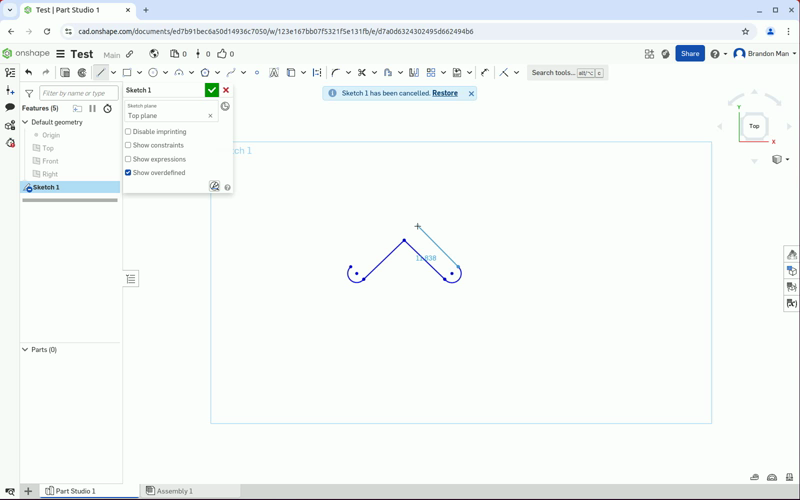
key_up(shift)
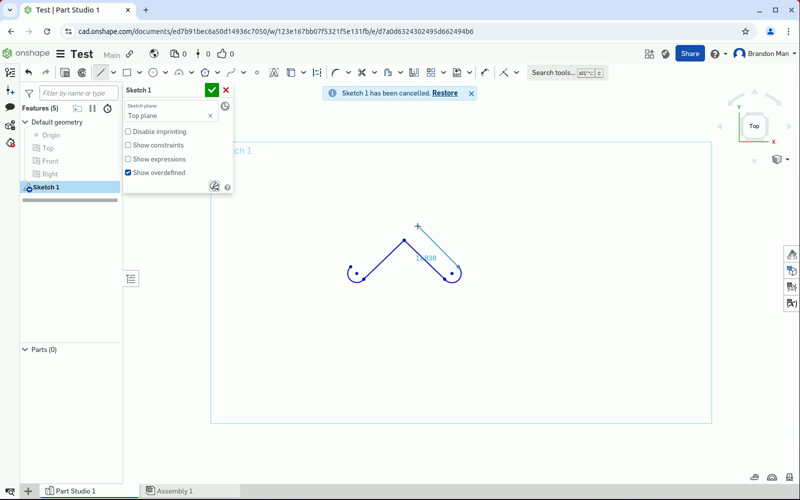
key_down(shift)
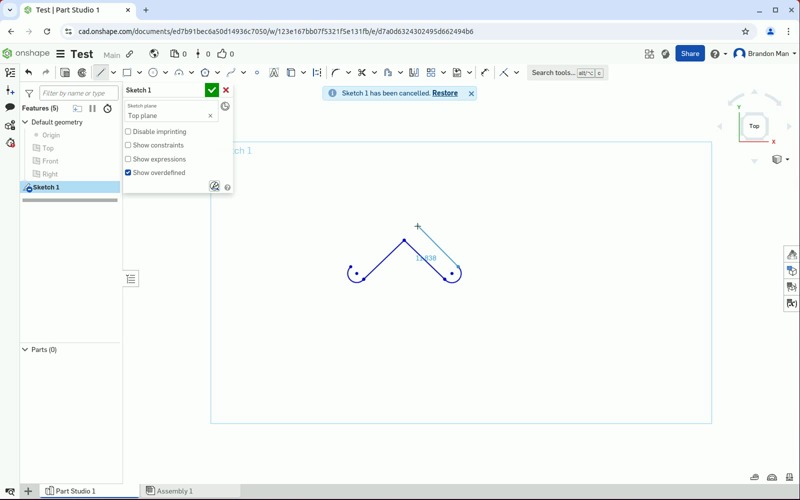
mouse_move(447, 225)
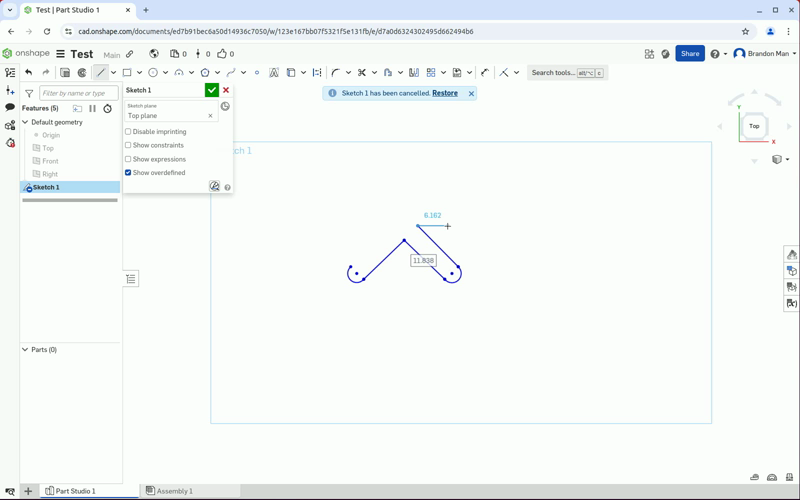
mouse_move(458, 185)
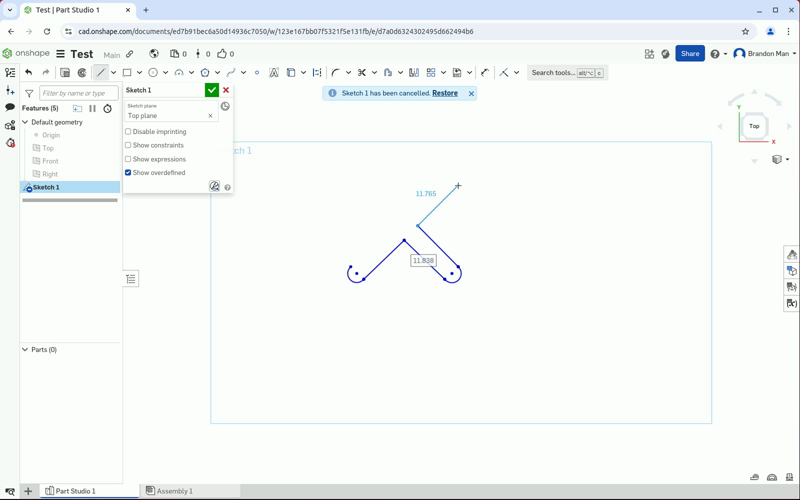
click(458, 185)
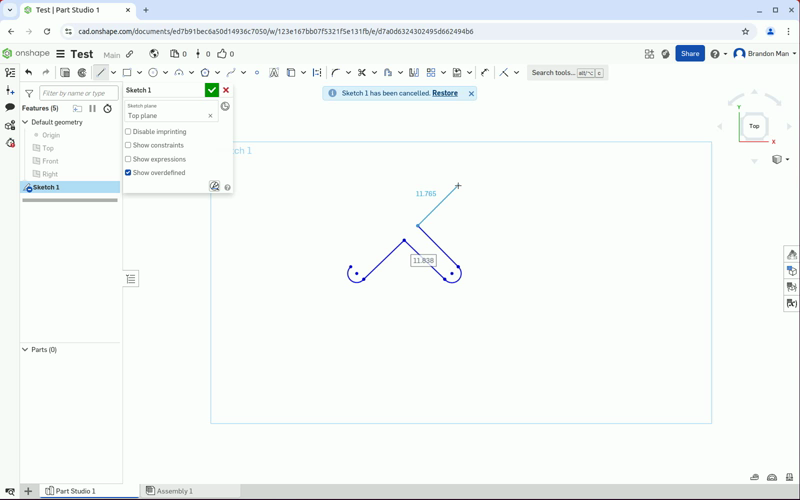
key_up(shift)
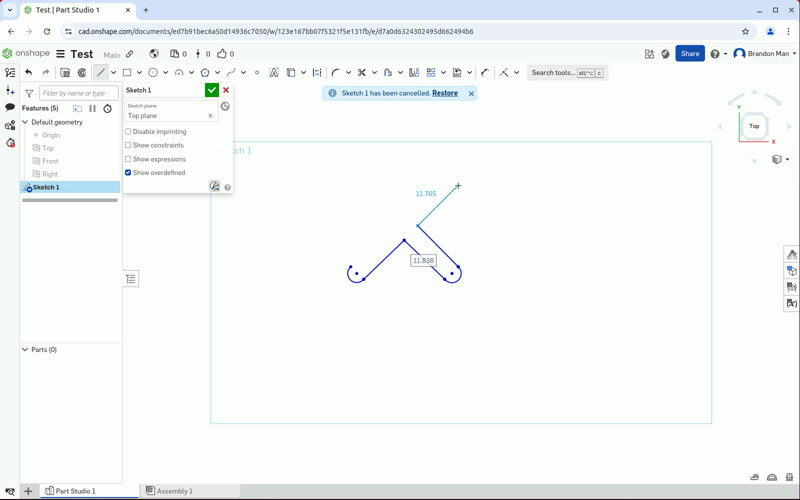
key(esc)
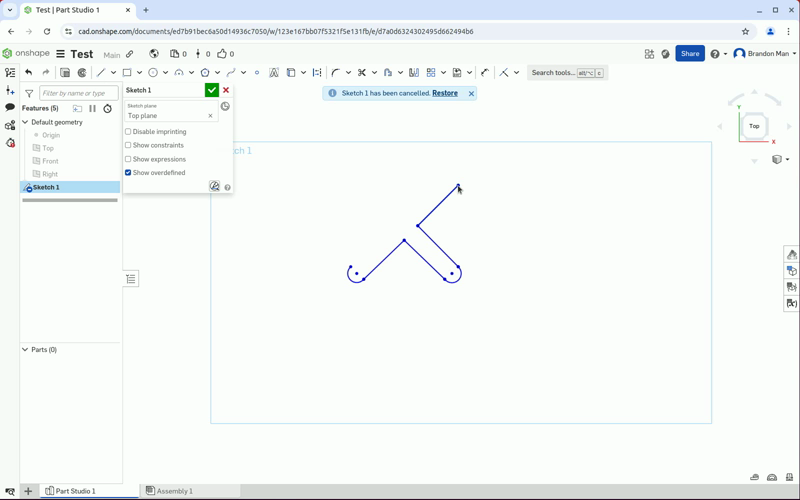
key(a)
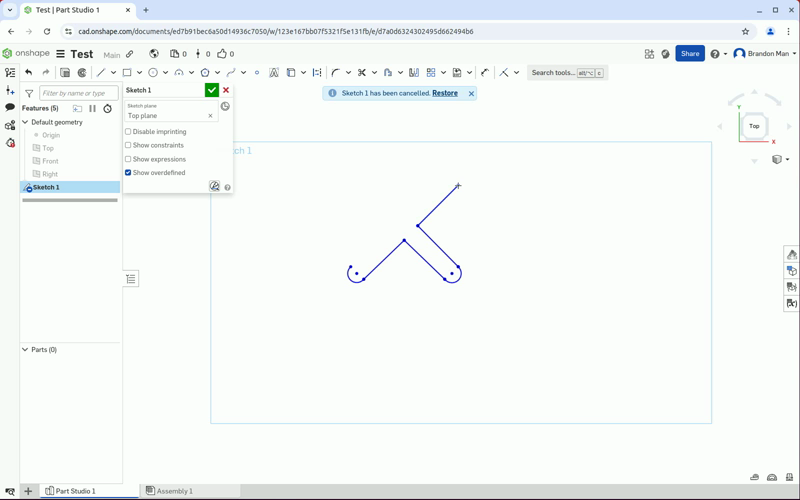
mouse_move(458, 185)
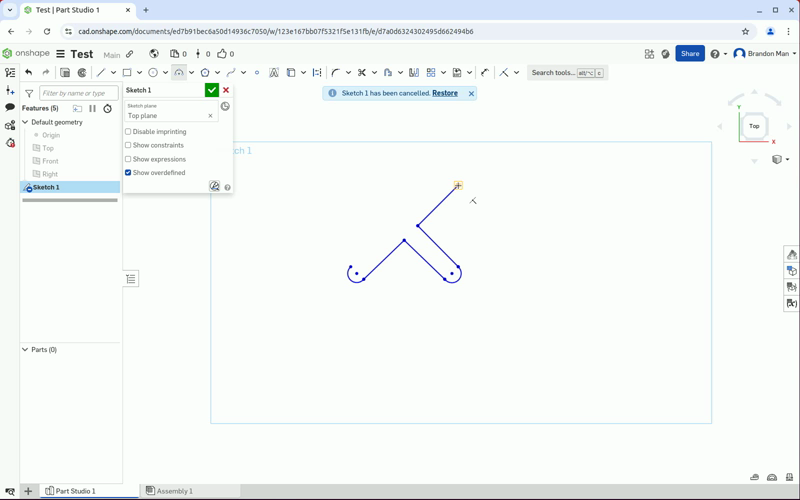
click(458, 185)
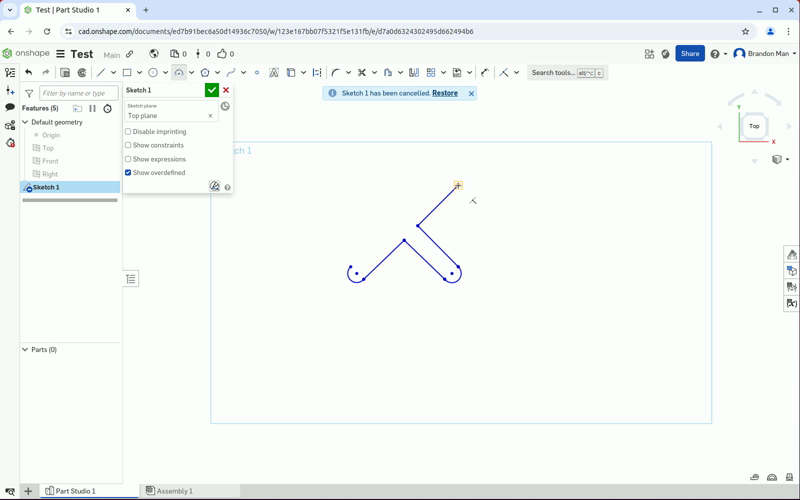
key_down(shift)
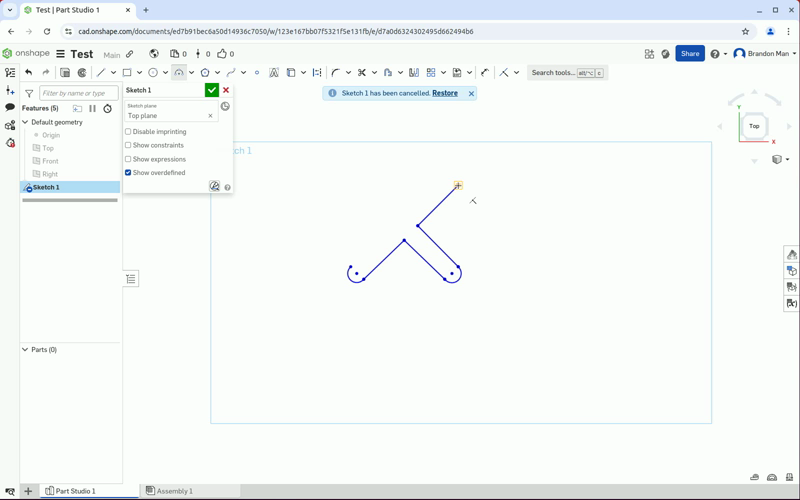
mouse_move(444, 172)
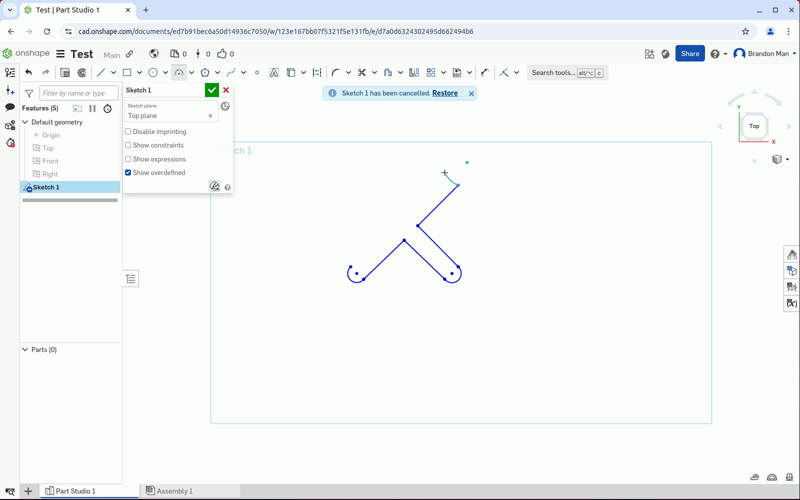
click(444, 172)
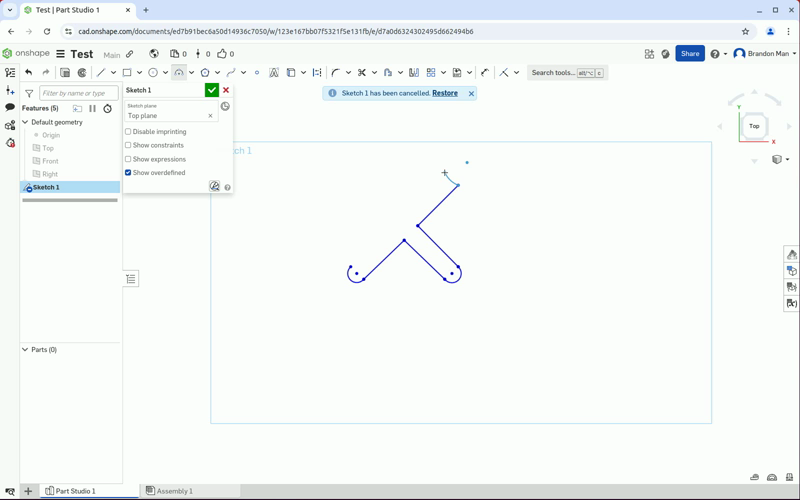
mouse_move(458, 171)
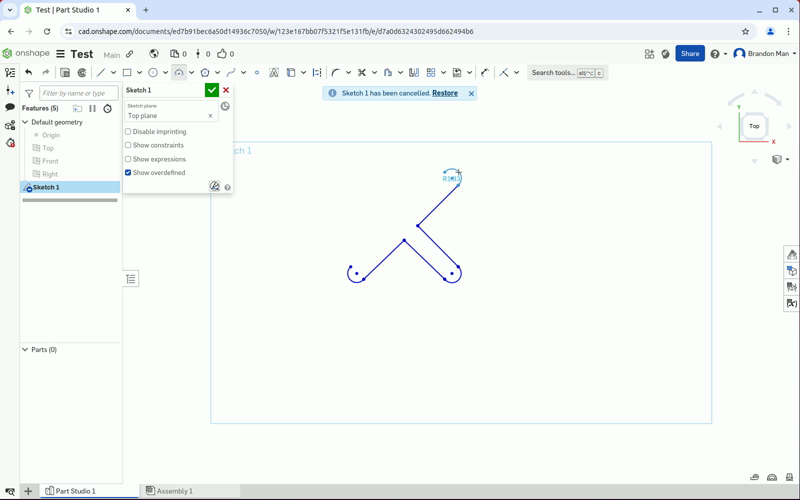
click(458, 171)
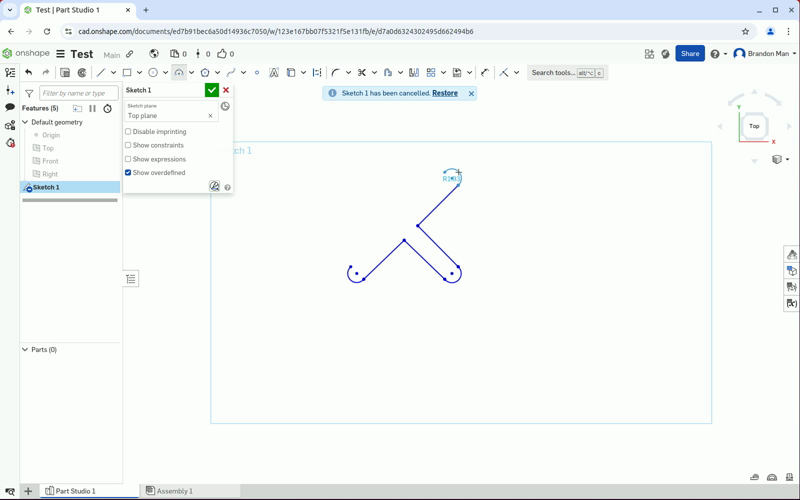
key_up(shift)
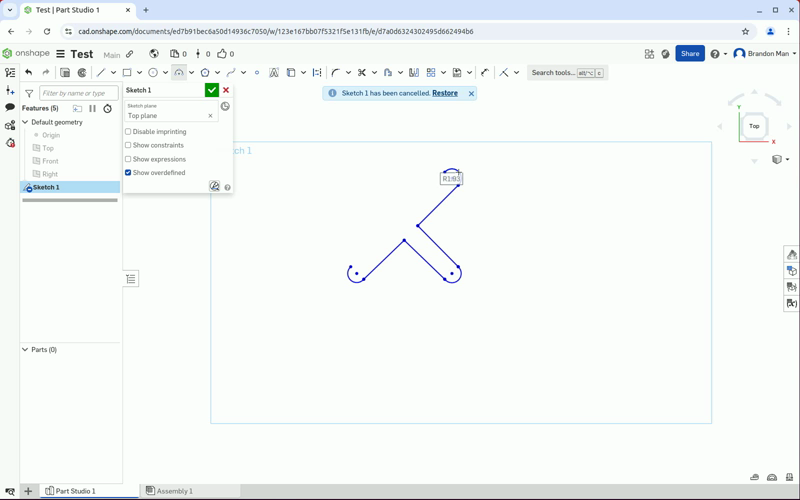
key(esc)
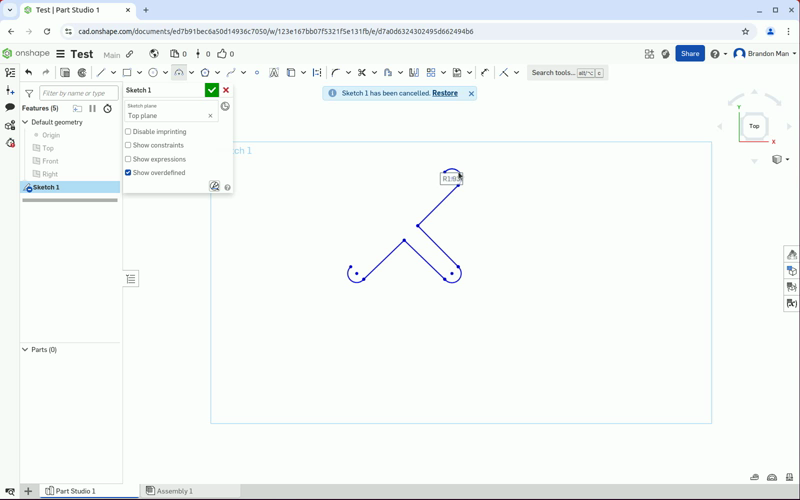
key(l)
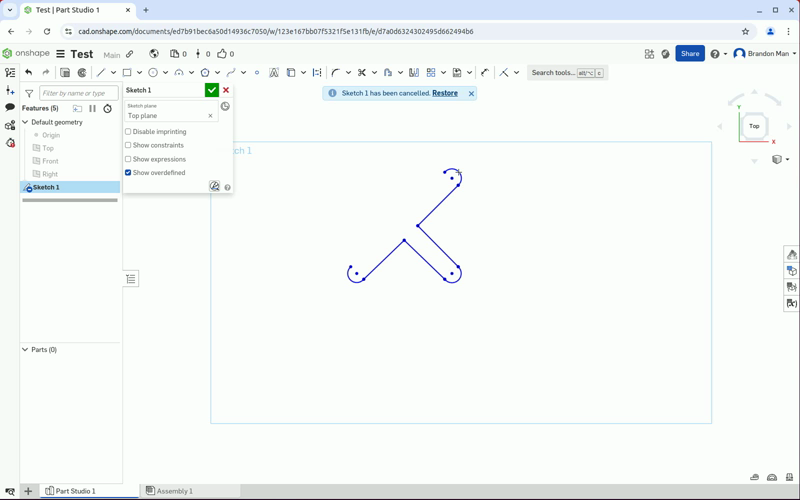
mouse_move(444, 172)
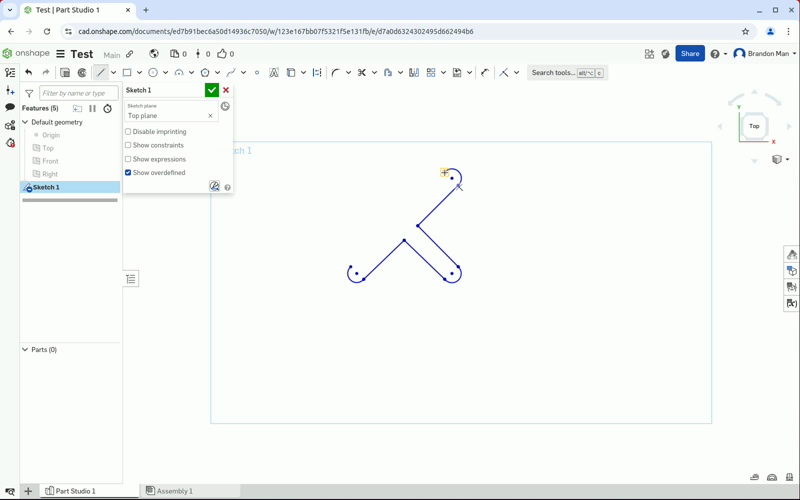
click(444, 172)
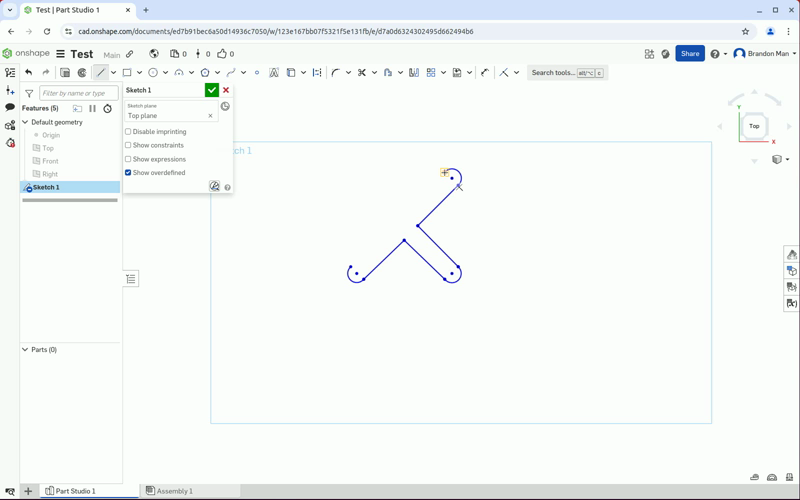
key_down(shift)
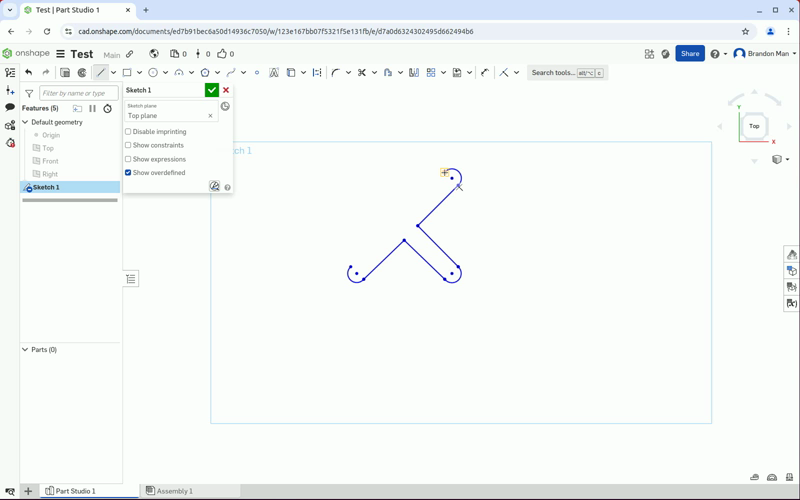
mouse_move(474, 172)
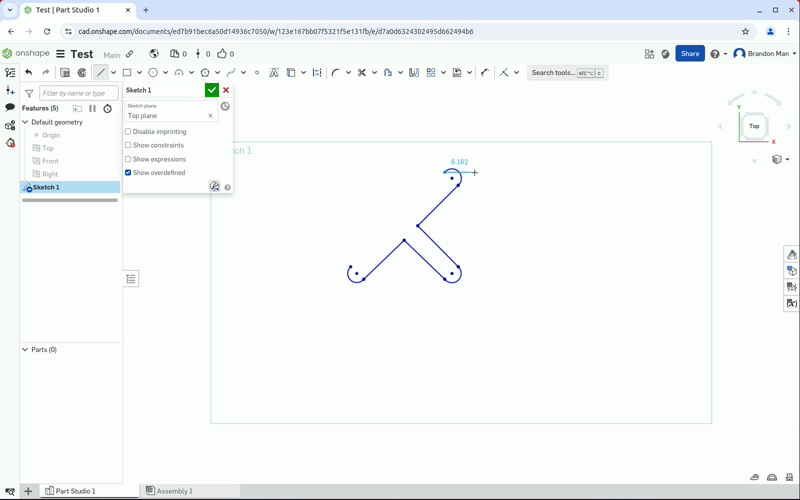
mouse_move(404, 213)
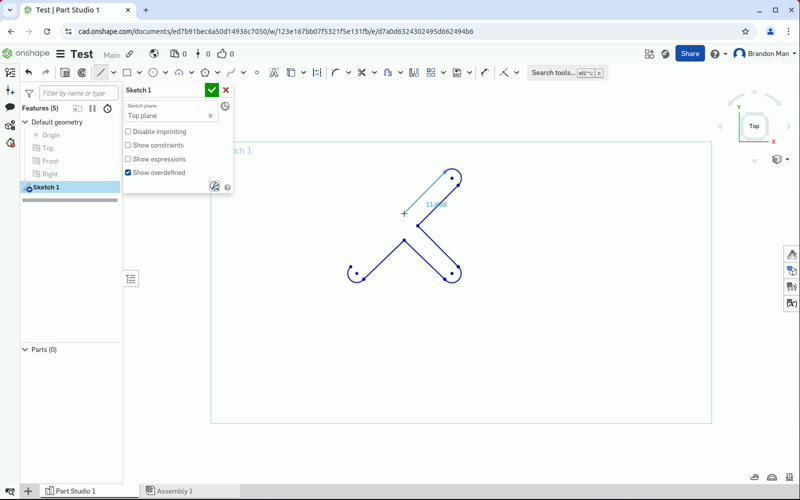
click(404, 213)
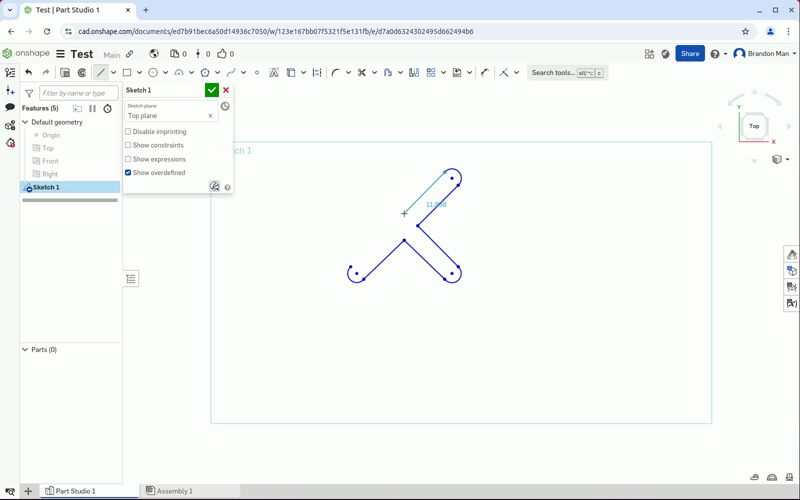
key_up(shift)
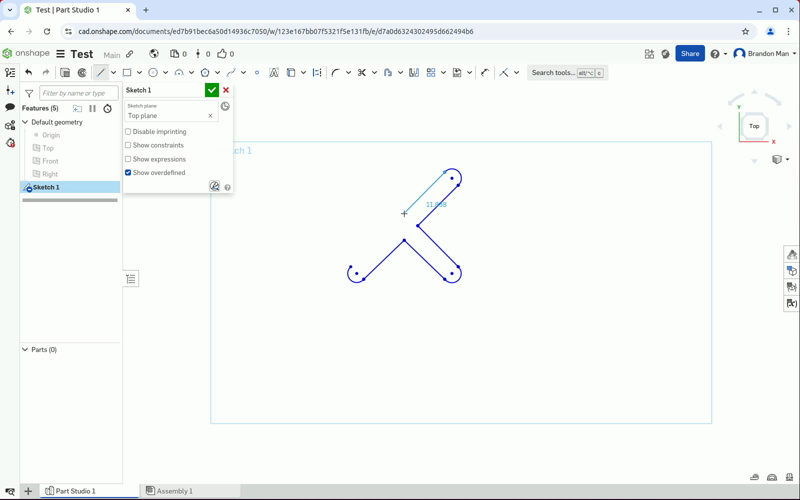
key_down(shift)
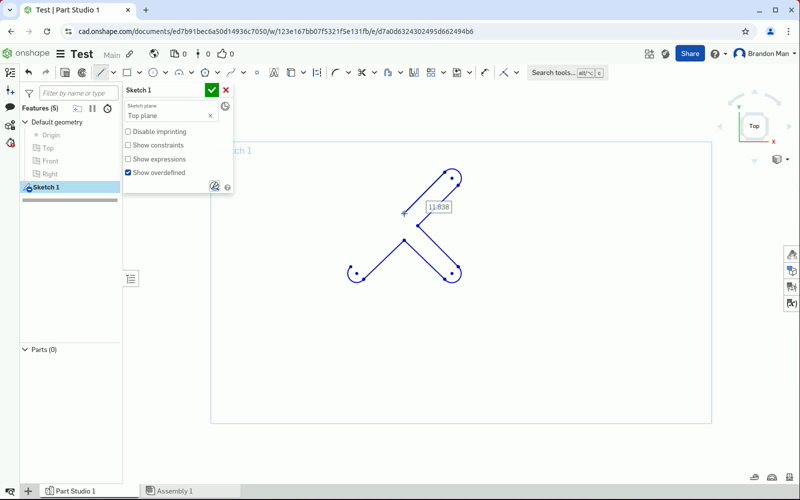
mouse_move(434, 213)
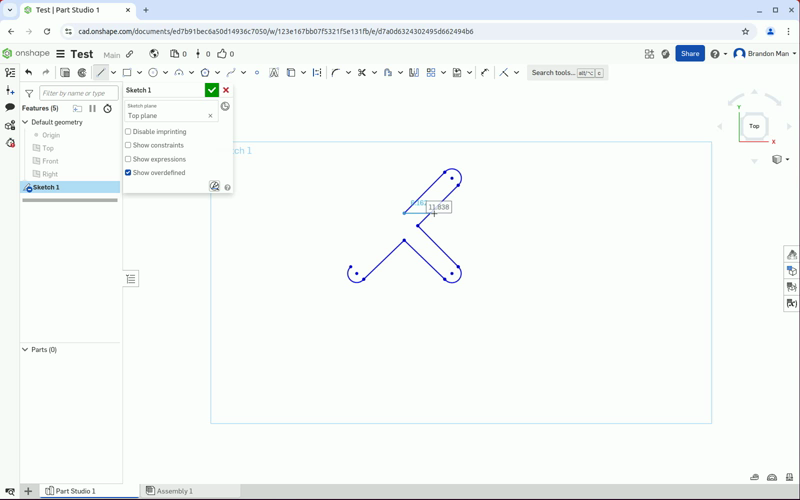
mouse_move(363, 172)
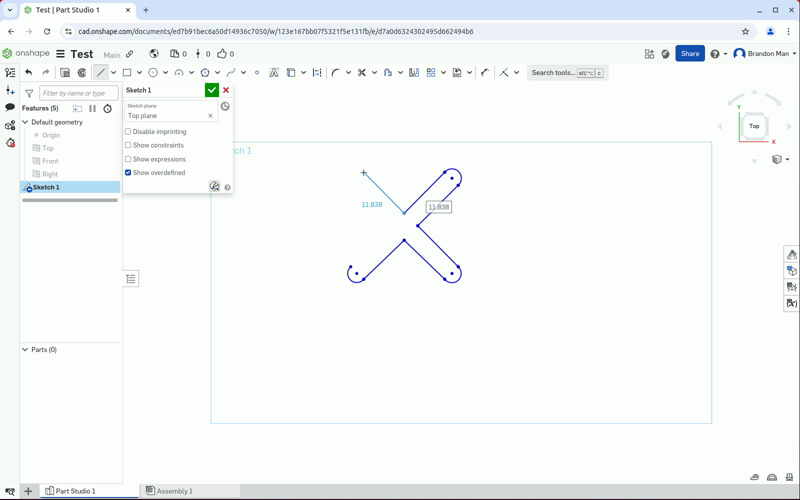
click(363, 172)
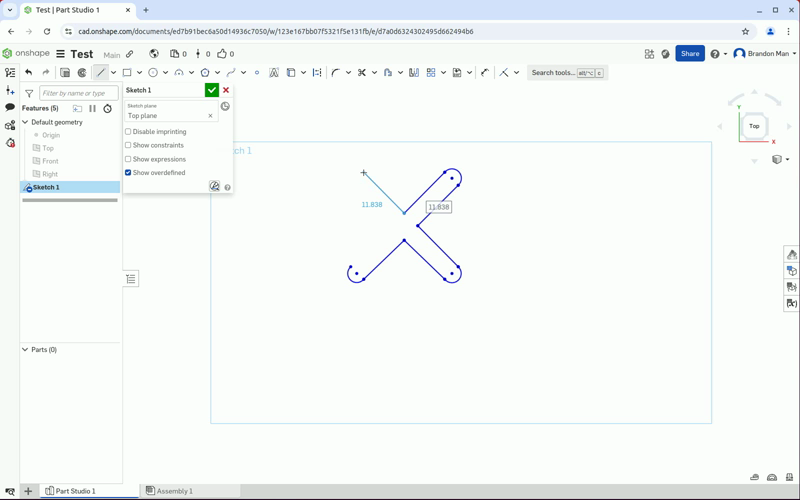
key_up(shift)
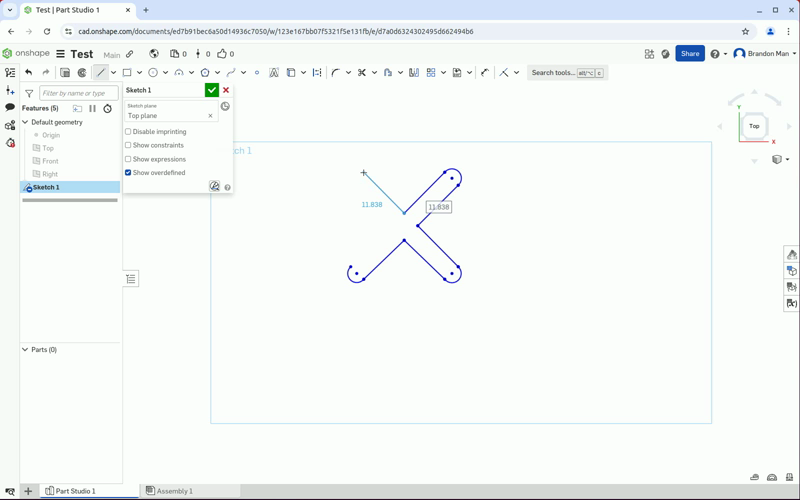
key(esc)
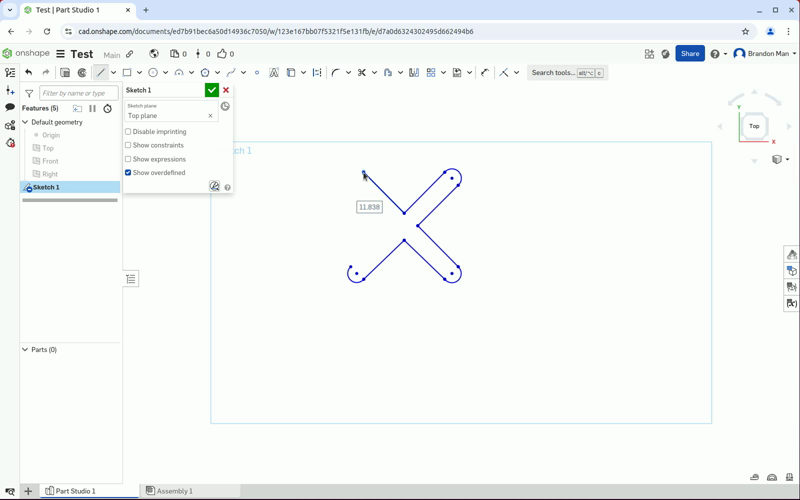
key(a)
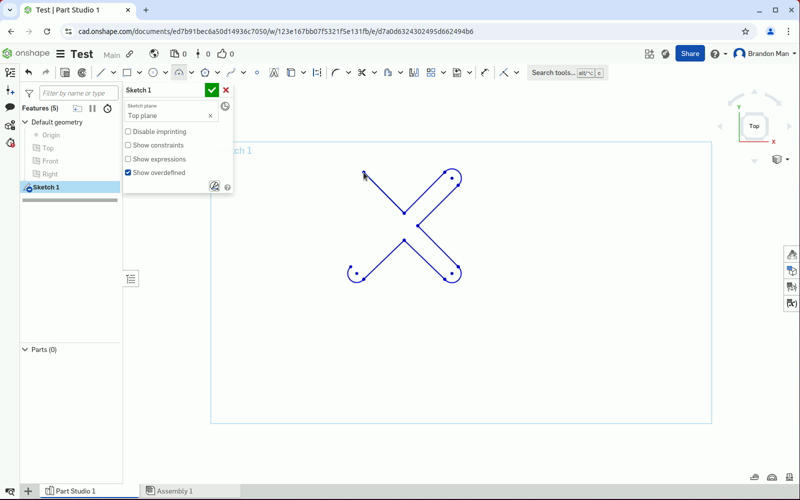
mouse_move(363, 172)
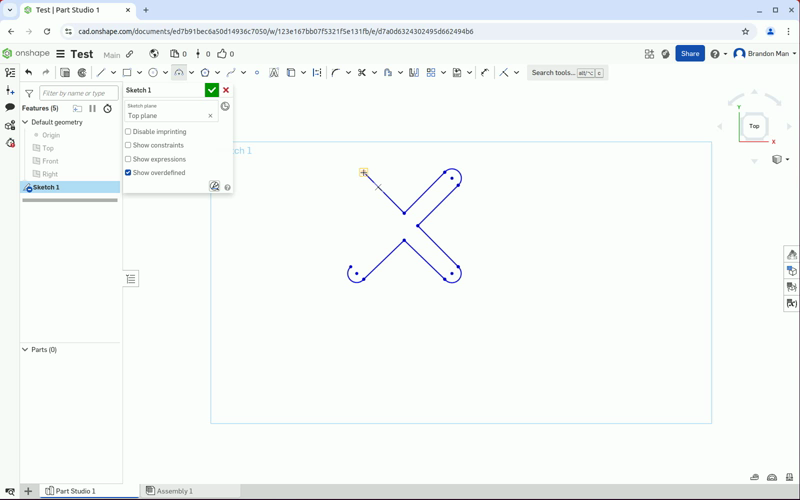
click(363, 172)
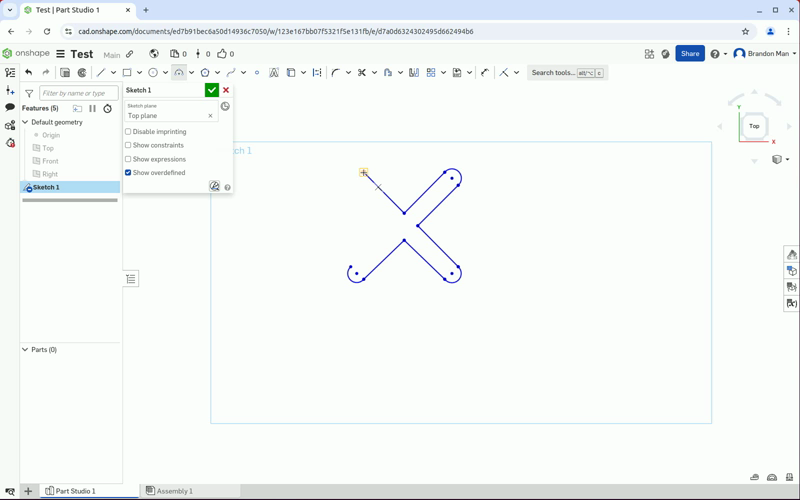
key_down(shift)
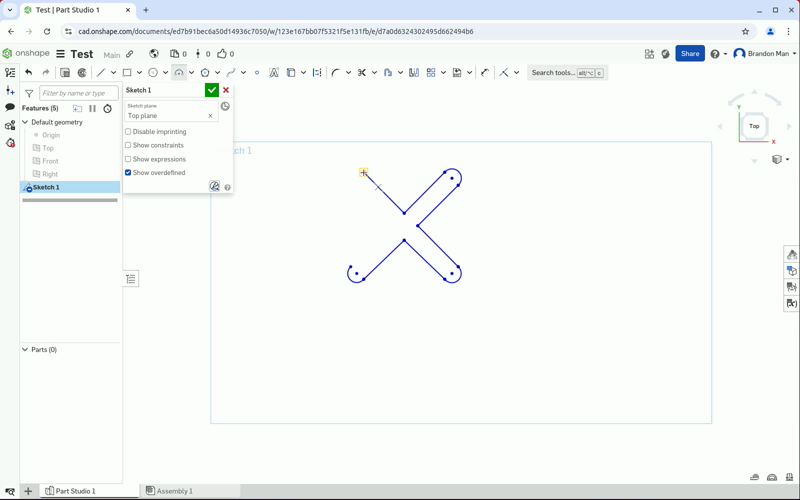
mouse_move(350, 185)
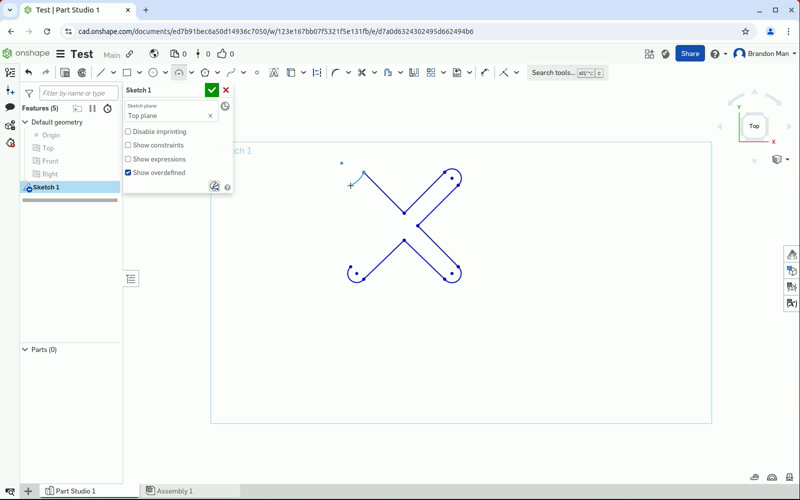
click(350, 185)
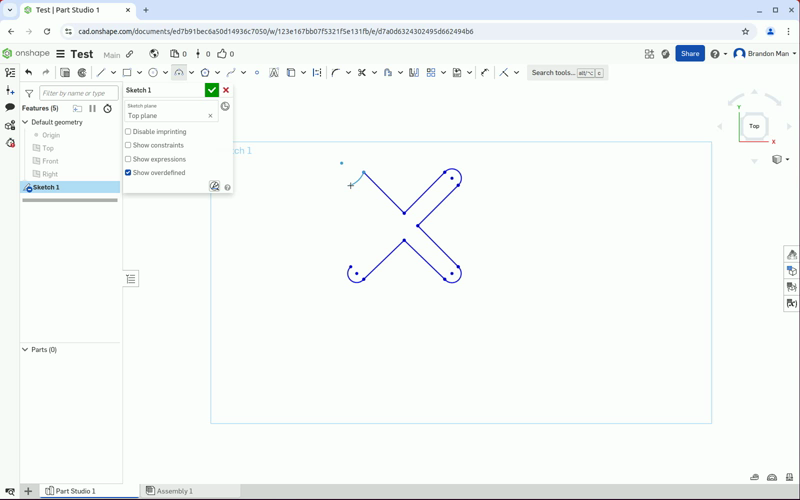
mouse_move(350, 171)
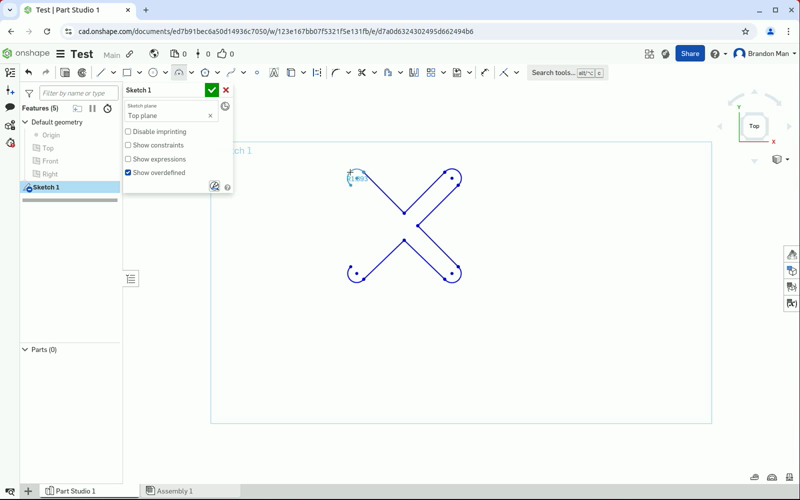
click(350, 171)
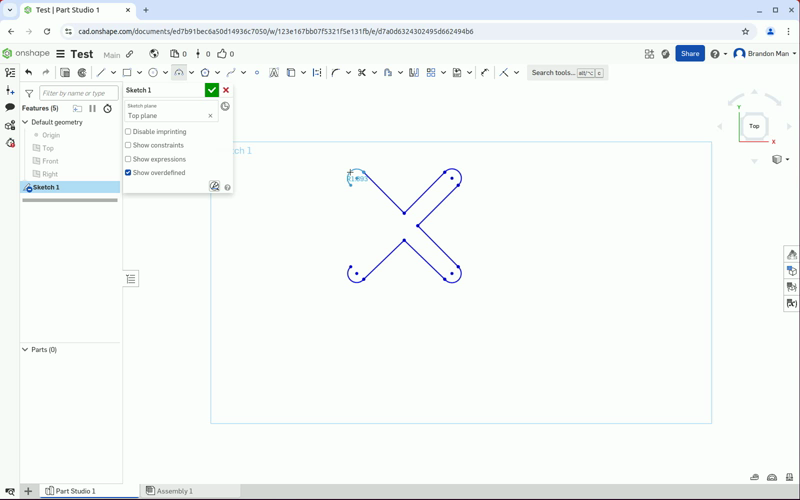
key_up(shift)
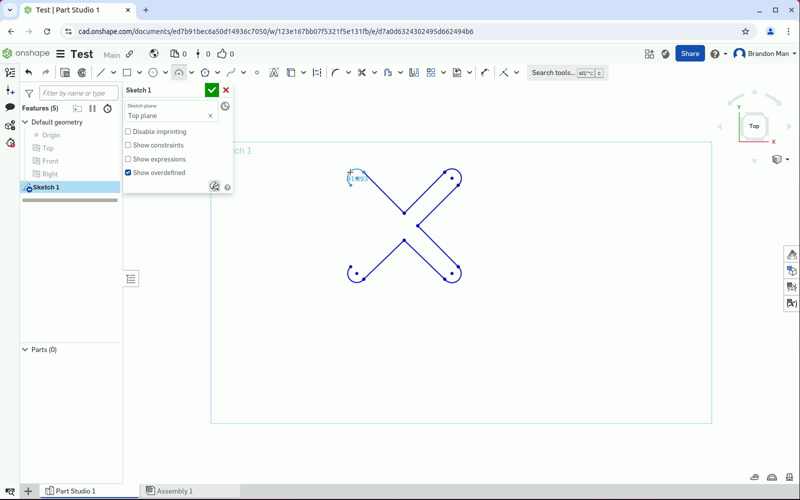
key(esc)
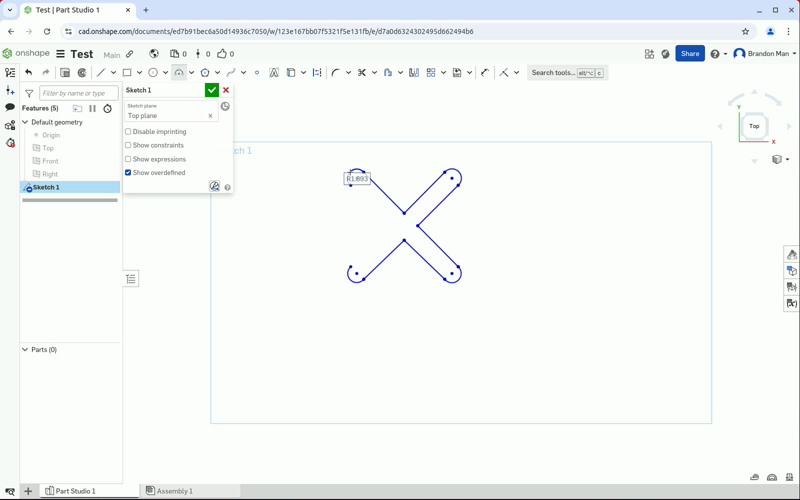
key(l)
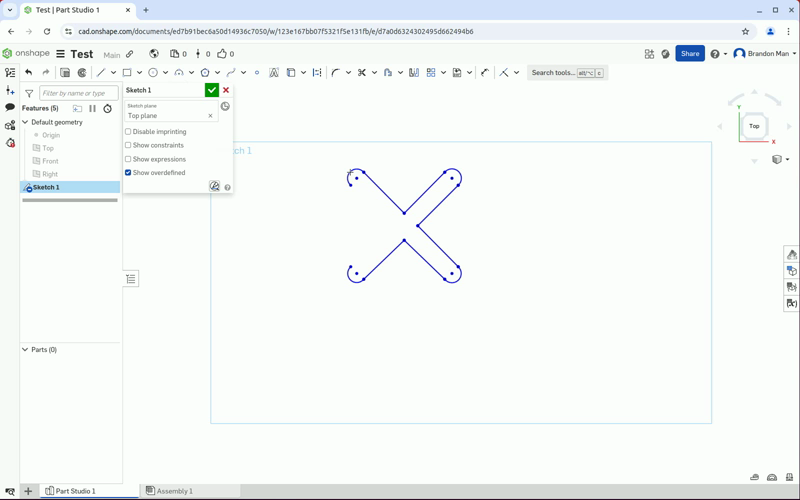
mouse_move(350, 185)
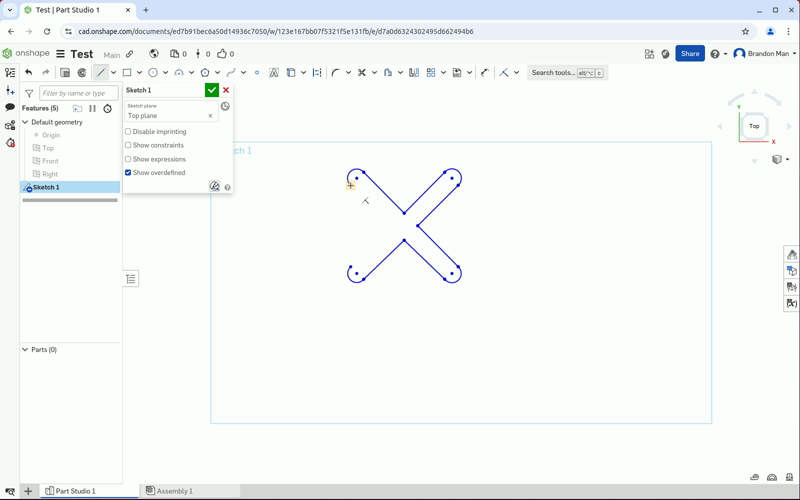
click(350, 185)
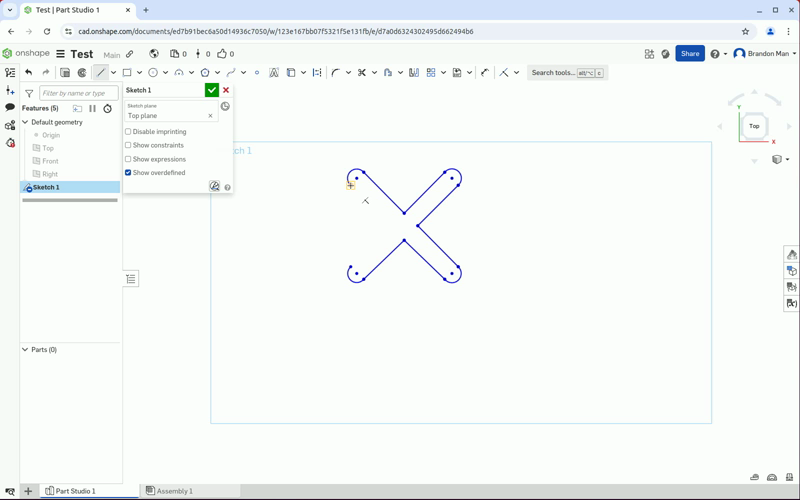
key_down(shift)
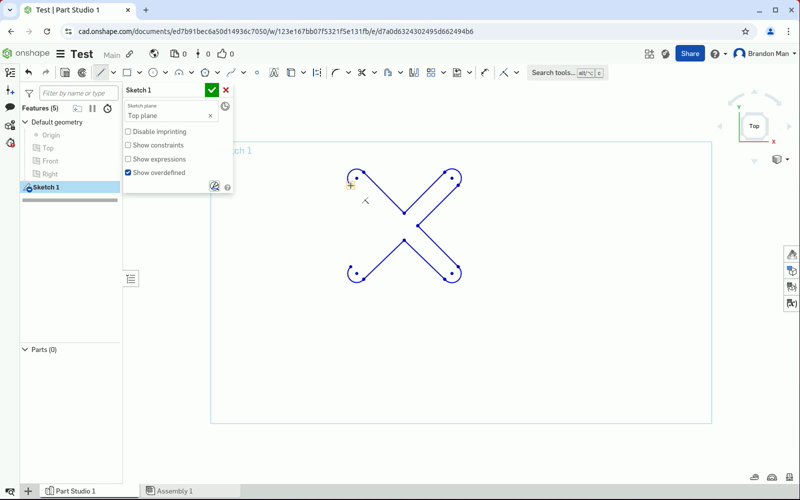
mouse_move(380, 185)
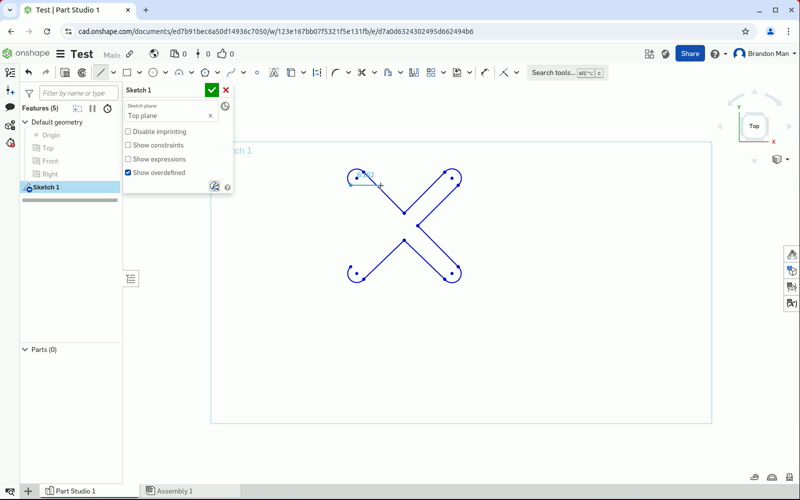
mouse_move(391, 225)
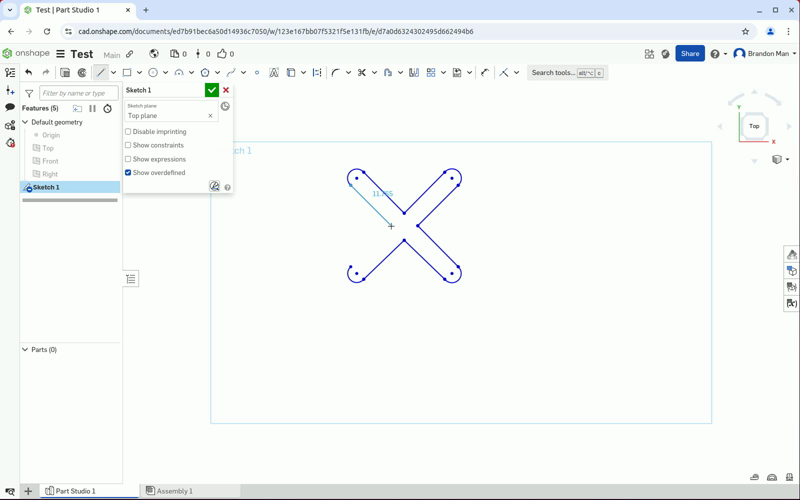
click(391, 225)
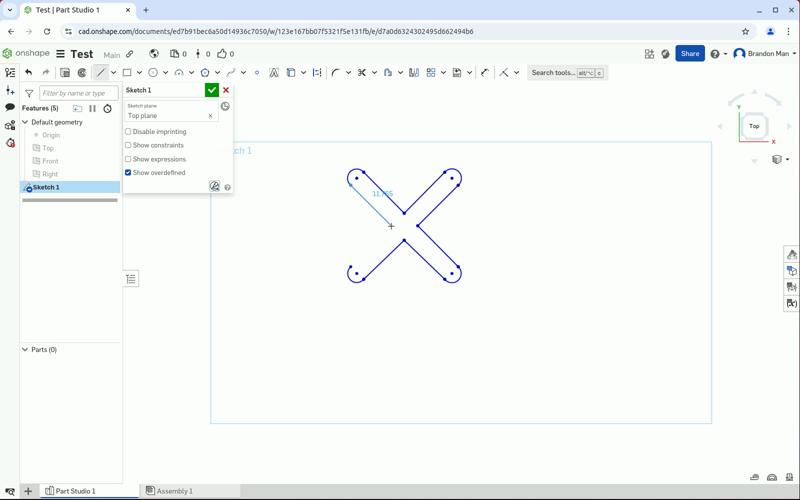
key_up(shift)
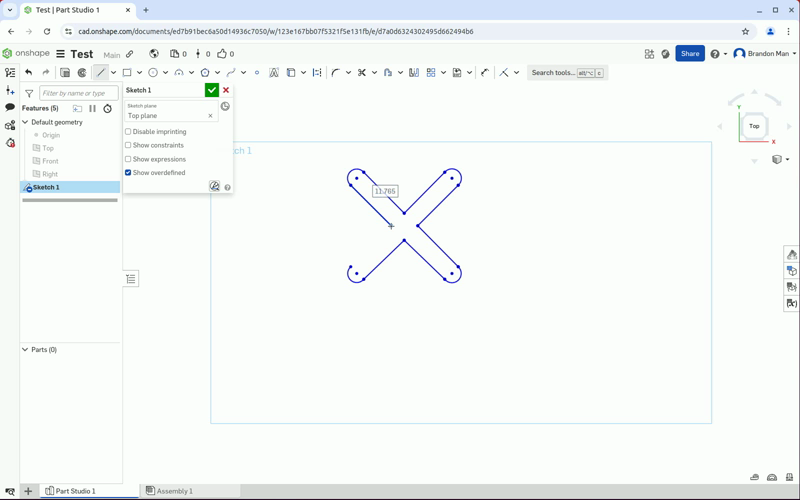
mouse_move(421, 225)
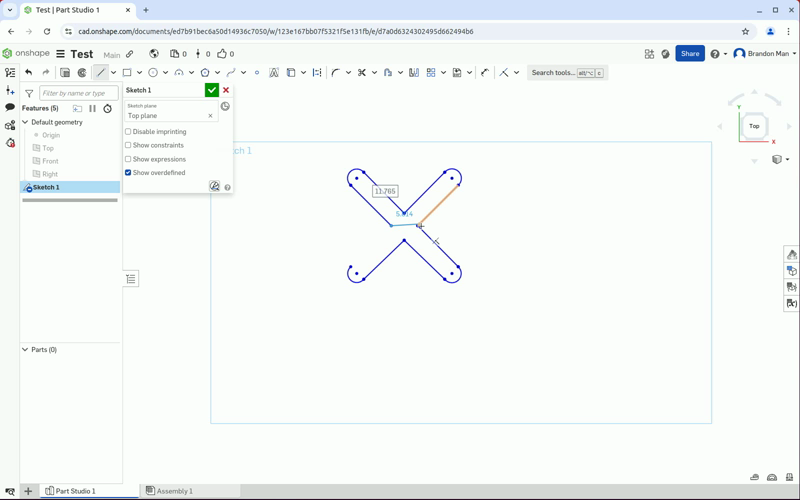
key_down(shift)
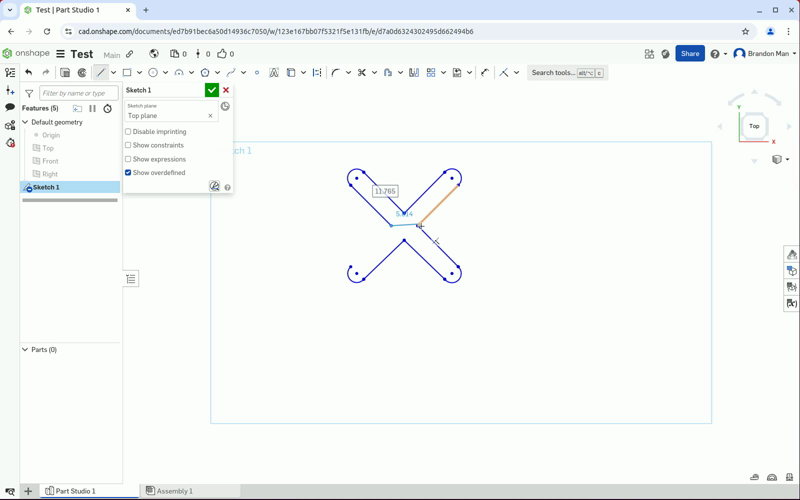
mouse_move(350, 266)
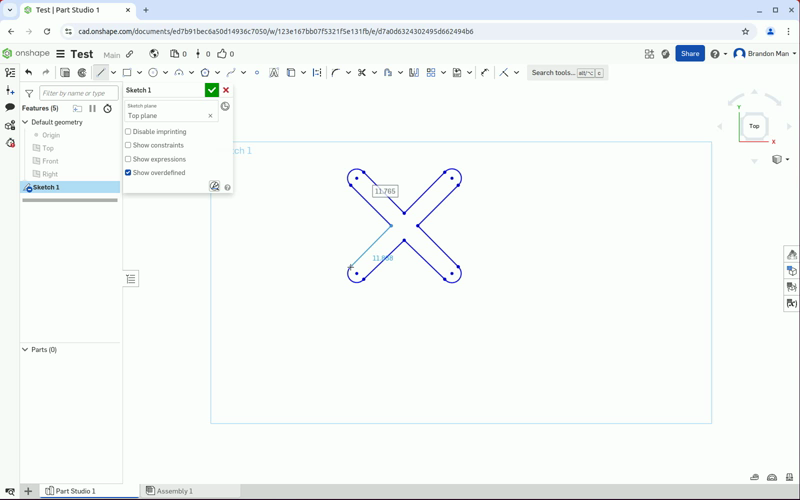
key_up(shift)
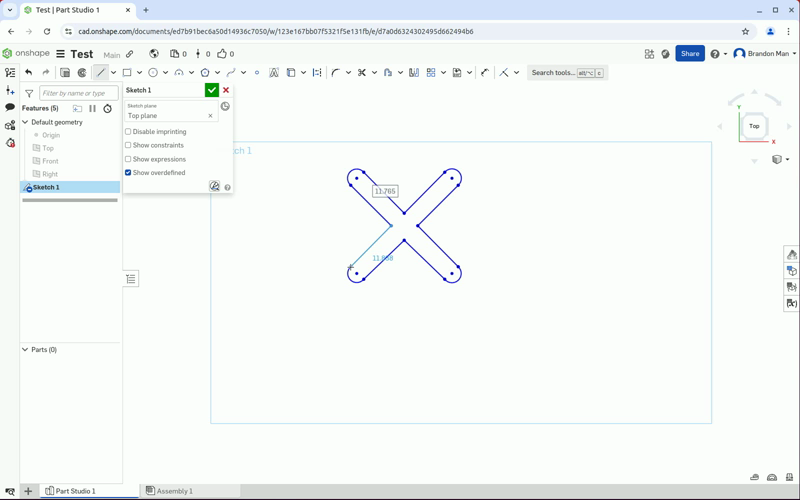
click(350, 266)
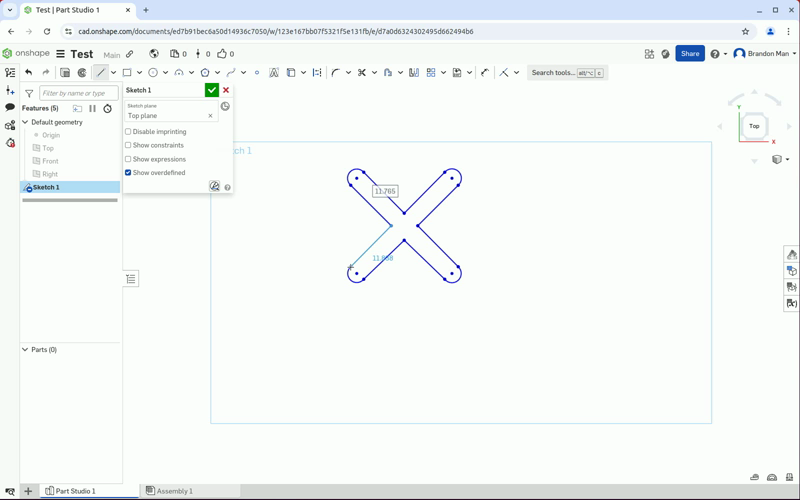
key(esc)
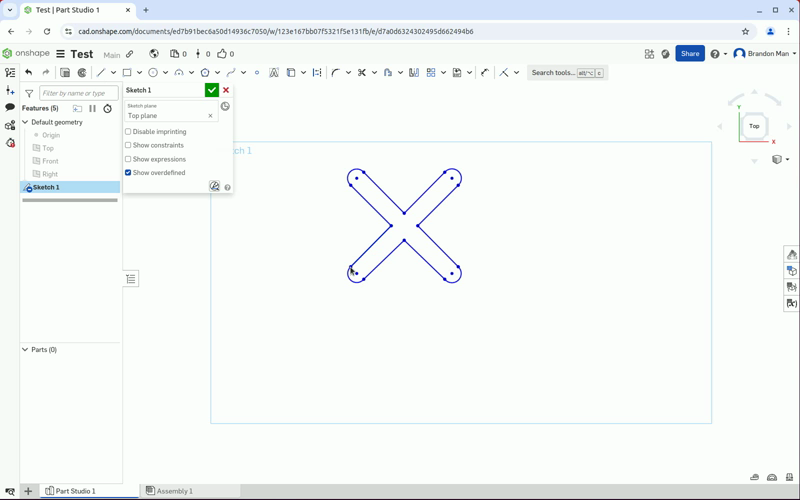
mouse_move(449, 271)
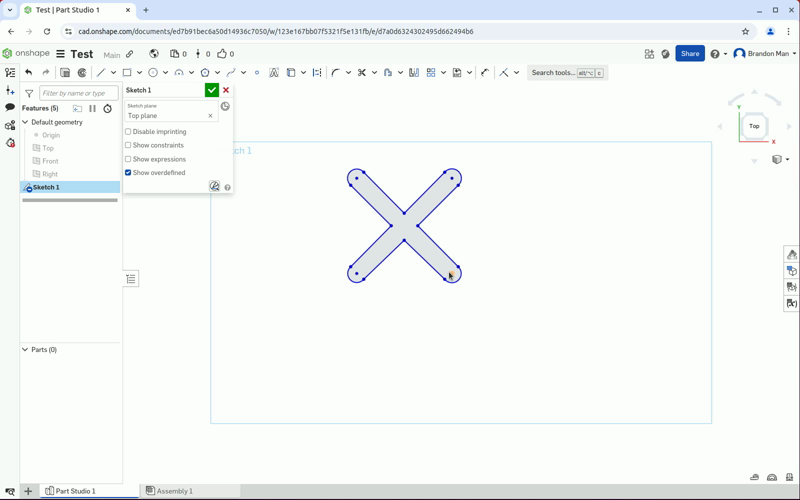
click(449, 271)
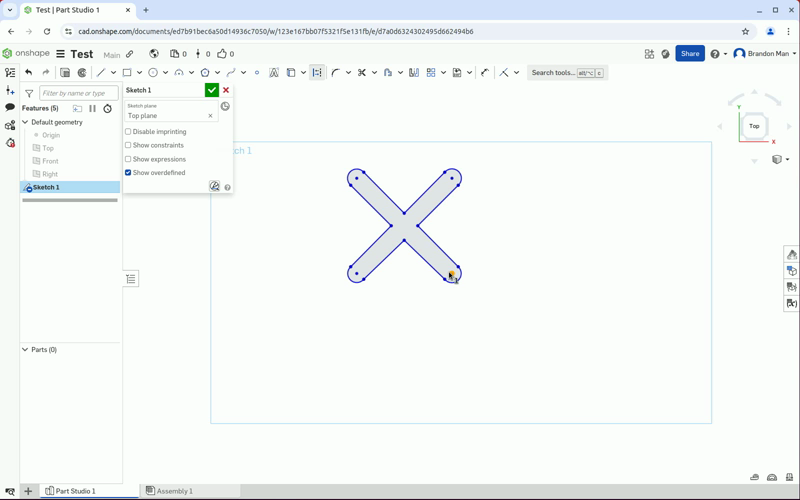
mouse_move(73, 352)
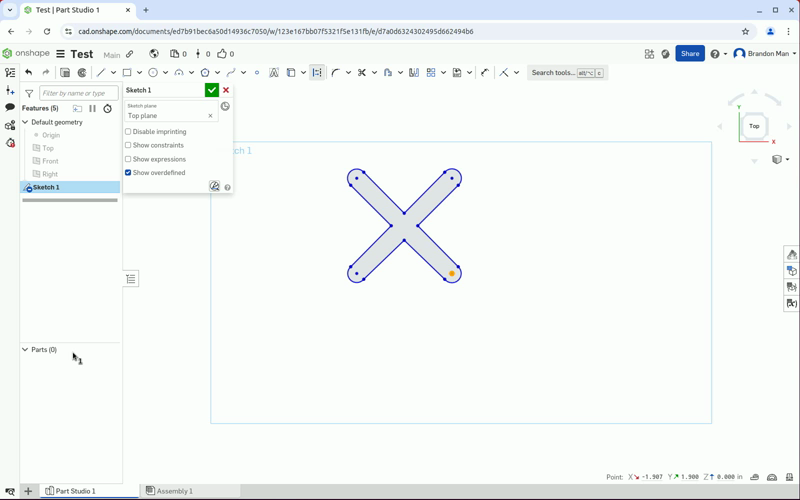
key(shift+y)
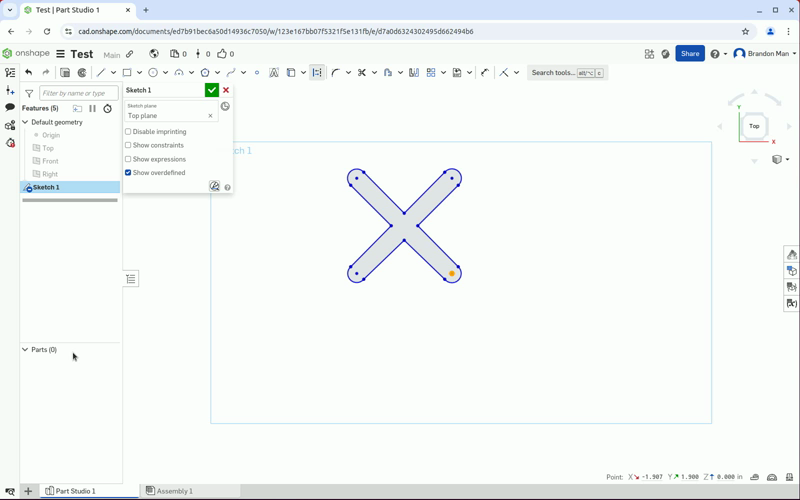
key(shift+e)
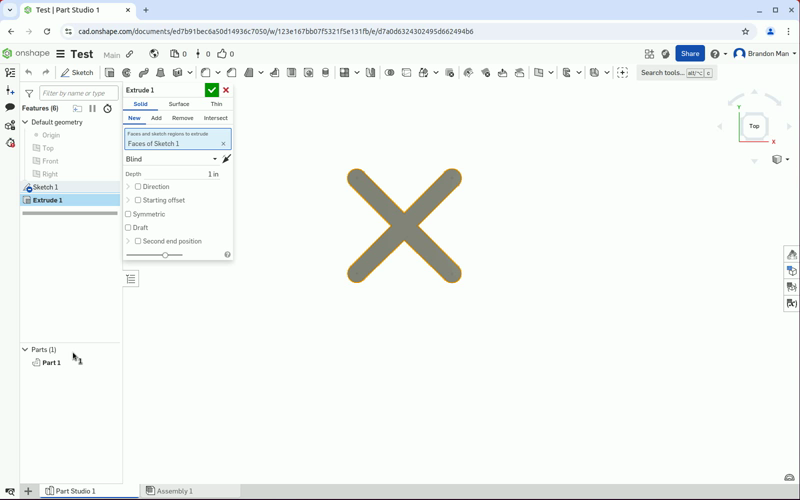
mouse_move(143, 106)
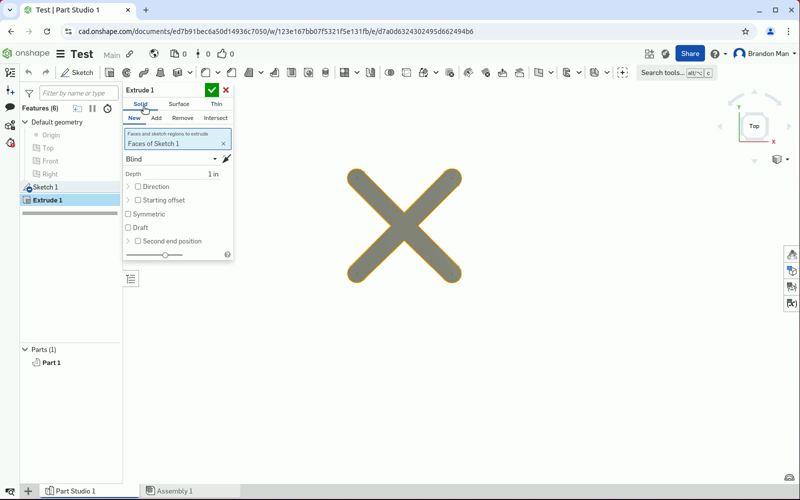
click(143, 106)
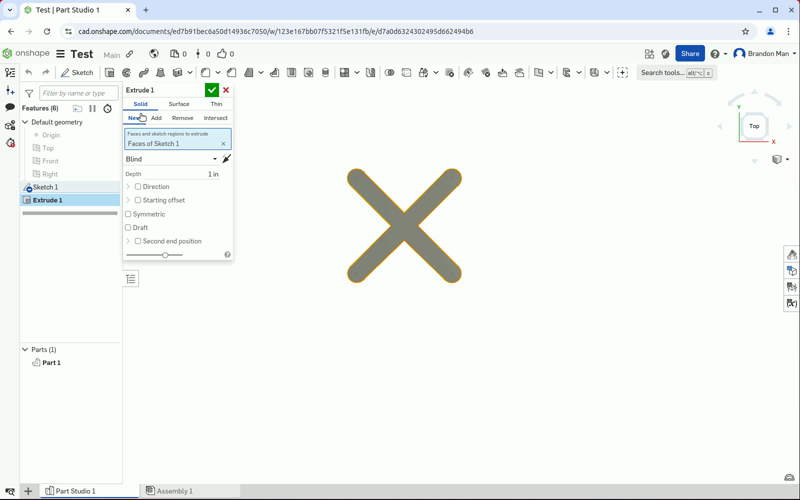
mouse_move(137, 120)
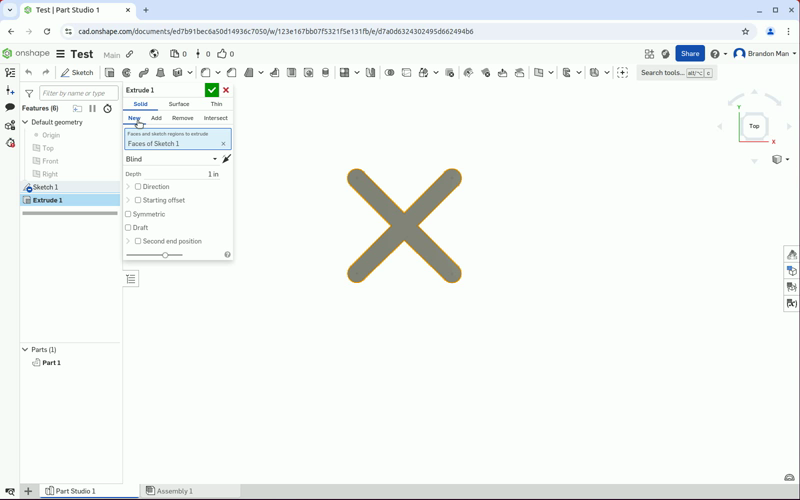
click(137, 120)
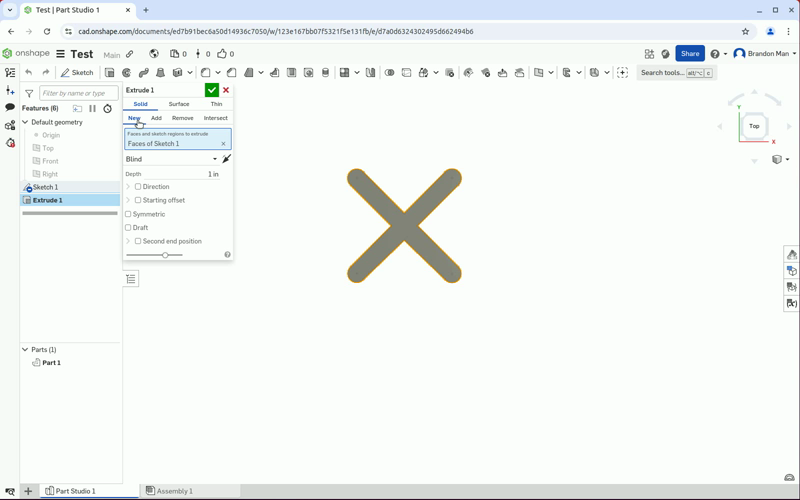
key(tab, 4)
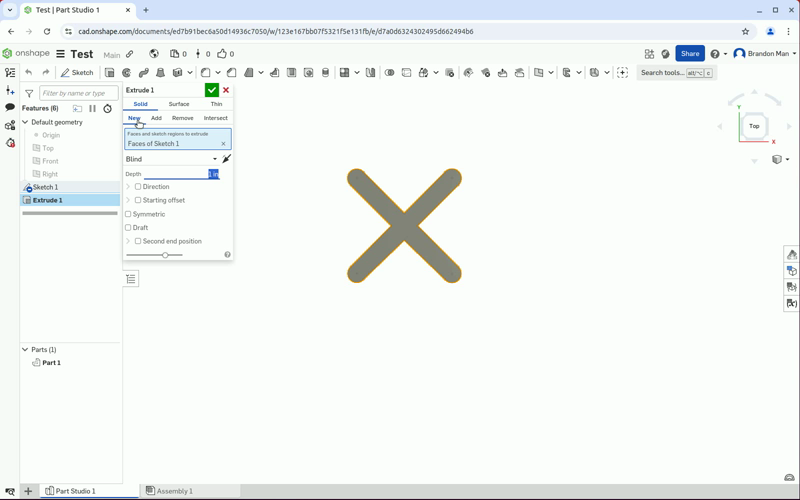
text(1.204)
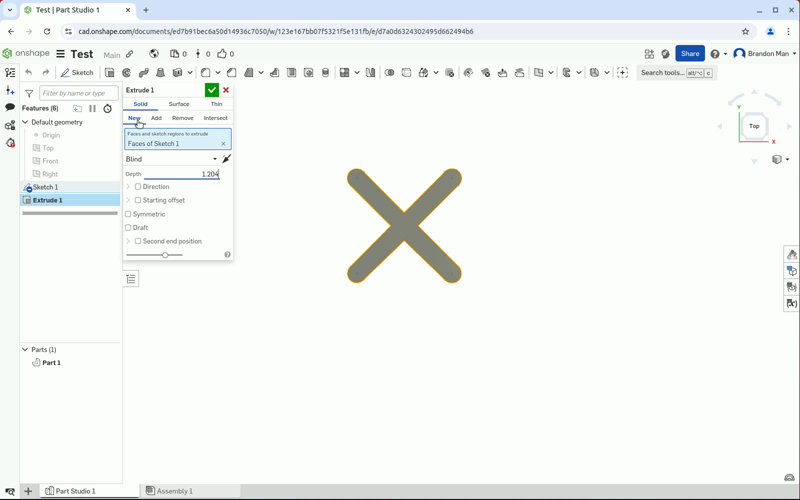
key(enter)
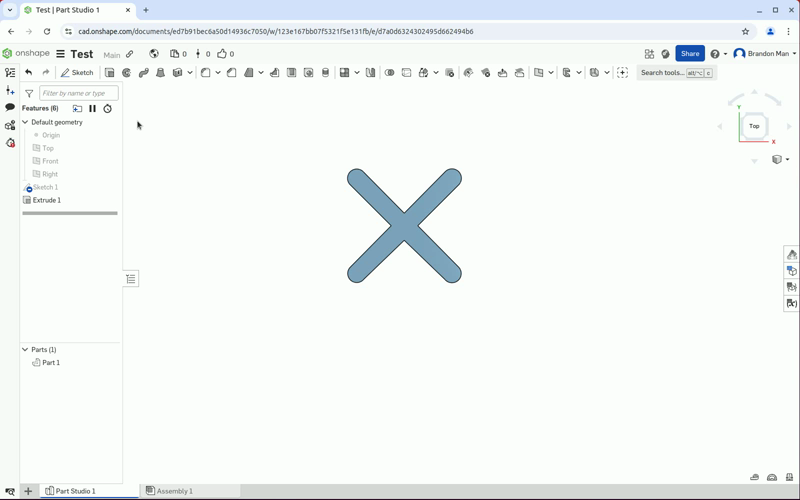
key(shift+h)
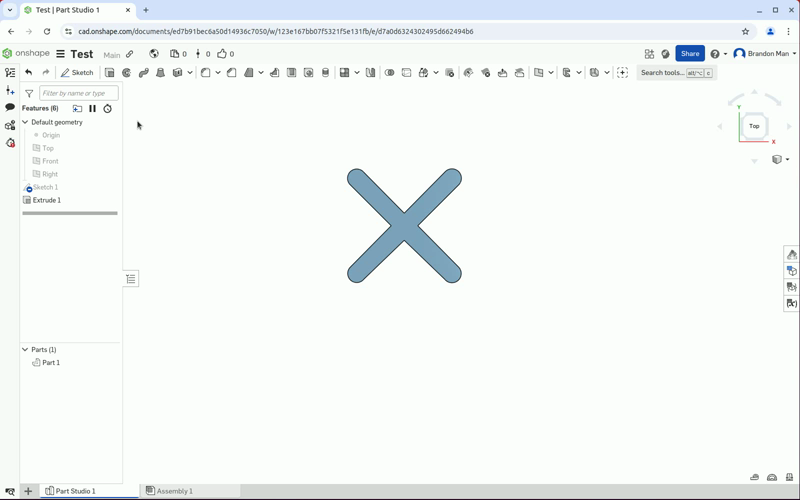
key(shift+h)
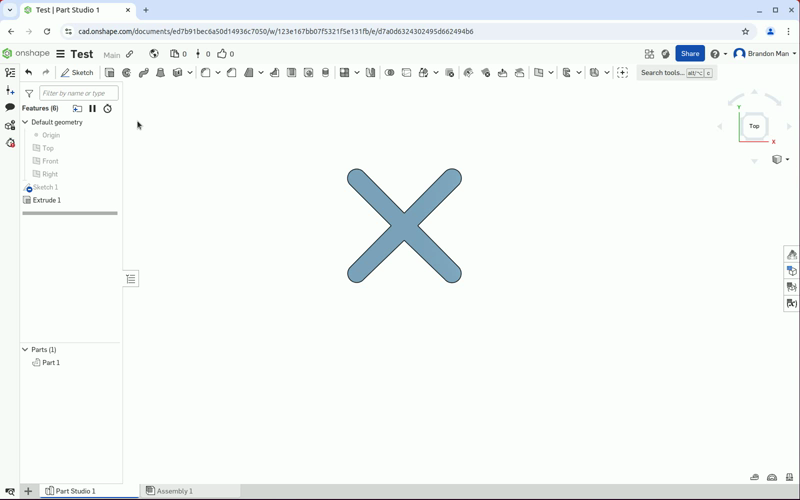
mouse_move(73, 189)
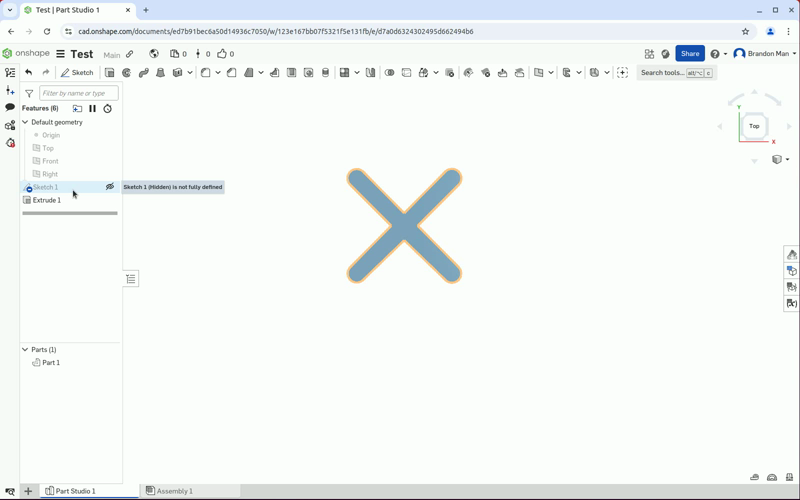
click(73, 189)
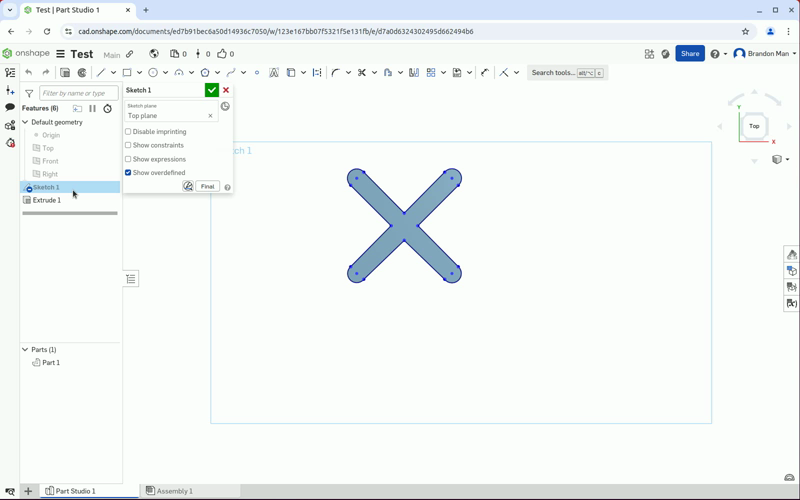
mouse_move(229, 92)
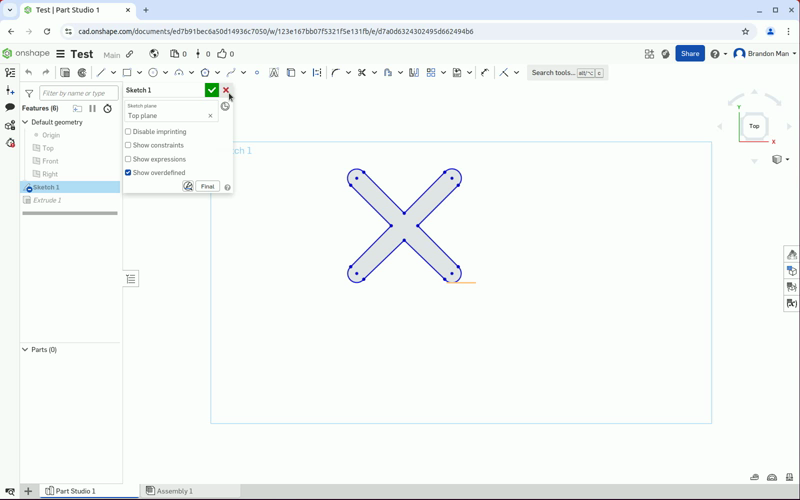
click(229, 92)
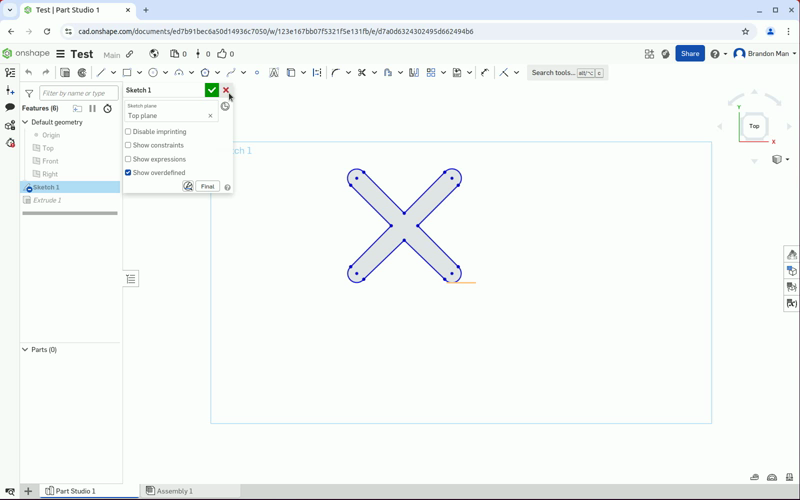
key(shift+s)
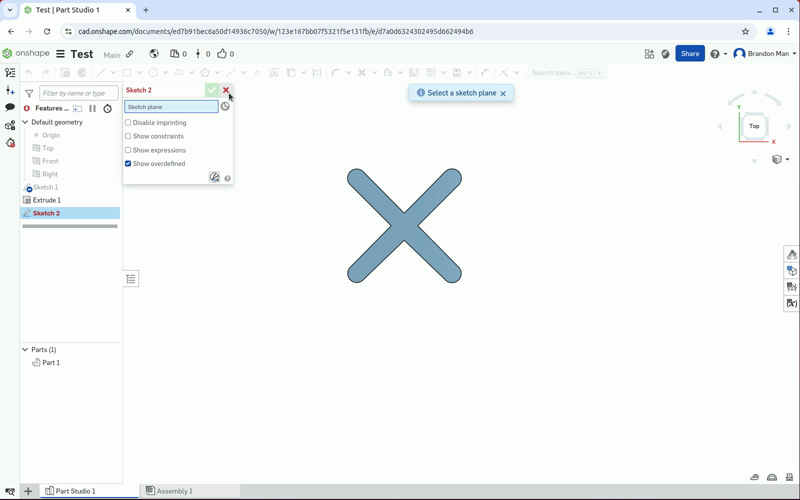
mouse_move(73, 150)
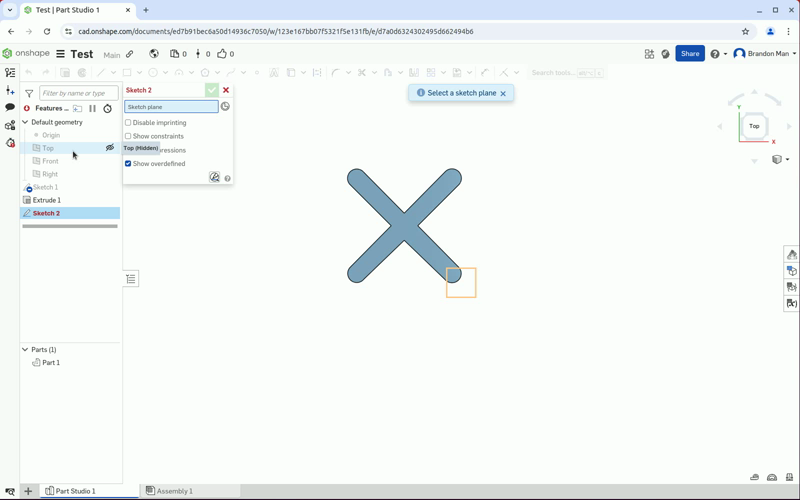
click(73, 150)
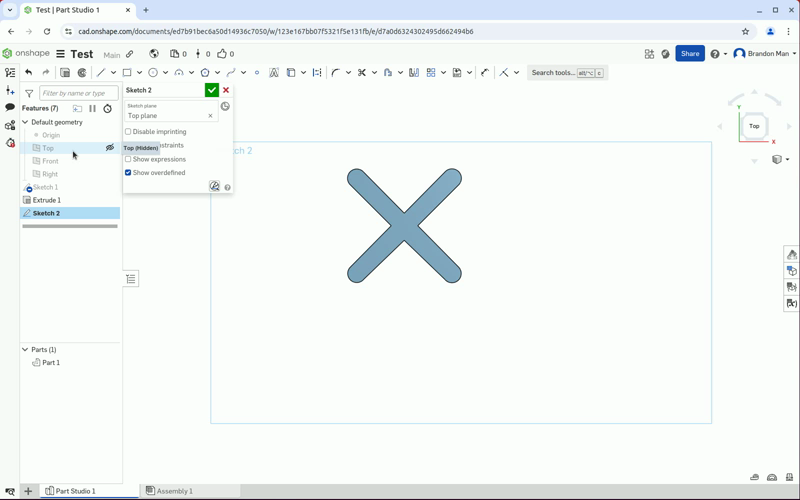
mouse_move(73, 352)
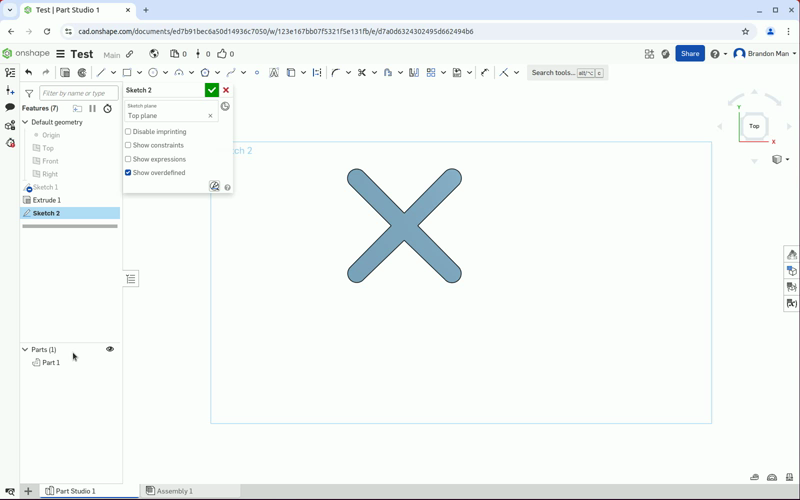
key(y)
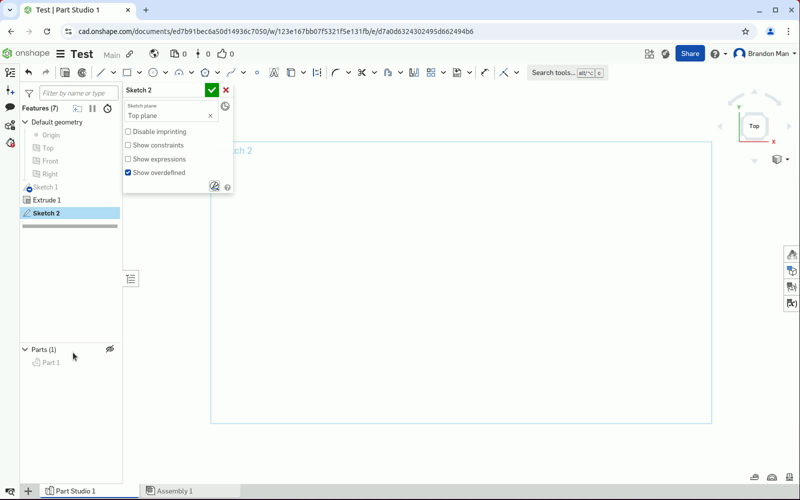
key(c)
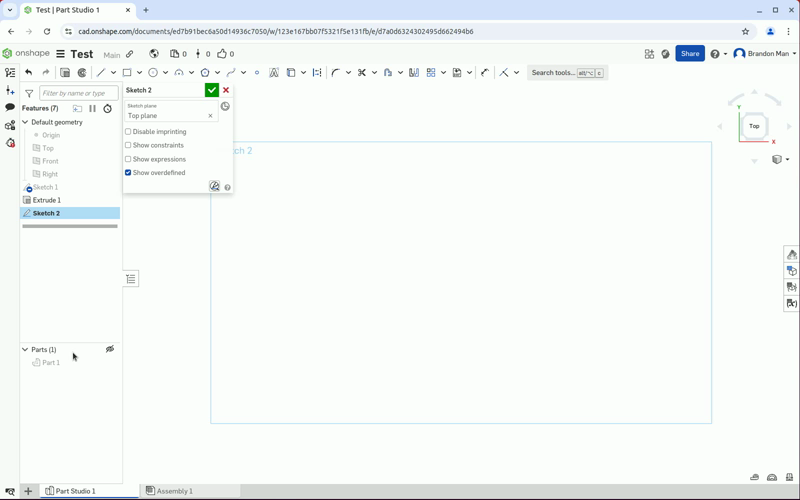
key_down(shift)
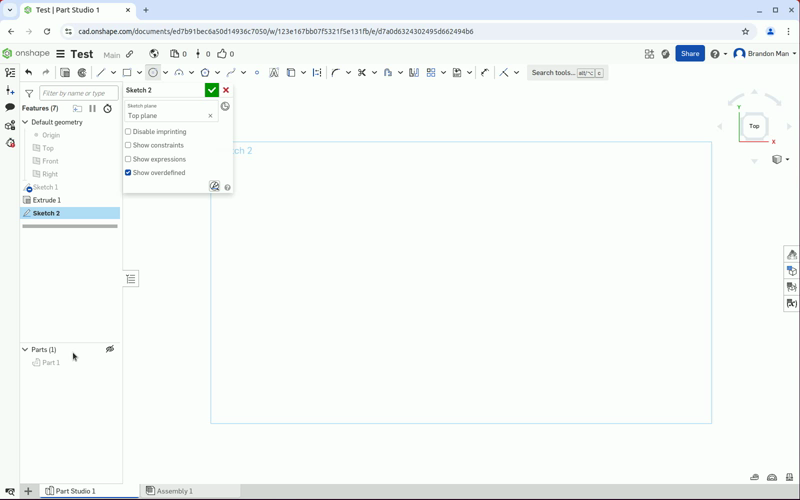
mouse_move(358, 179)
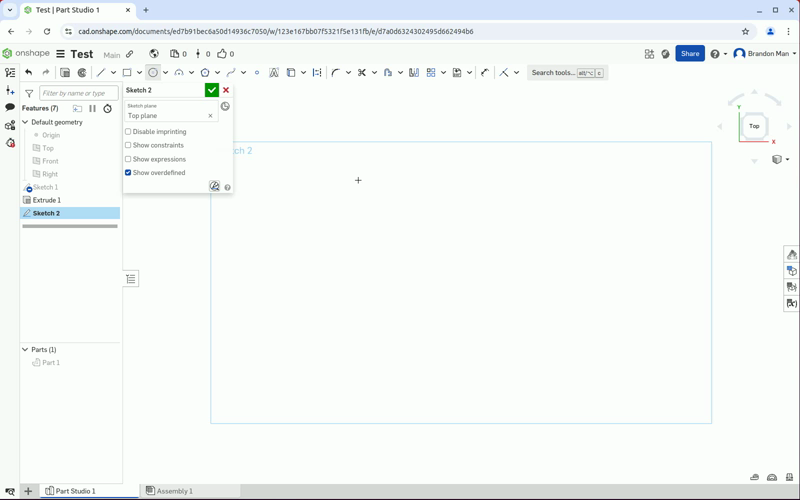
click(358, 179)
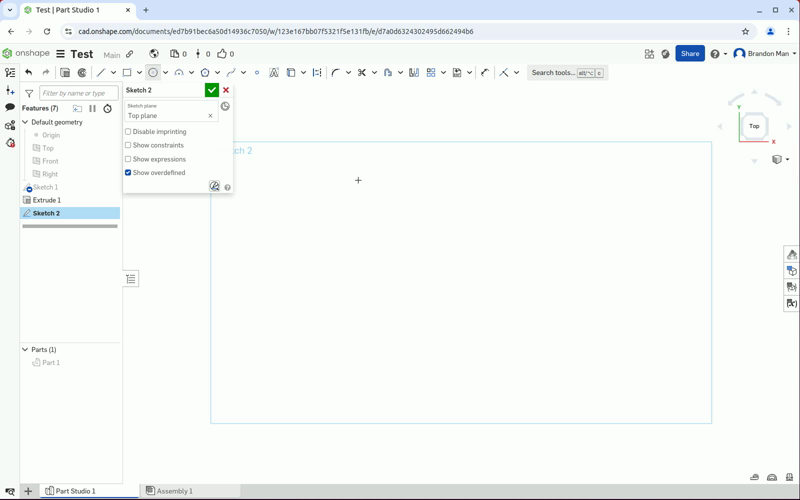
key_up(shift)
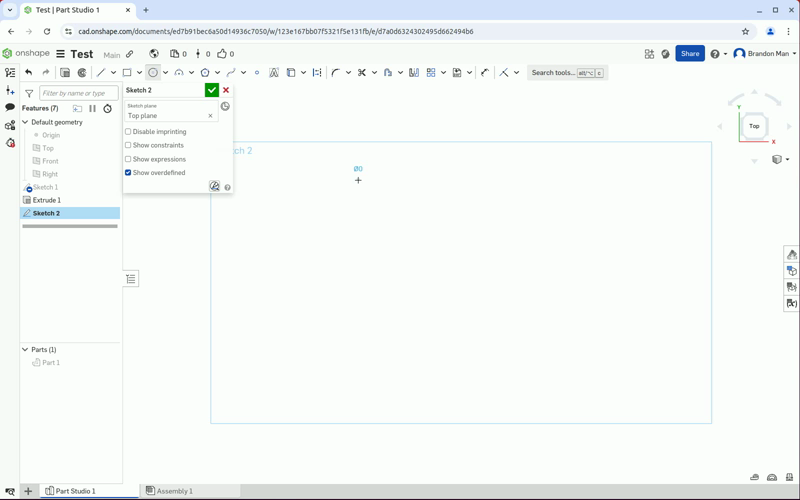
mouse_move(364, 179)
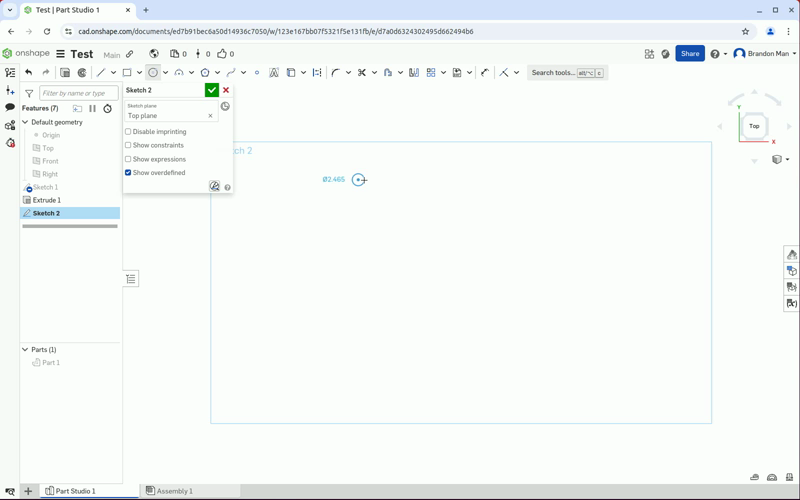
click(364, 179)
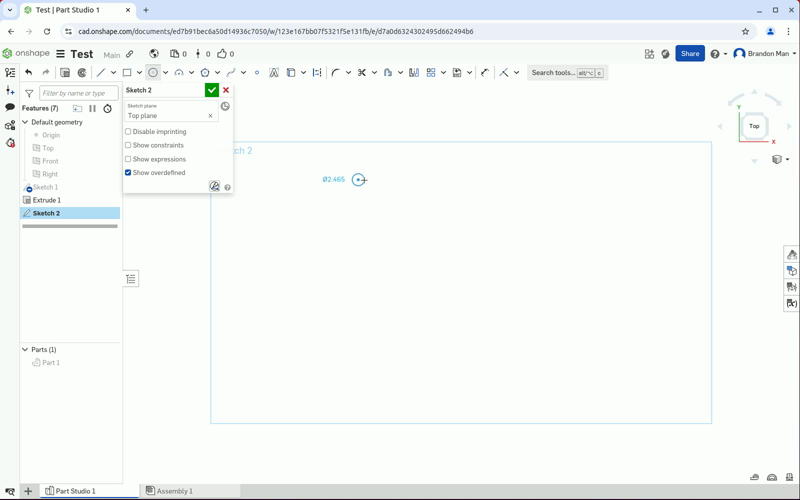
key(esc)
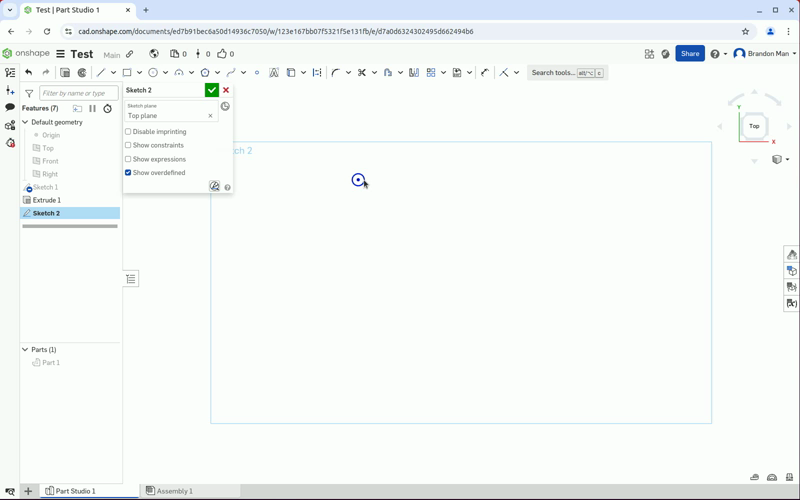
mouse_move(354, 178)
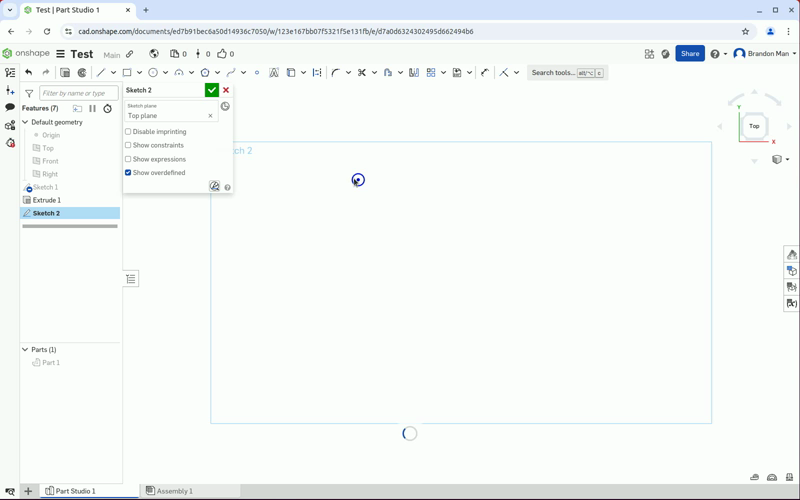
scroll(6)
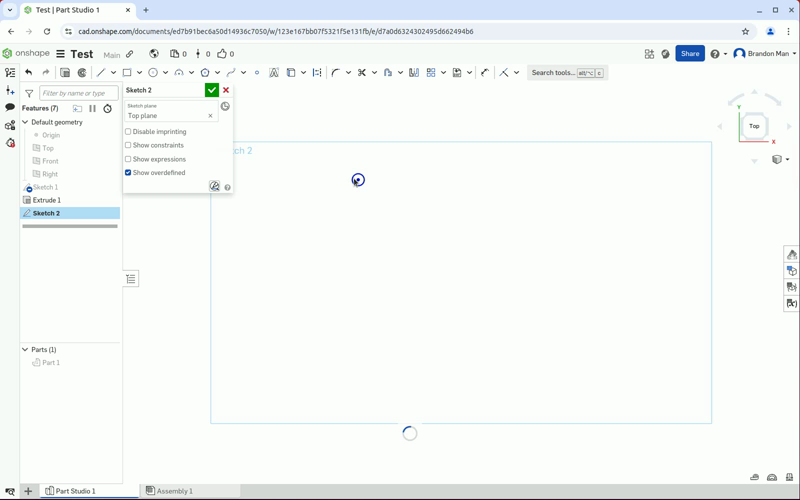
scroll(6)
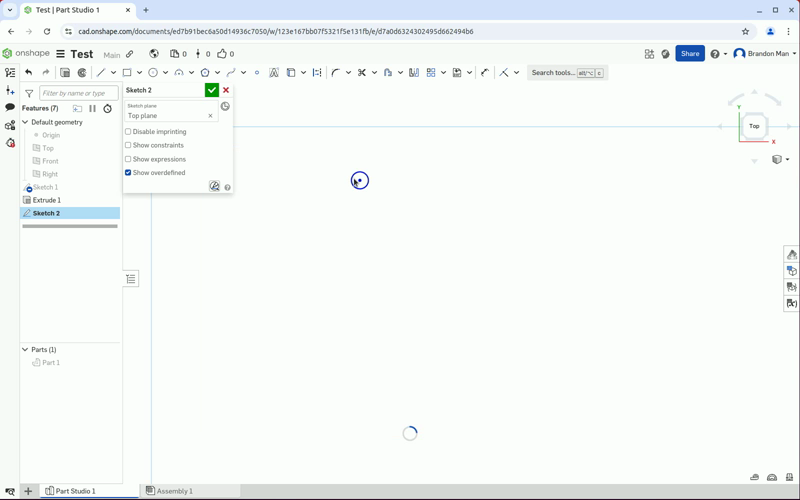
scroll(6)
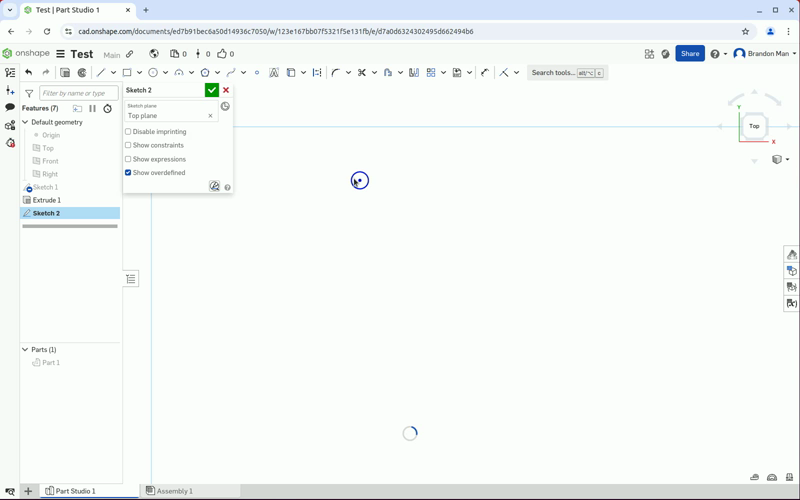
scroll(6)
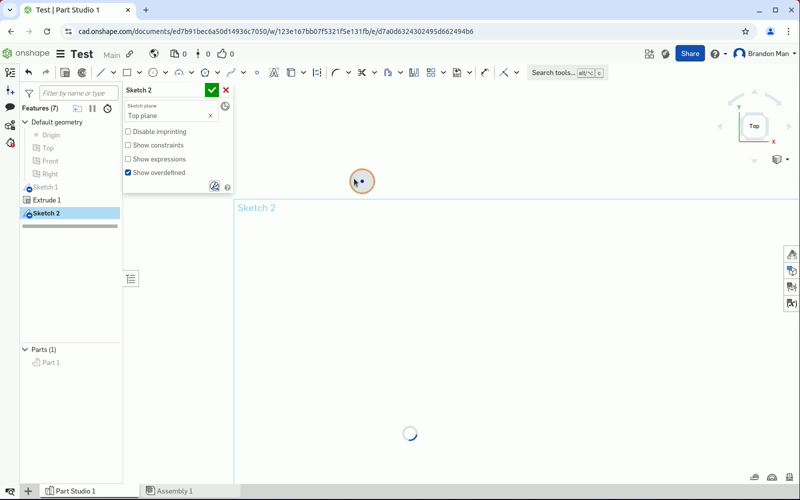
scroll(6)
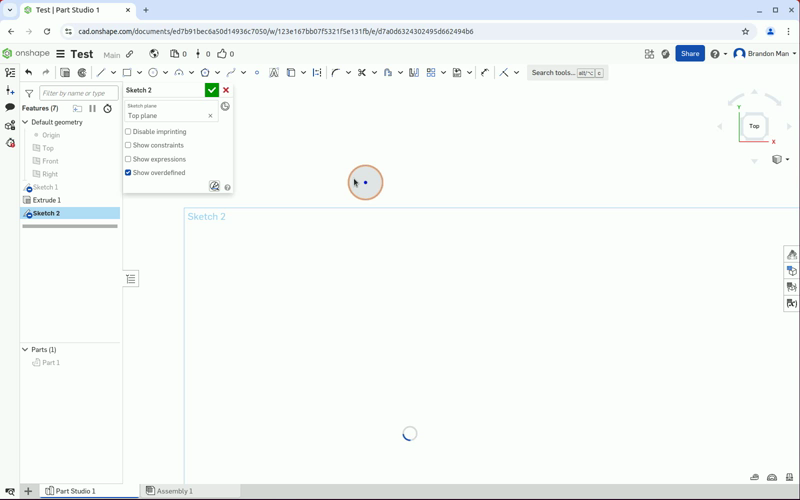
scroll(6)
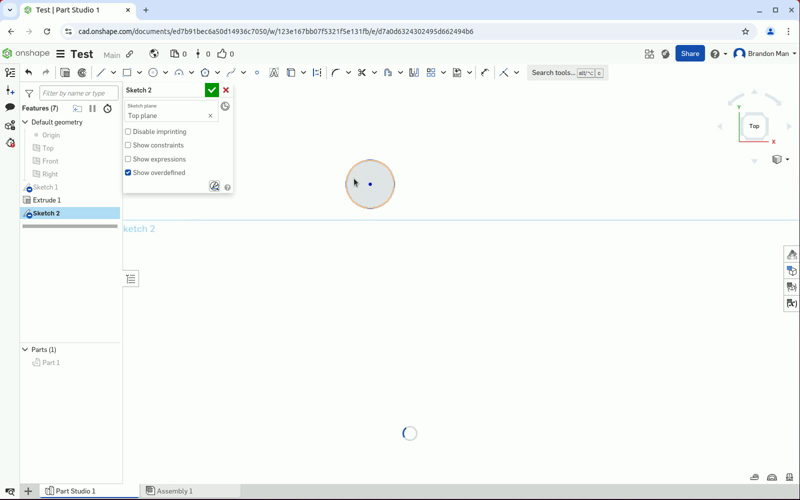
scroll(6)
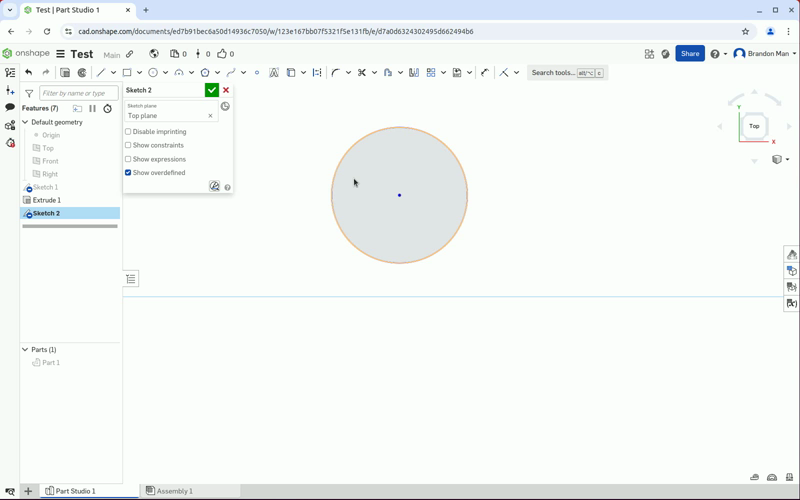
click(354, 178)
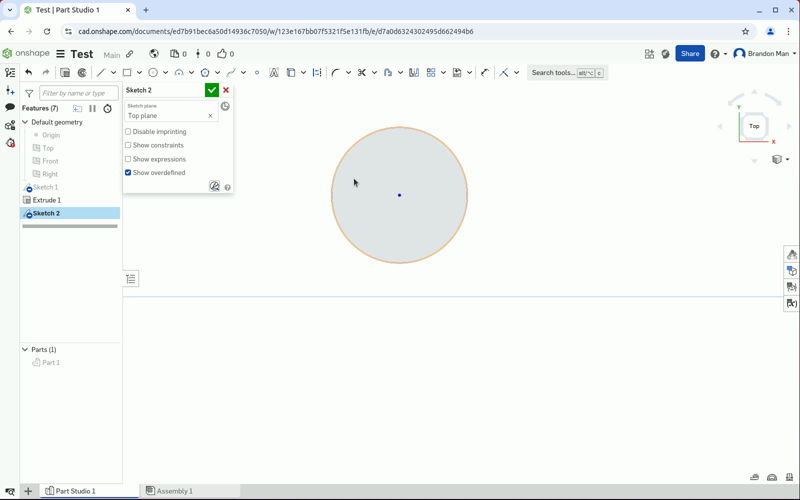
scroll(-6)
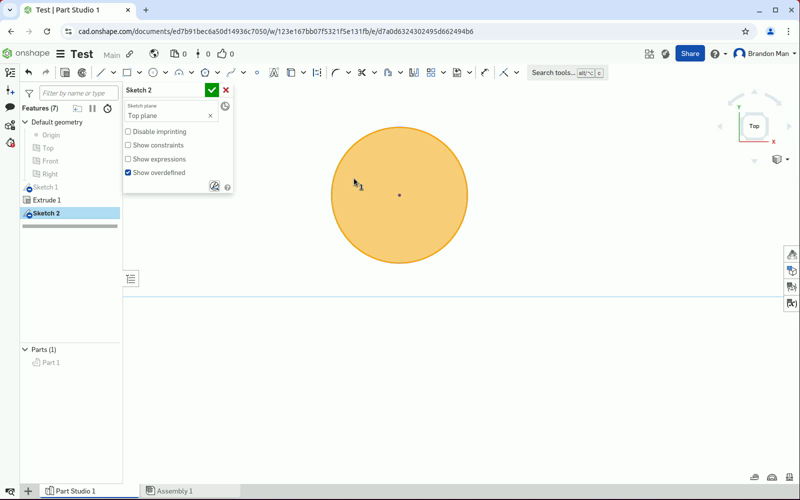
scroll(-6)
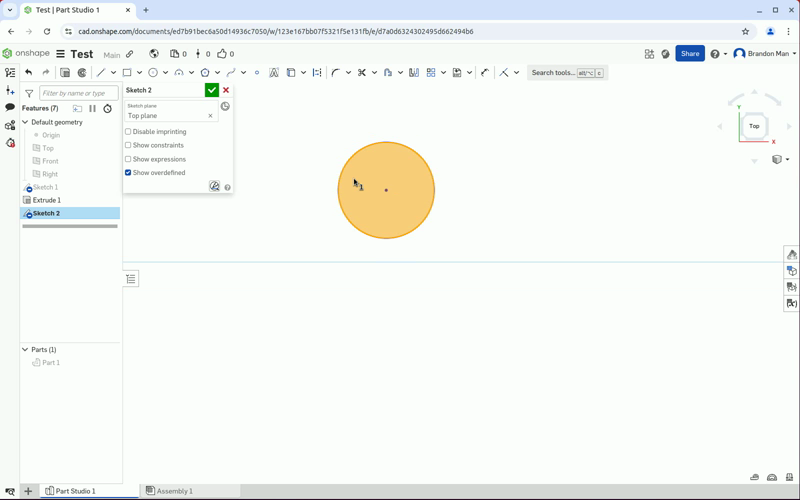
scroll(-6)
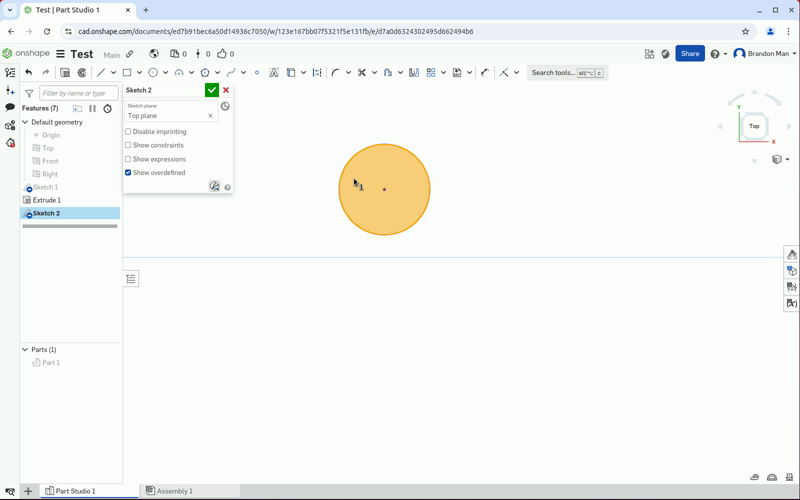
scroll(-6)
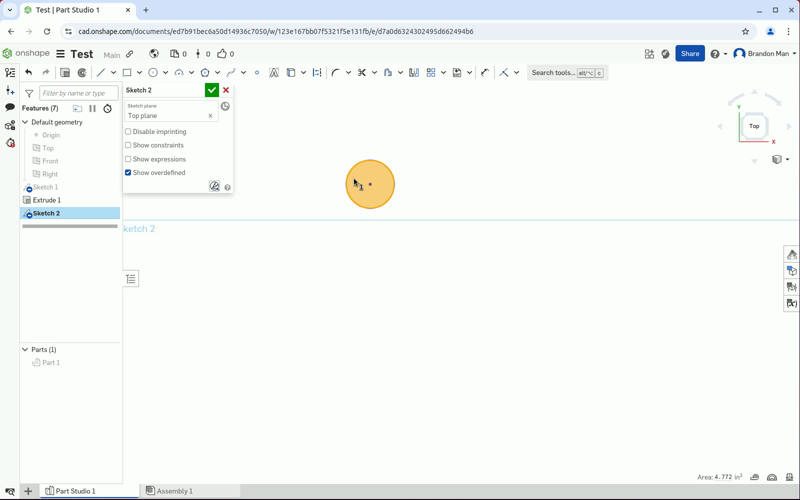
scroll(-6)
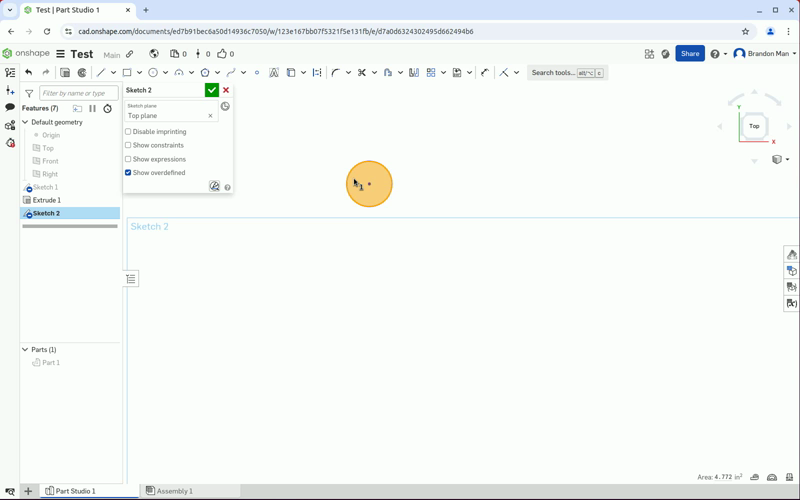
scroll(-6)
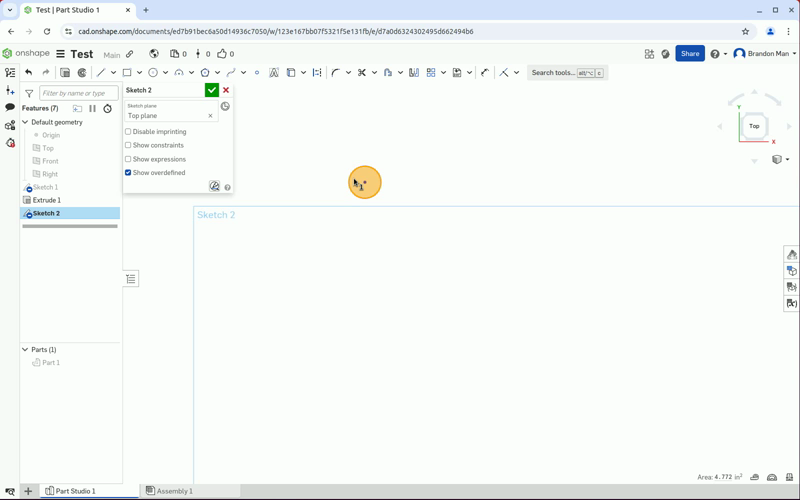
scroll(-6)
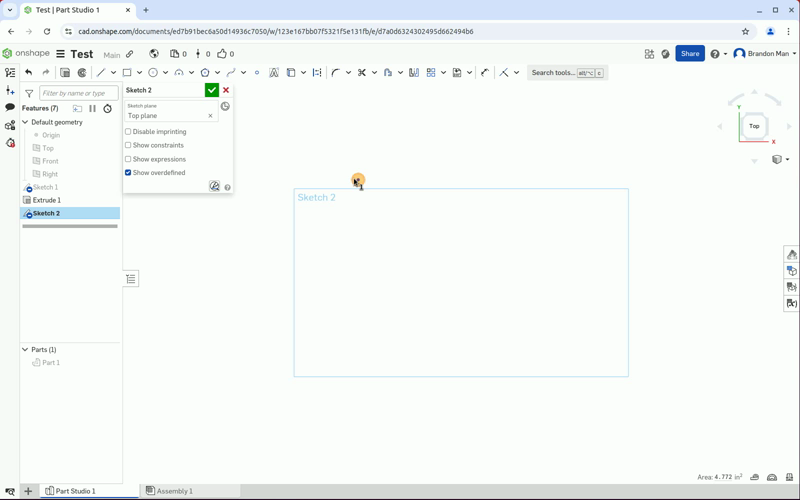
mouse_move(73, 352)
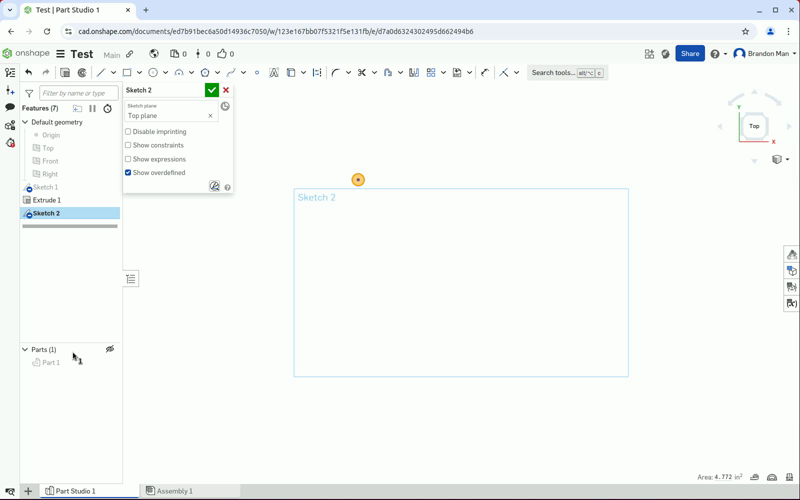
key(shift+y)
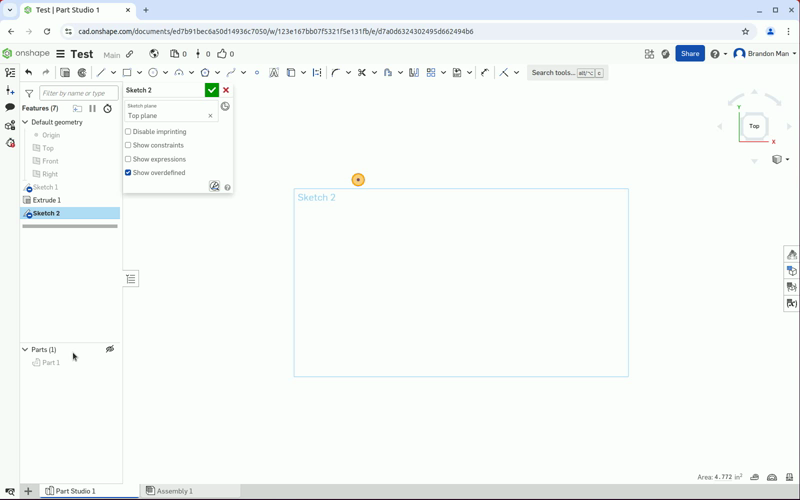
key(shift+e)
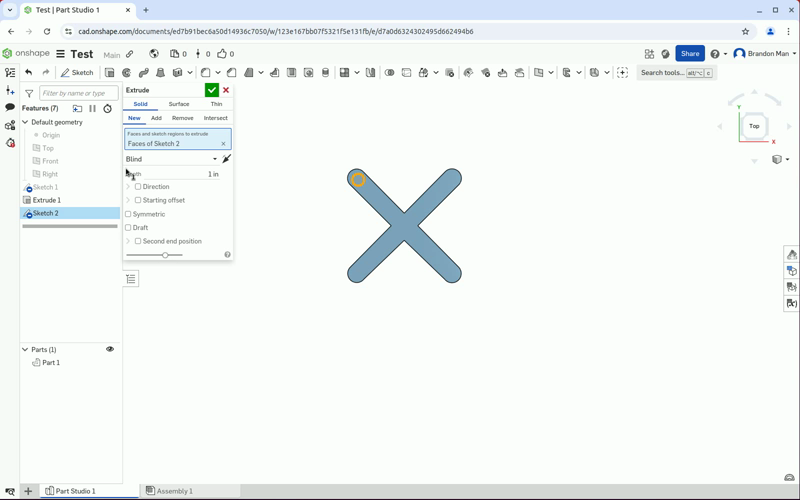
mouse_move(143, 106)
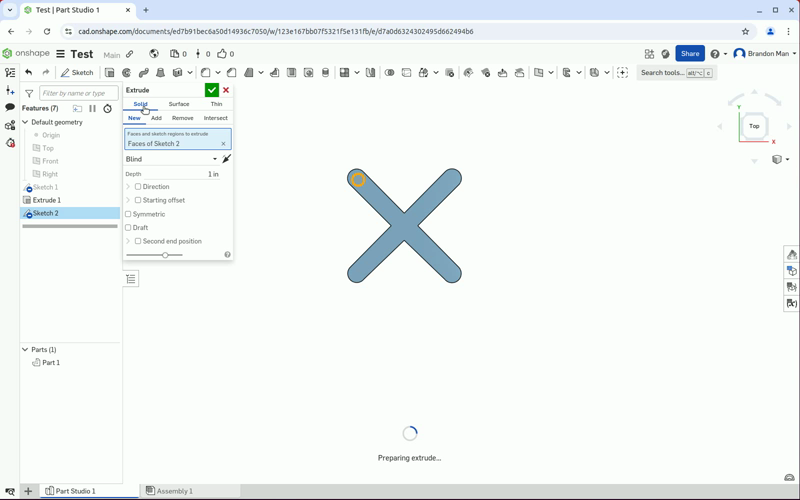
click(143, 106)
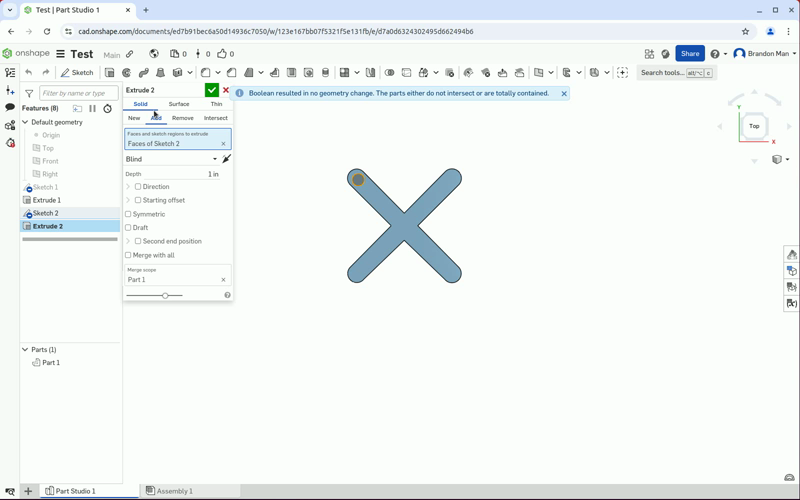
mouse_move(186, 120)
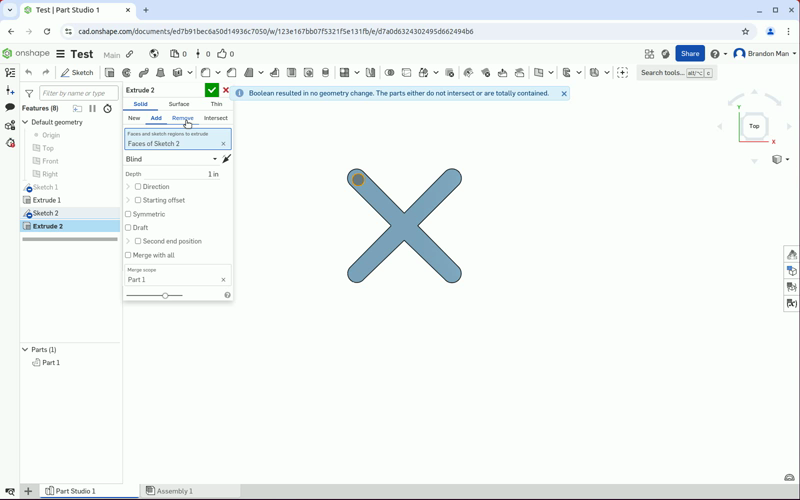
click(186, 120)
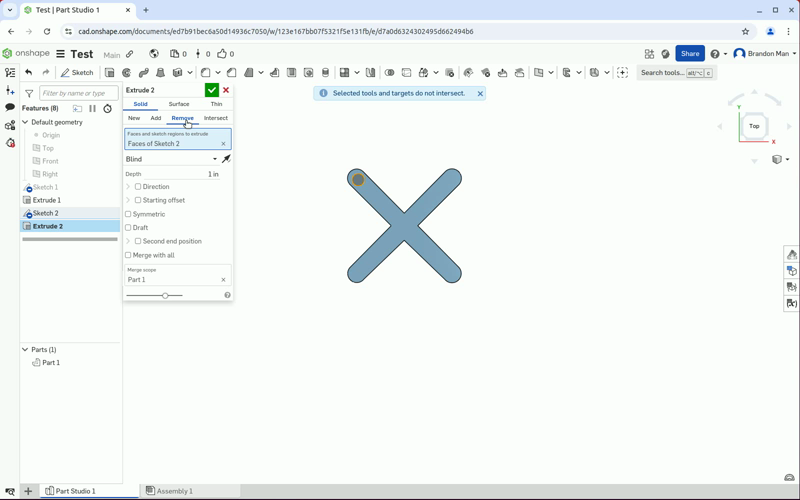
key(tab, 4)
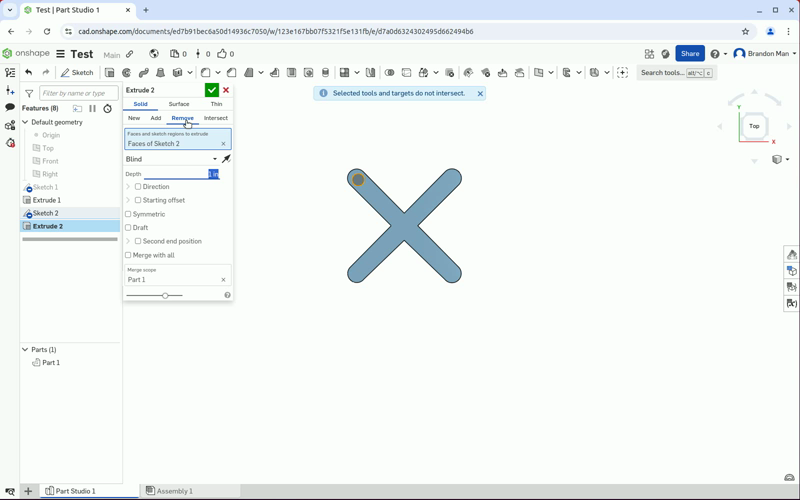
text(-6.499)
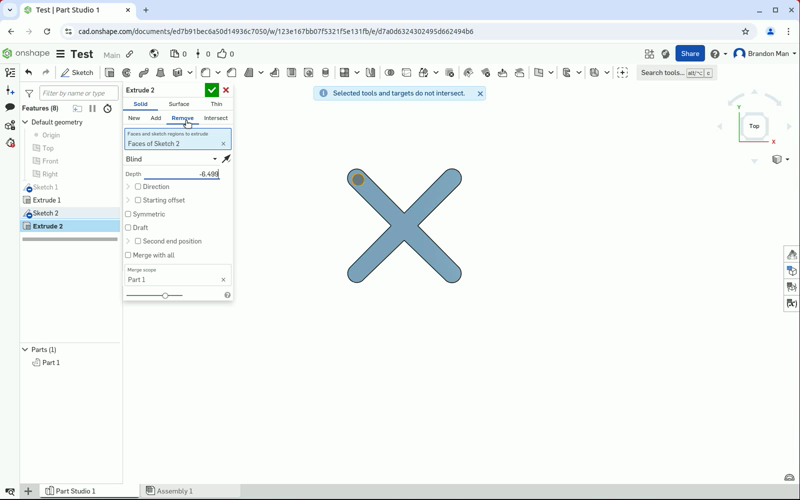
key(tab, 6)
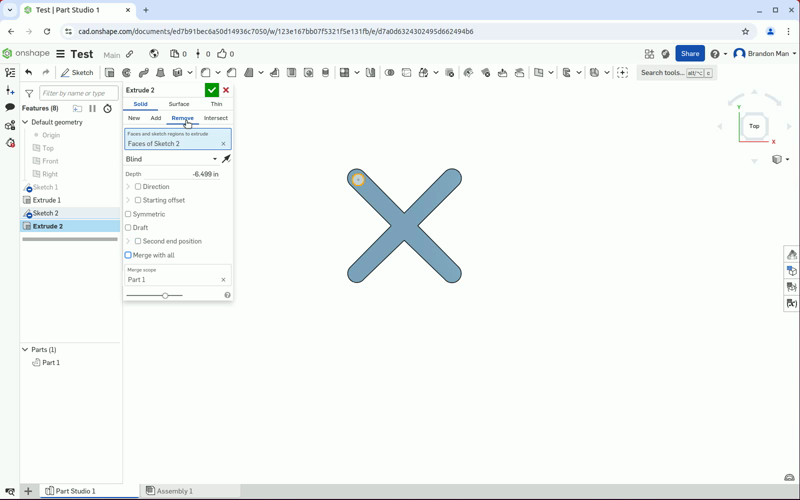
key(space)
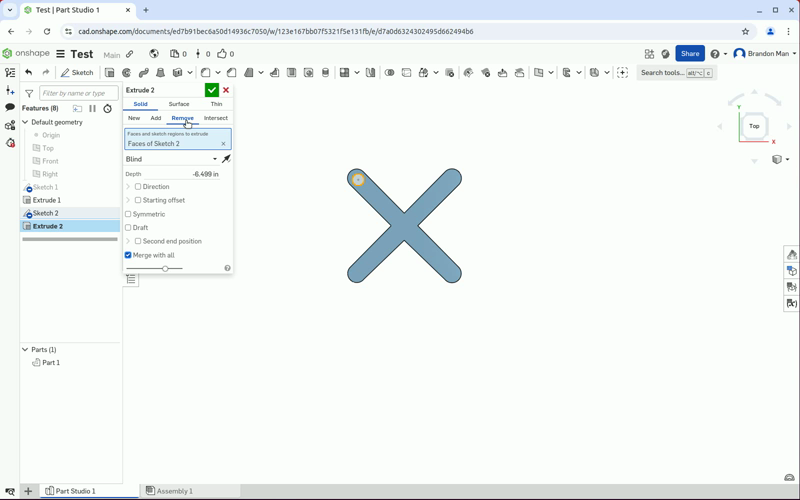
key(enter)
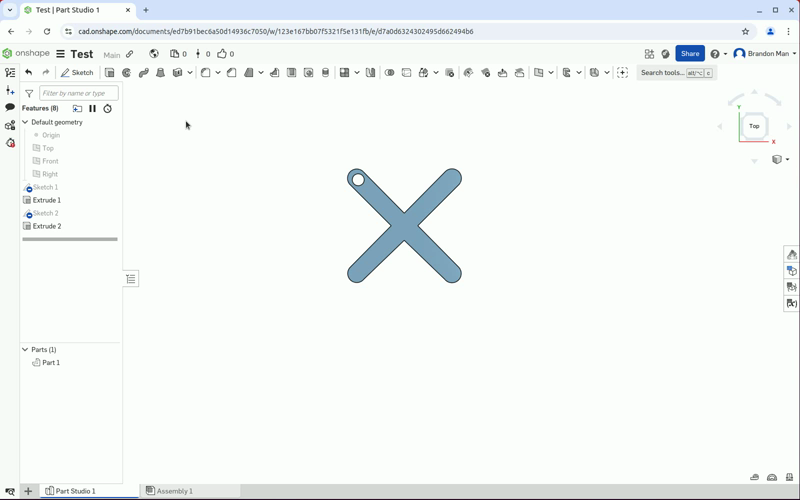
key(shift+h)
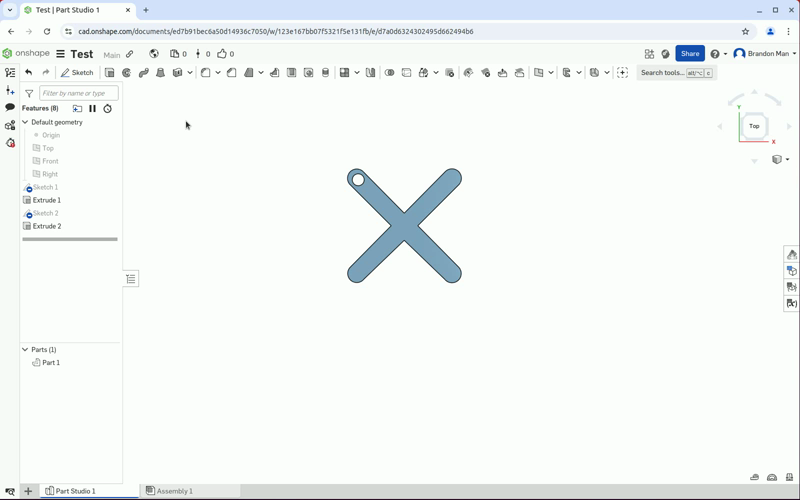
key(shift+h)
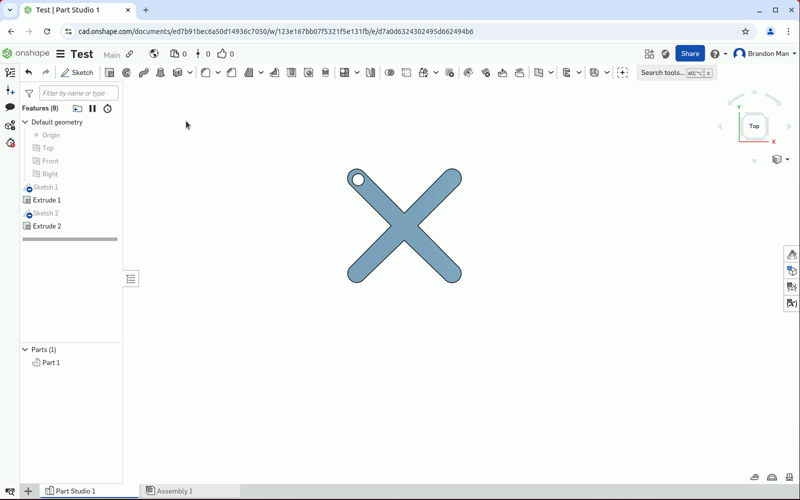
mouse_move(73, 189)
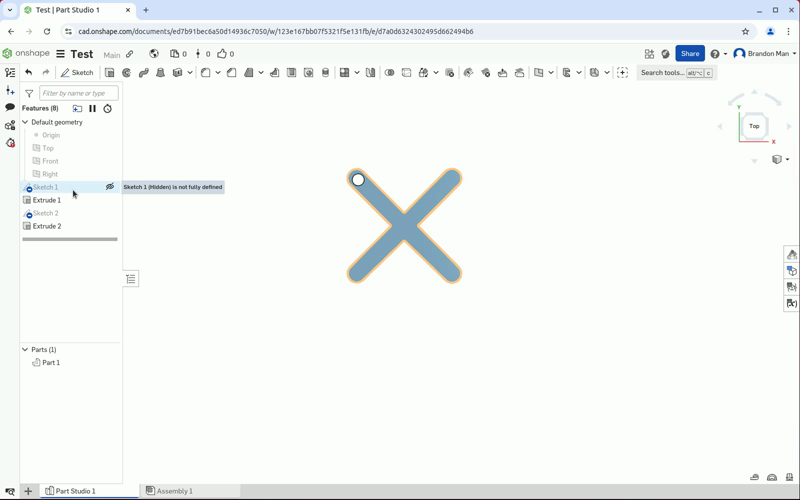
click(73, 189)
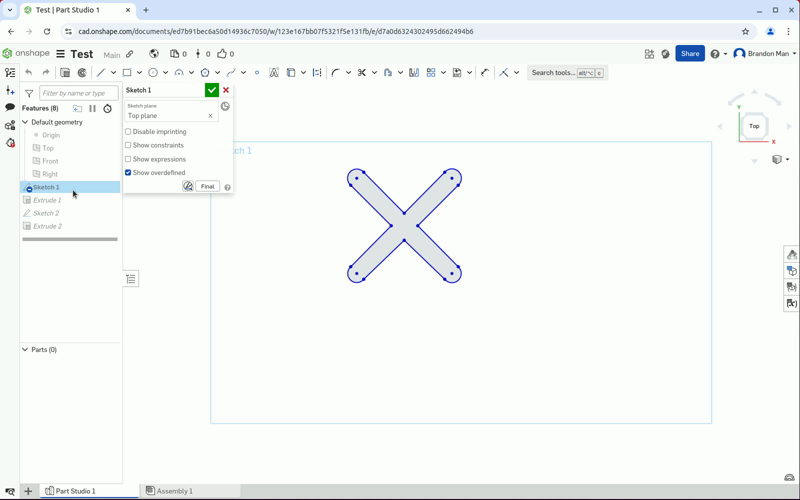
mouse_move(229, 92)
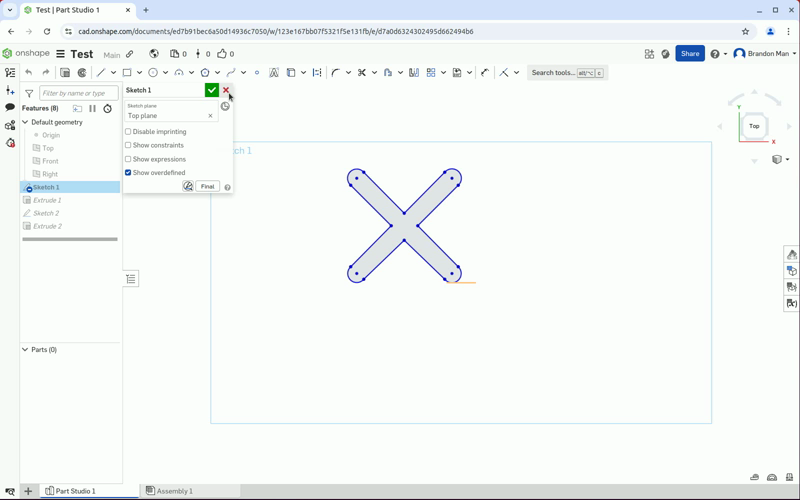
click(229, 92)
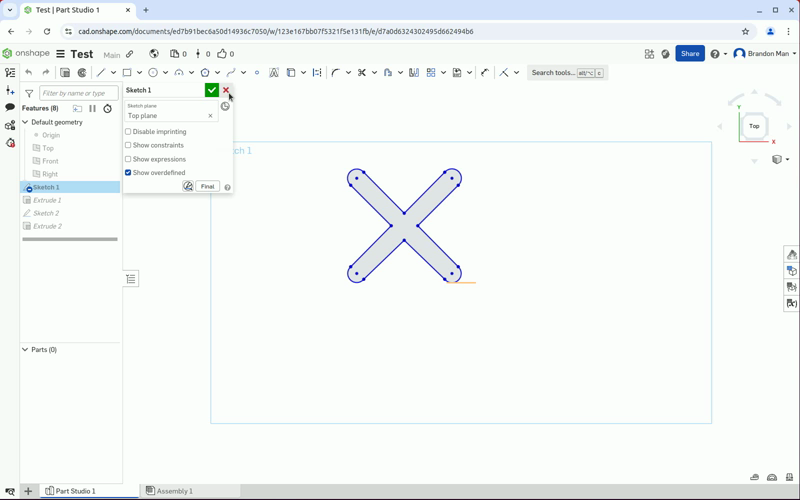
key(shift+s)
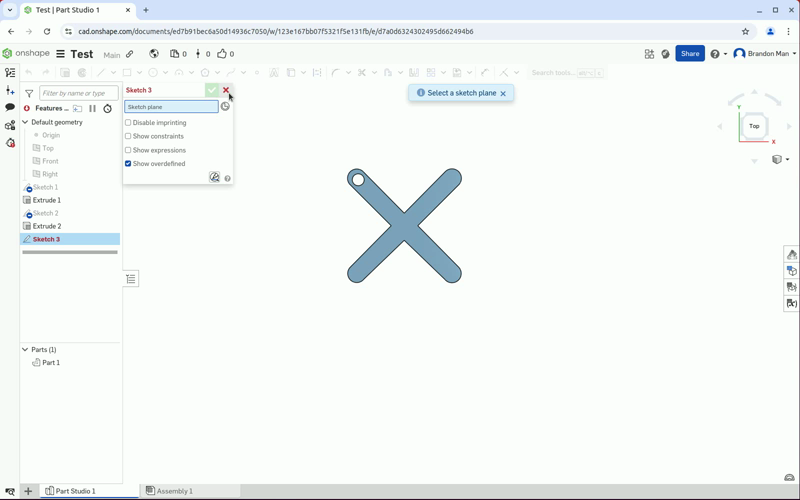
mouse_move(73, 150)
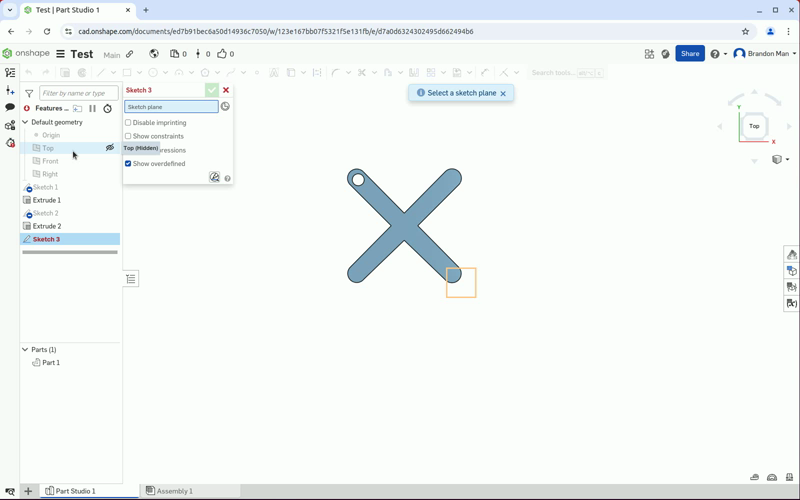
click(73, 150)
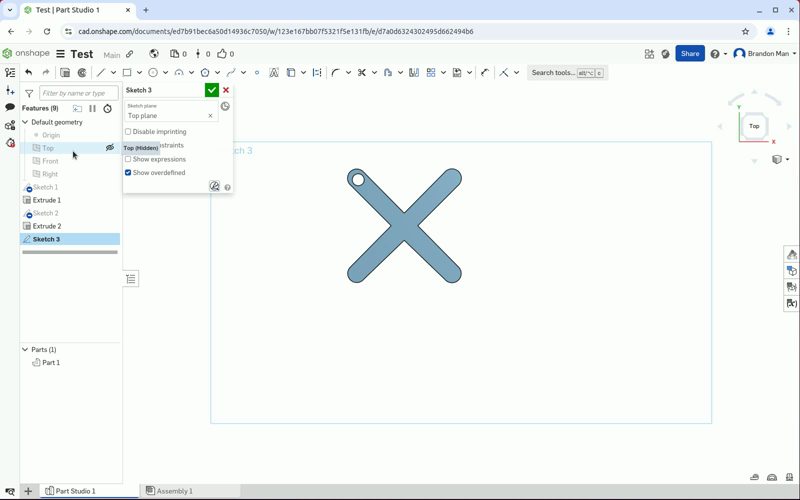
mouse_move(73, 352)
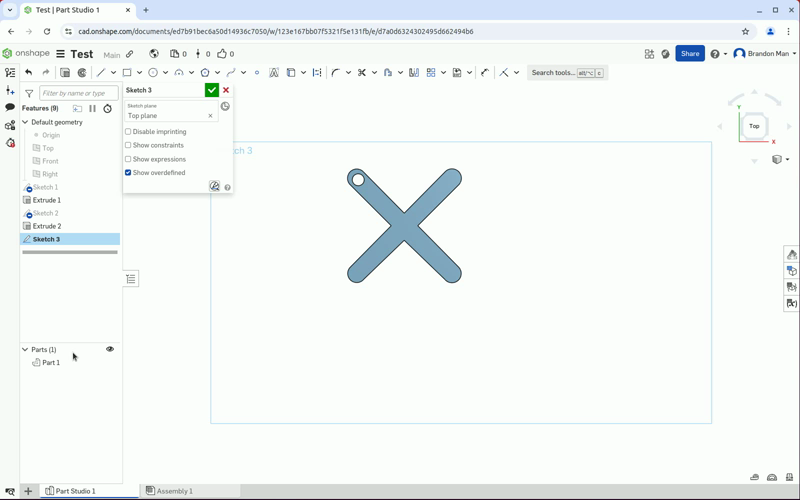
key(y)
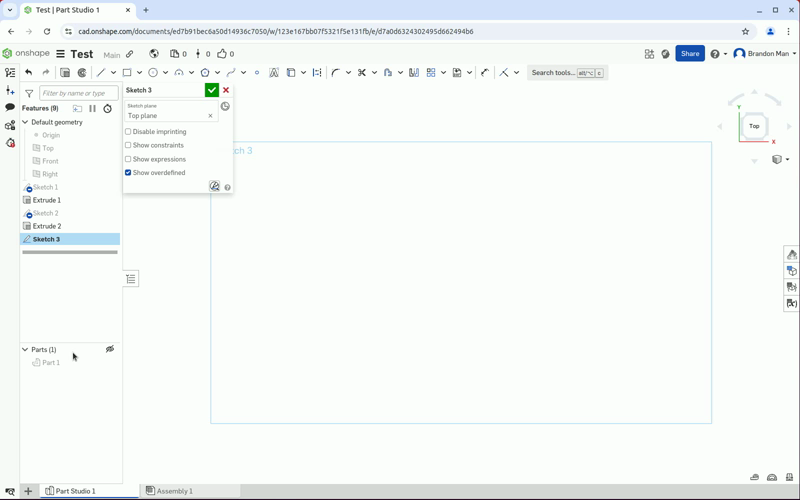
key(c)
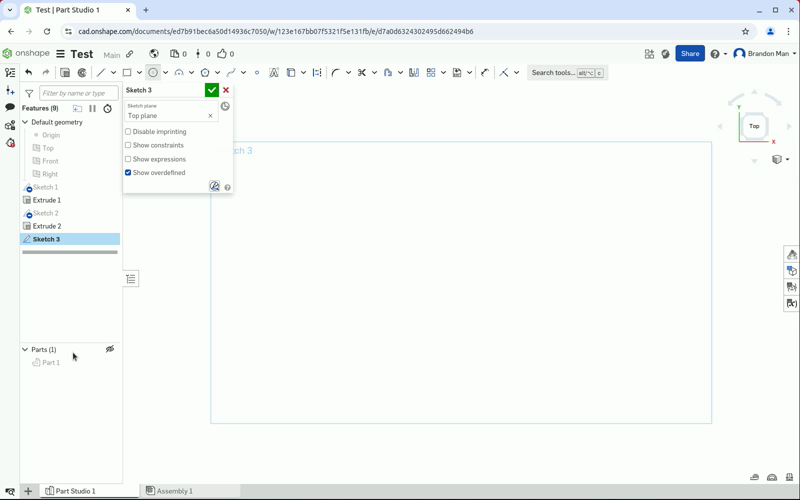
key_down(shift)
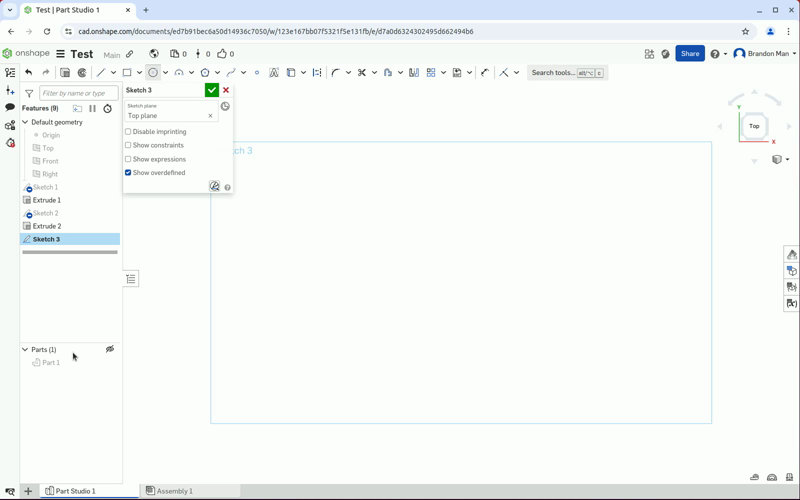
mouse_move(451, 179)
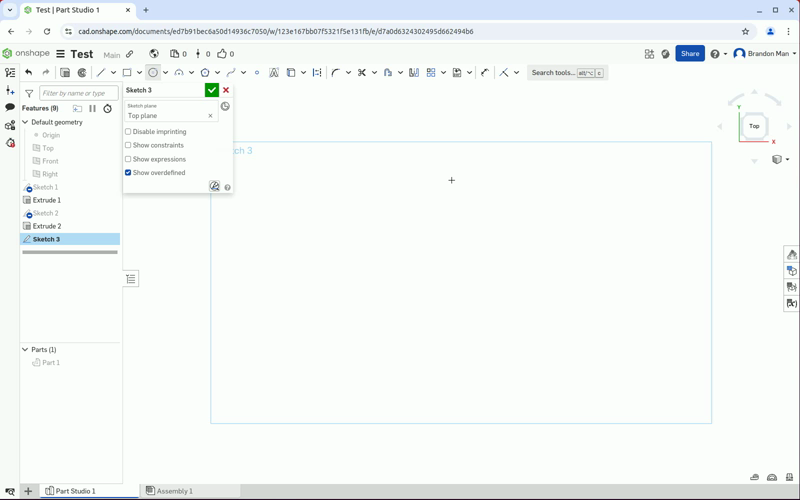
click(451, 179)
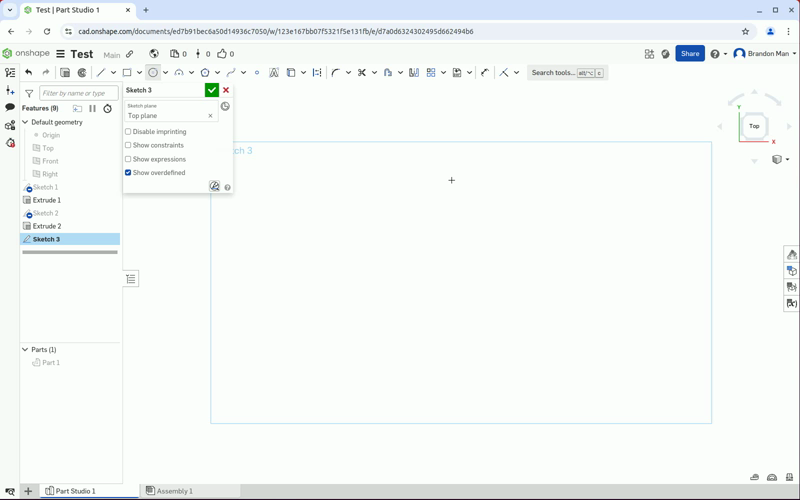
key_up(shift)
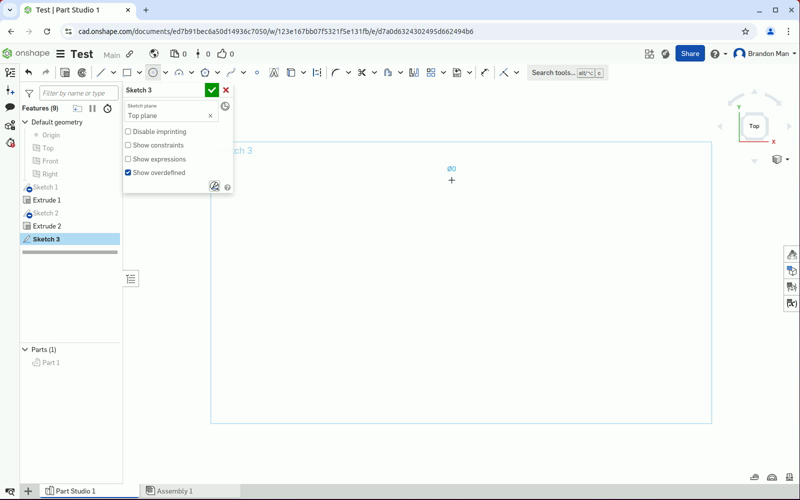
mouse_move(458, 179)
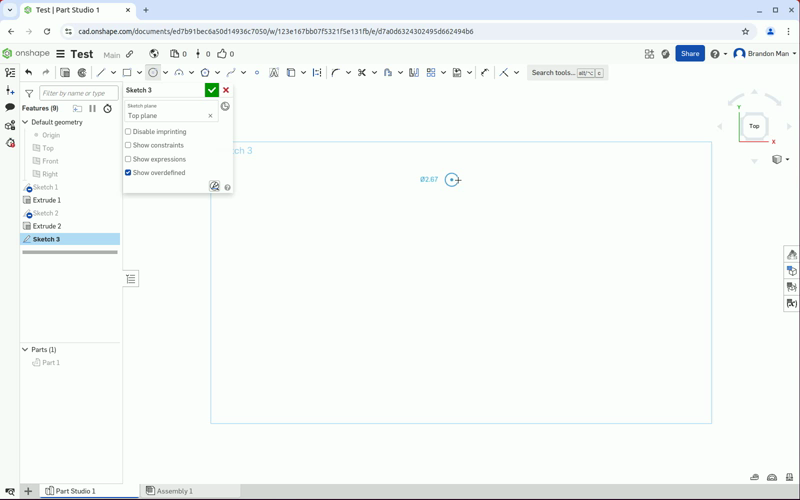
click(458, 179)
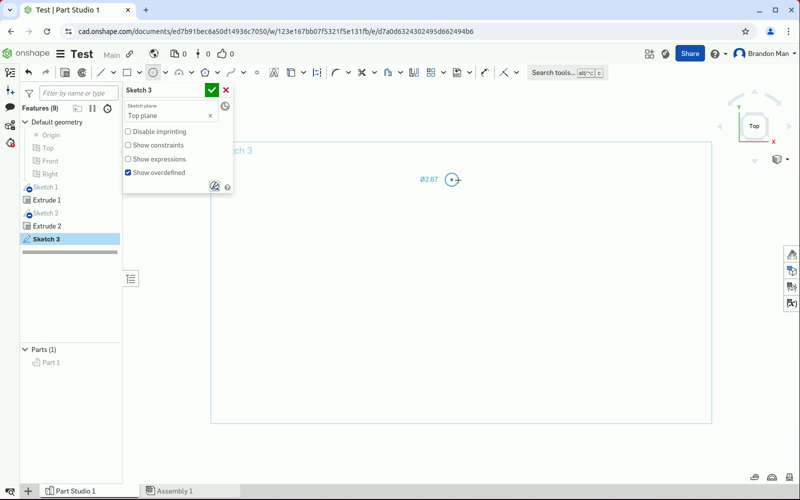
key(esc)
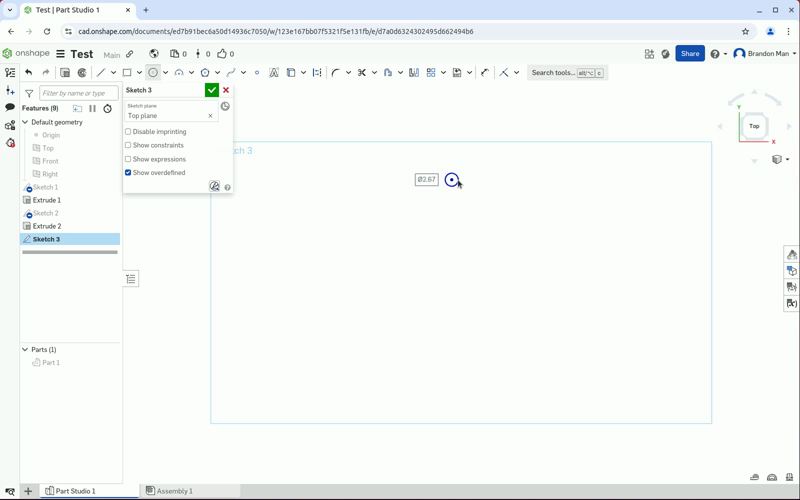
mouse_move(451, 176)
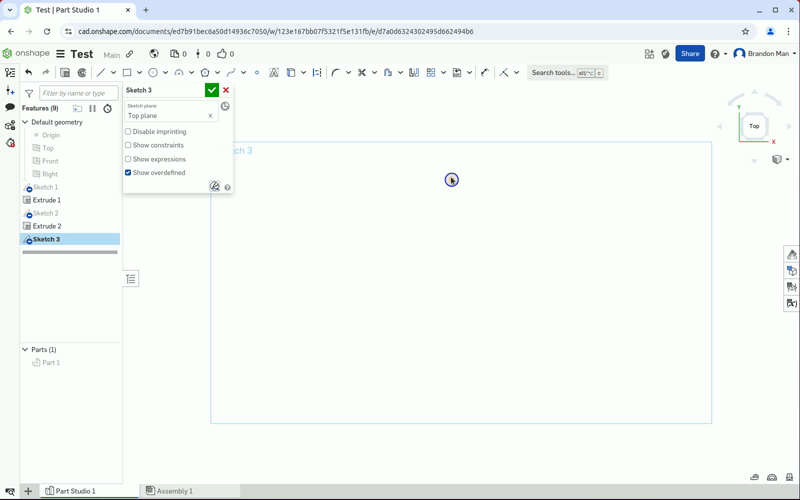
scroll(6)
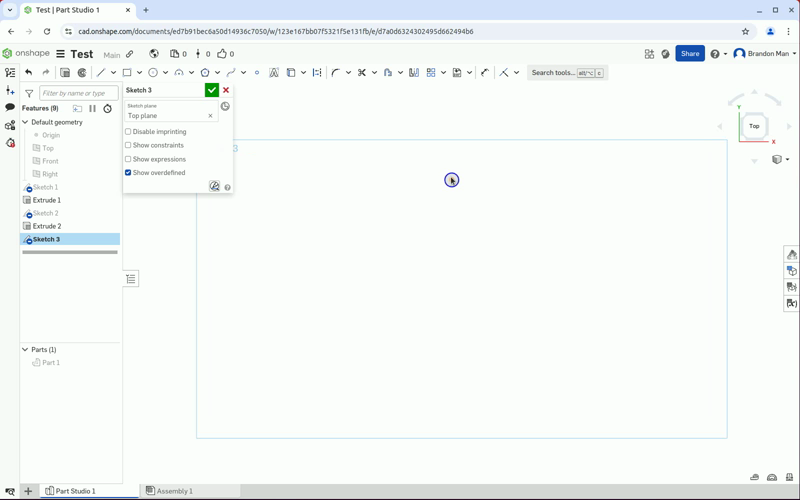
scroll(6)
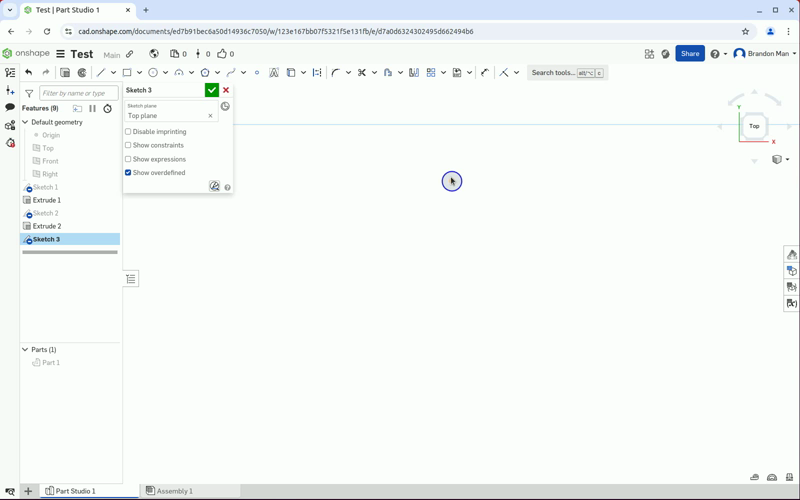
scroll(6)
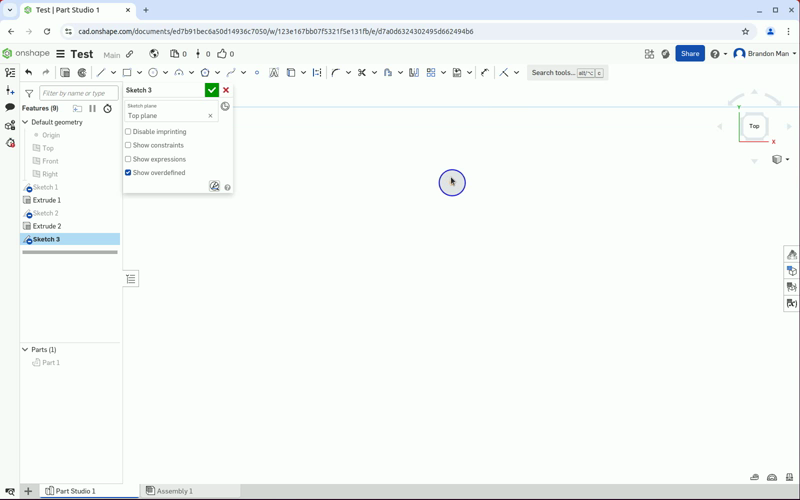
scroll(6)
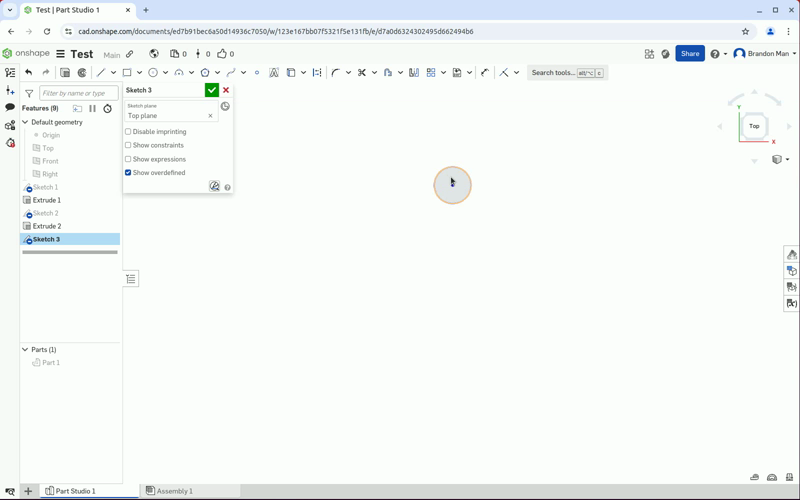
scroll(6)
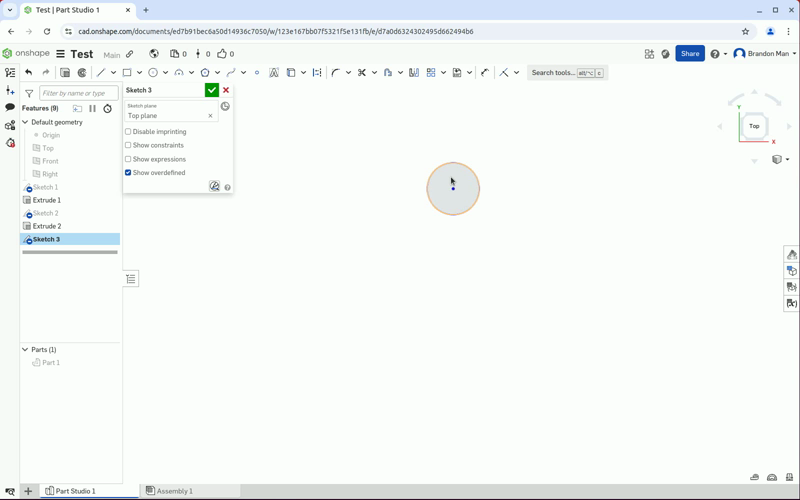
scroll(6)
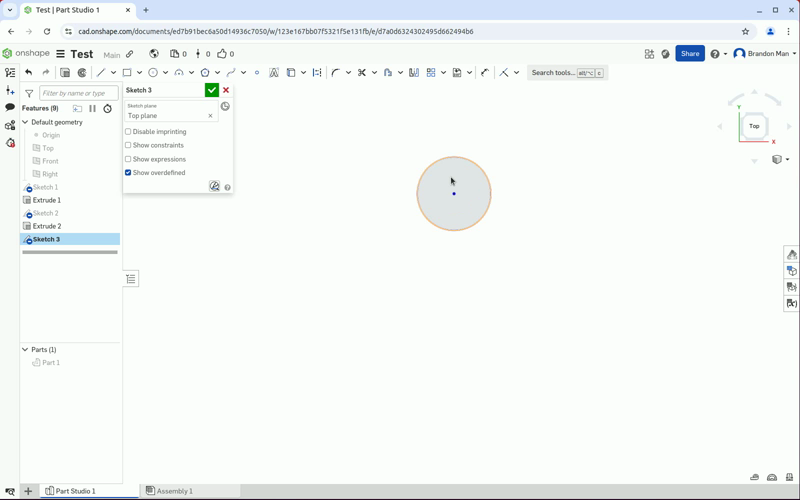
scroll(6)
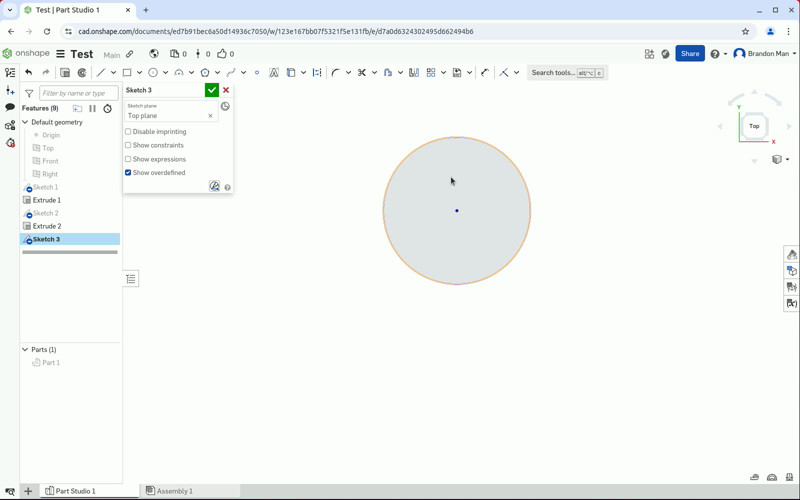
click(451, 176)
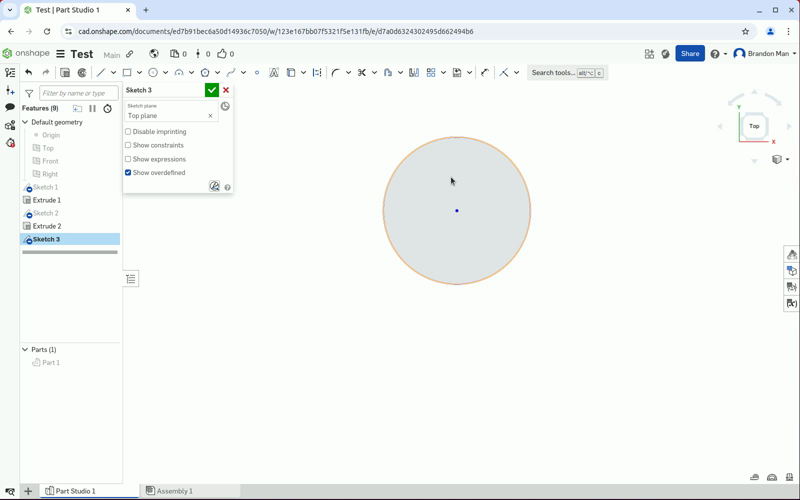
scroll(-6)
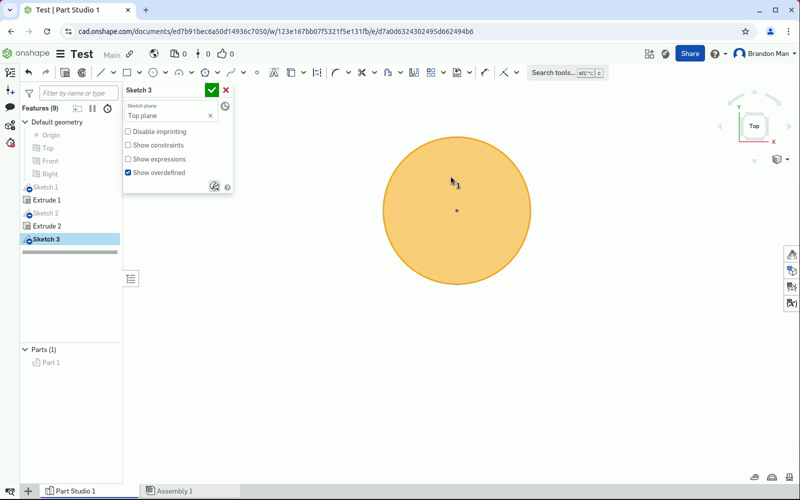
scroll(-6)
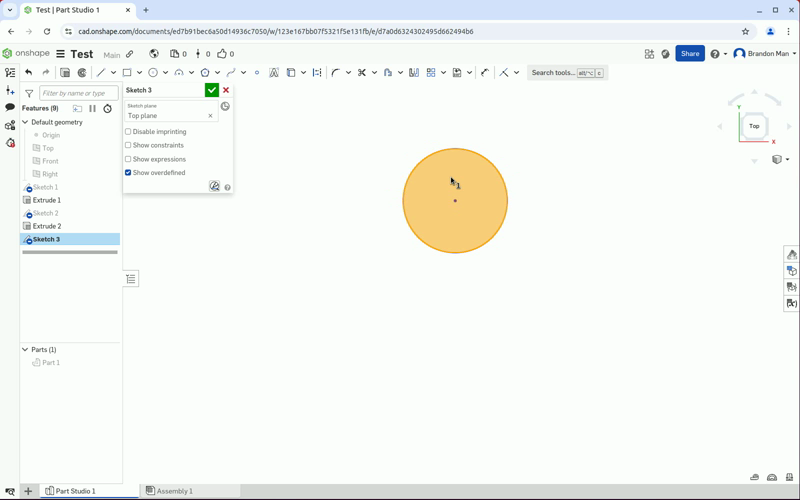
scroll(-6)
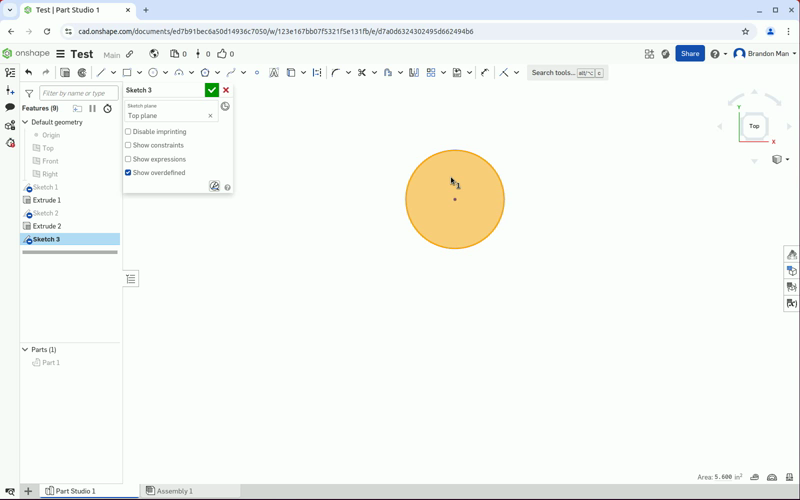
scroll(-6)
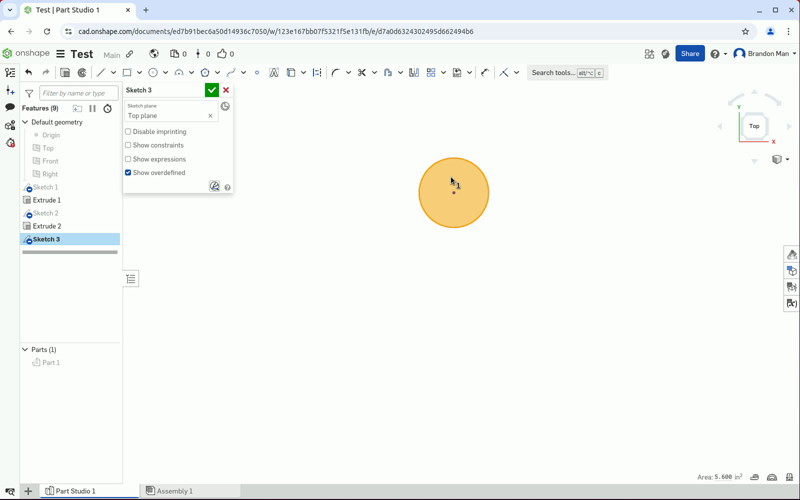
scroll(-6)
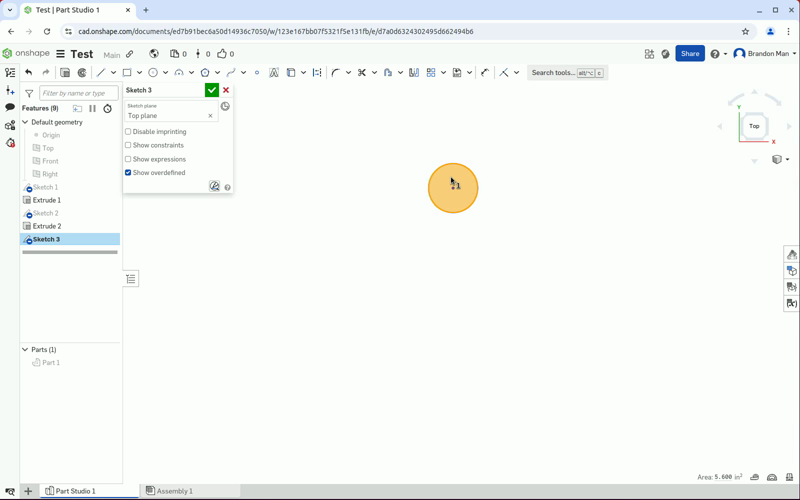
scroll(-6)
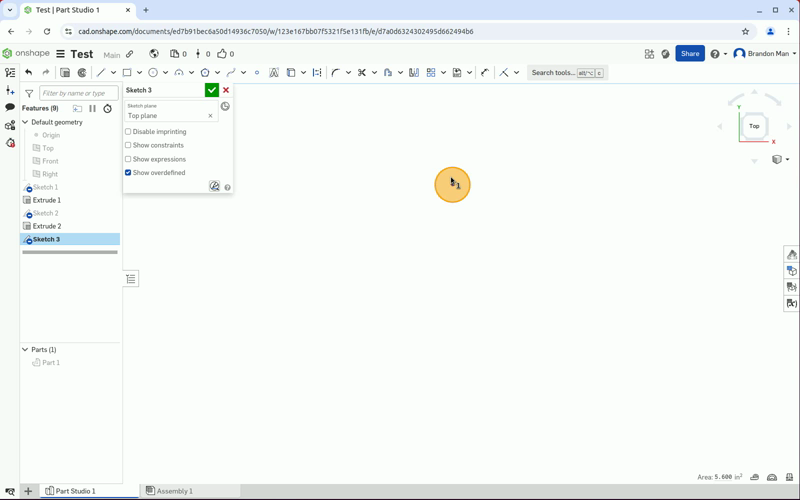
scroll(-6)
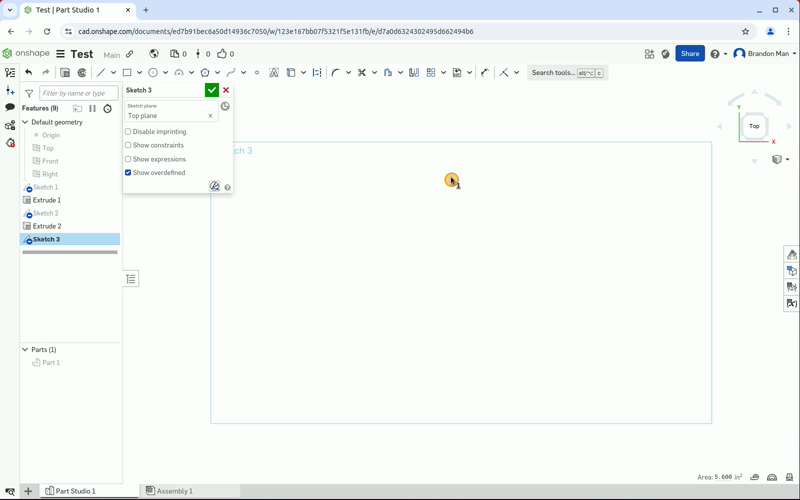
mouse_move(73, 352)
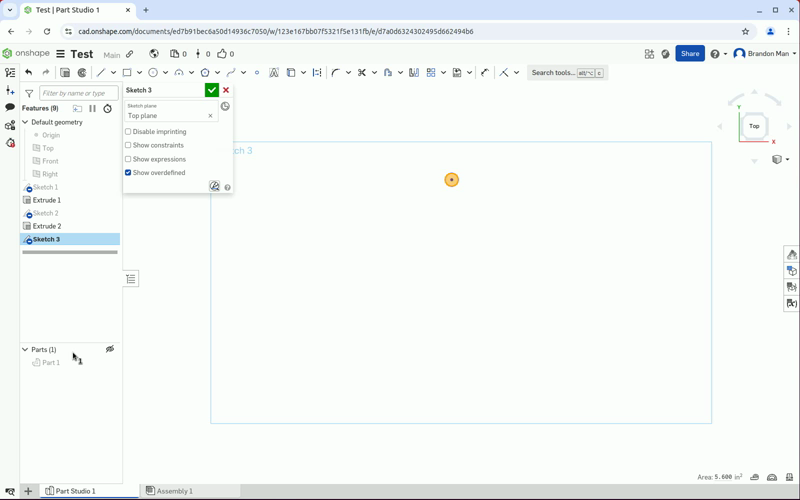
key(shift+y)
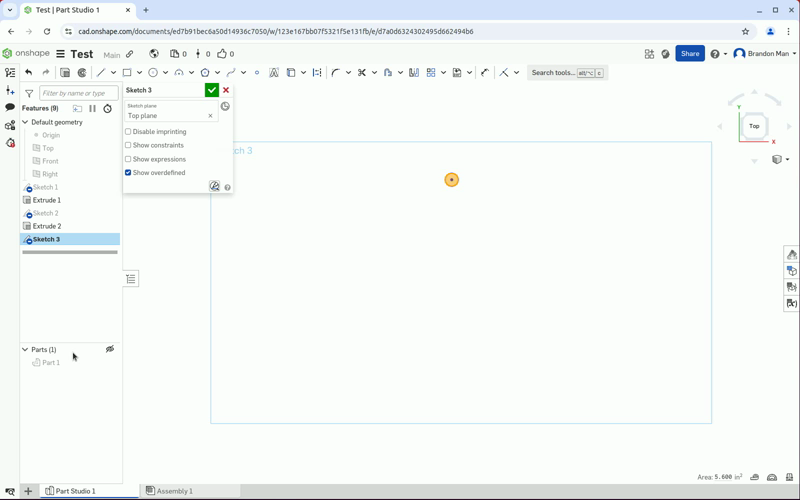
key(shift+e)
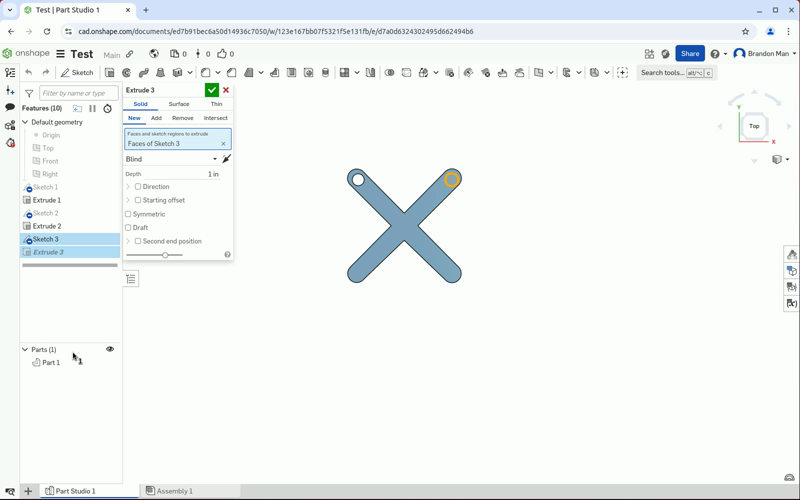
mouse_move(143, 106)
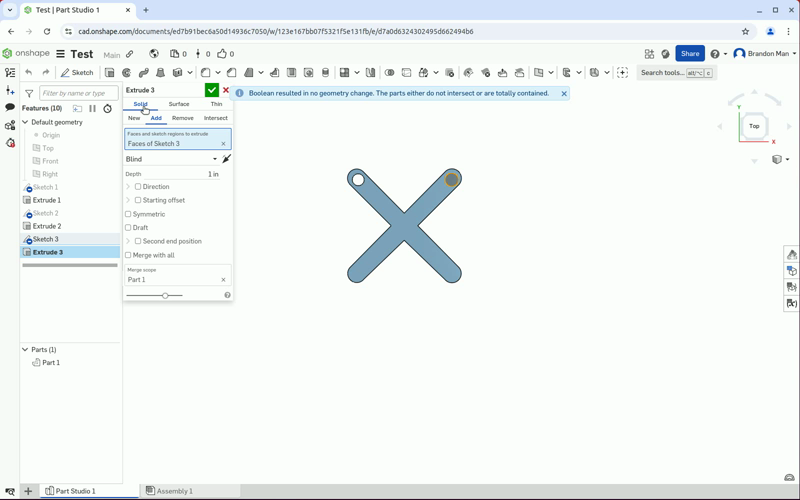
click(143, 106)
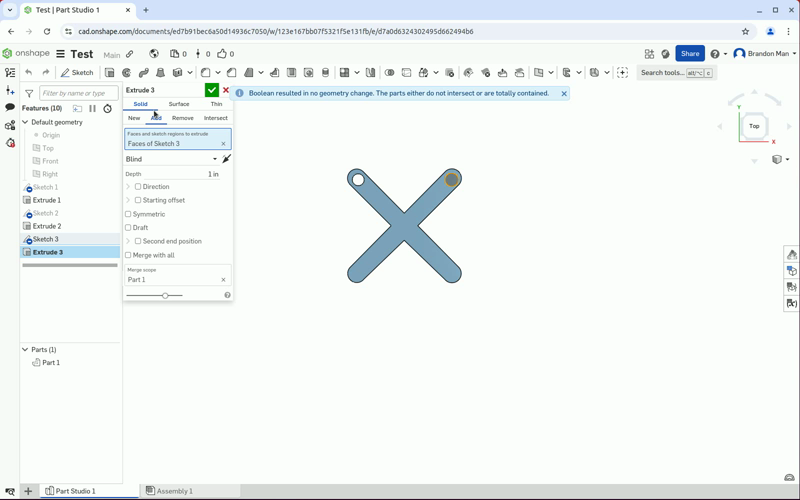
mouse_move(186, 120)
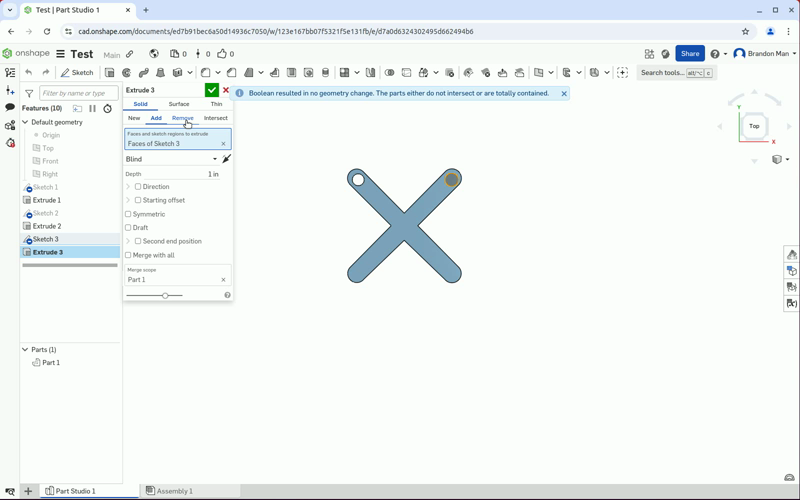
click(186, 120)
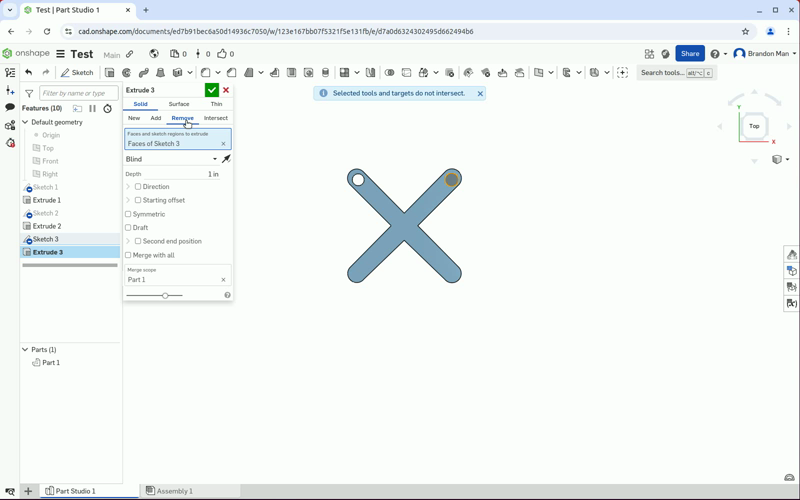
key(tab, 4)
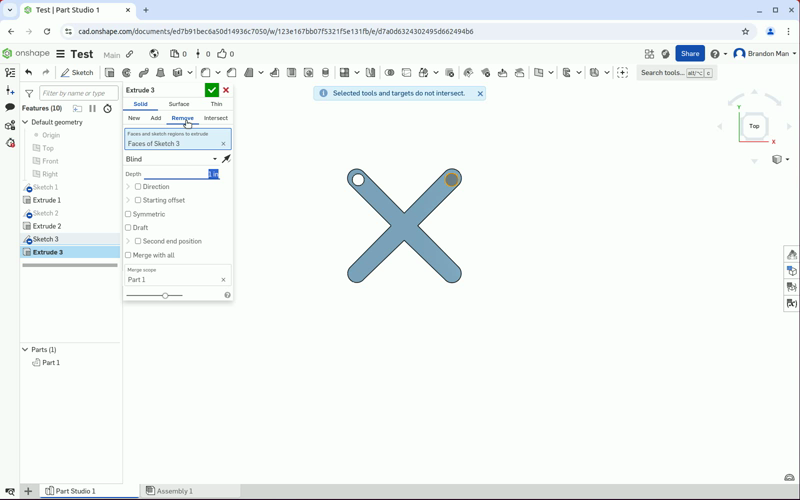
text(-6.499)
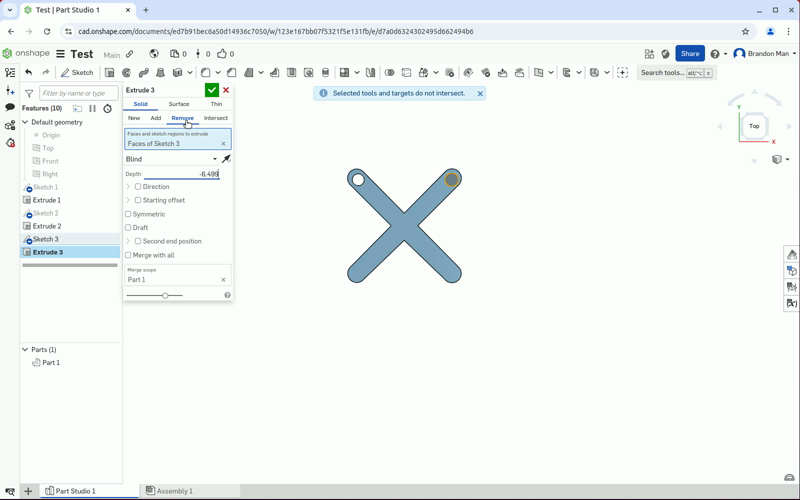
key(tab, 6)
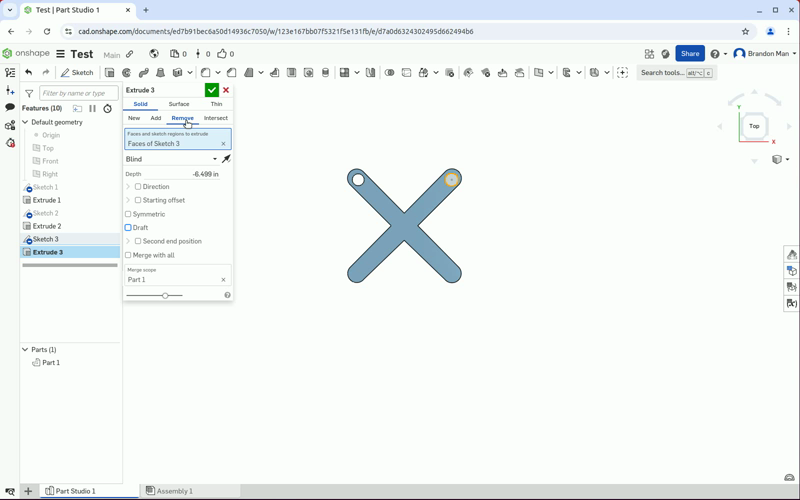
key(space)
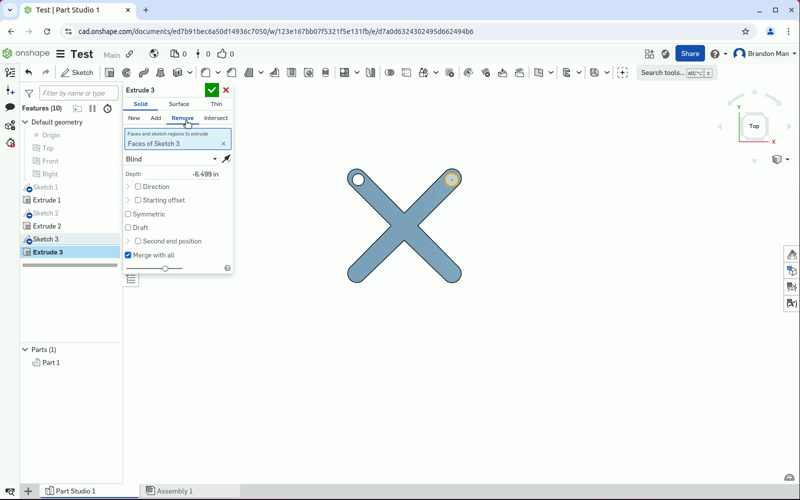
key(enter)
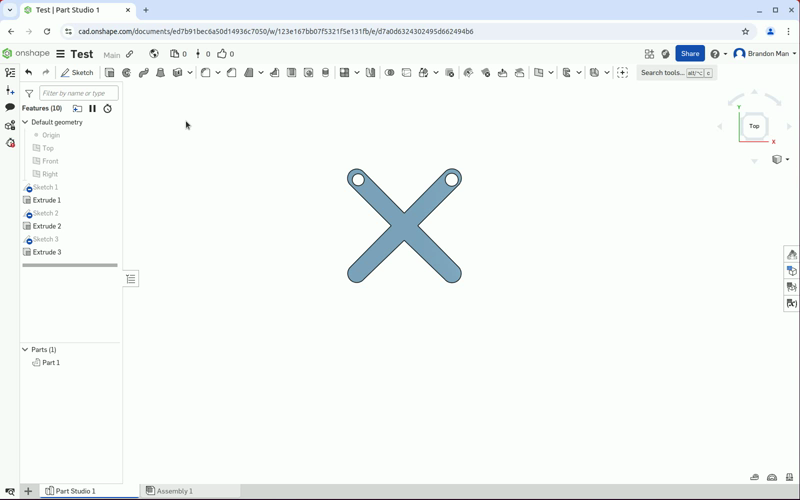
key(shift+h)
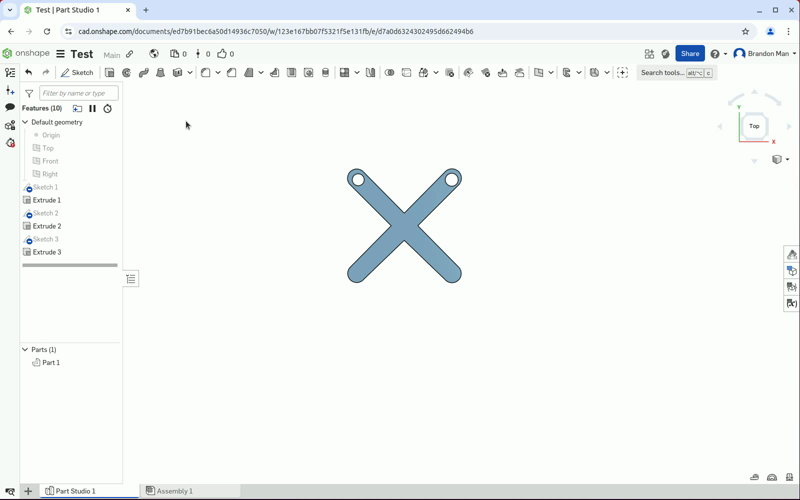
key(shift+h)
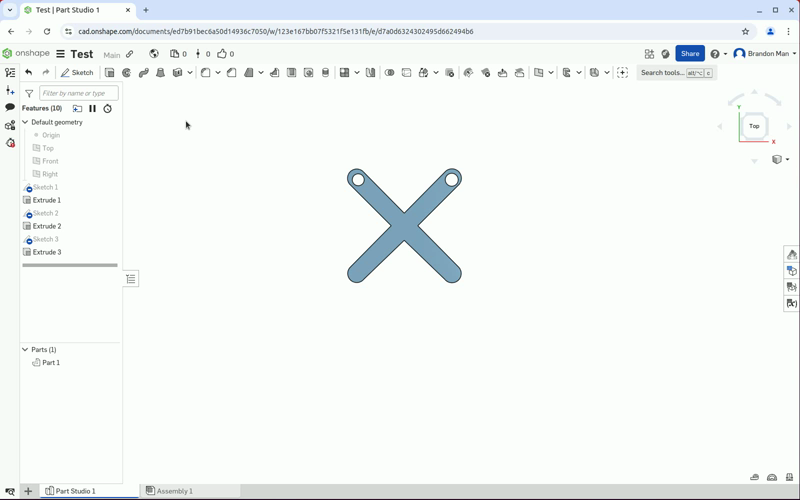
mouse_move(73, 189)
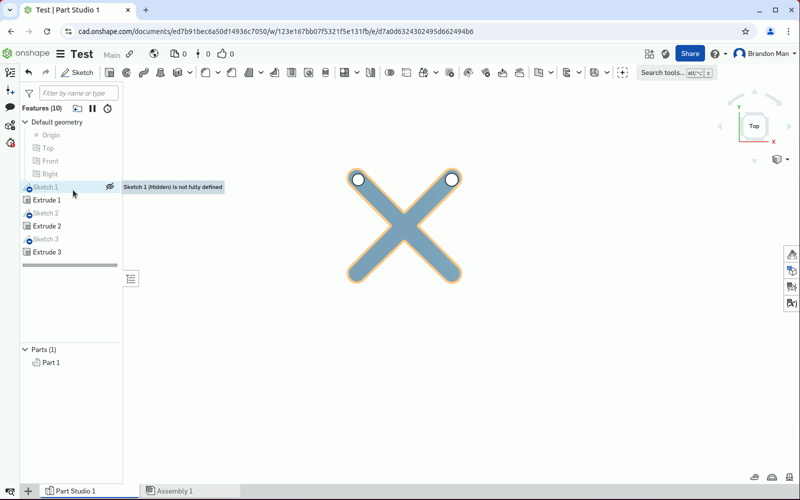
click(73, 189)
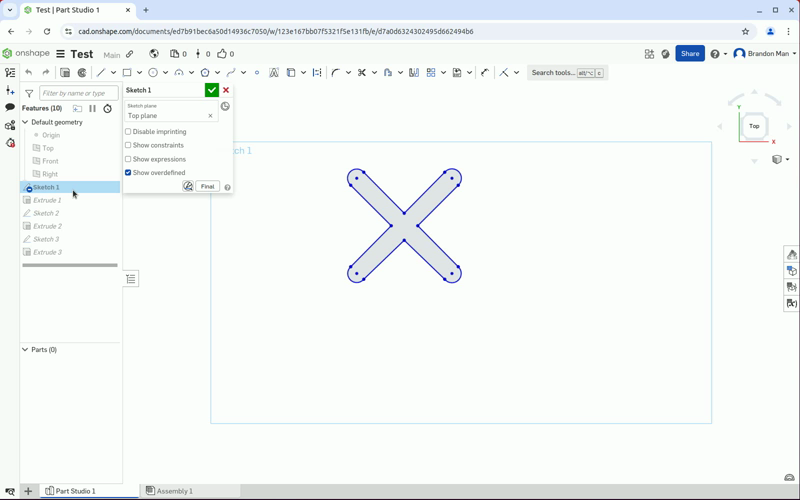
mouse_move(229, 92)
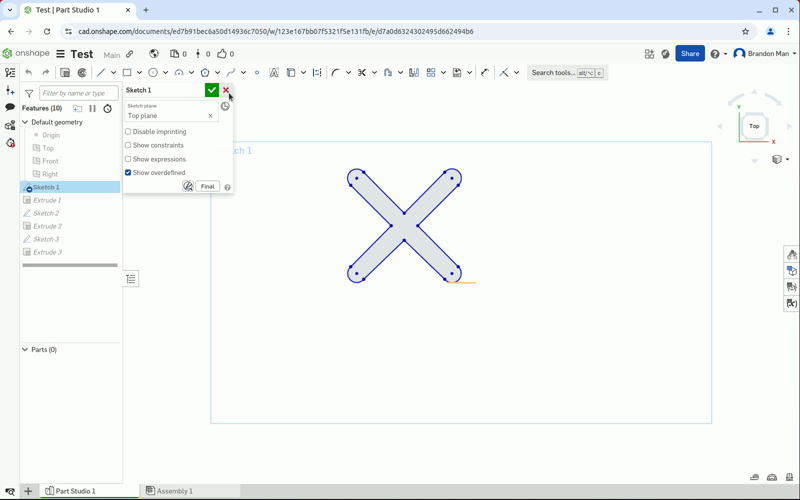
click(229, 92)
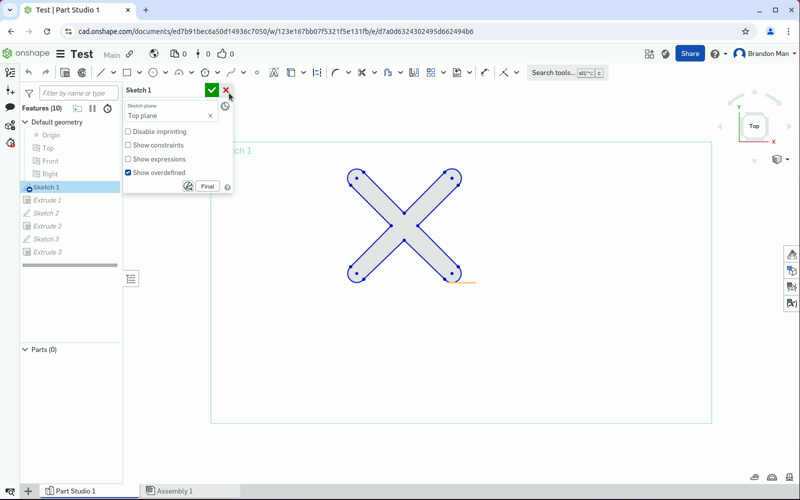
key(shift+s)
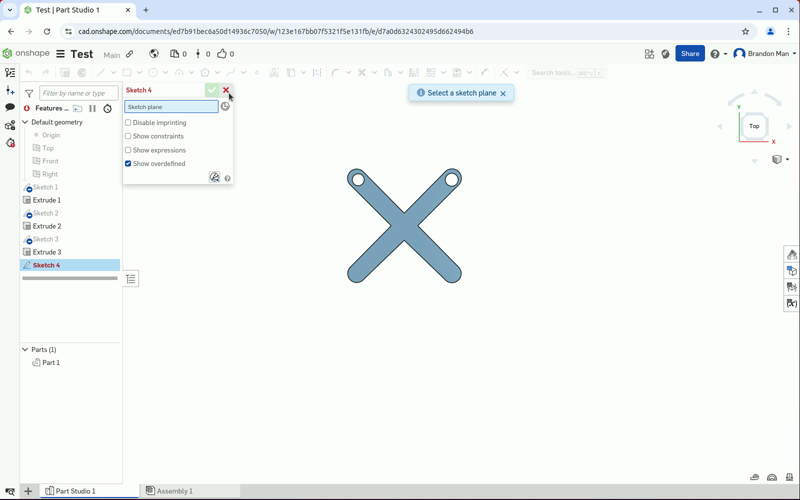
mouse_move(73, 150)
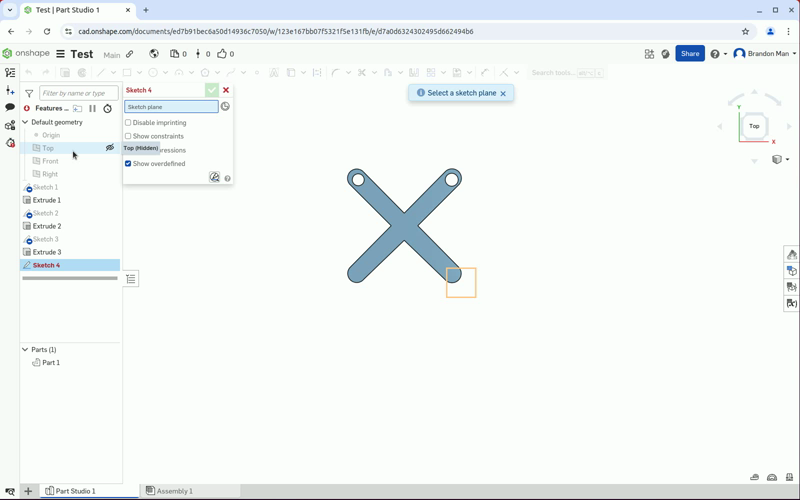
click(73, 150)
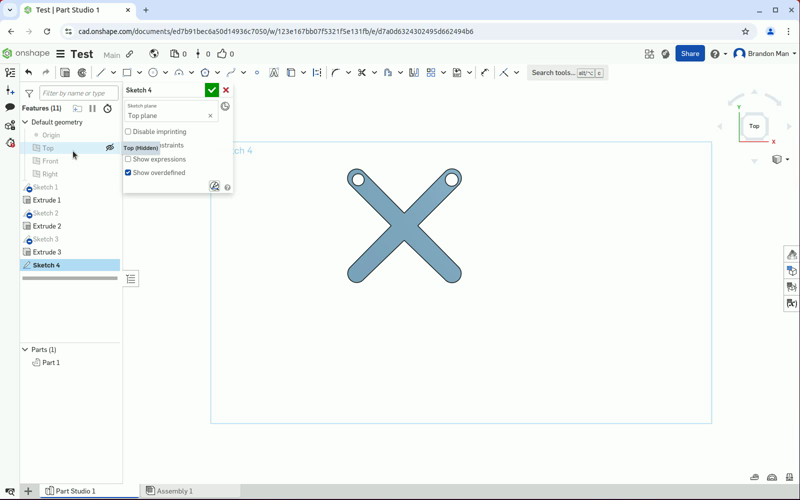
mouse_move(73, 352)
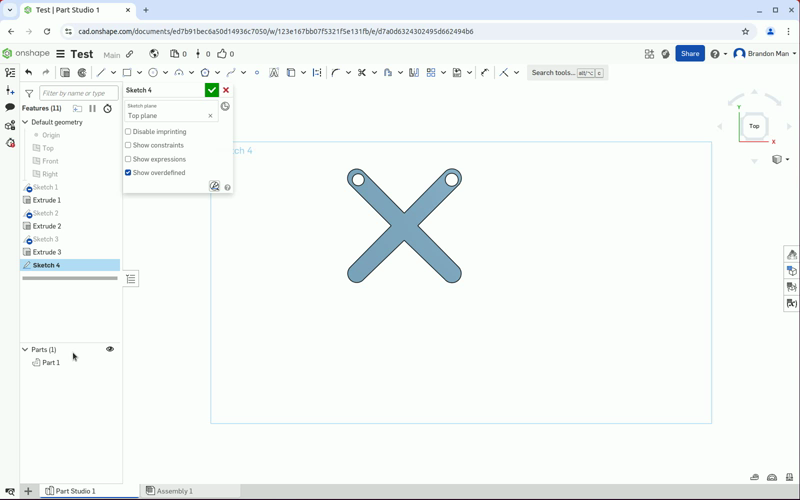
key(y)
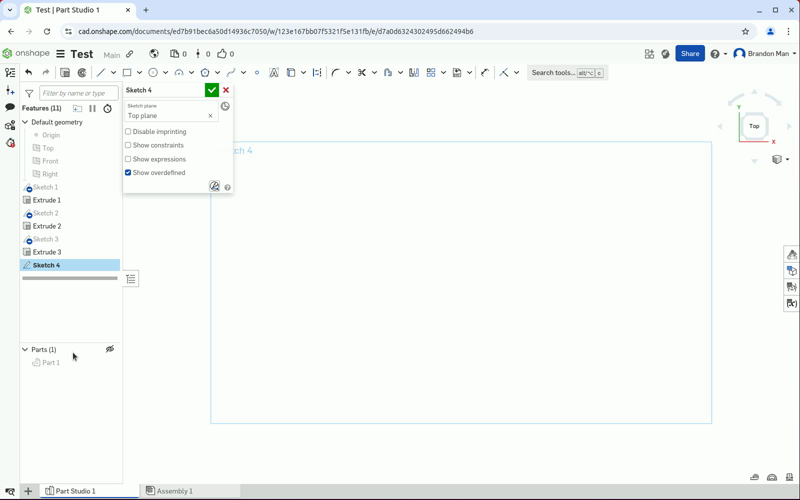
key(c)
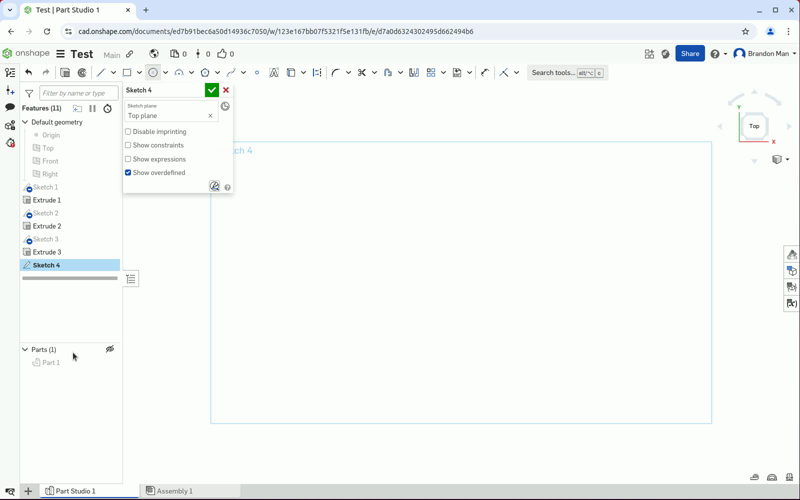
key_down(shift)
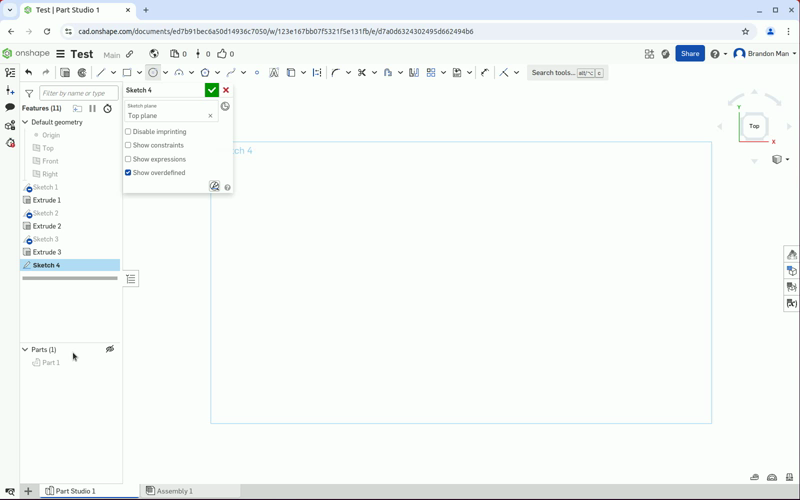
mouse_move(451, 273)
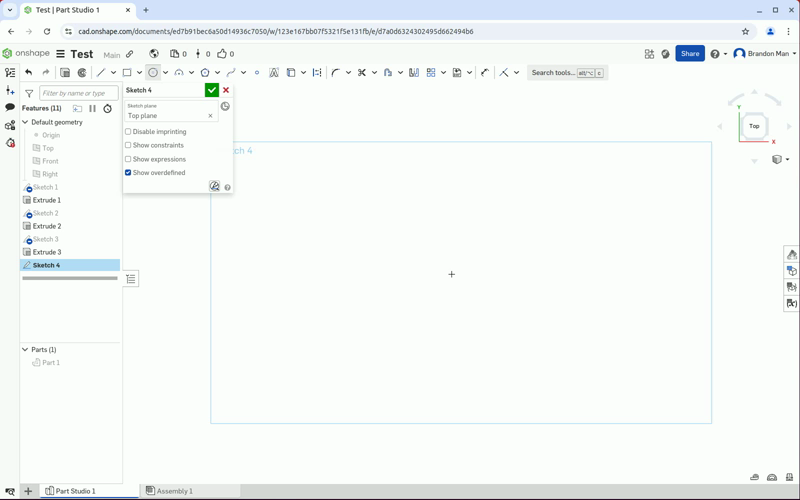
click(451, 273)
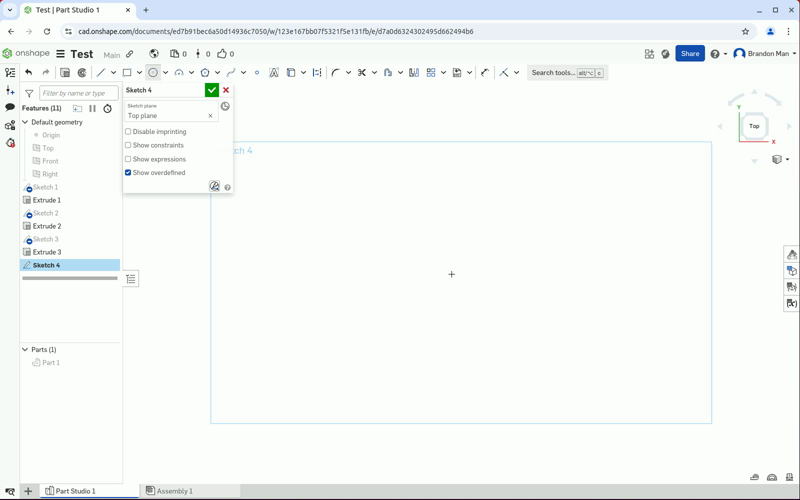
key_up(shift)
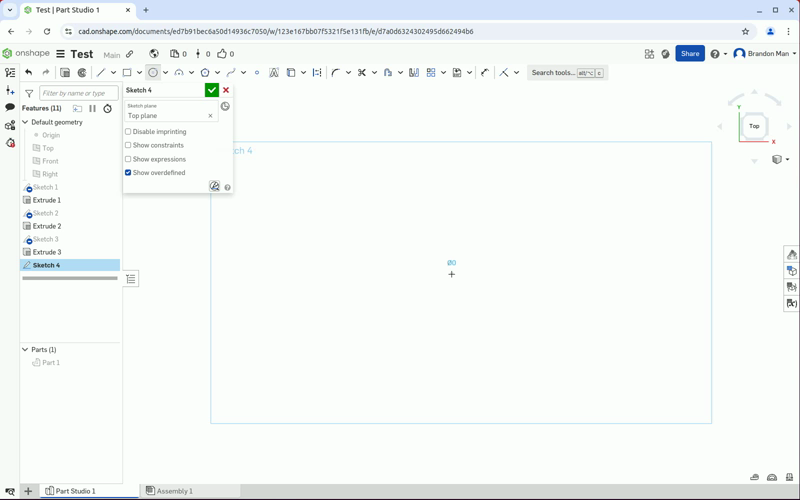
mouse_move(458, 273)
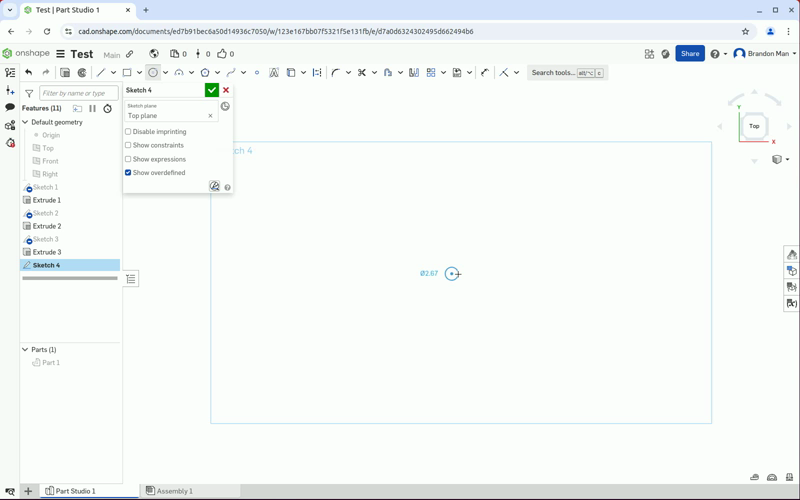
click(458, 273)
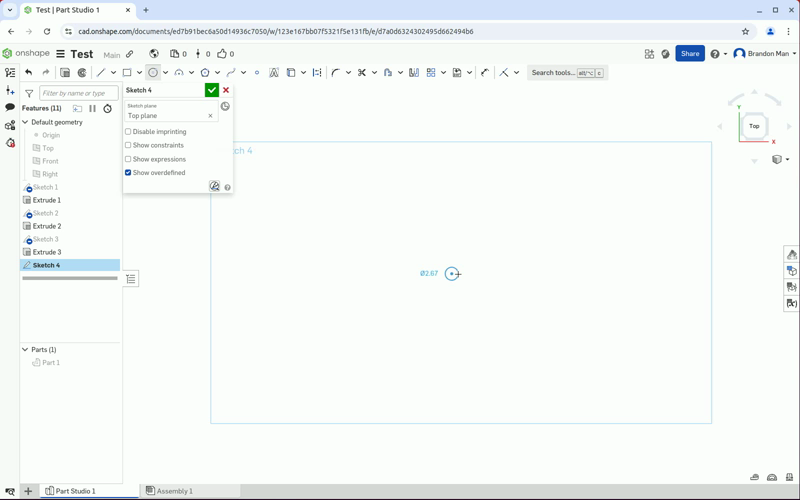
key(esc)
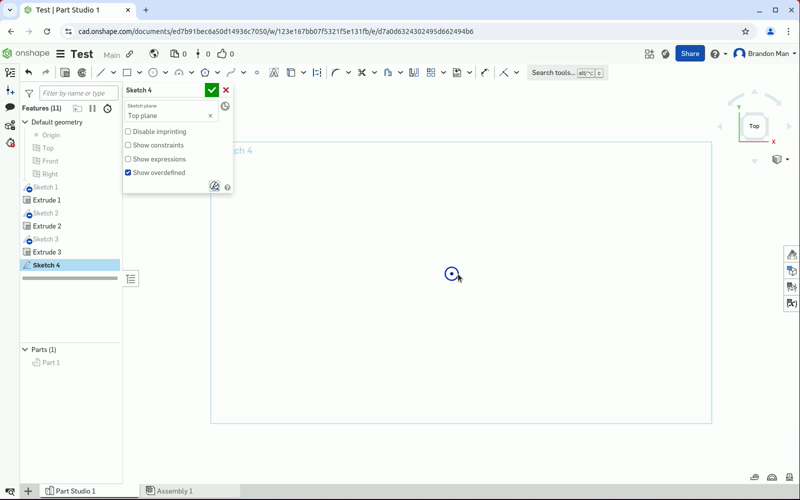
mouse_move(447, 276)
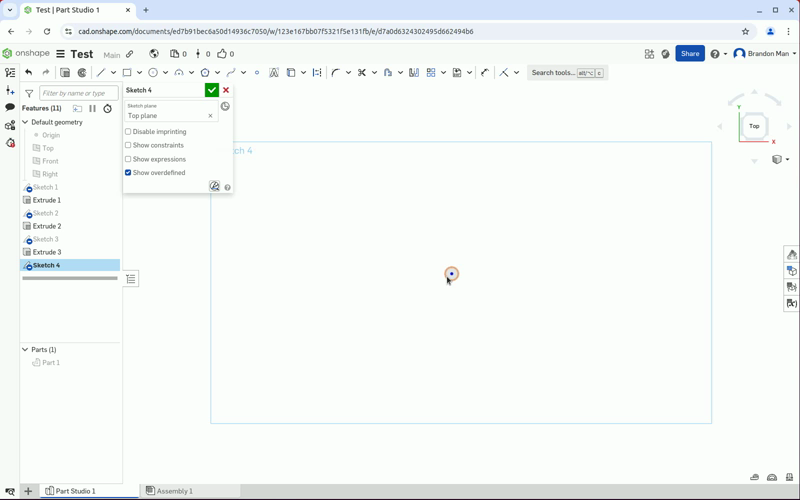
scroll(6)
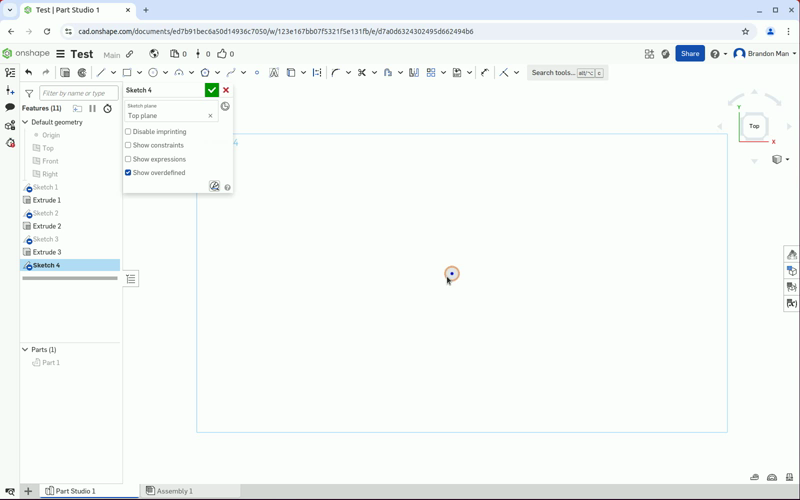
scroll(6)
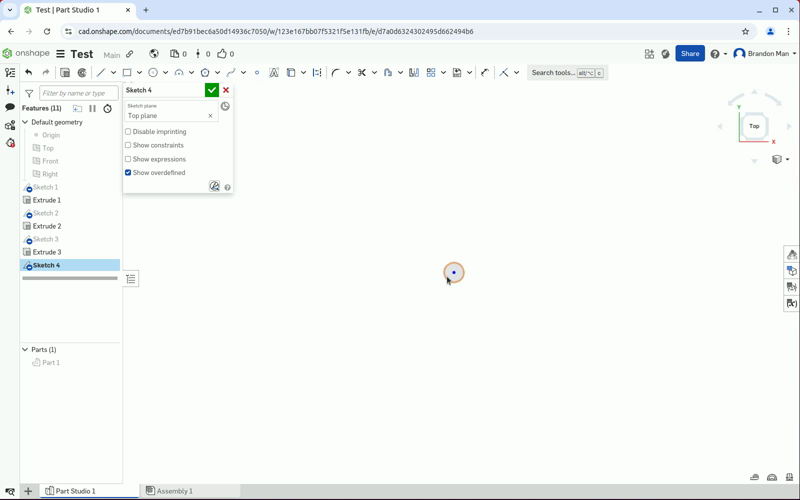
scroll(6)
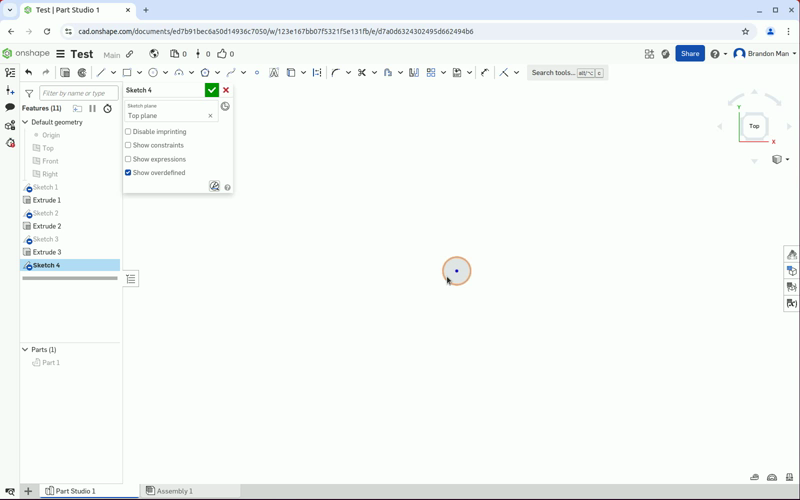
scroll(6)
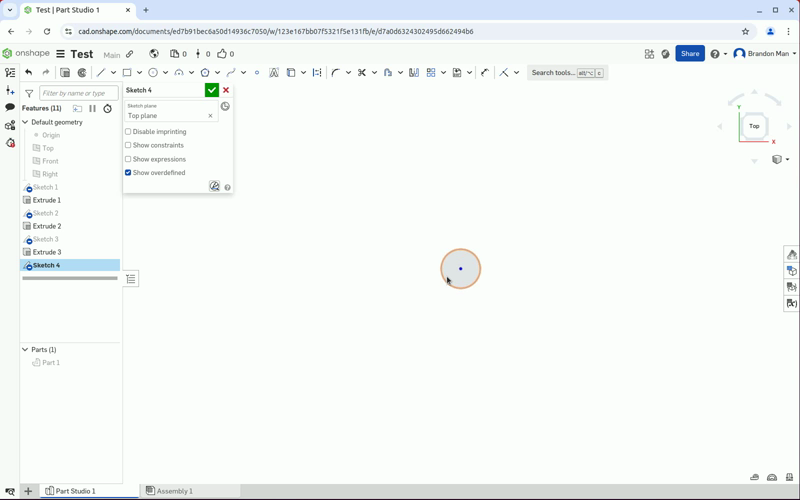
scroll(6)
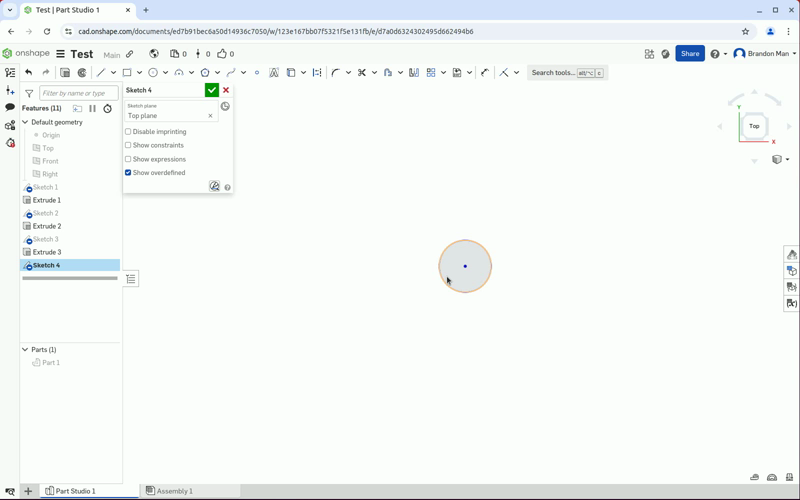
scroll(6)
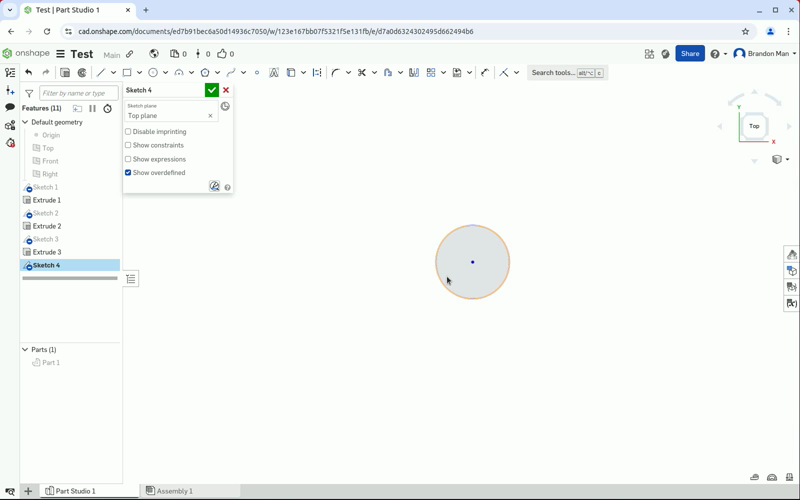
scroll(6)
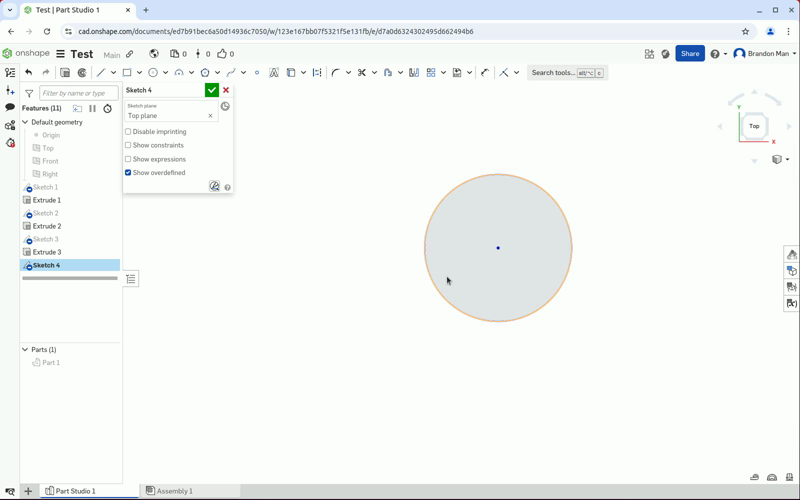
click(447, 276)
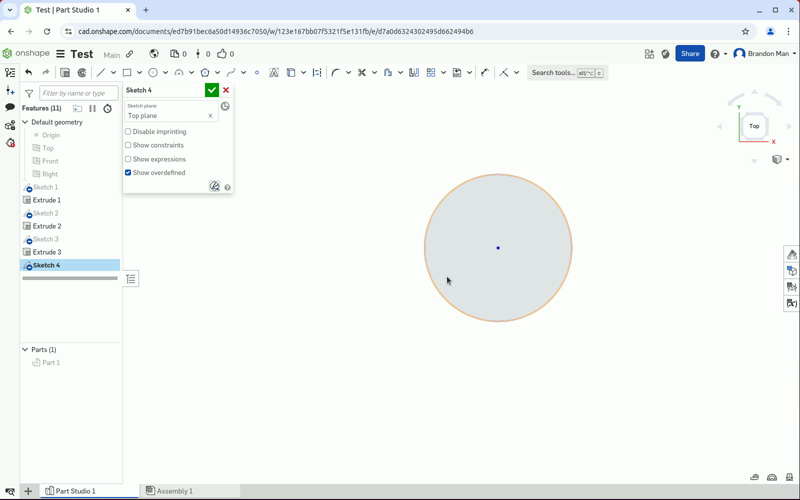
scroll(-6)
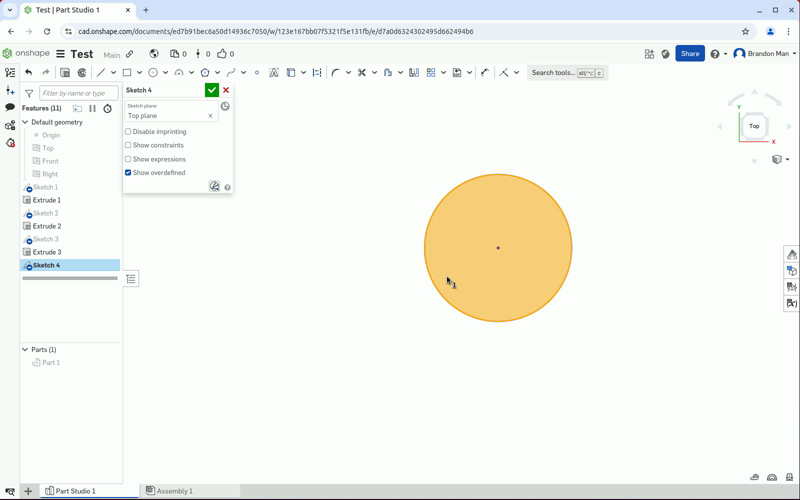
scroll(-6)
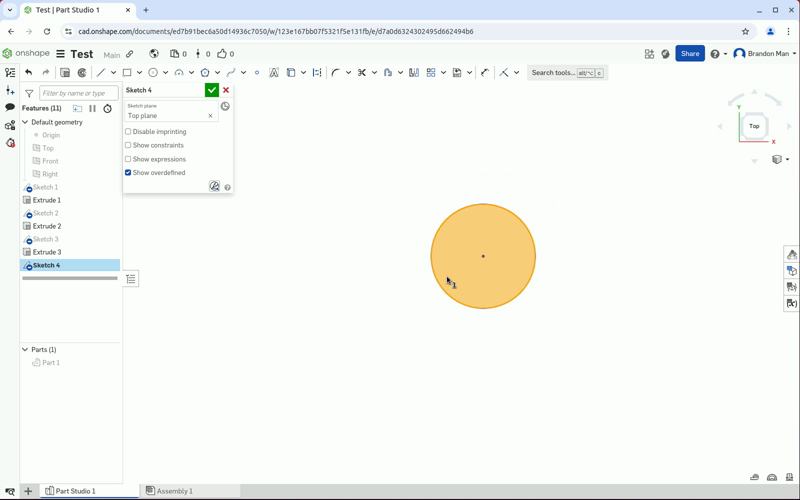
scroll(-6)
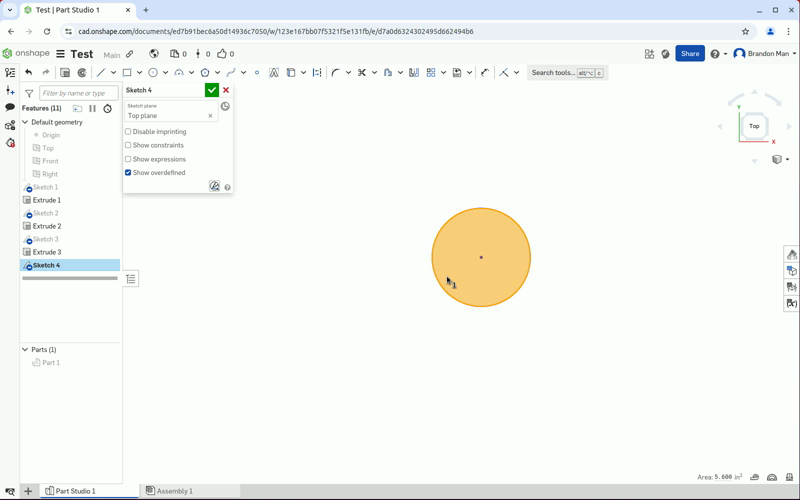
scroll(-6)
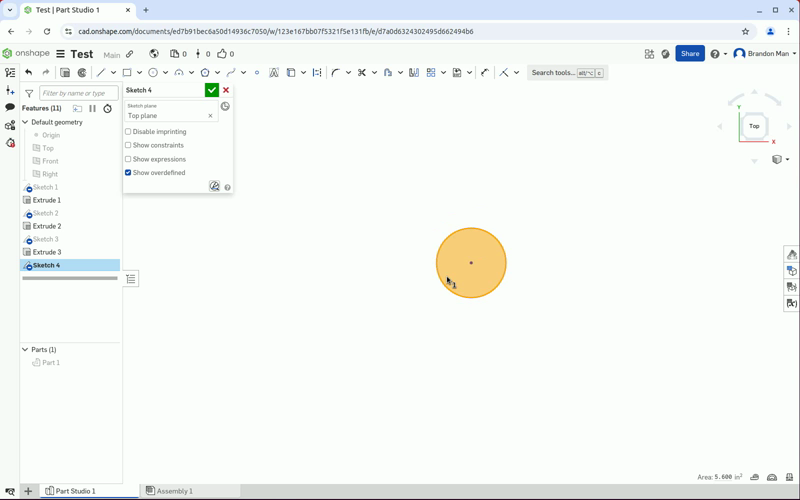
scroll(-6)
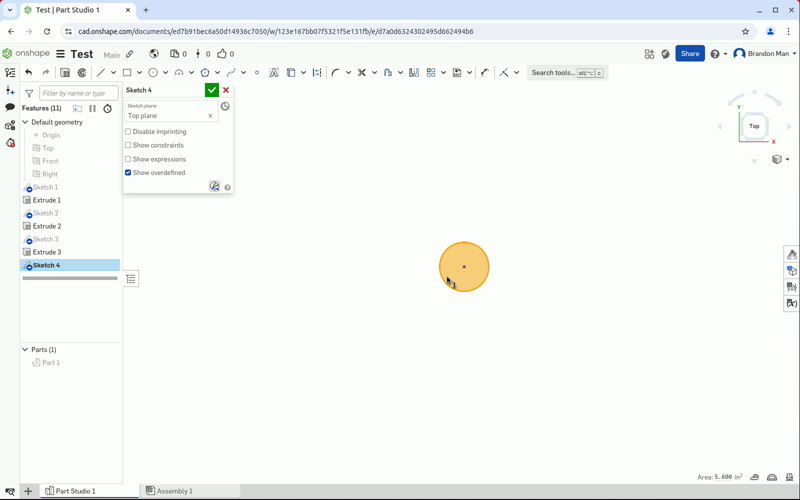
scroll(-6)
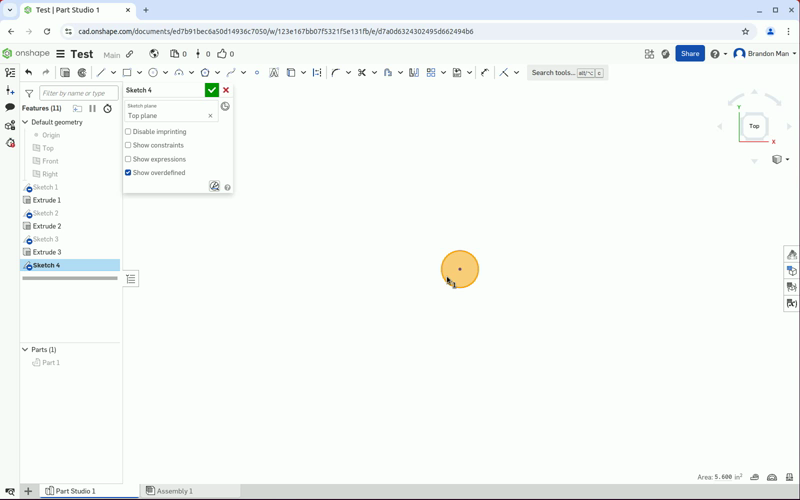
scroll(-6)
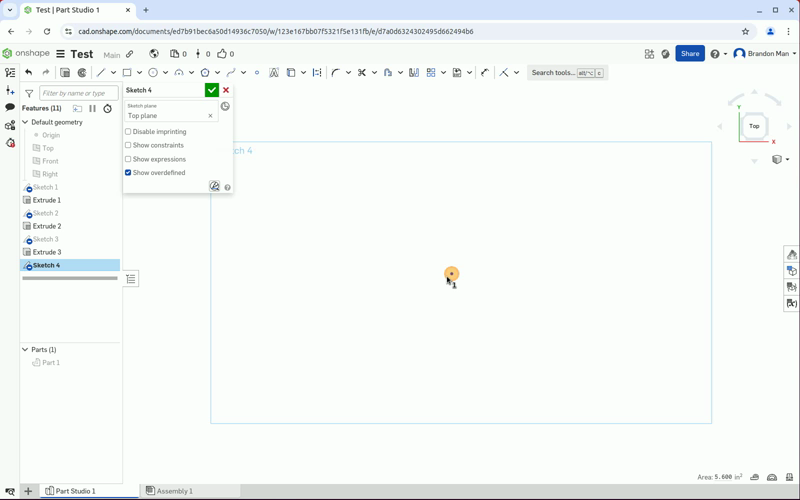
mouse_move(73, 352)
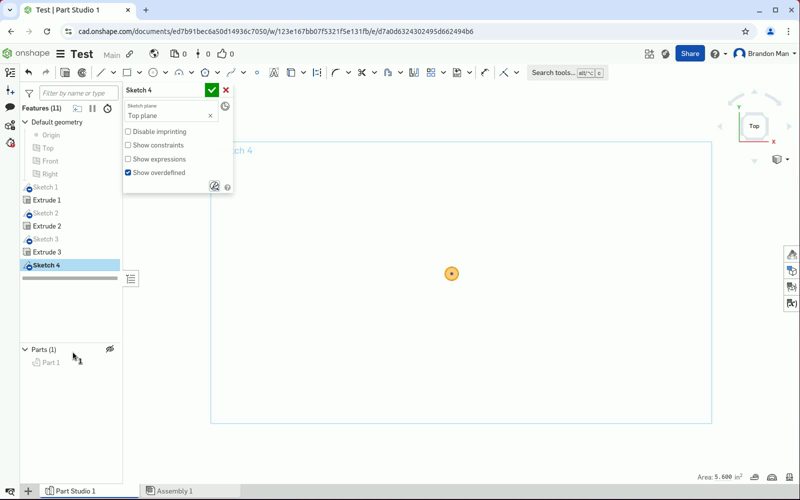
key(shift+y)
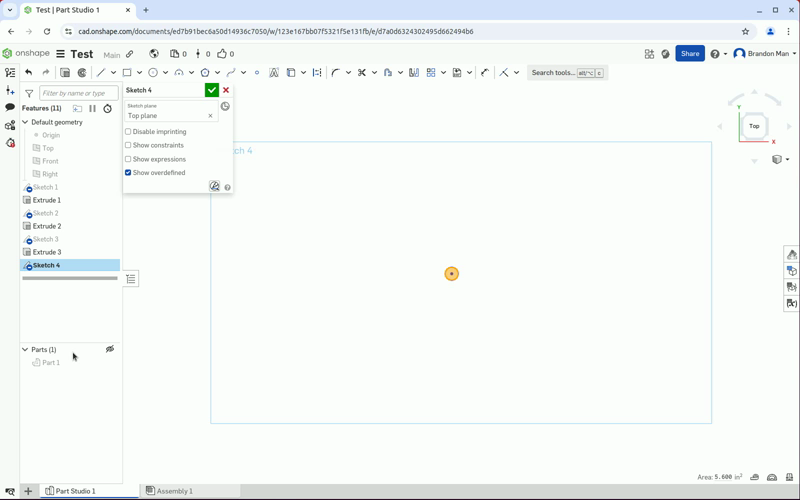
key(shift+e)
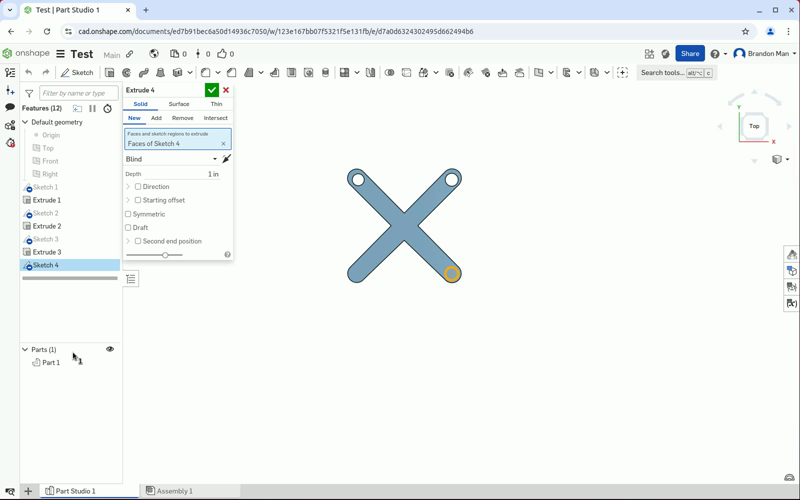
mouse_move(143, 106)
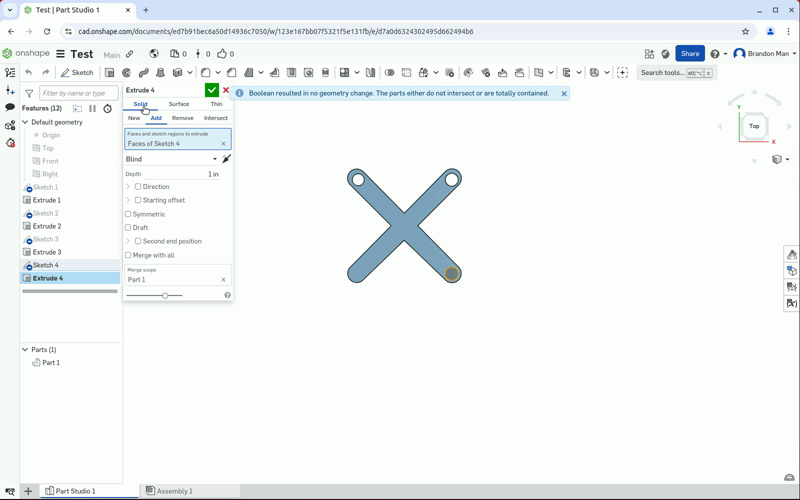
click(143, 106)
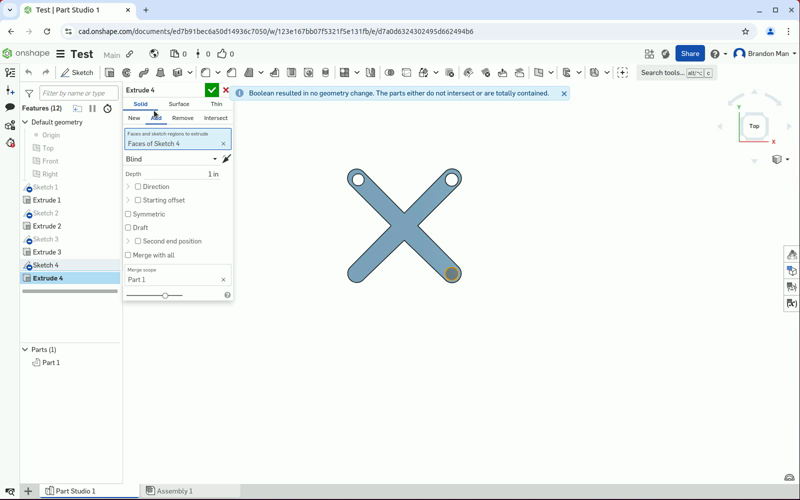
mouse_move(186, 120)
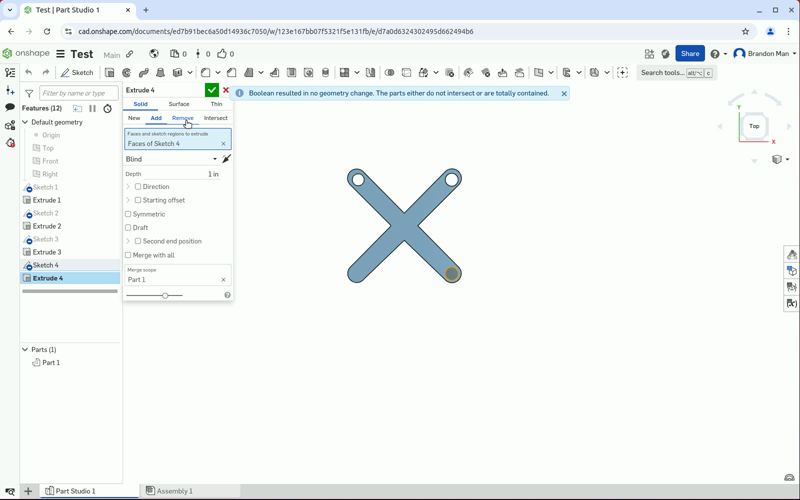
click(186, 120)
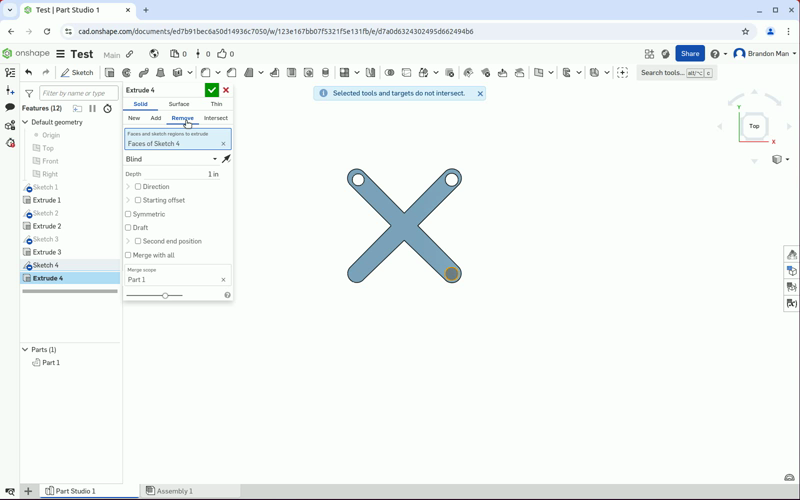
key(tab, 4)
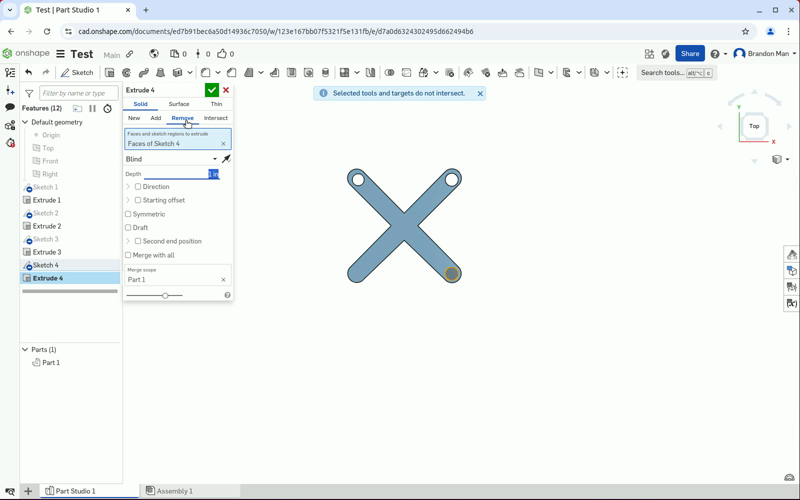
text(-6.499)
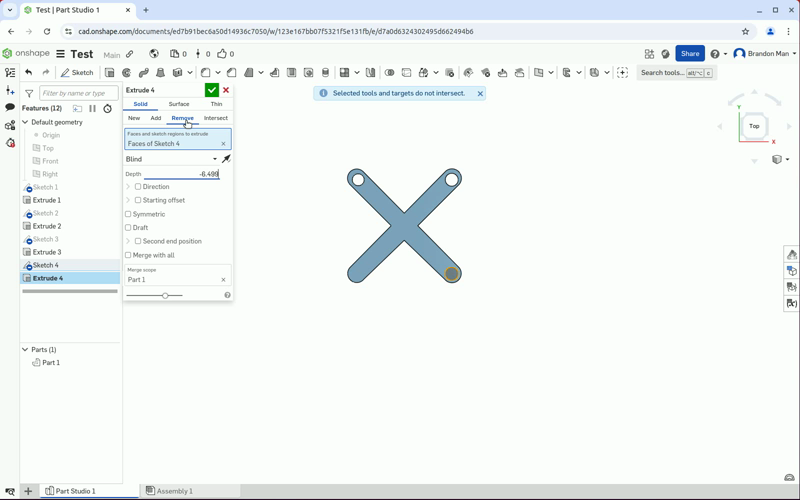
key(tab, 6)
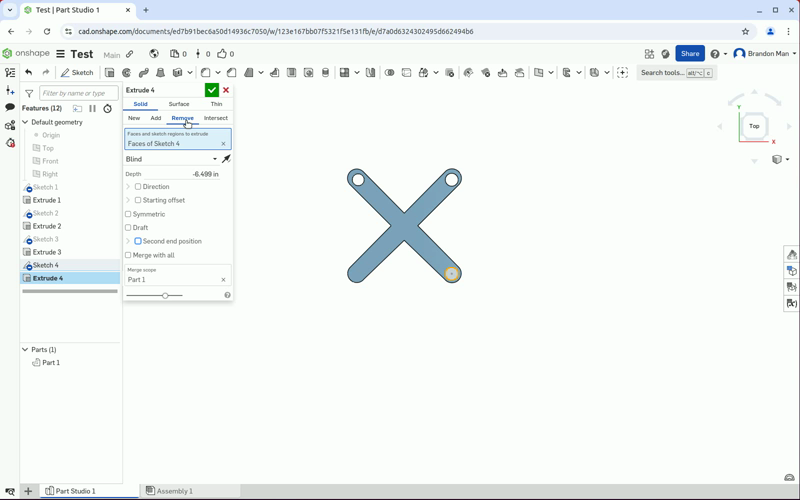
key(space)
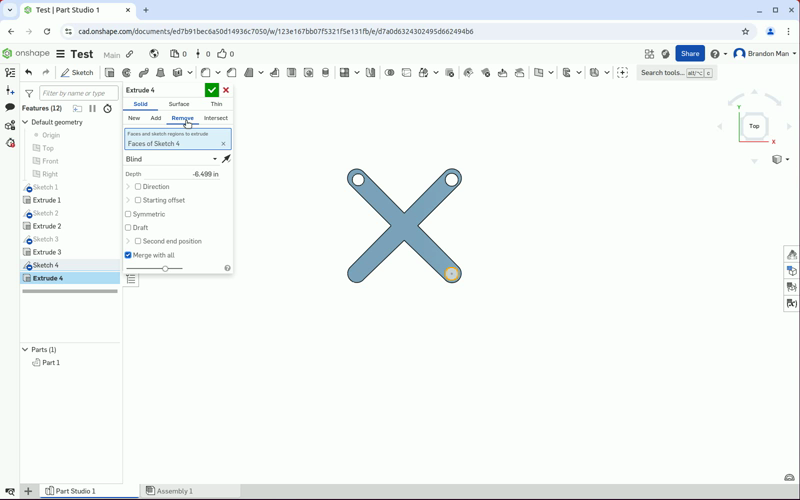
key(enter)
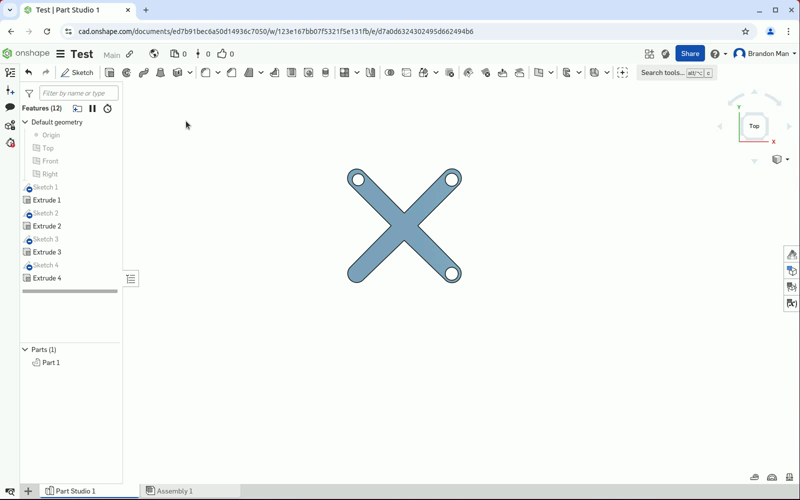
key(shift+h)
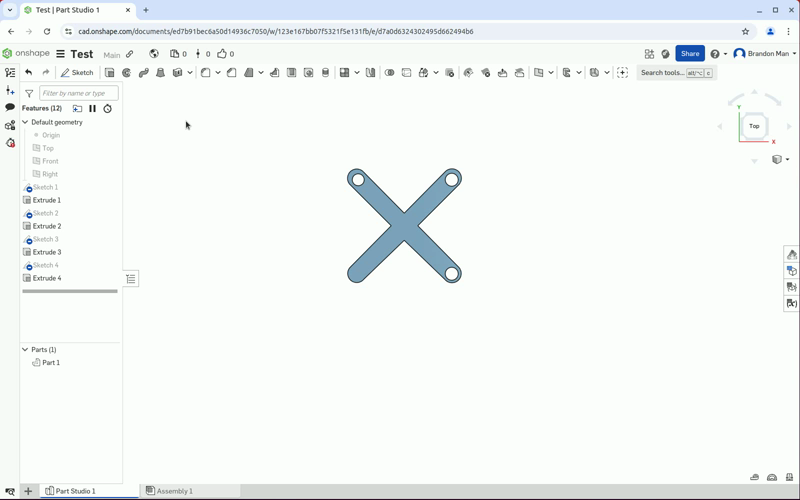
key(shift+h)
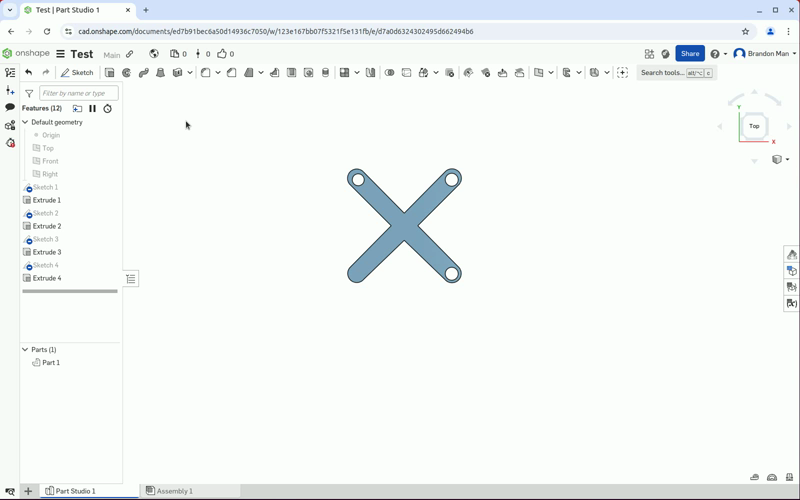
mouse_move(73, 189)
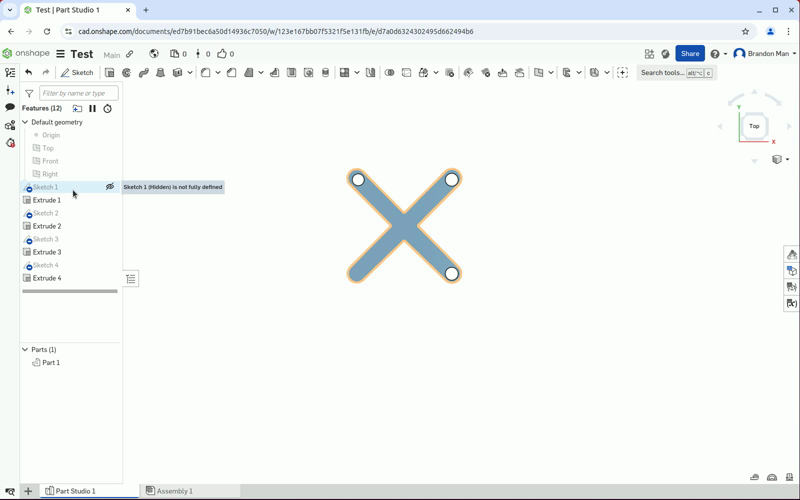
click(73, 189)
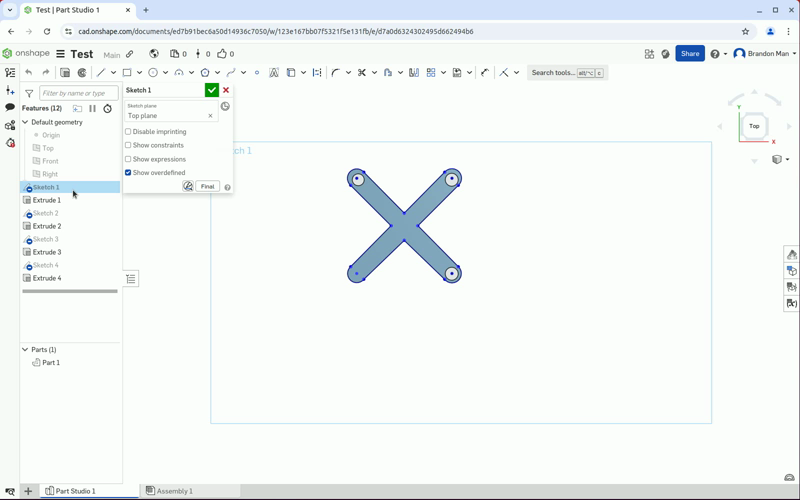
mouse_move(229, 92)
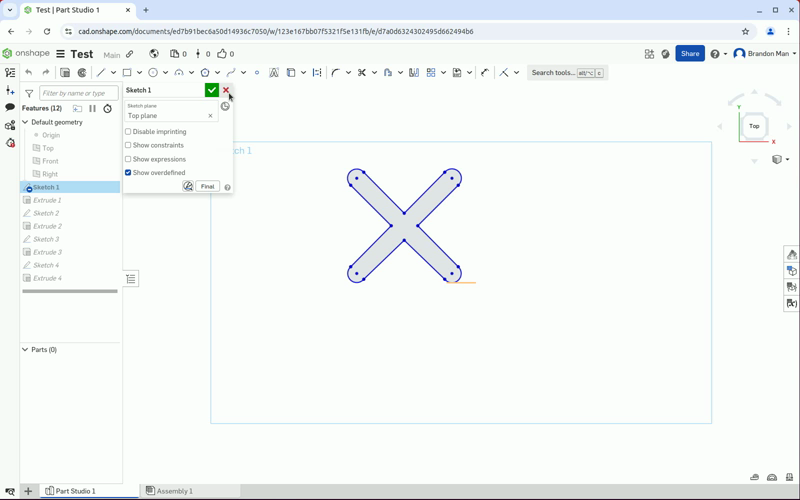
click(229, 92)
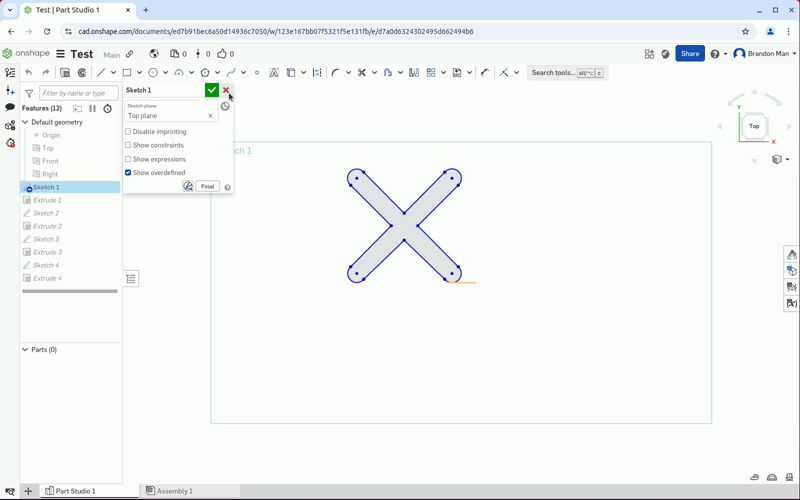
key(shift+s)
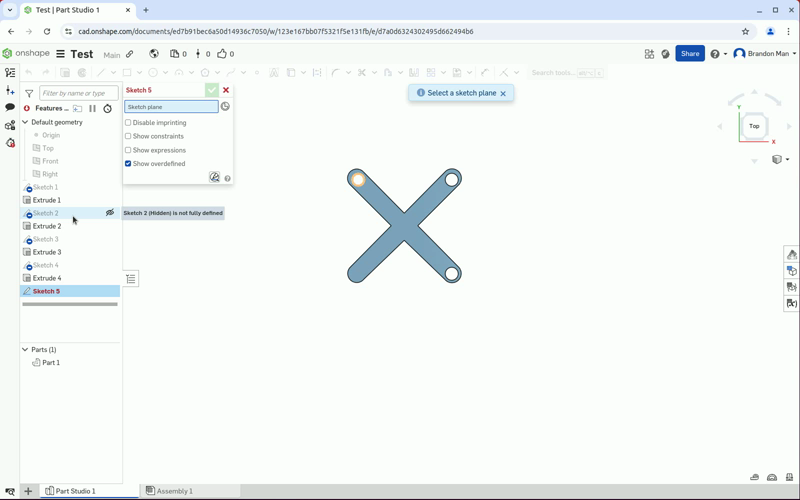
scroll(3)
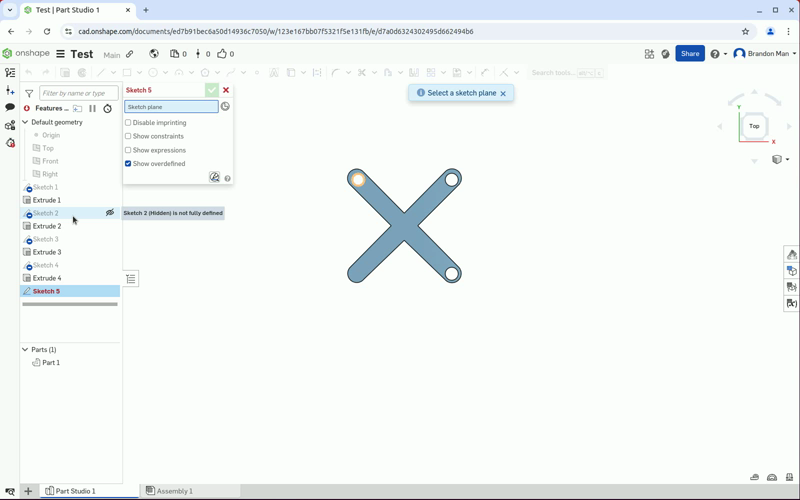
mouse_move(73, 150)
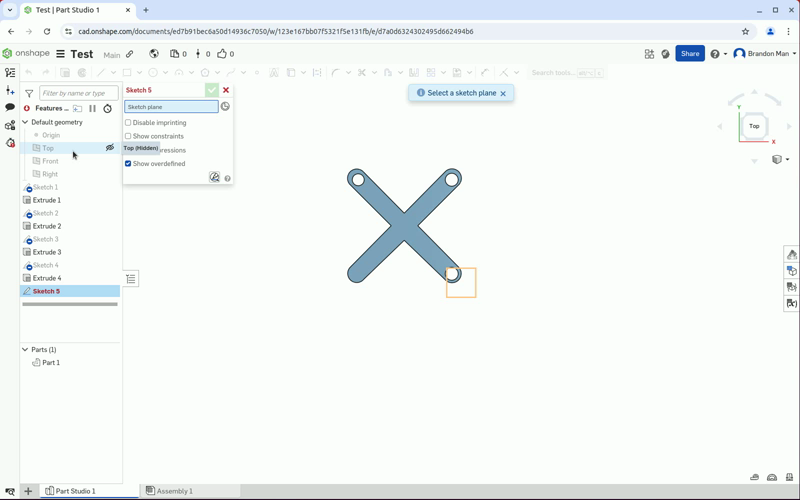
click(73, 150)
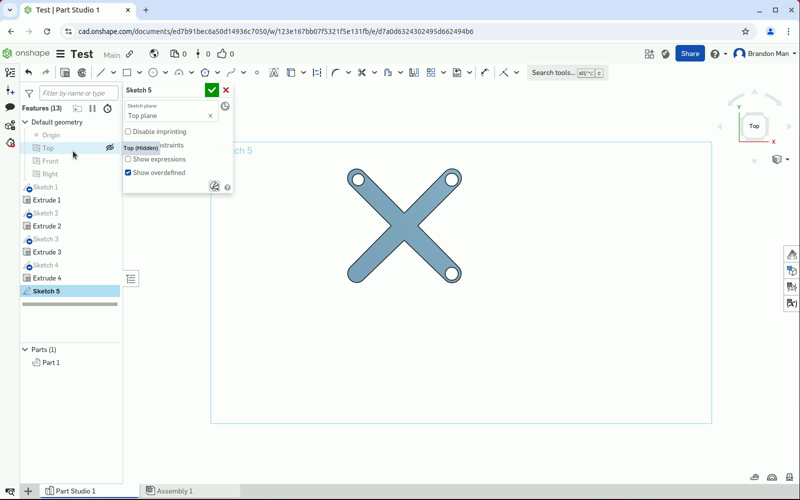
mouse_move(73, 352)
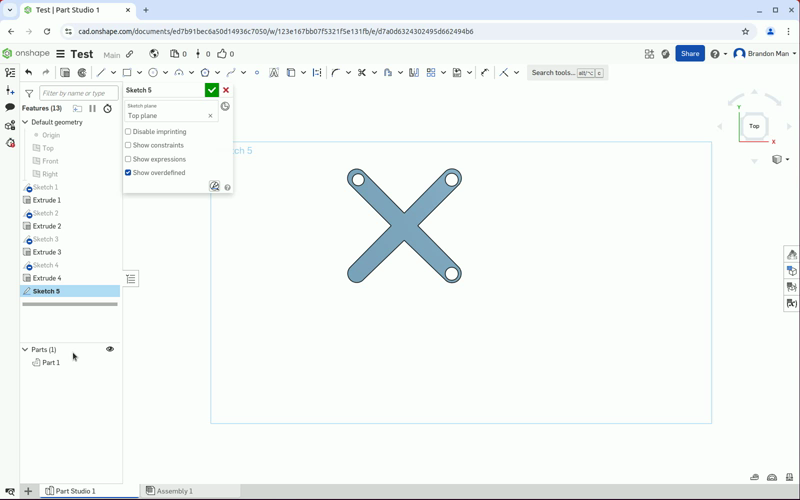
key(y)
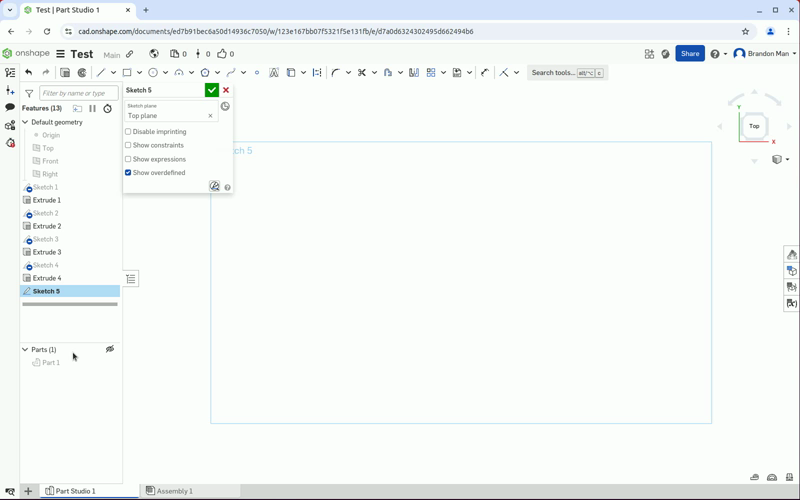
key(c)
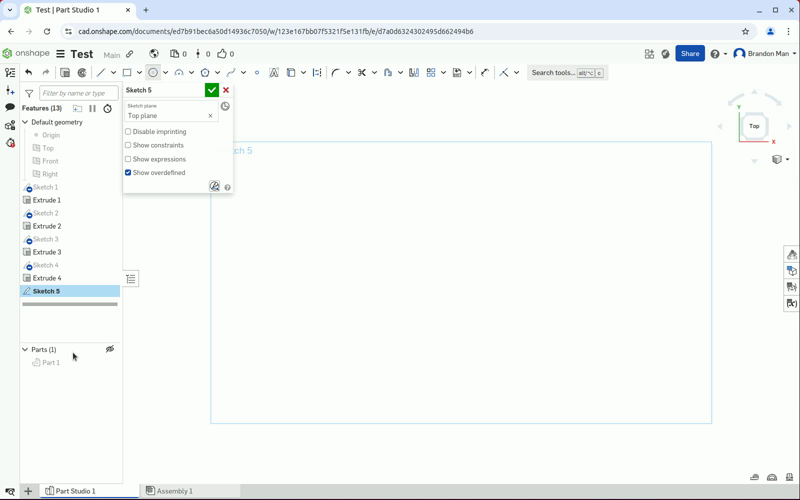
key_down(shift)
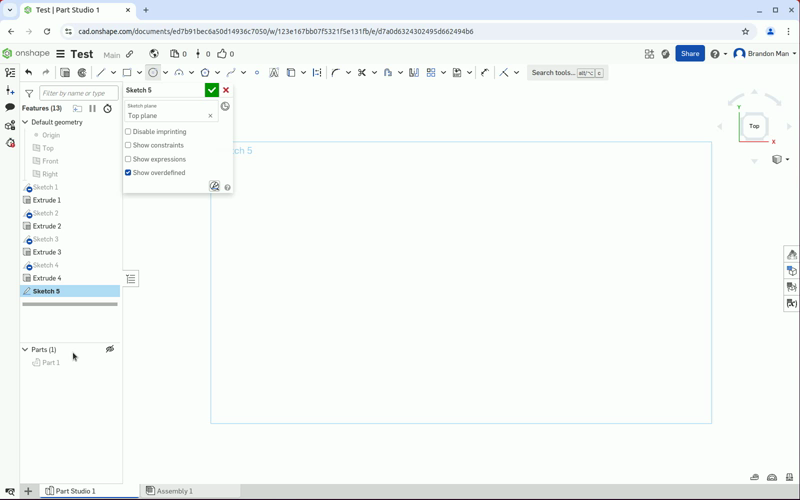
mouse_move(358, 273)
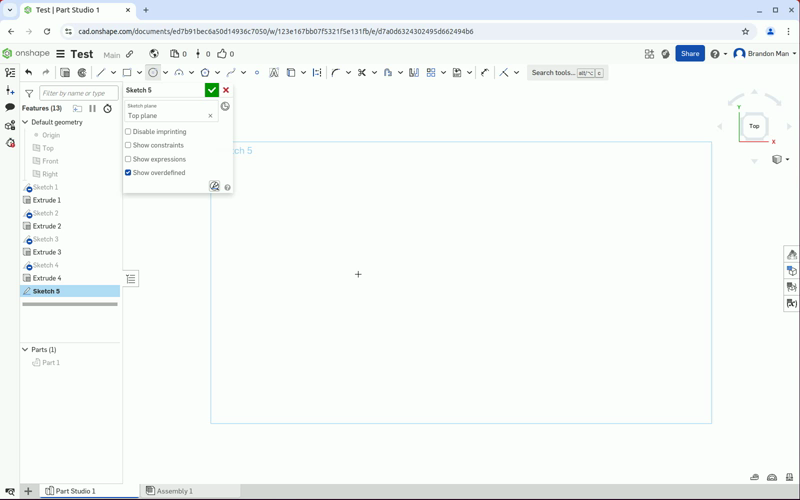
click(358, 273)
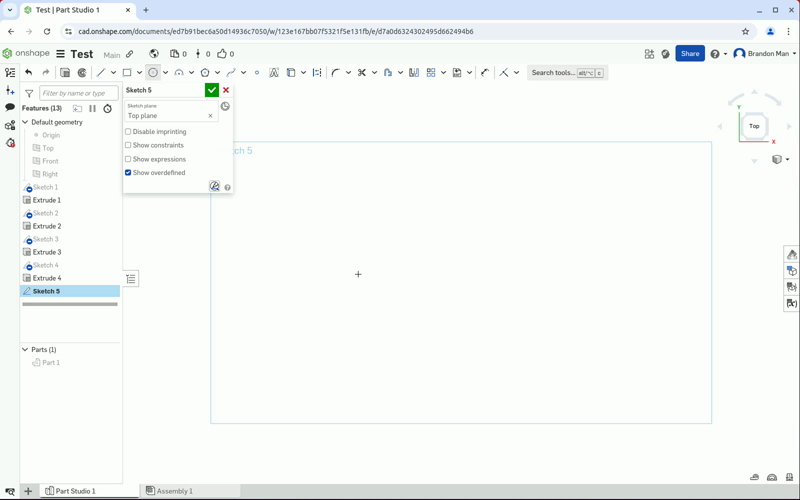
key_up(shift)
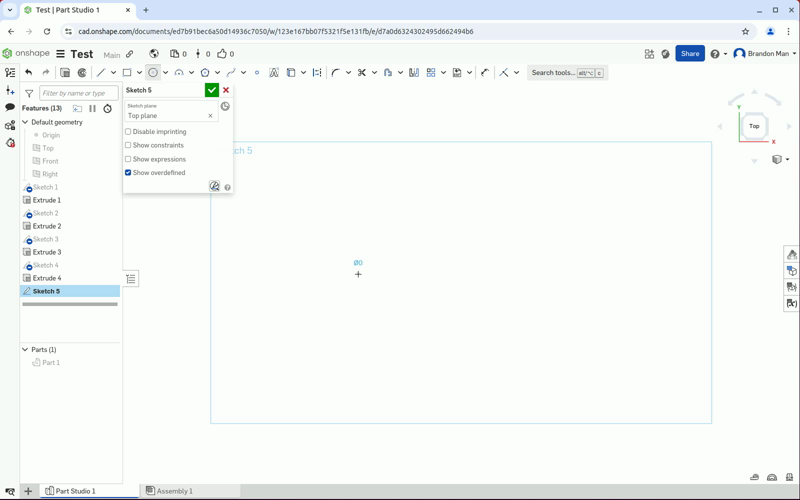
mouse_move(364, 273)
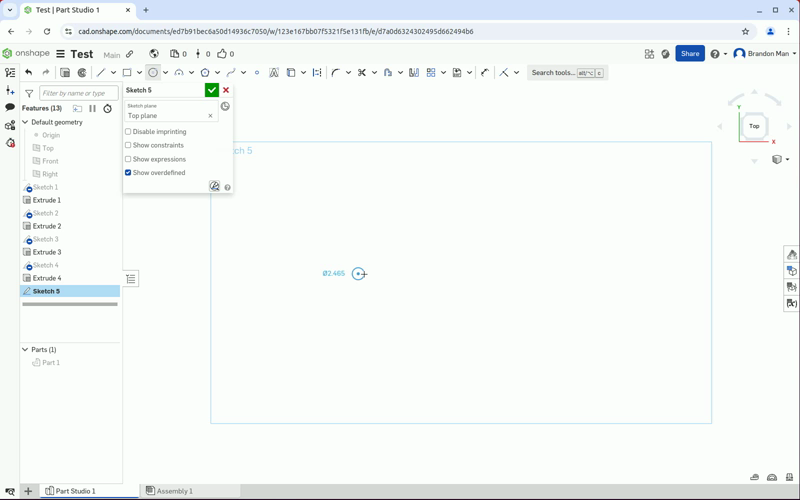
click(364, 273)
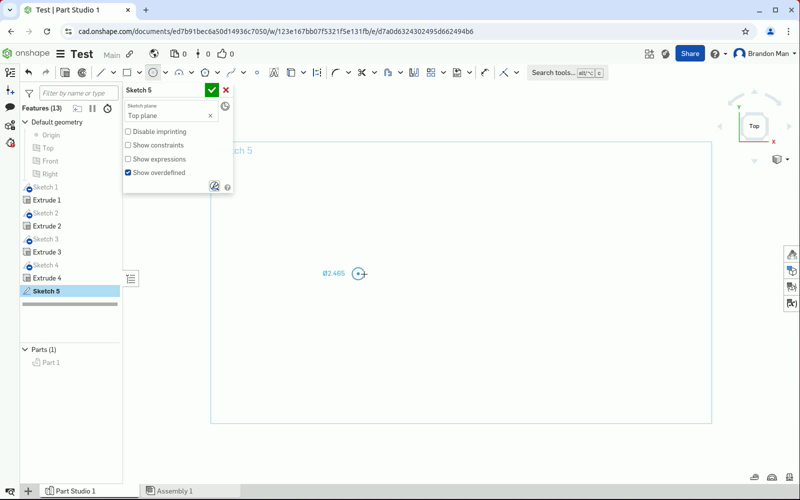
key(esc)
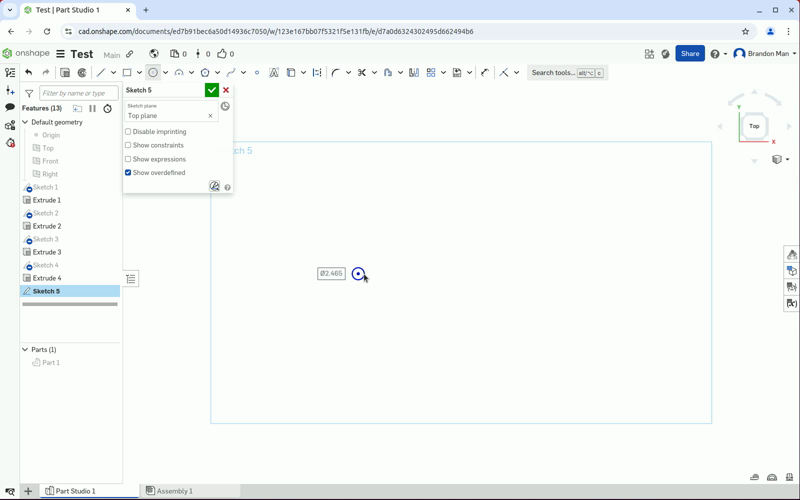
mouse_move(356, 272)
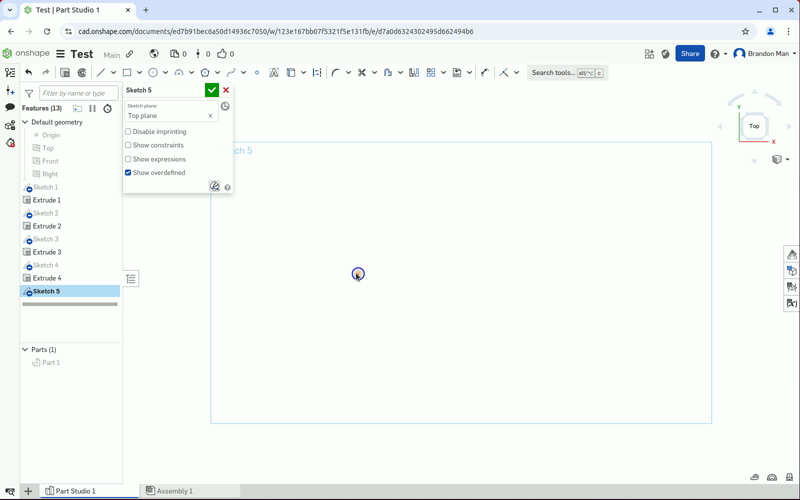
scroll(6)
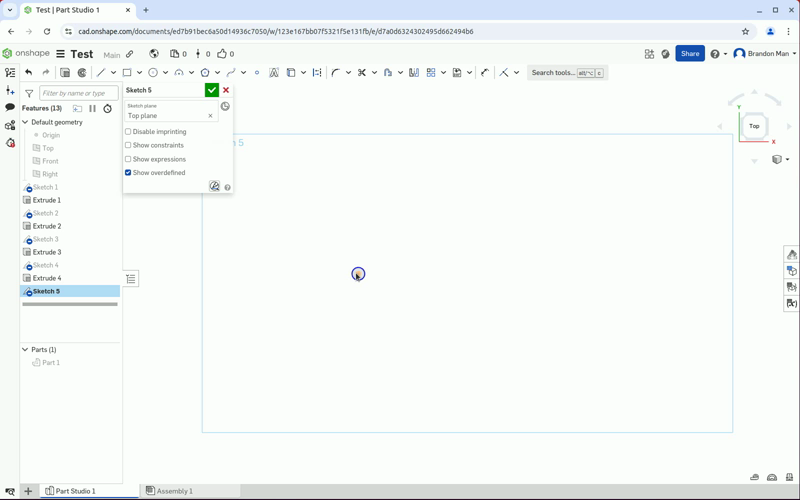
scroll(6)
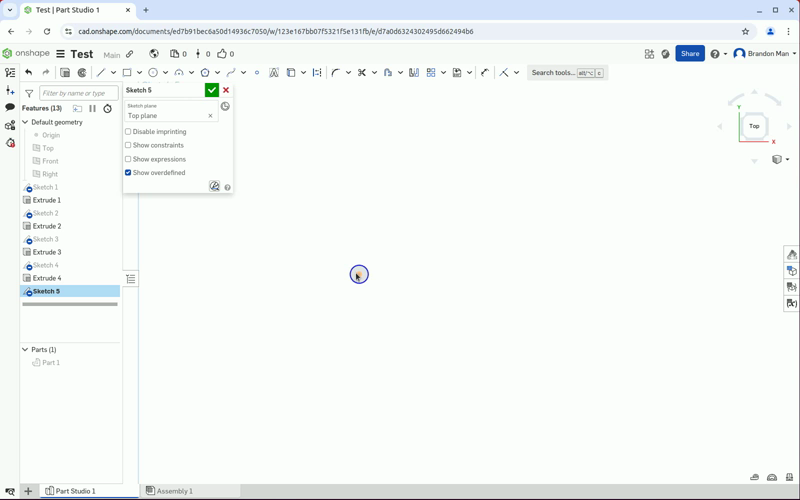
scroll(6)
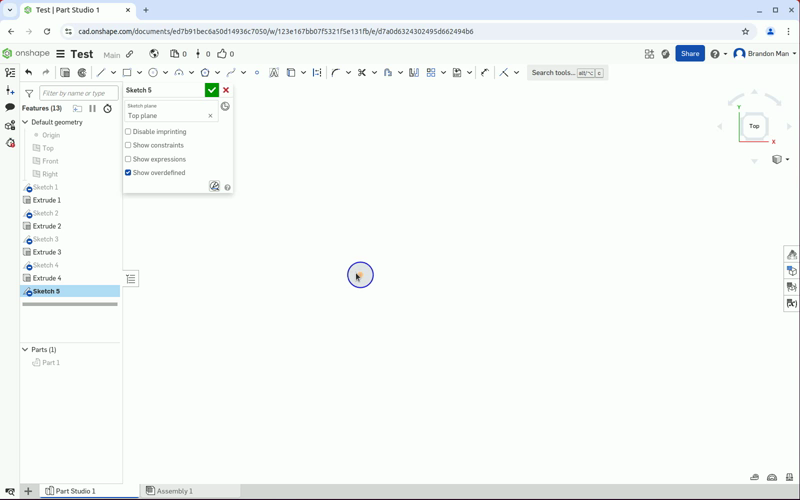
scroll(6)
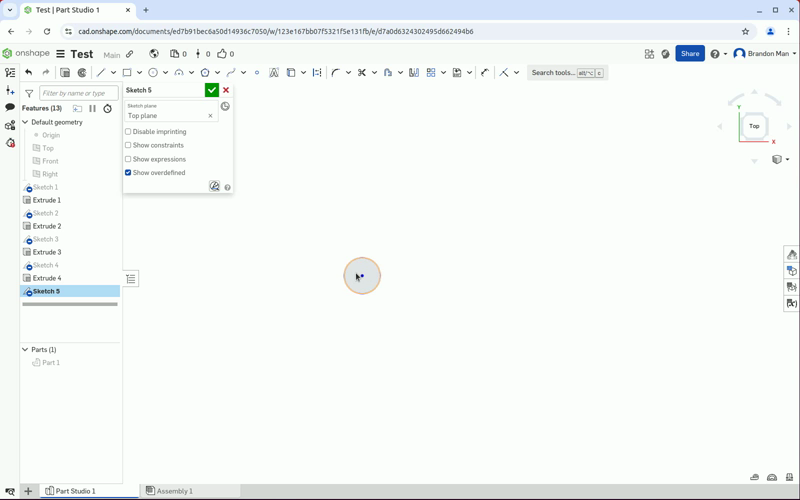
scroll(6)
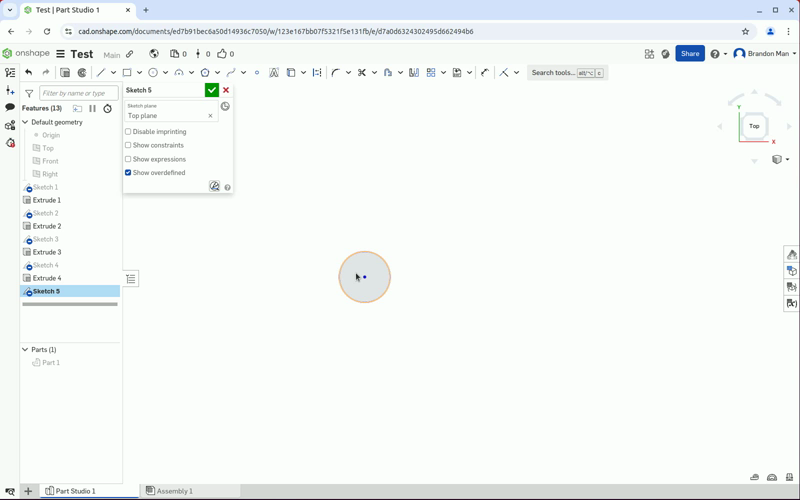
scroll(6)
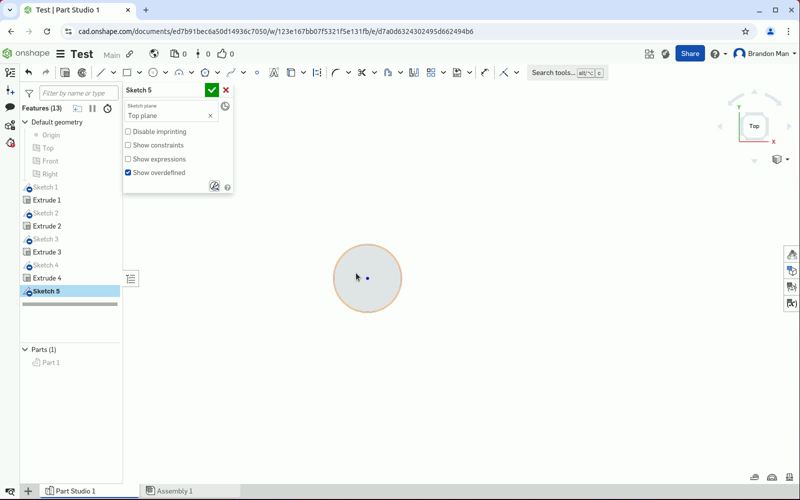
scroll(6)
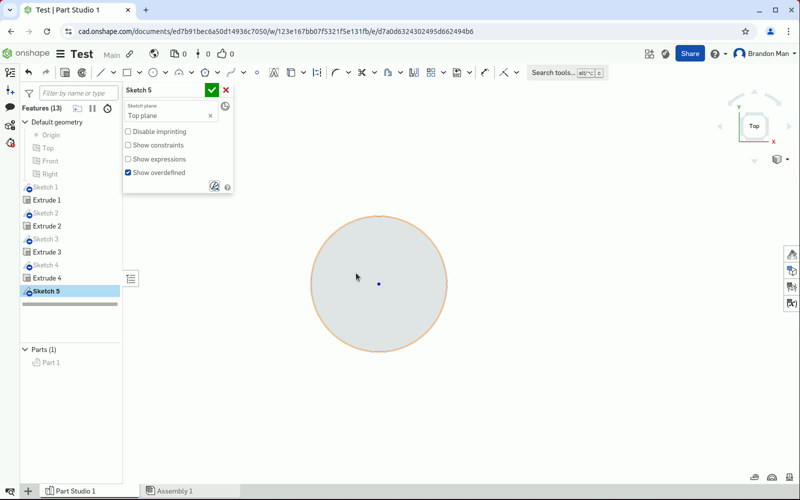
click(356, 272)
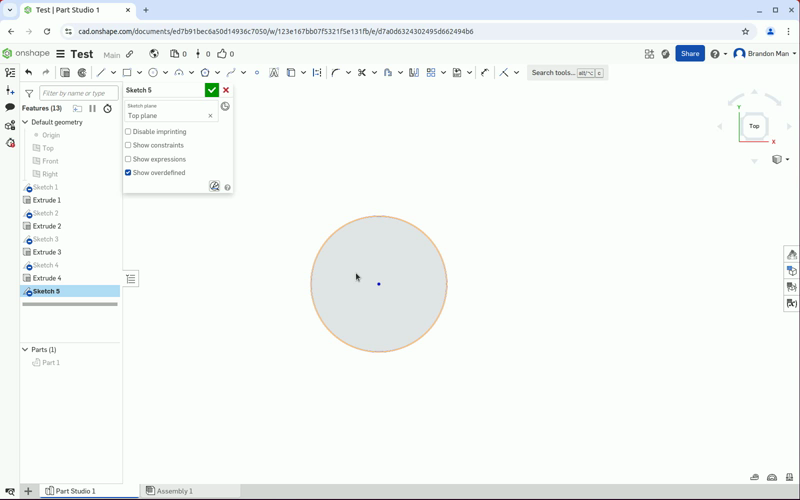
scroll(-6)
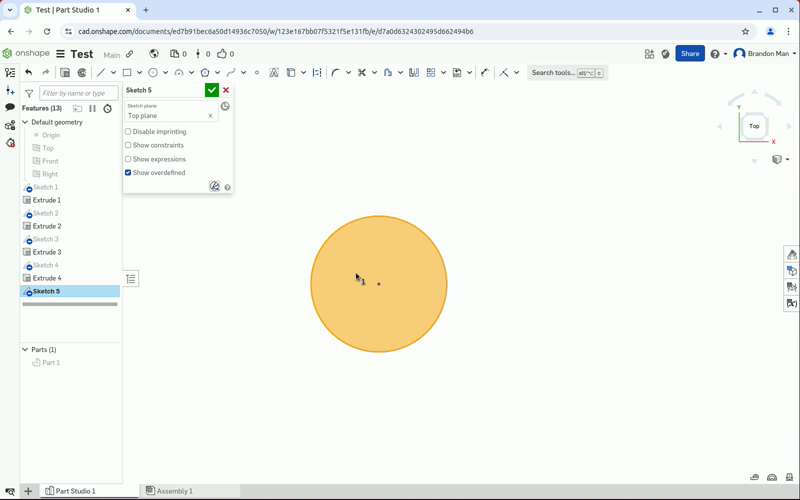
scroll(-6)
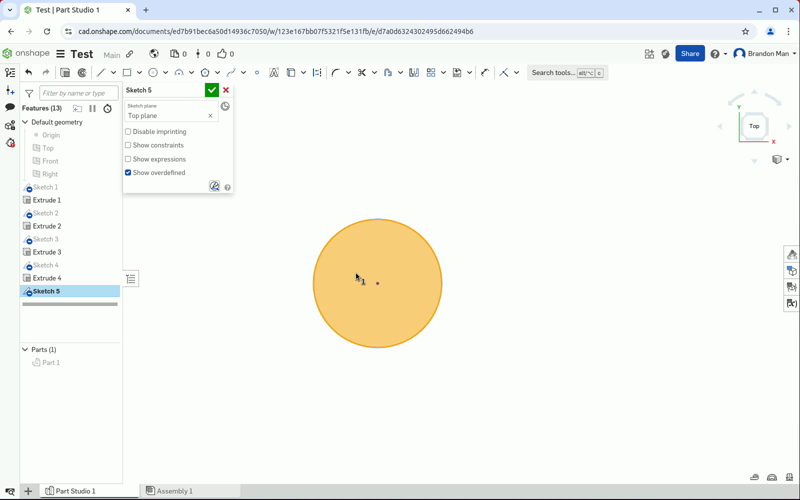
scroll(-6)
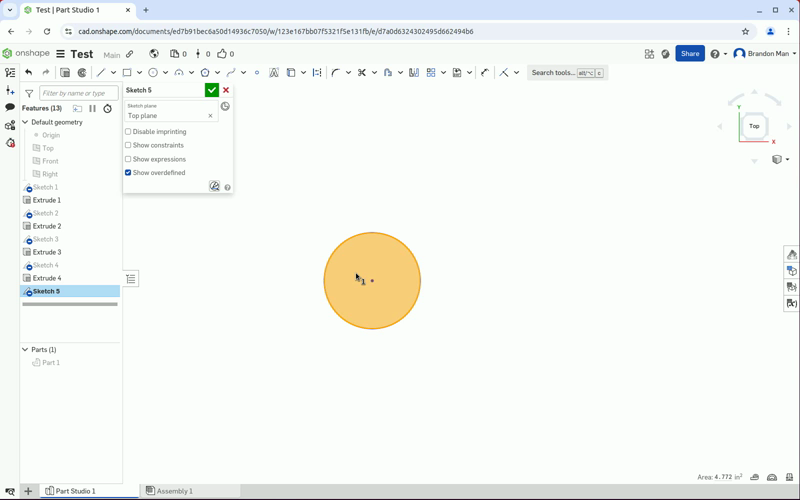
scroll(-6)
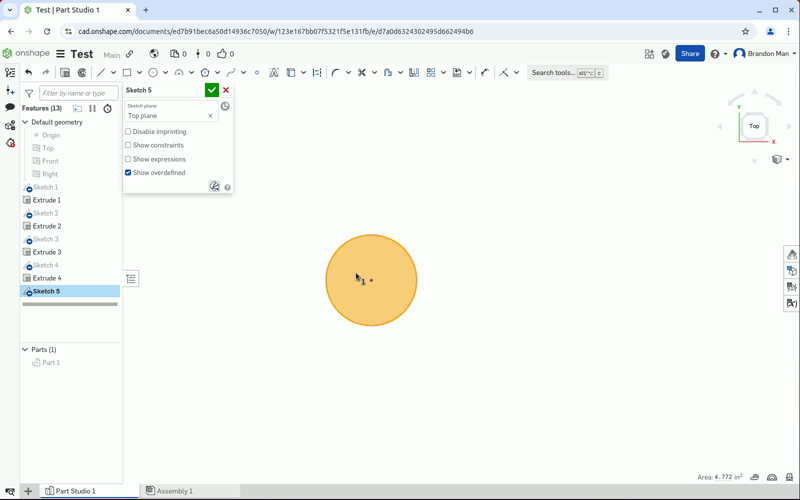
scroll(-6)
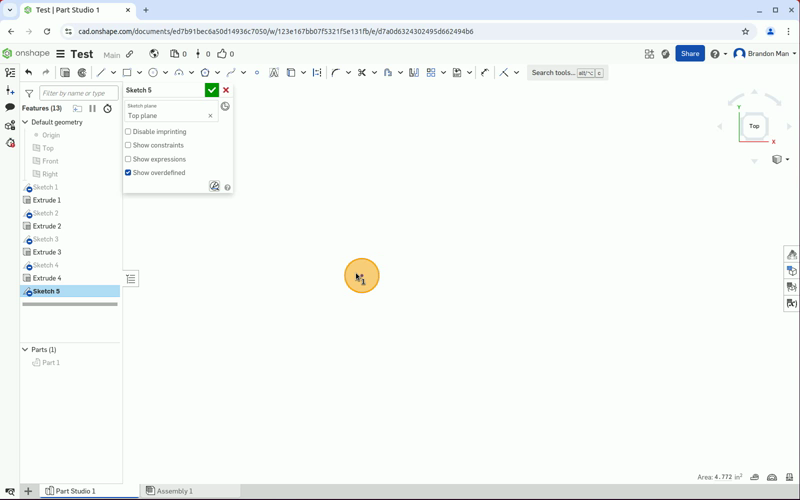
scroll(-6)
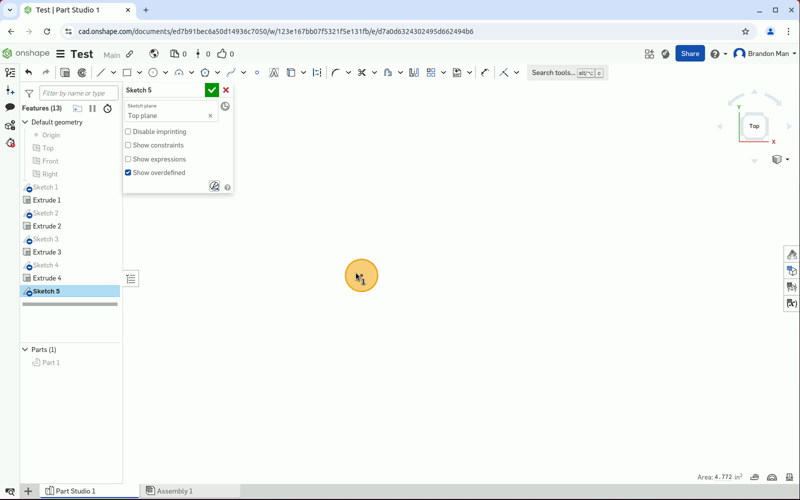
scroll(-6)
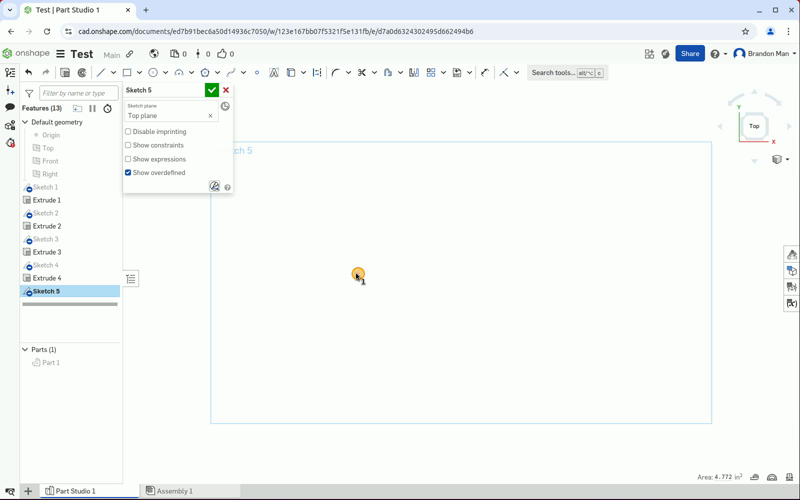
mouse_move(73, 352)
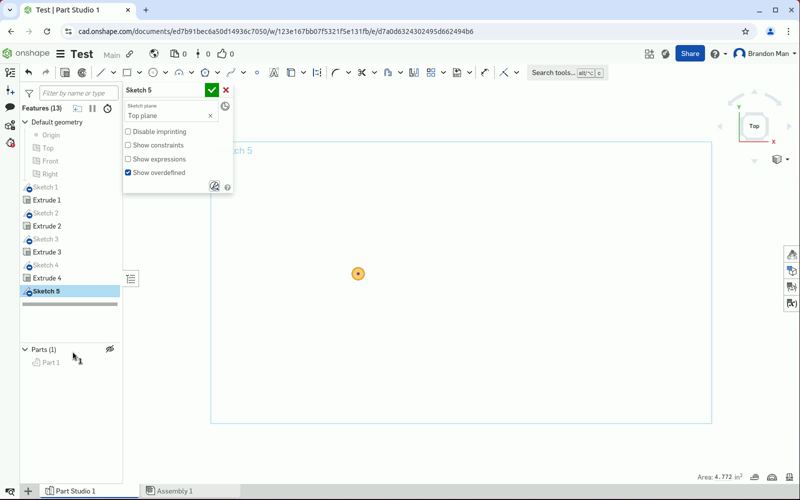
key(shift+y)
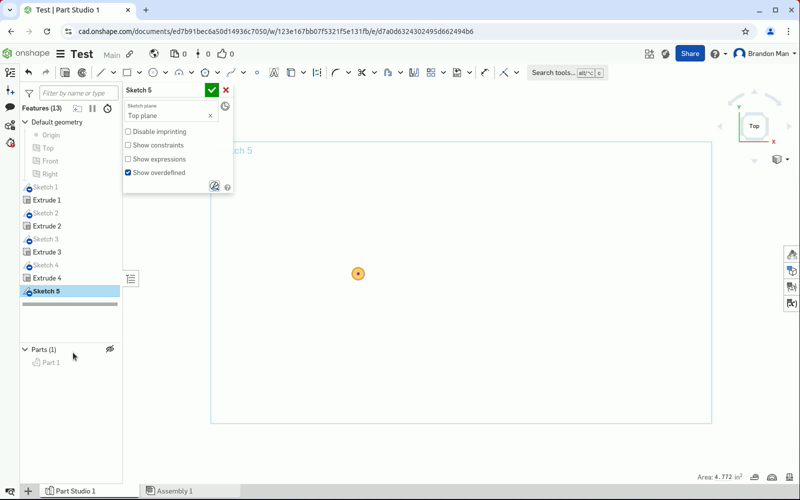
key(shift+e)
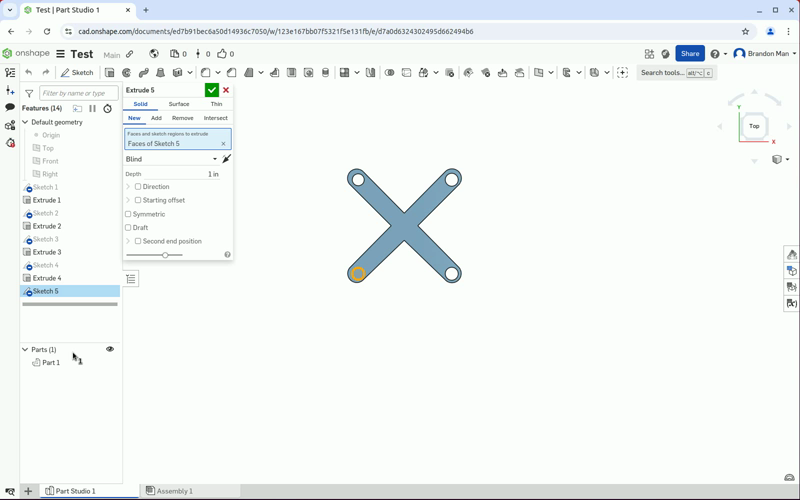
mouse_move(143, 106)
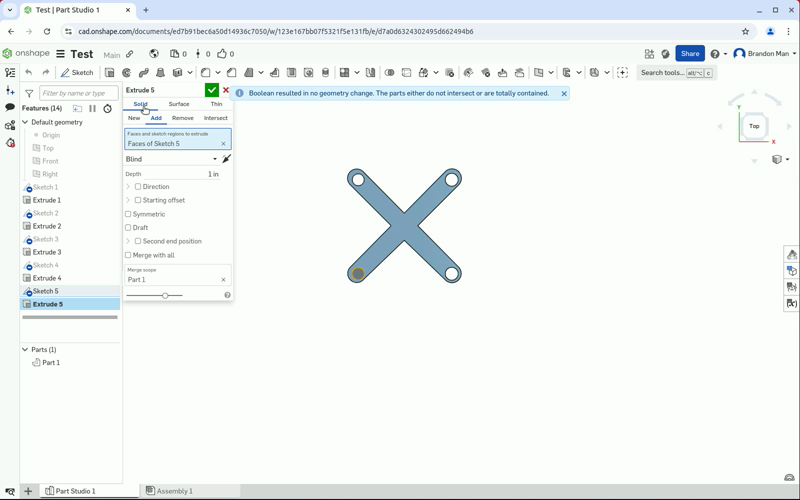
click(143, 106)
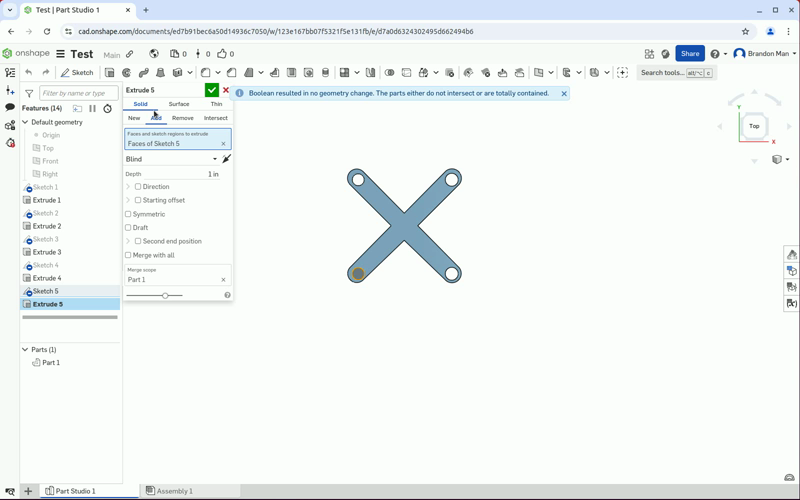
mouse_move(186, 120)
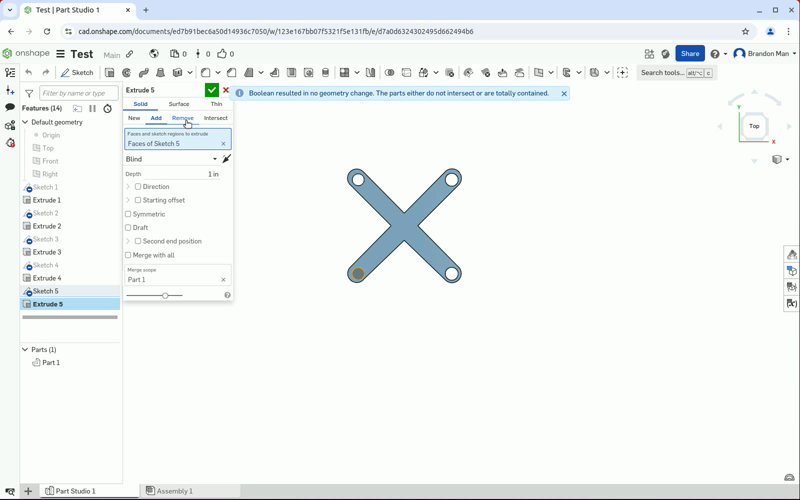
click(186, 120)
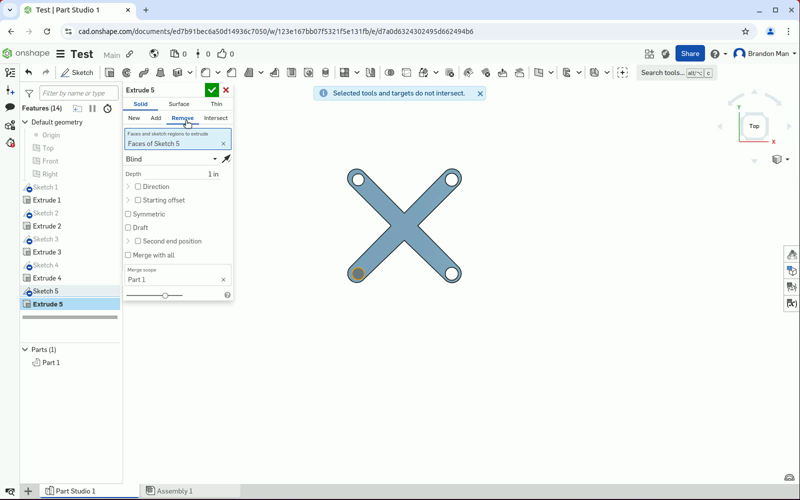
key(tab, 4)
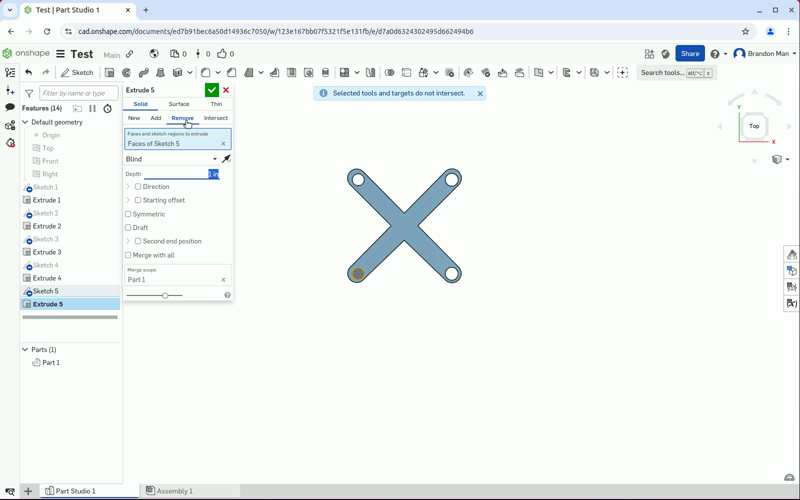
text(-6.499)
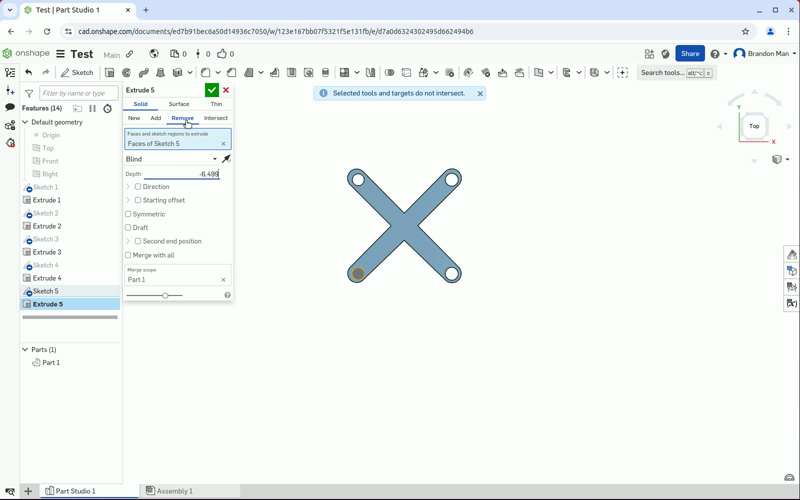
key(tab, 6)
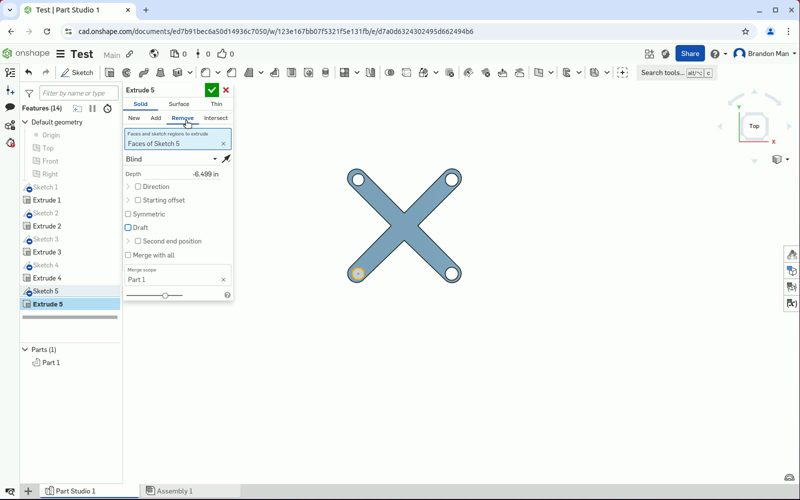
key(space)
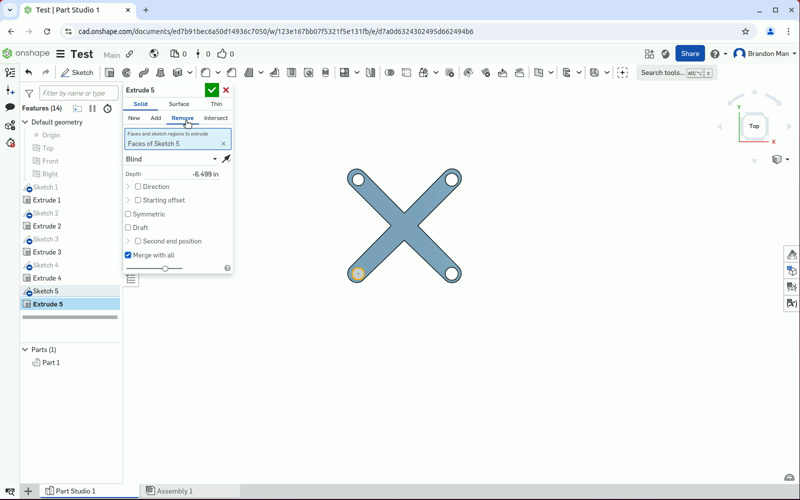
key(enter)
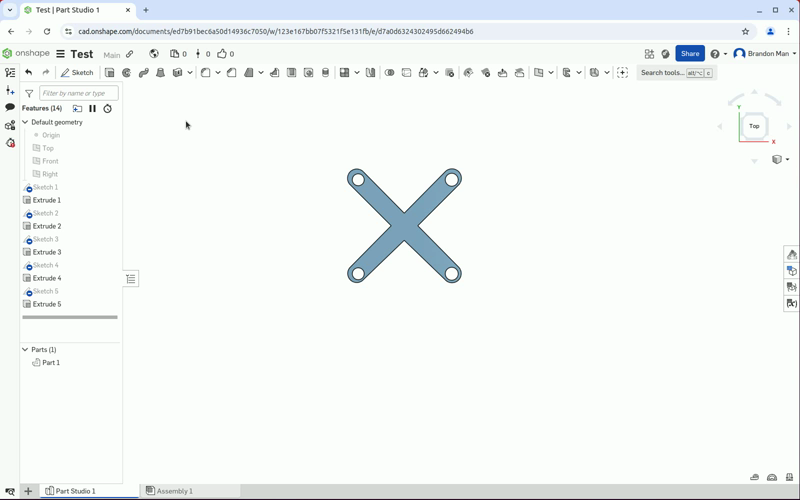
key(shift+h)
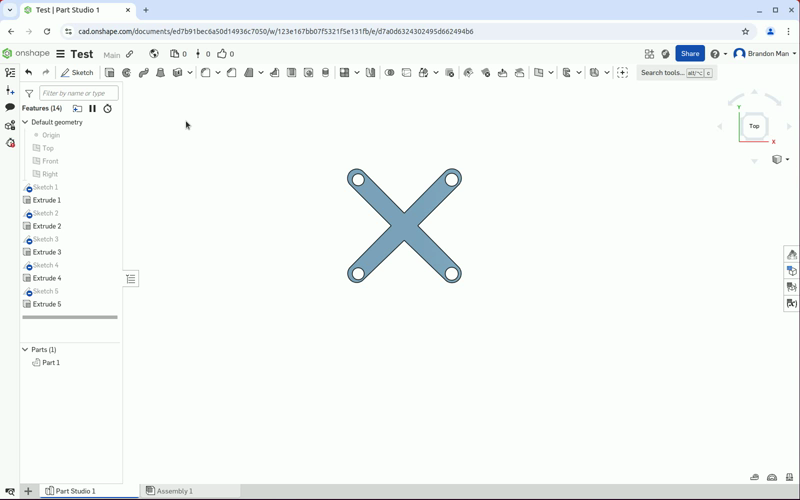
key(shift+h)
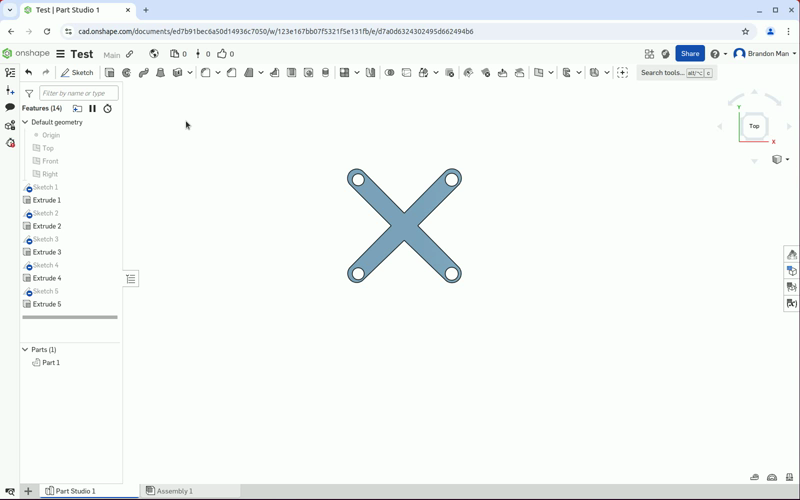
mouse_move(73, 189)
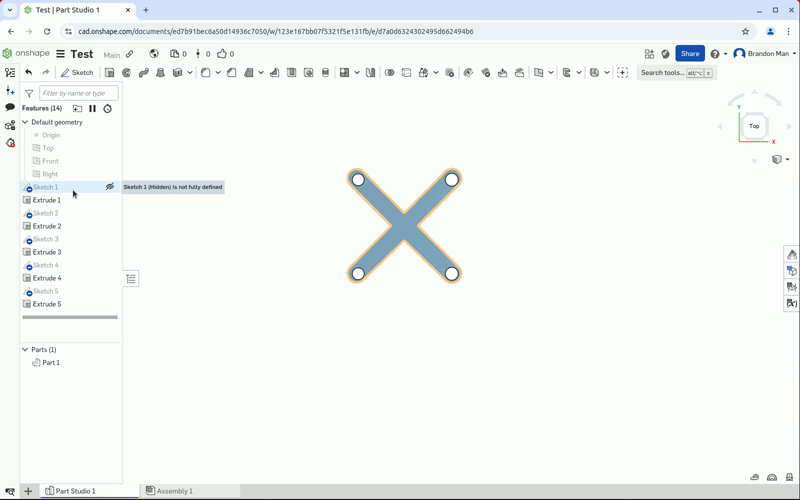
click(73, 189)
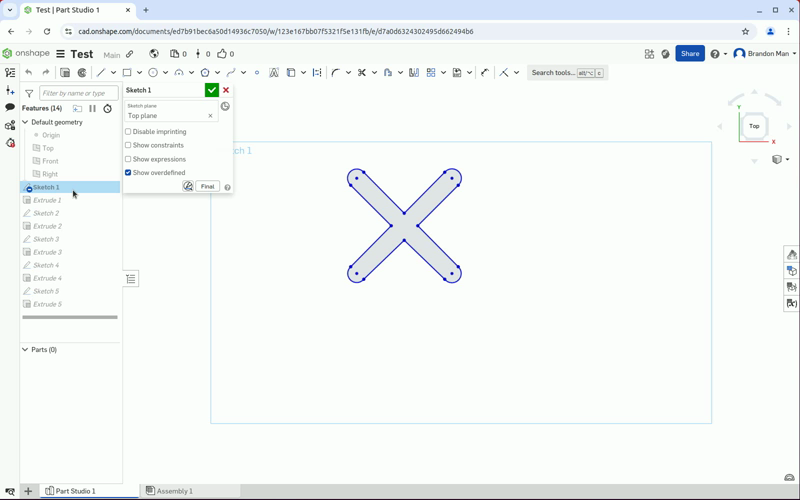
mouse_move(229, 92)
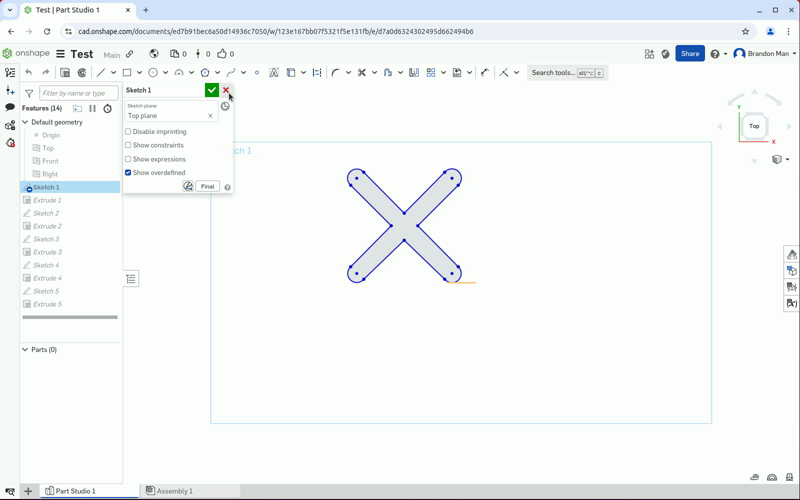
click(229, 92)
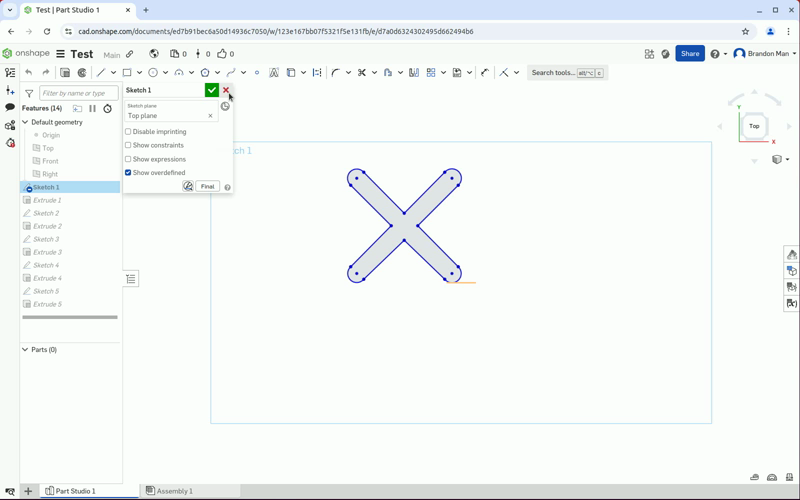
key(shift+s)
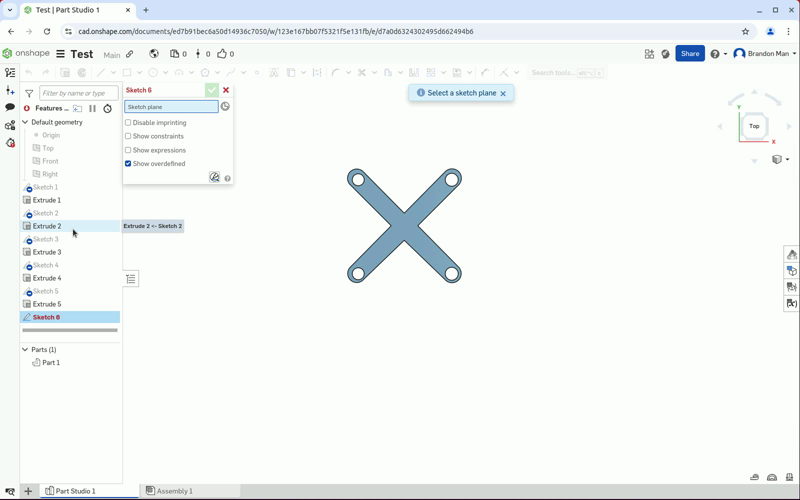
scroll(3)
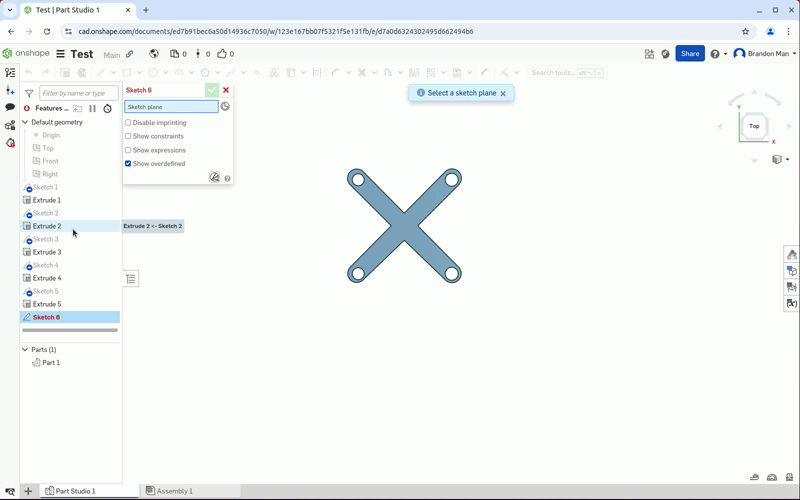
mouse_move(73, 150)
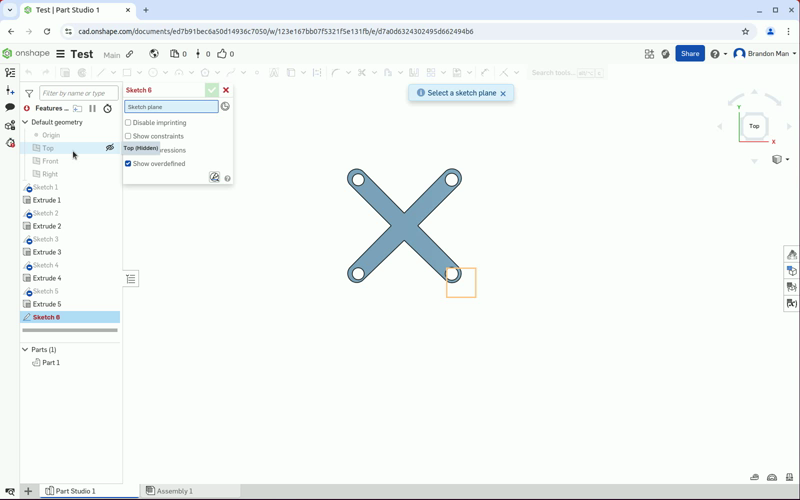
click(73, 150)
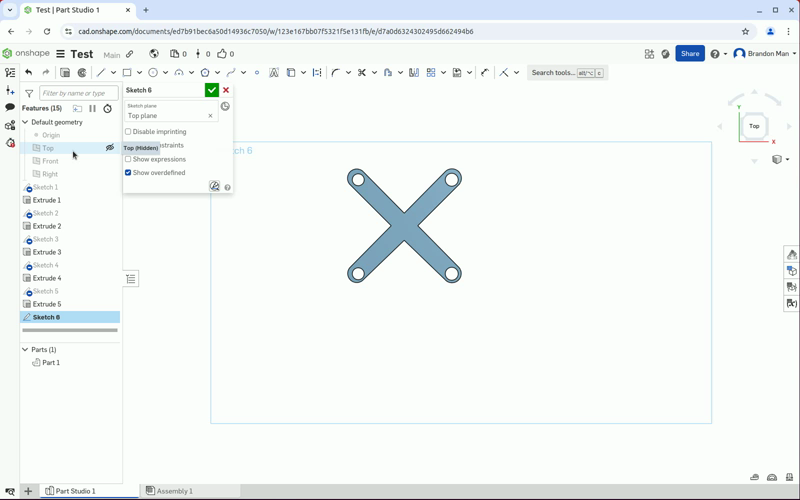
mouse_move(73, 352)
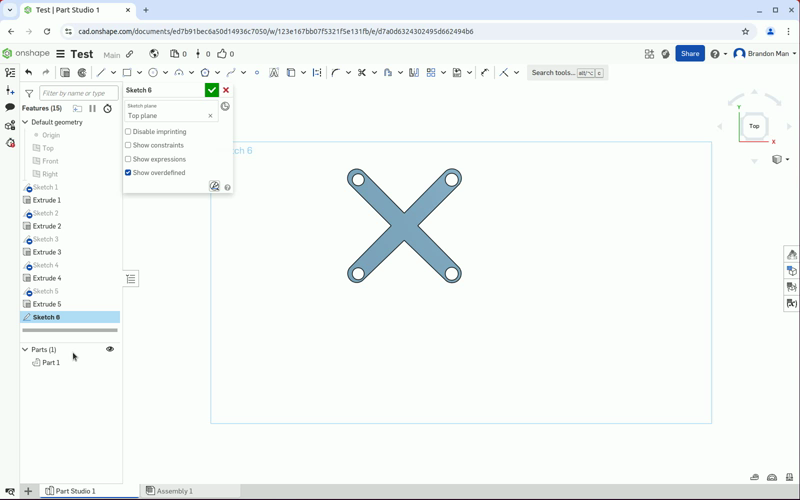
key(y)
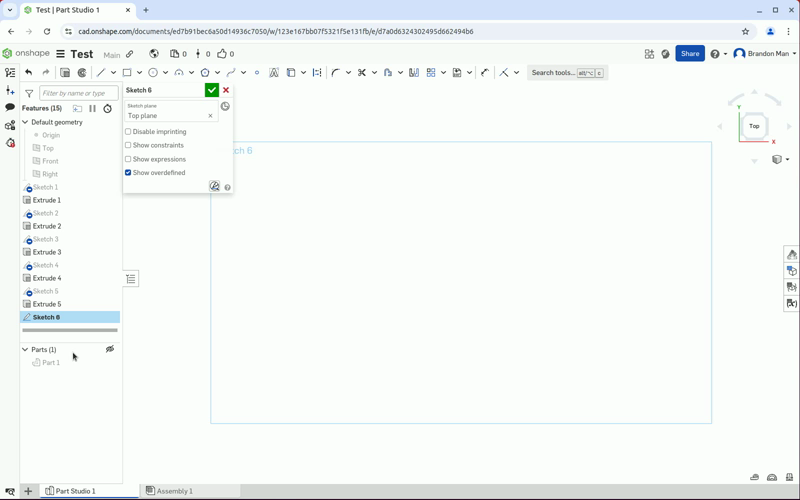
key(c)
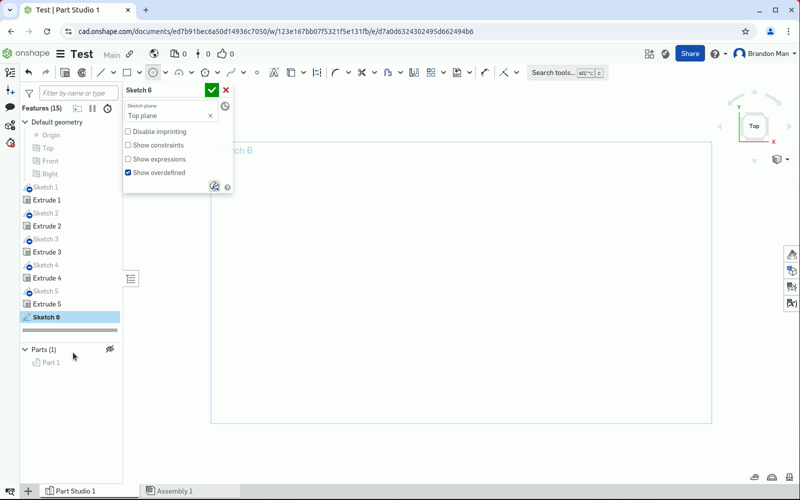
key_down(shift)
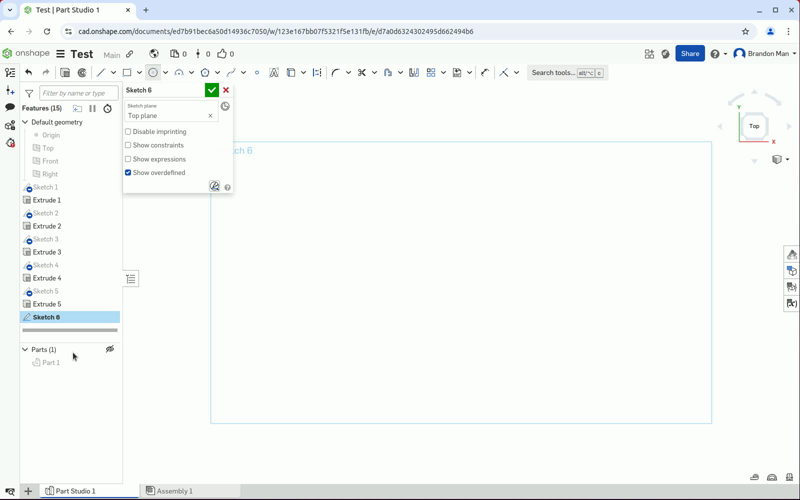
mouse_move(373, 258)
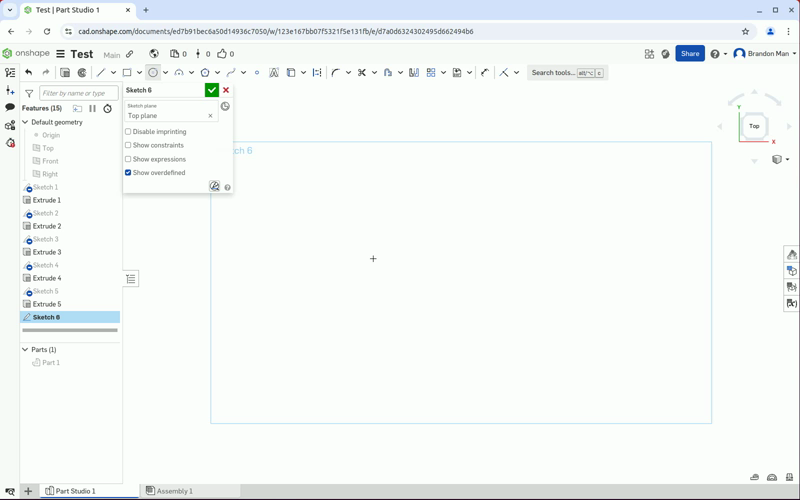
click(373, 258)
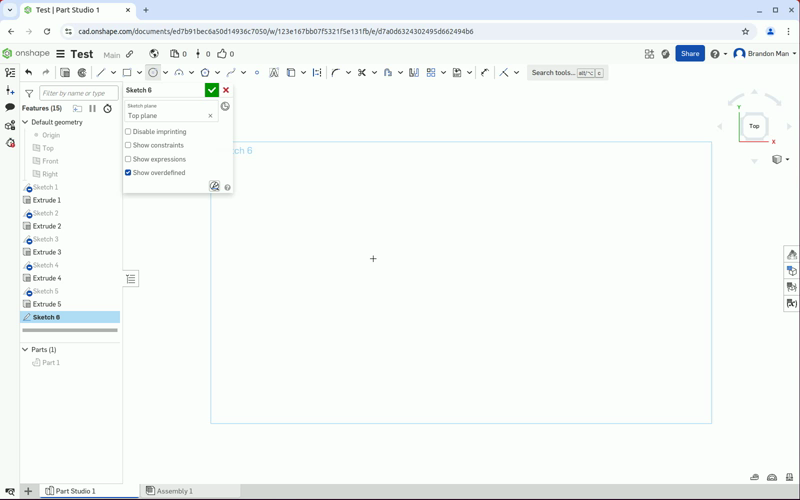
key_up(shift)
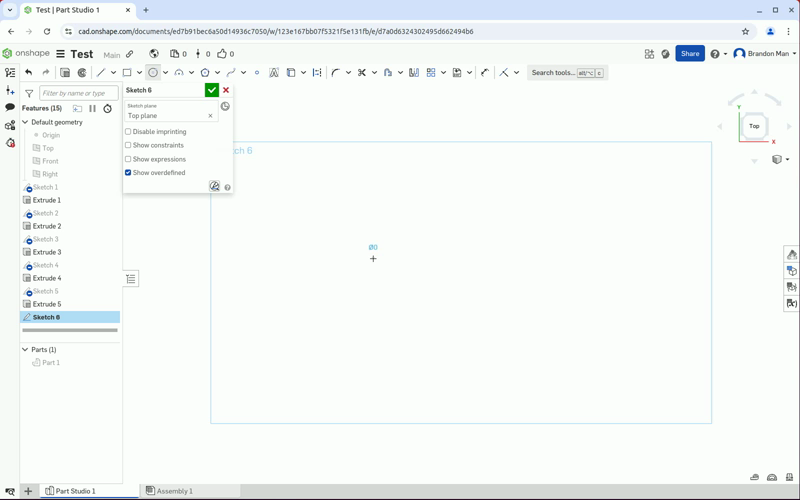
mouse_move(377, 258)
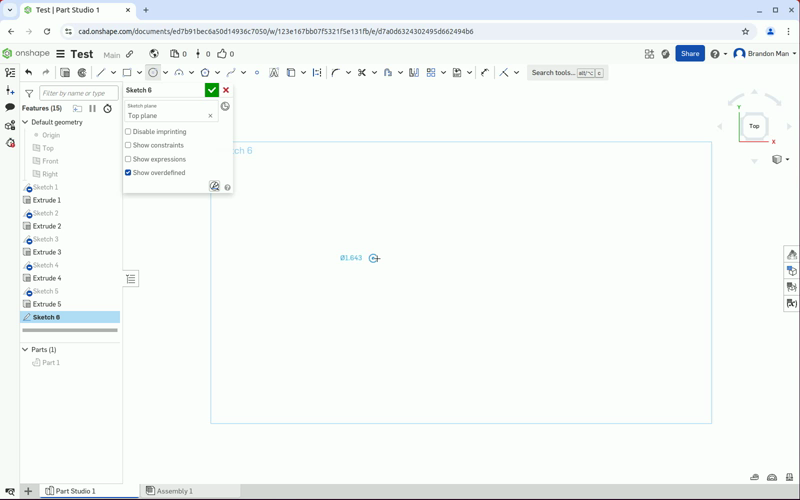
click(377, 258)
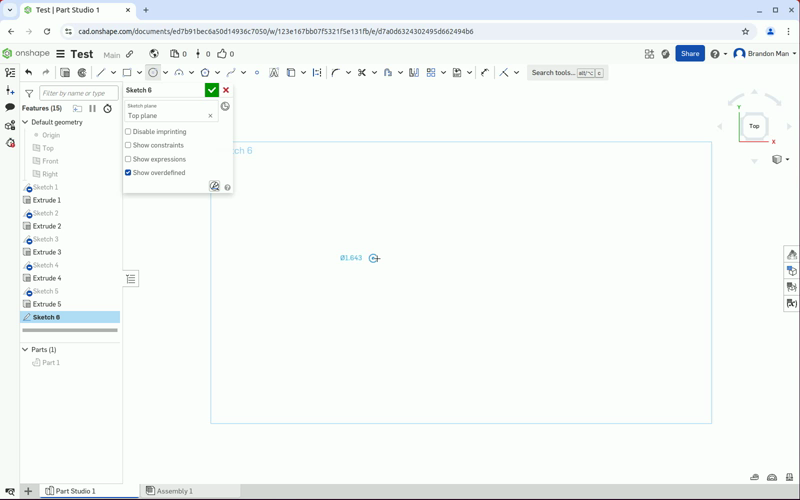
key(esc)
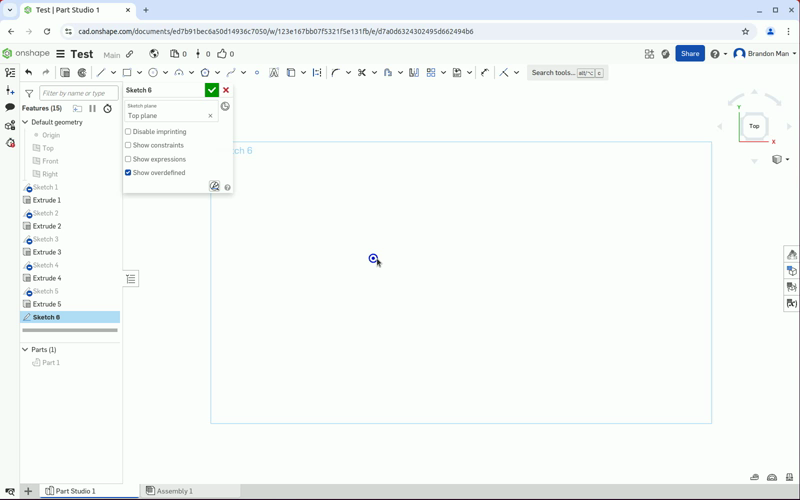
mouse_move(372, 258)
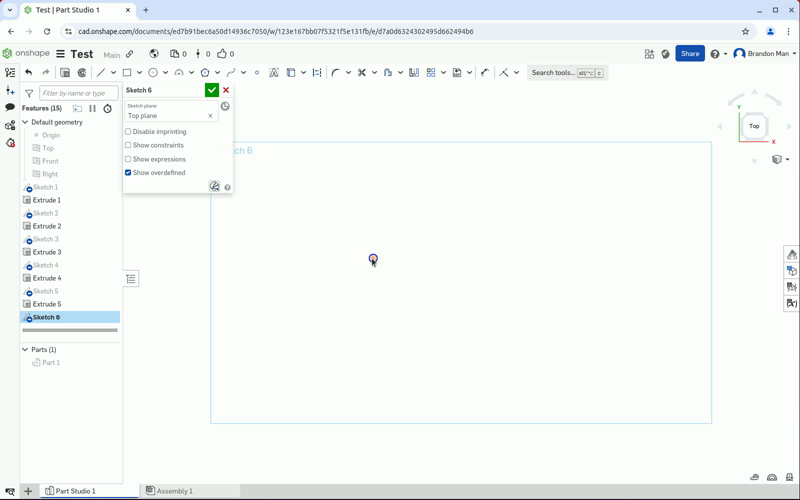
scroll(6)
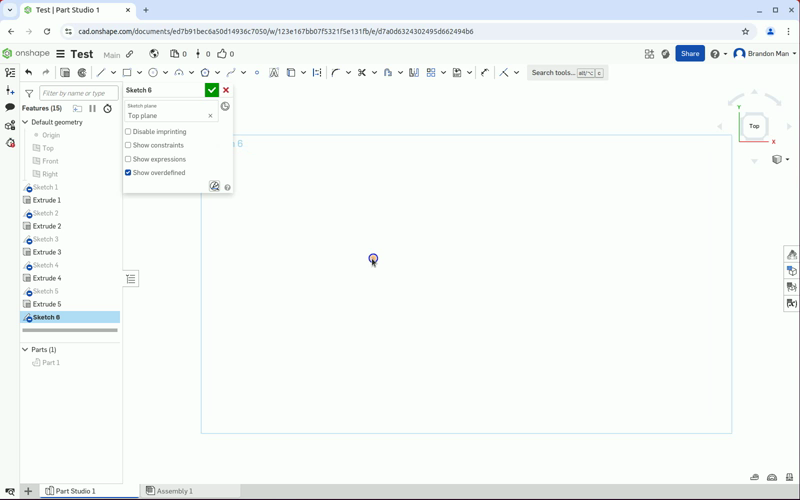
scroll(6)
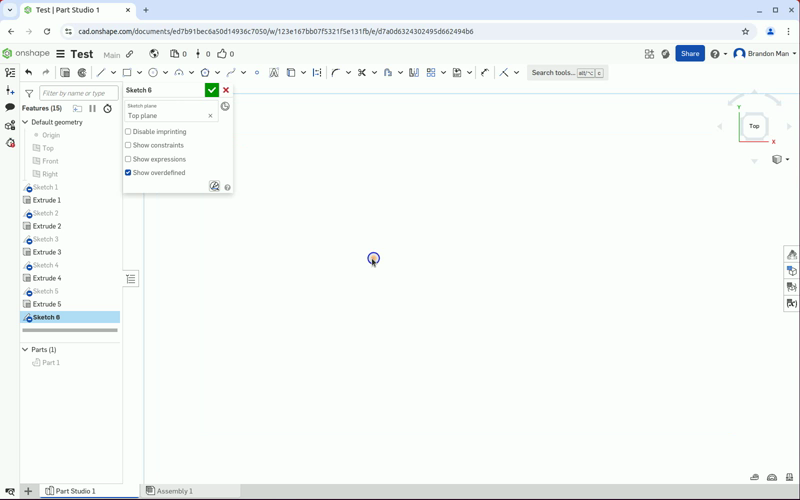
scroll(6)
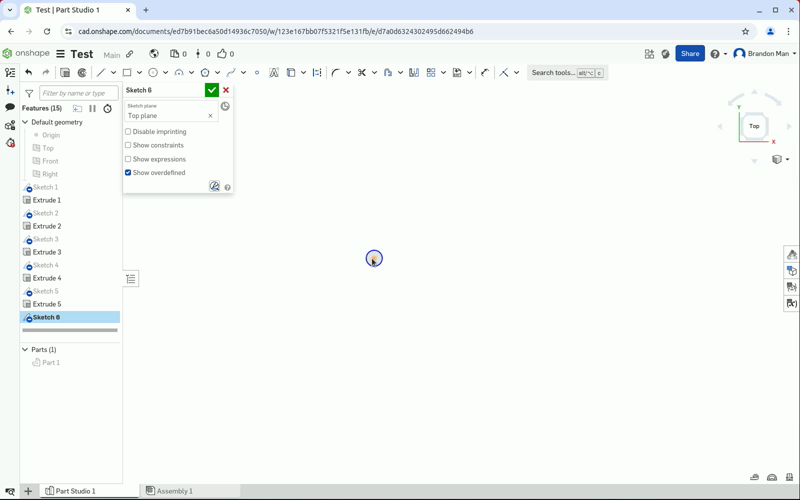
scroll(6)
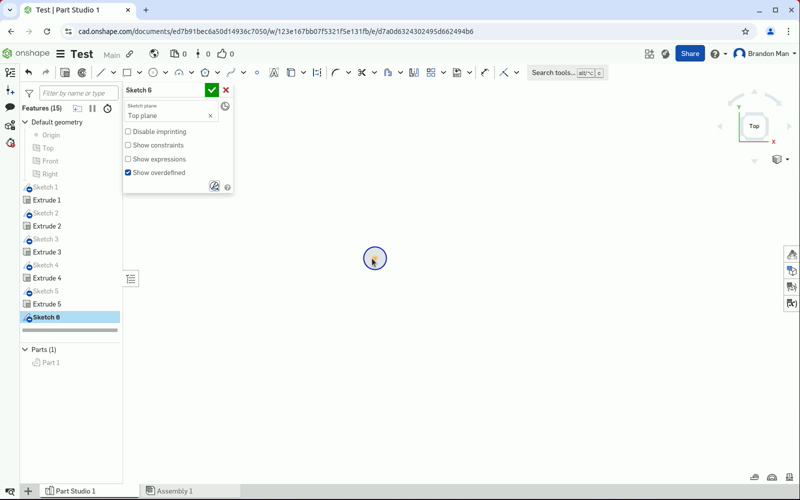
scroll(6)
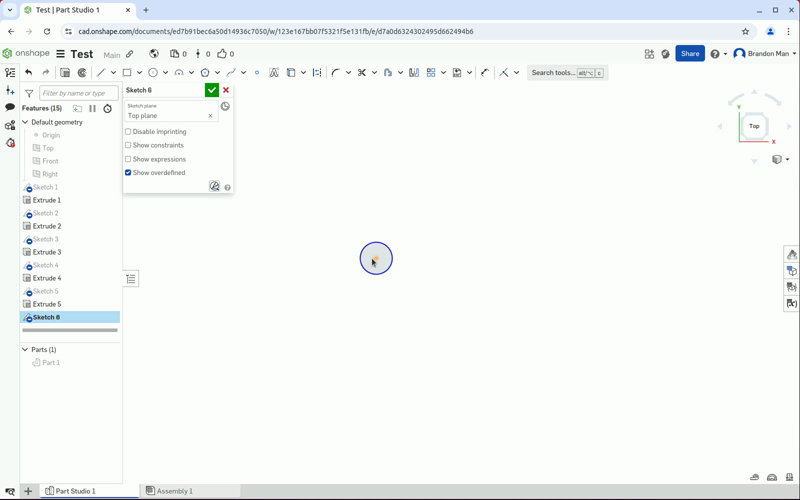
scroll(6)
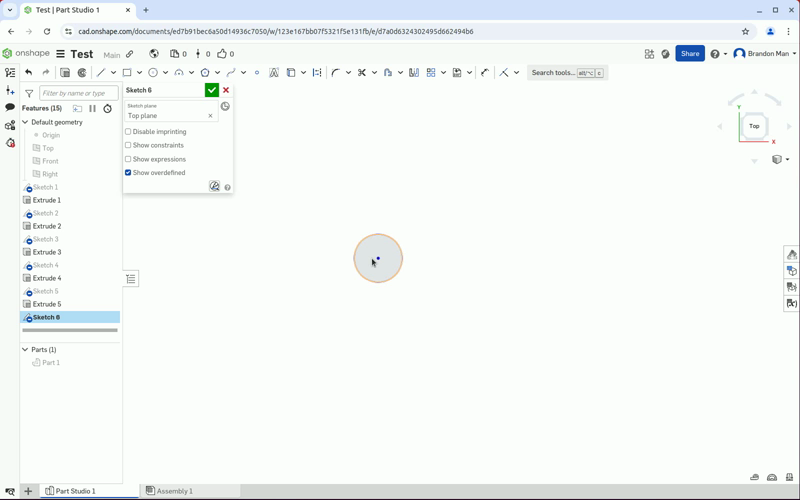
scroll(6)
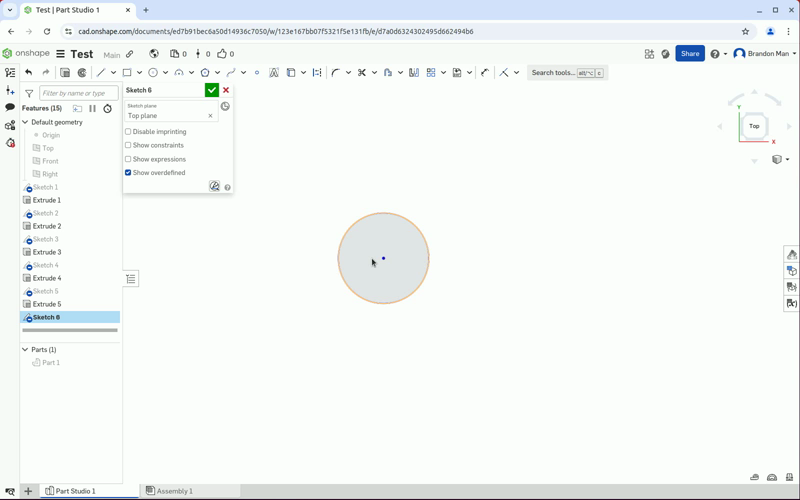
click(372, 258)
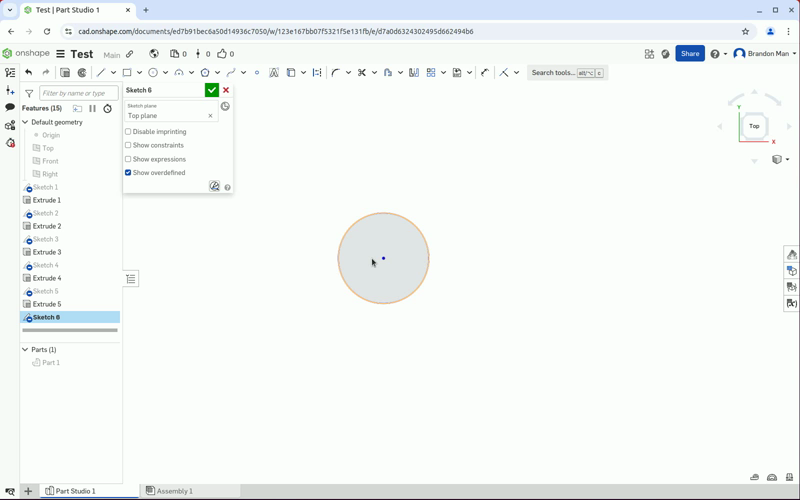
scroll(-6)
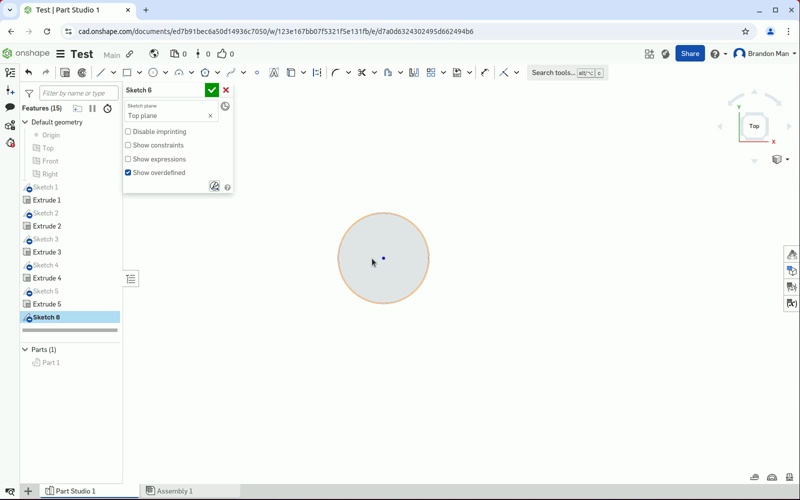
scroll(-6)
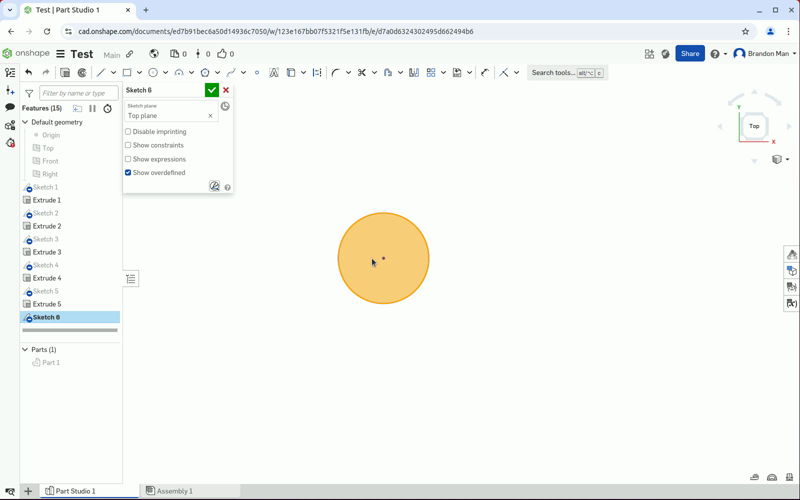
scroll(-6)
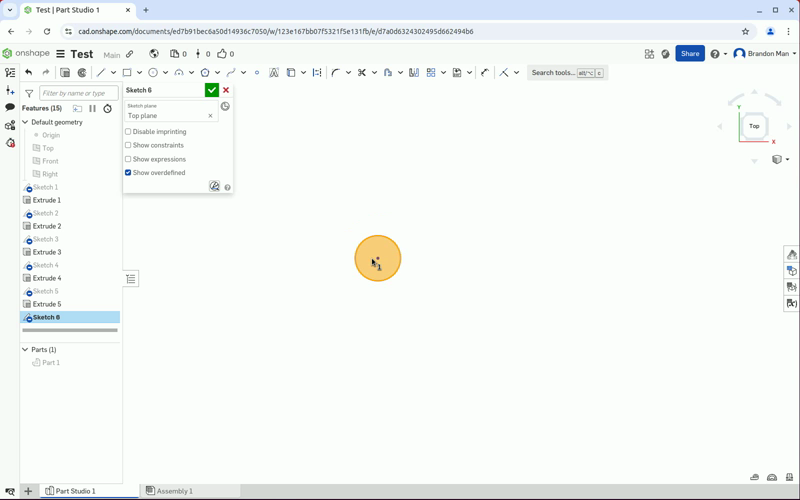
scroll(-6)
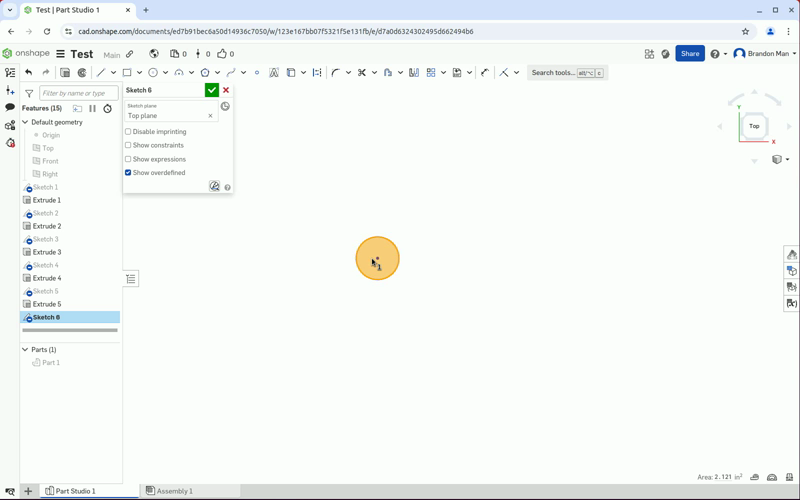
scroll(-6)
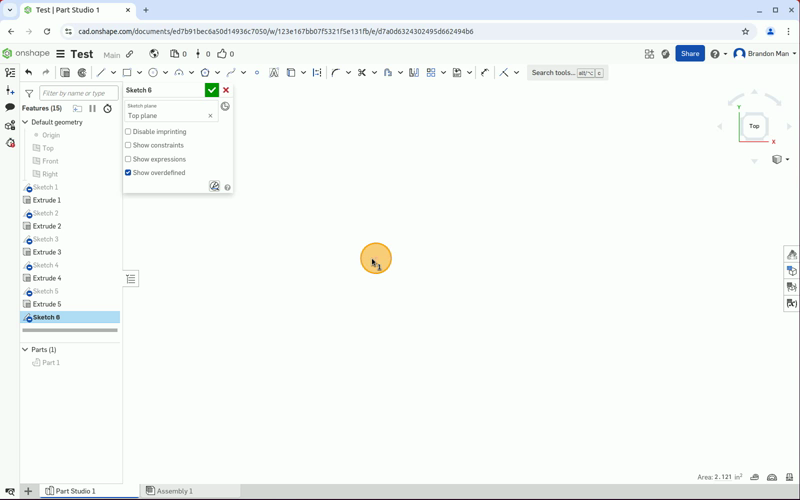
scroll(-6)
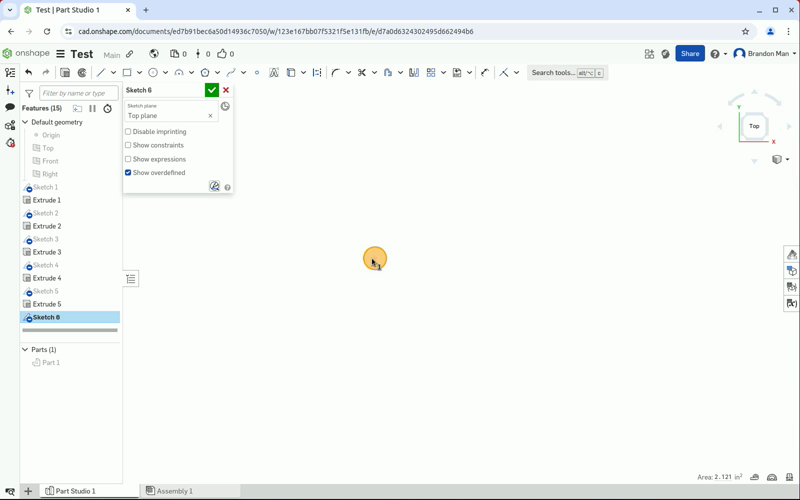
scroll(-6)
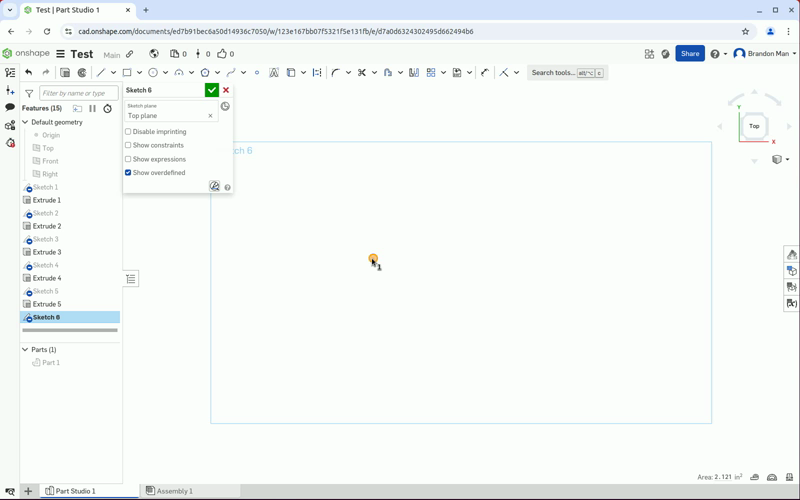
mouse_move(73, 352)
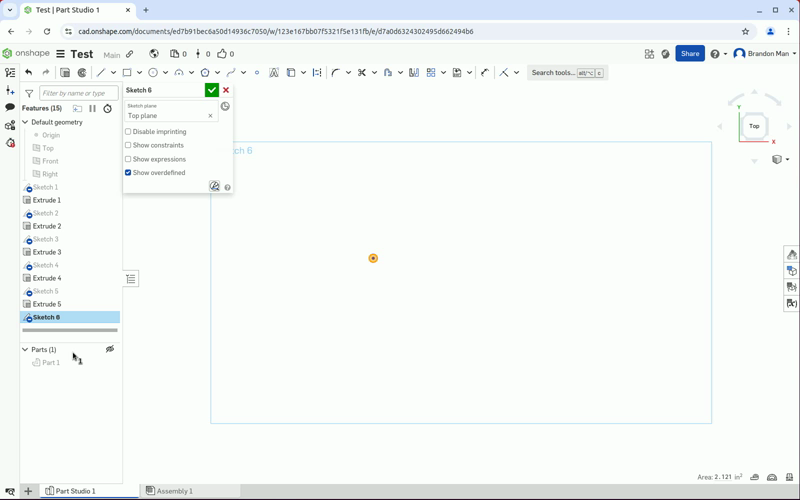
key(shift+y)
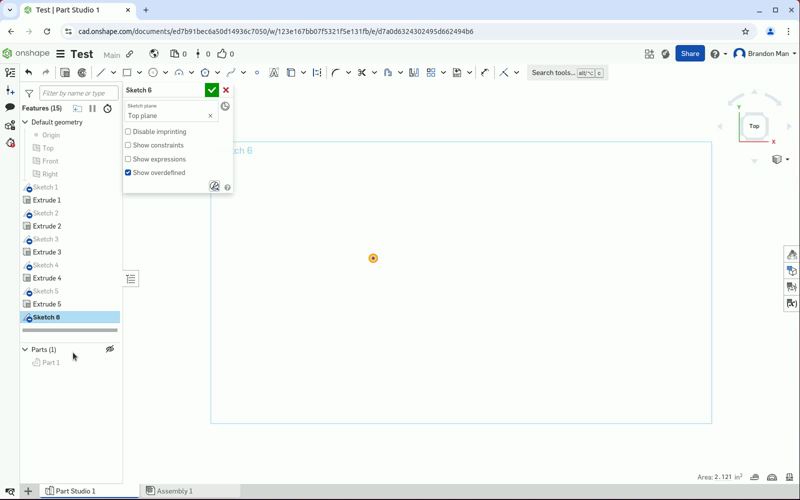
key(shift+e)
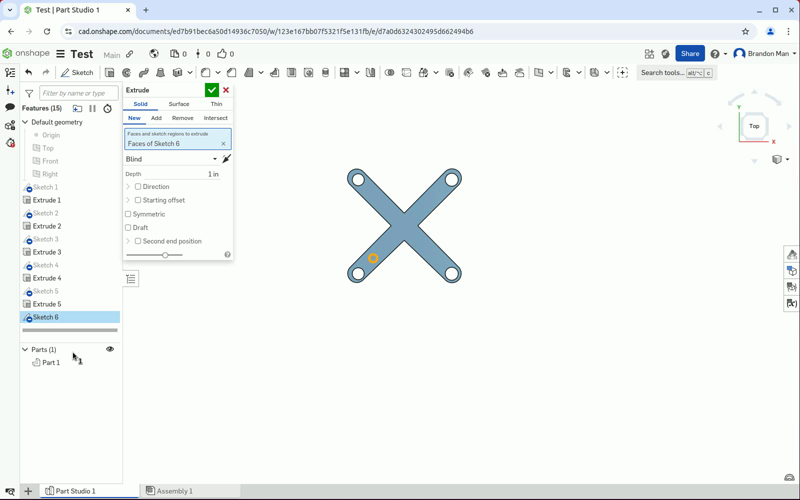
mouse_move(143, 106)
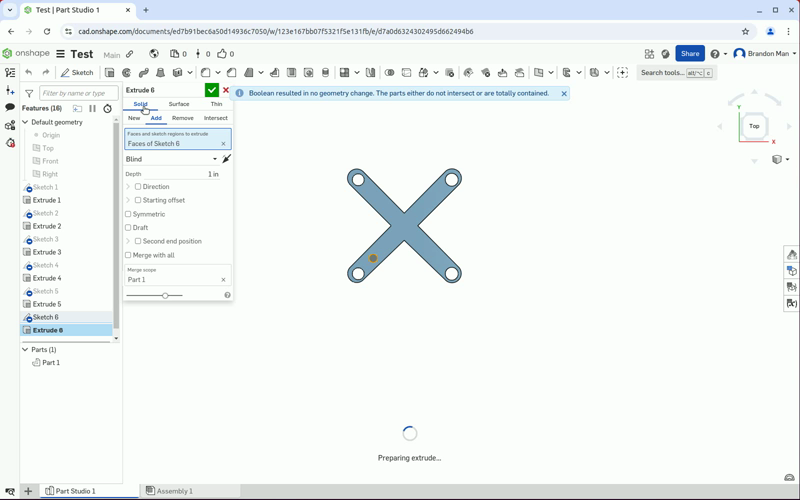
click(143, 106)
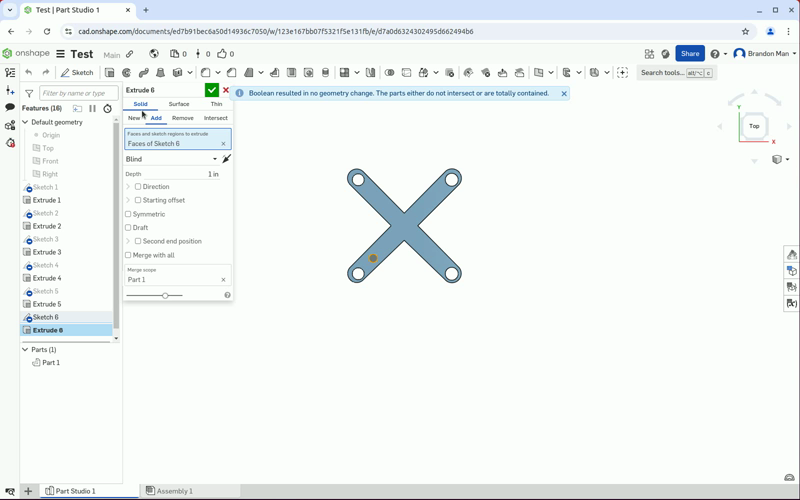
mouse_move(137, 120)
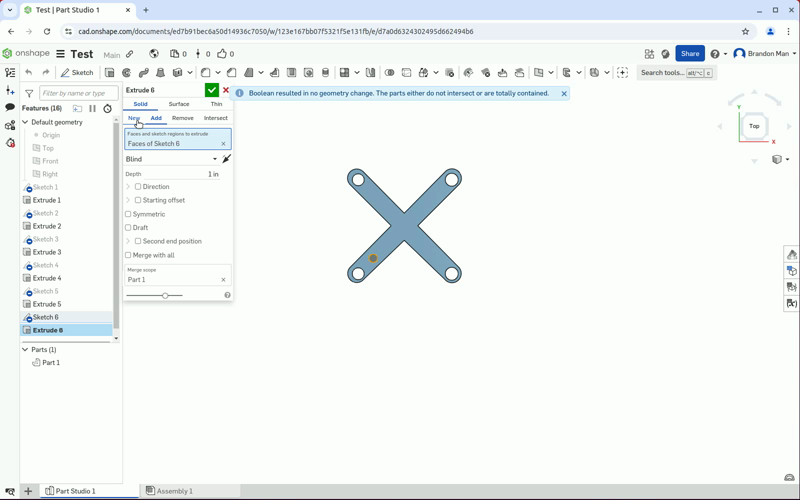
click(137, 120)
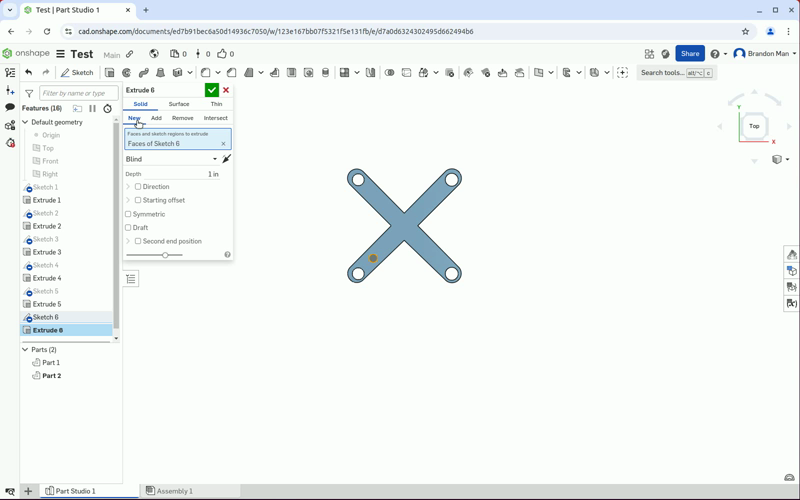
key(tab, 4)
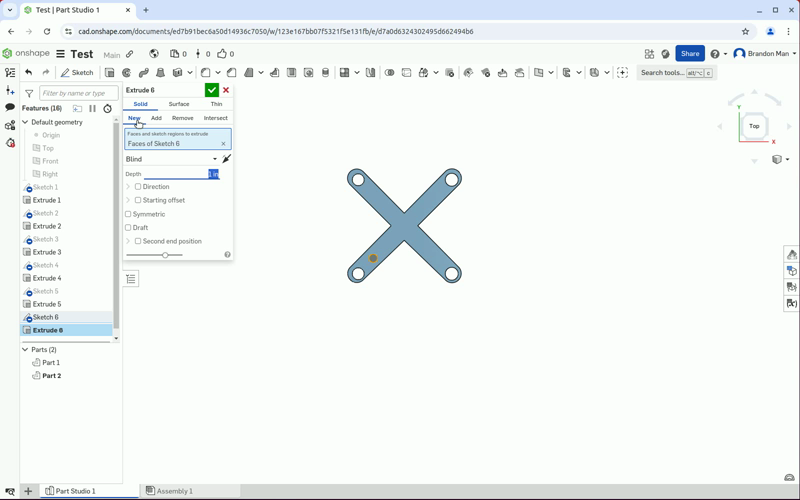
text(3.129)
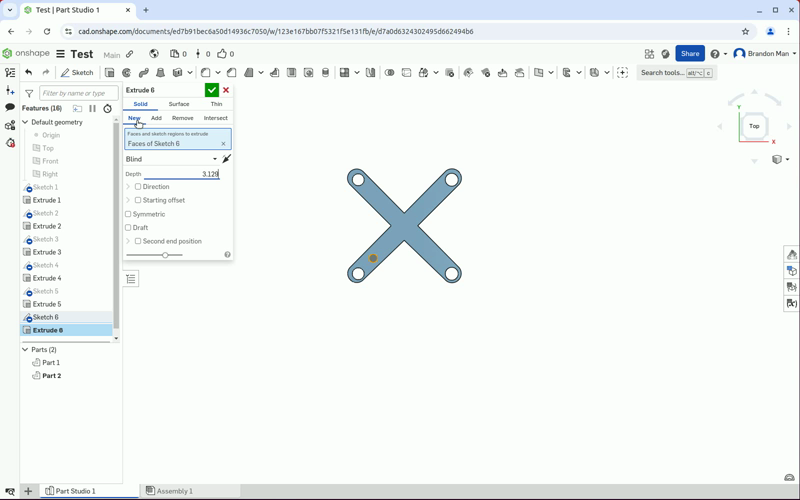
key(enter)
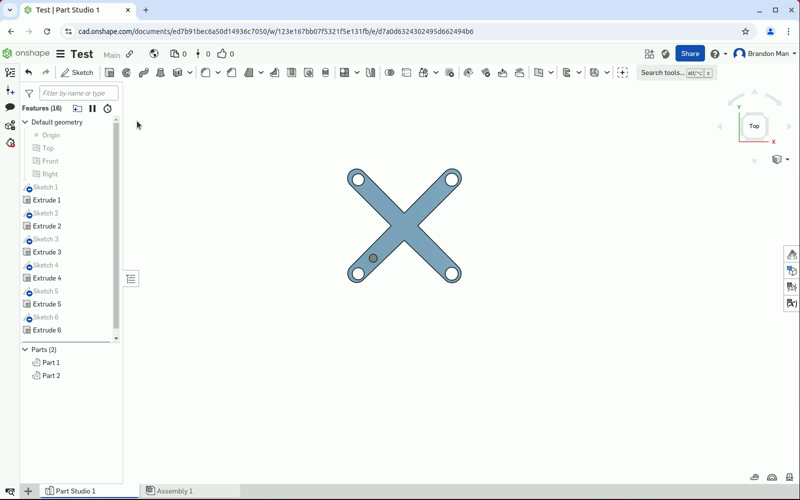
key(shift+h)
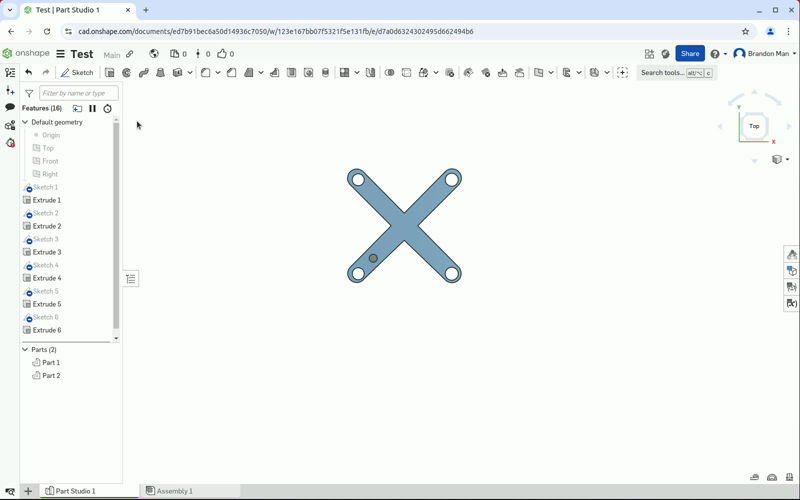
key(shift+h)
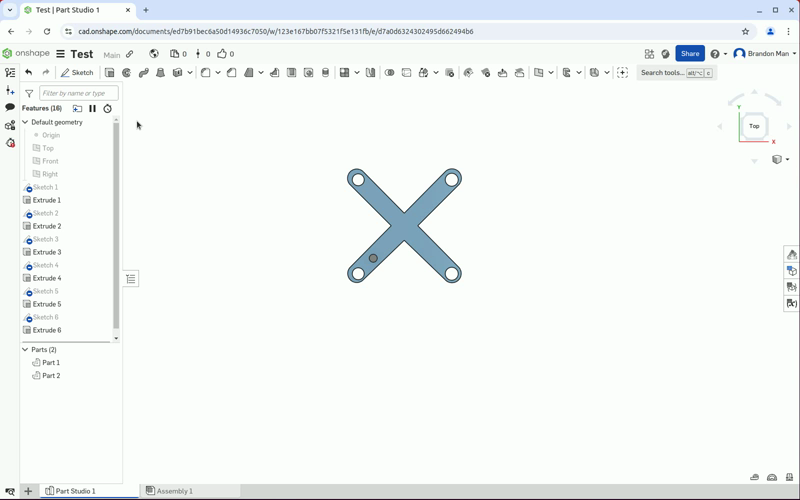
mouse_move(69, 189)
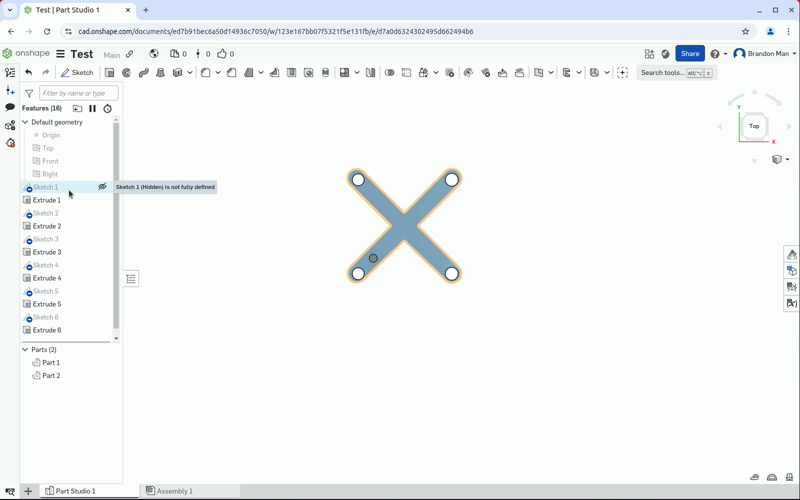
click(69, 189)
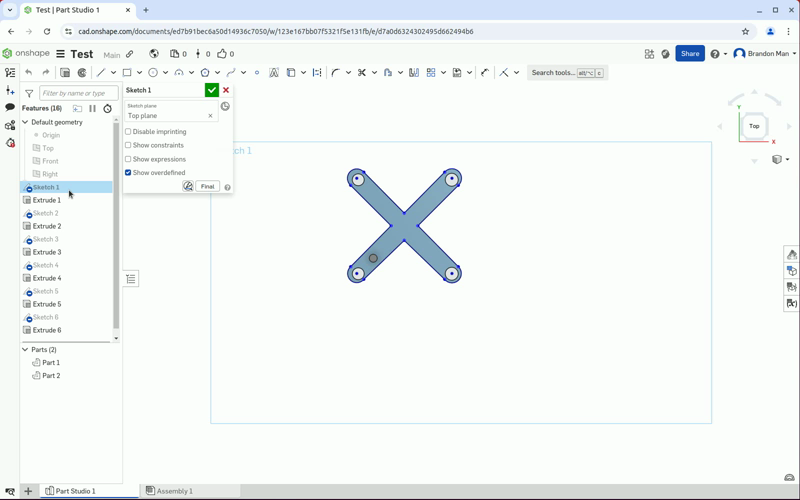
mouse_move(229, 92)
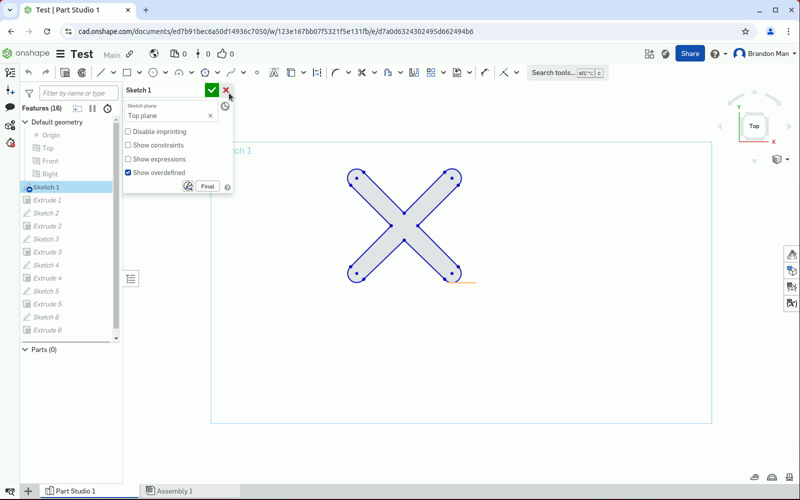
click(229, 92)
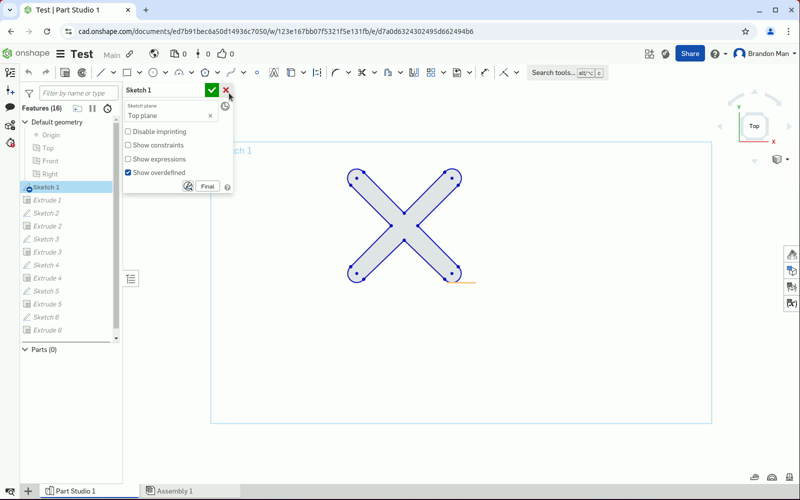
key(shift+s)
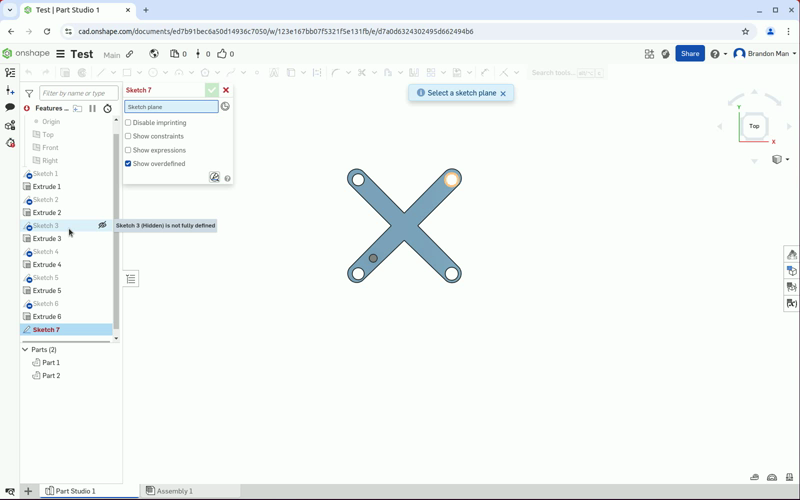
scroll(3)
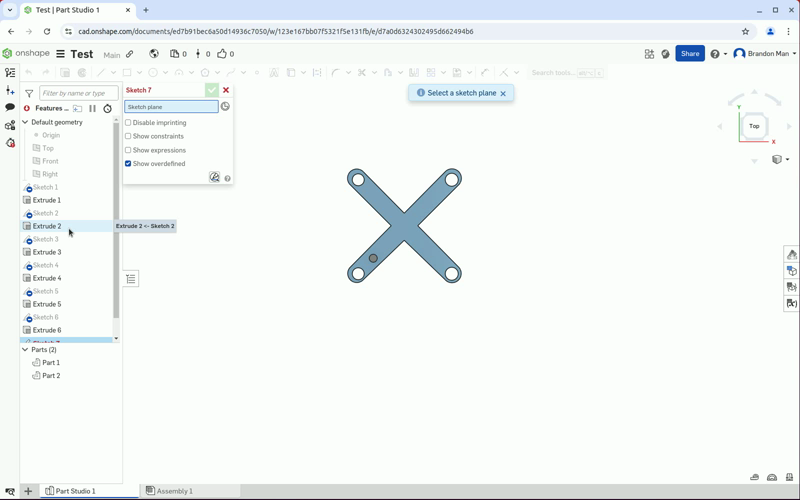
mouse_move(69, 150)
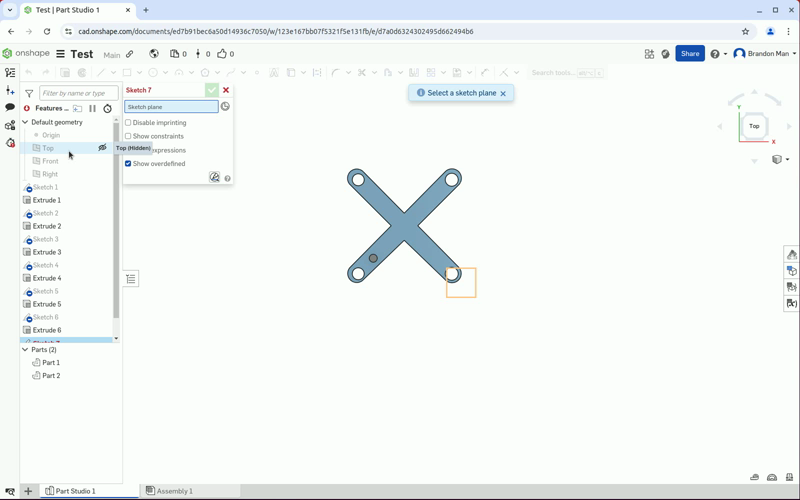
click(69, 150)
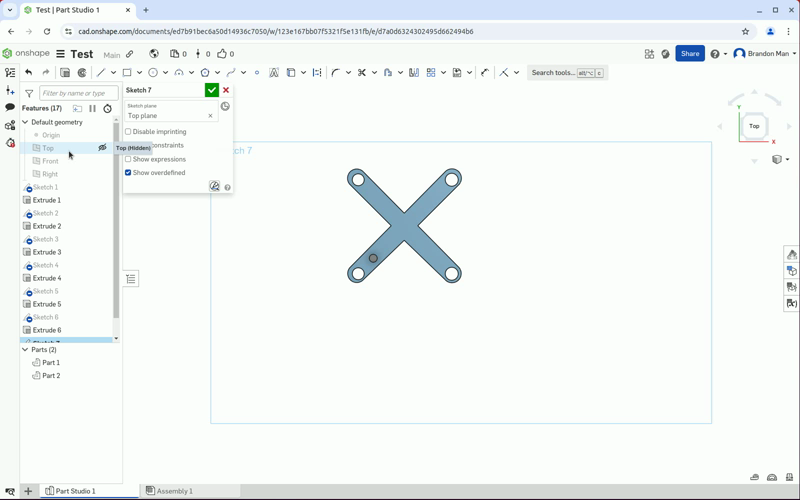
mouse_move(73, 352)
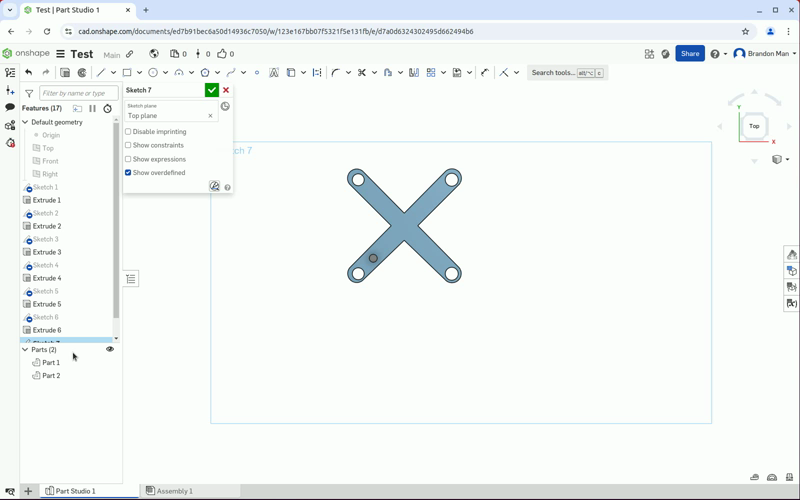
key(y)
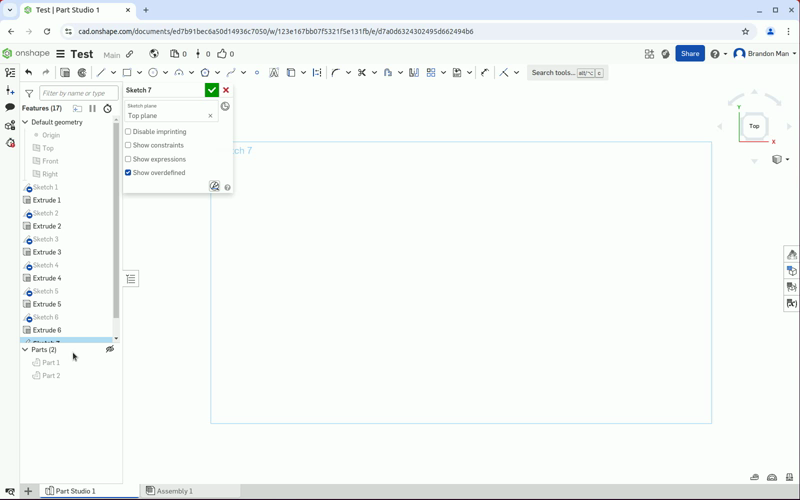
key(c)
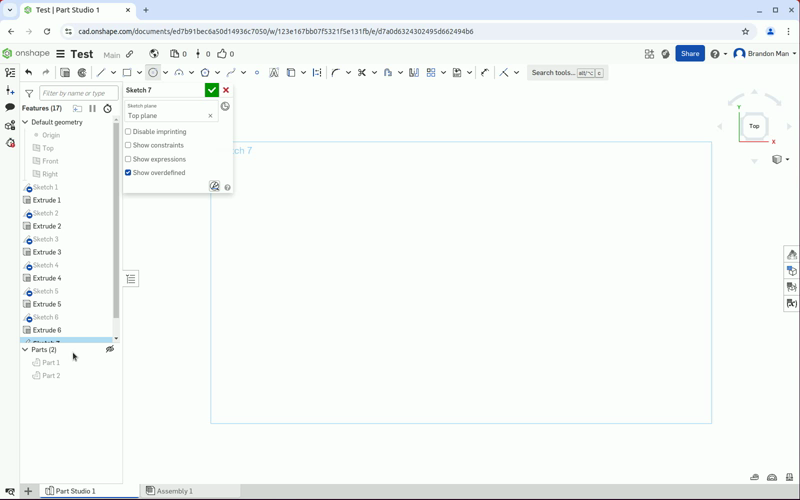
key_down(shift)
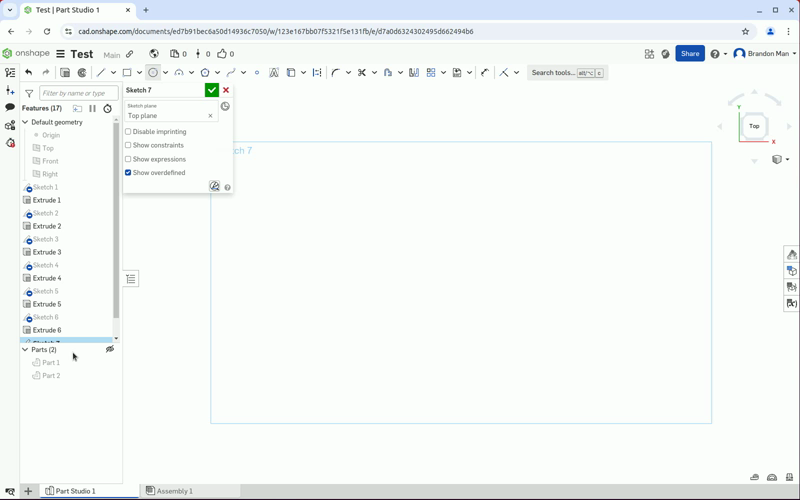
mouse_move(436, 258)
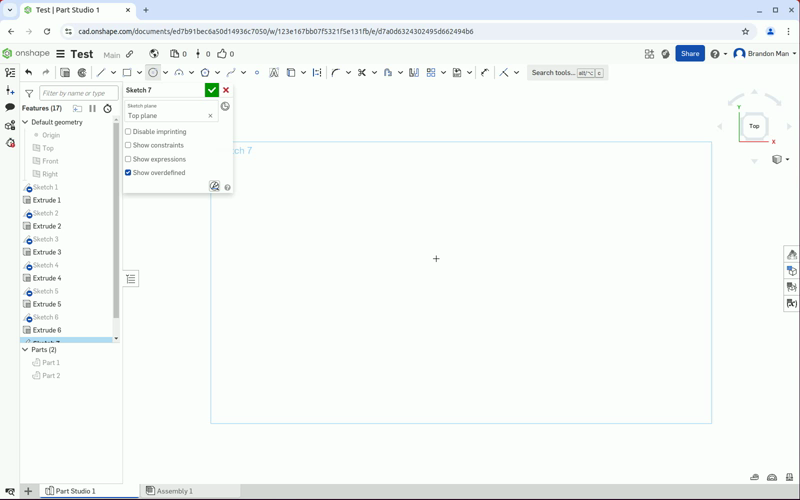
click(436, 258)
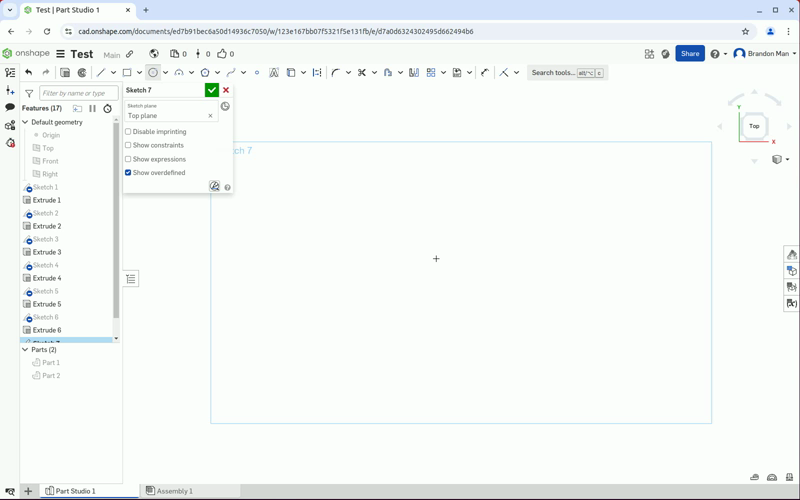
key_up(shift)
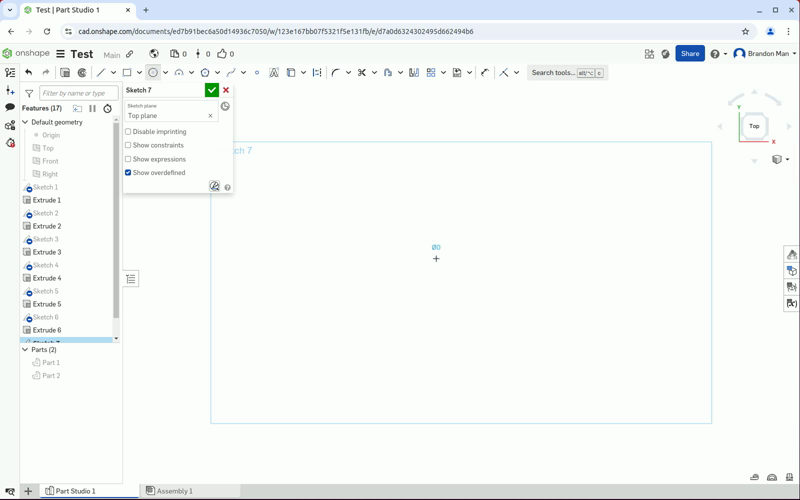
mouse_move(440, 258)
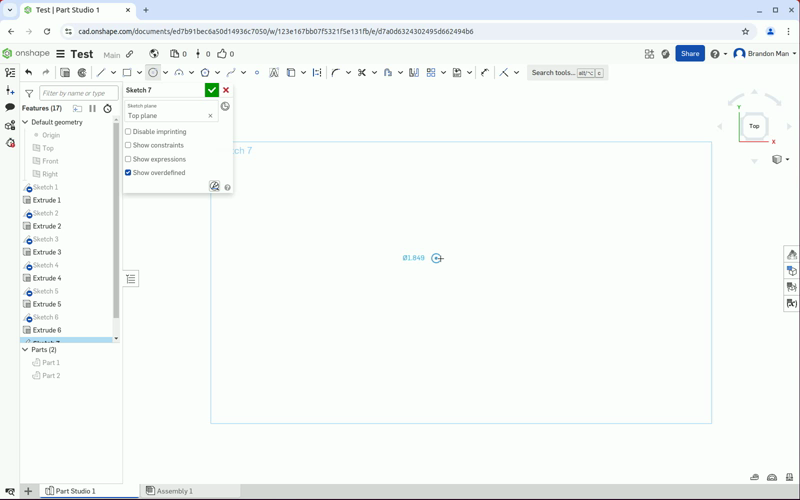
click(440, 258)
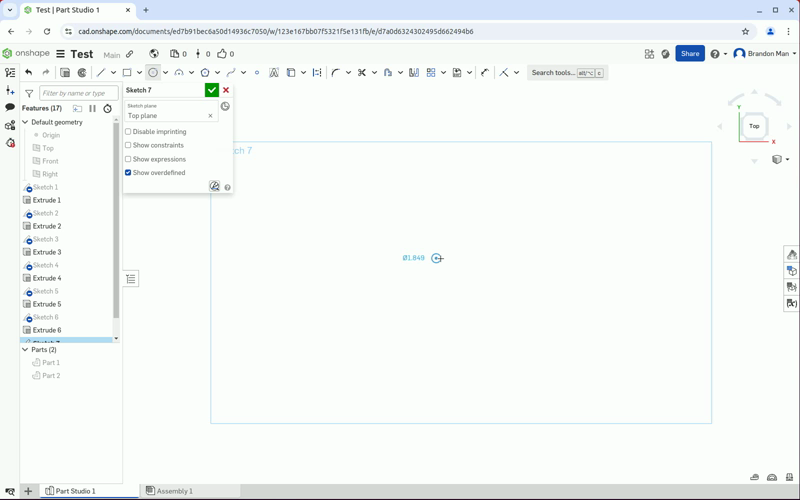
key(esc)
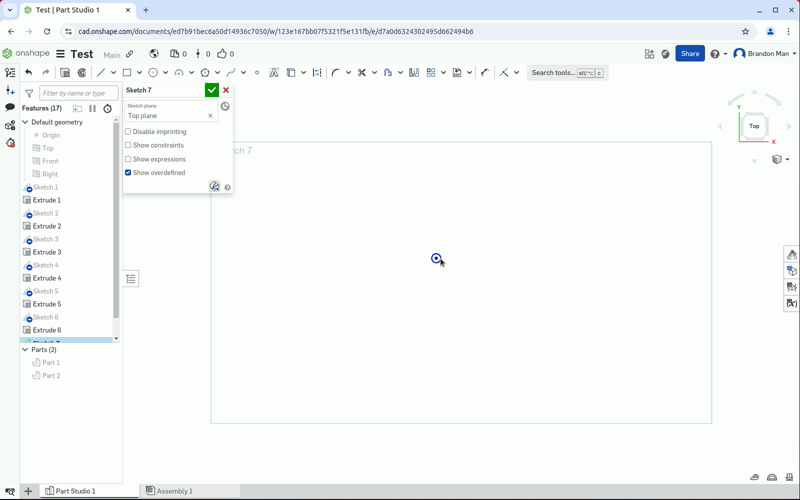
mouse_move(434, 255)
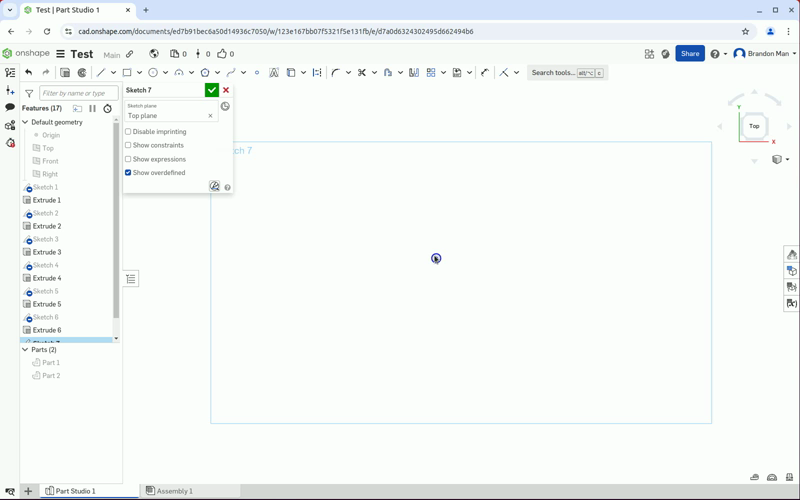
scroll(6)
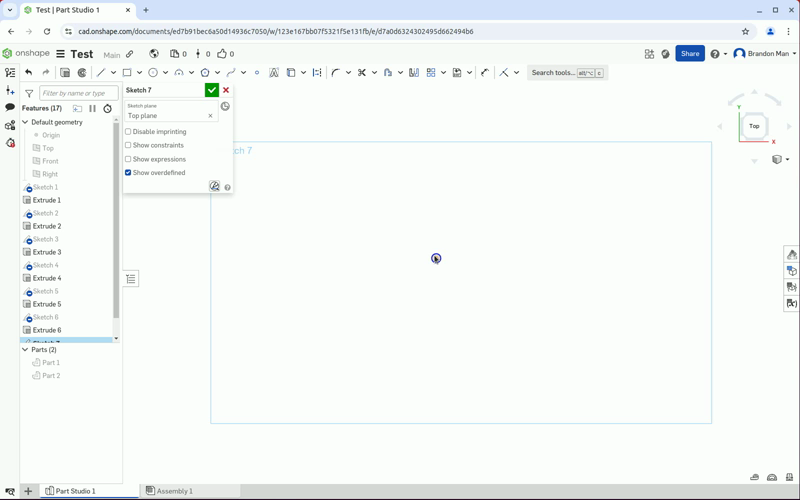
scroll(6)
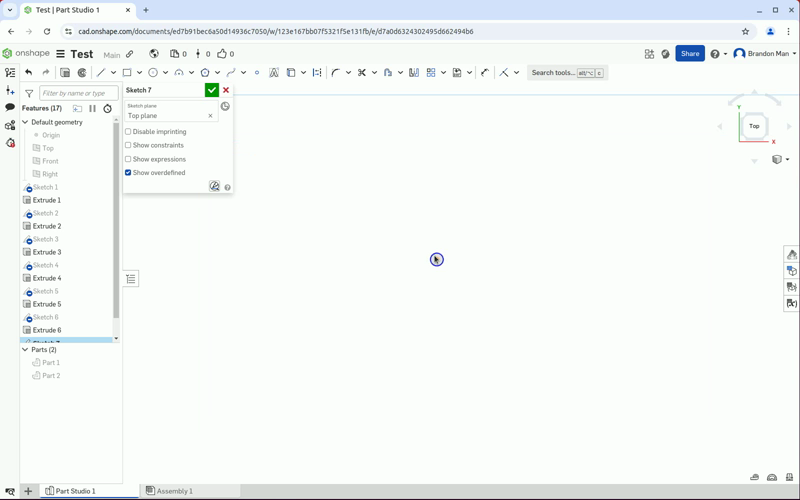
scroll(6)
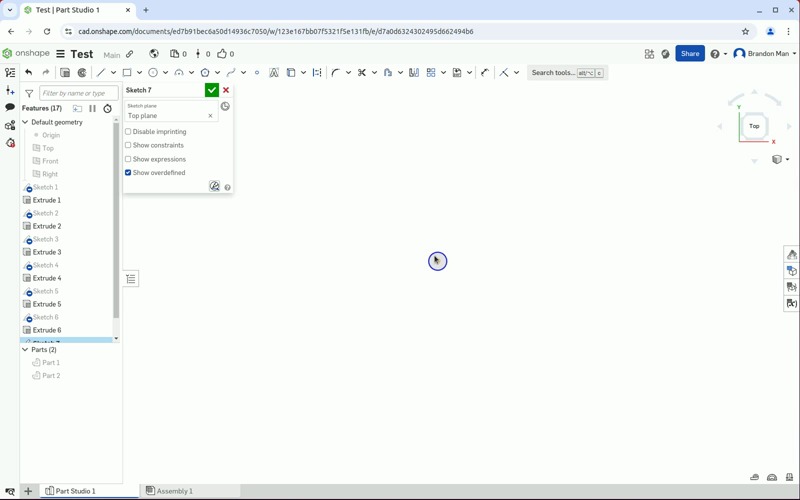
scroll(6)
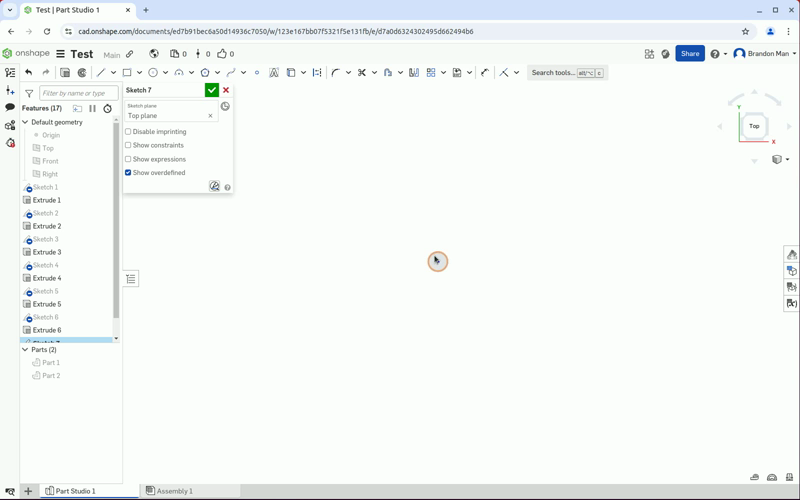
scroll(6)
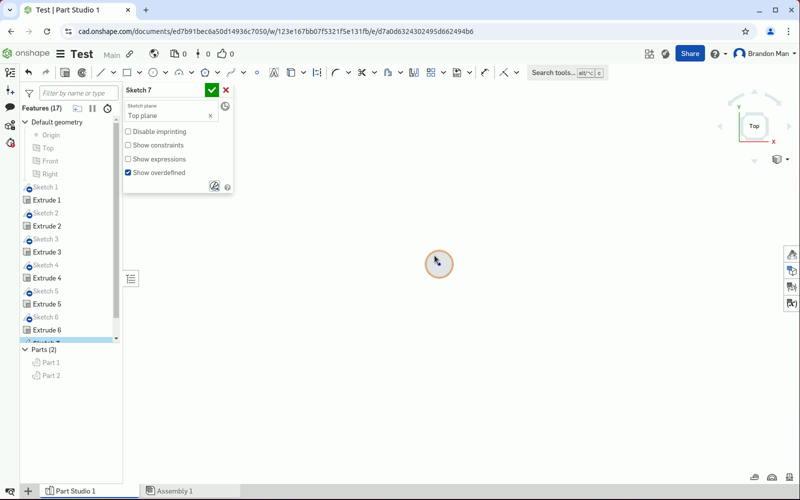
scroll(6)
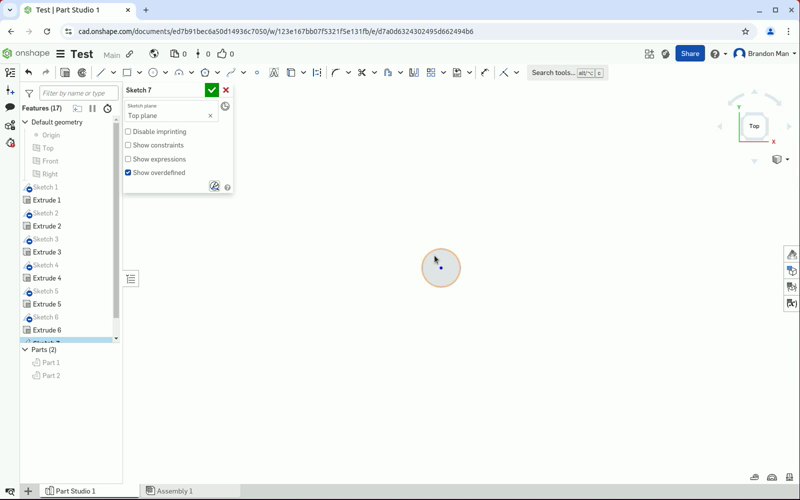
scroll(6)
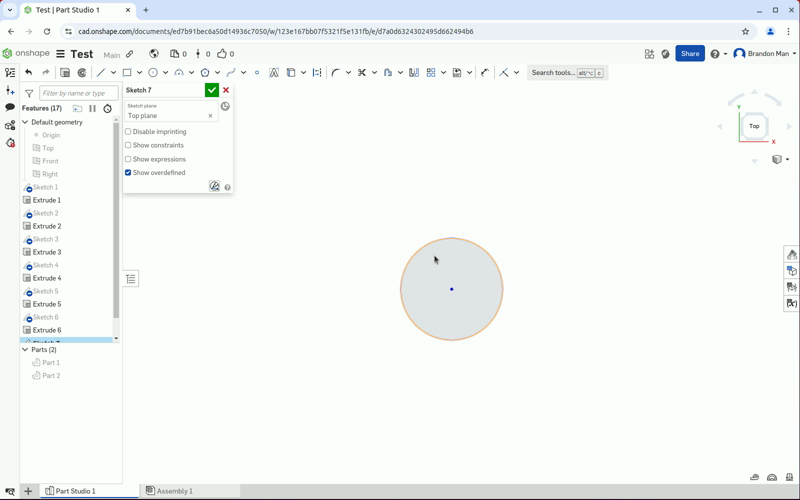
click(434, 255)
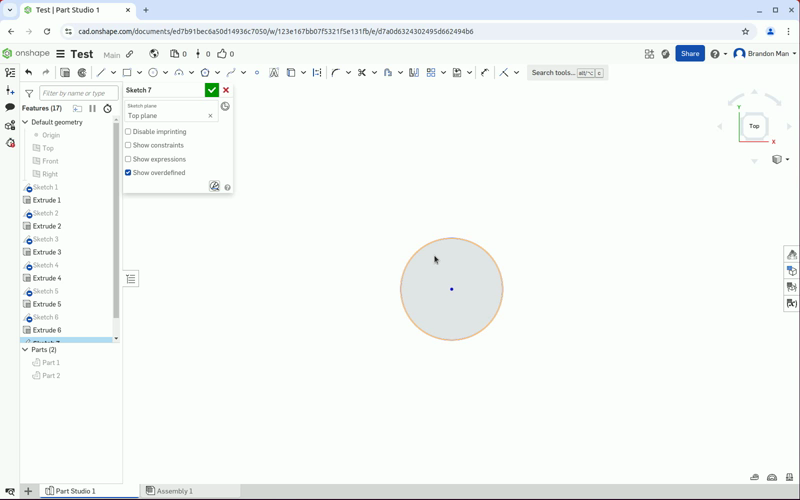
scroll(-6)
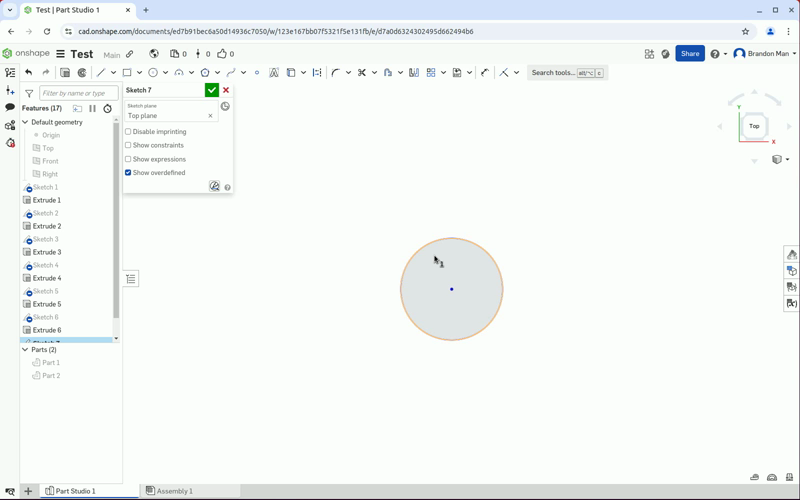
scroll(-6)
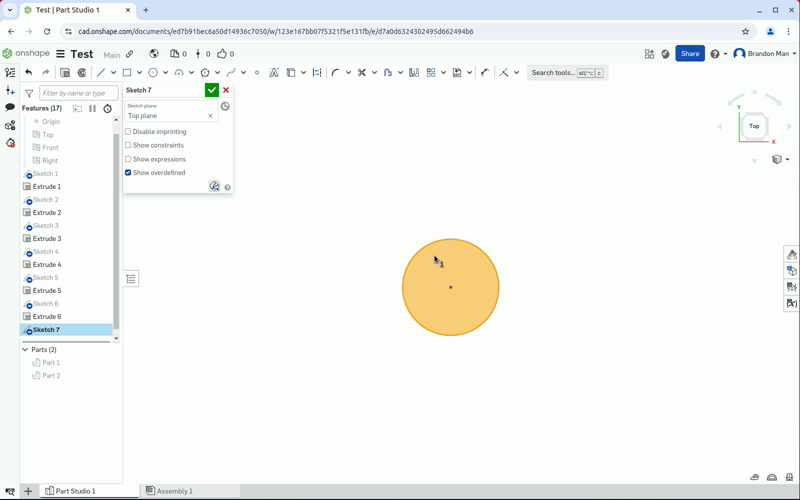
scroll(-6)
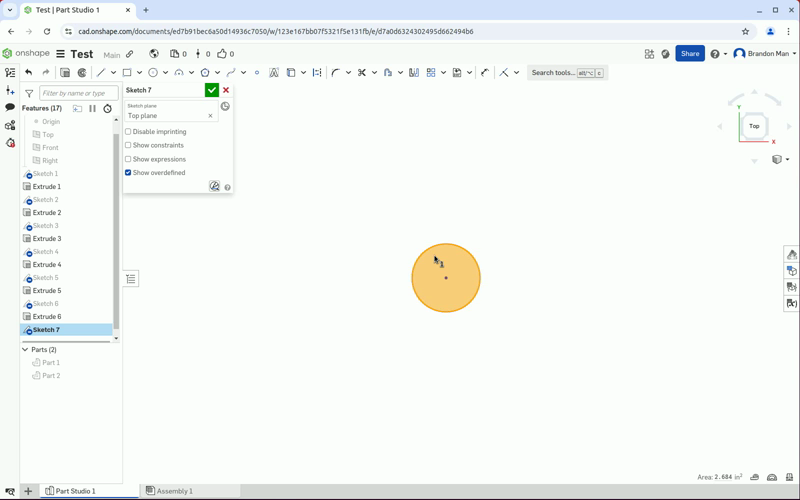
scroll(-6)
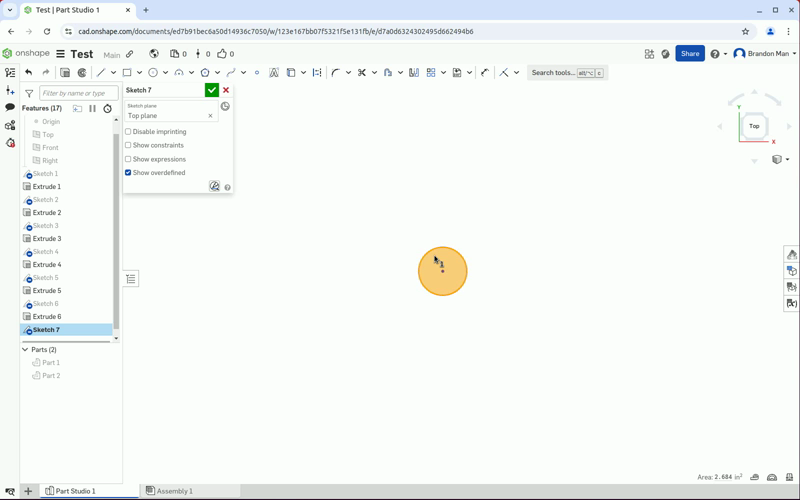
scroll(-6)
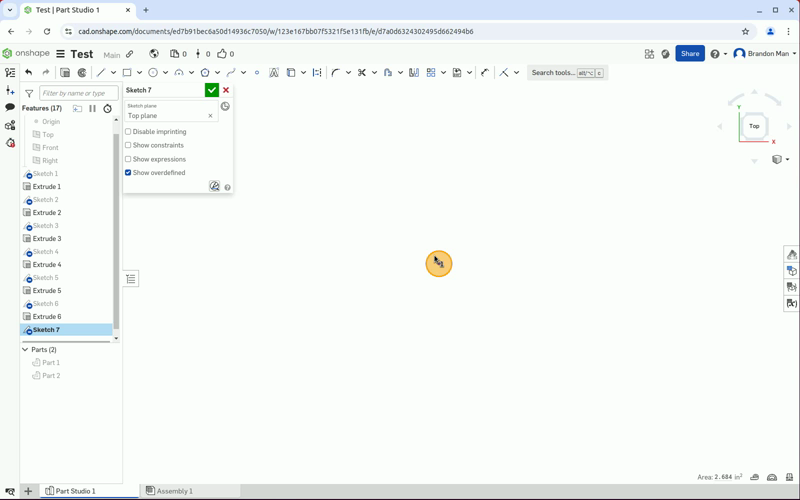
scroll(-6)
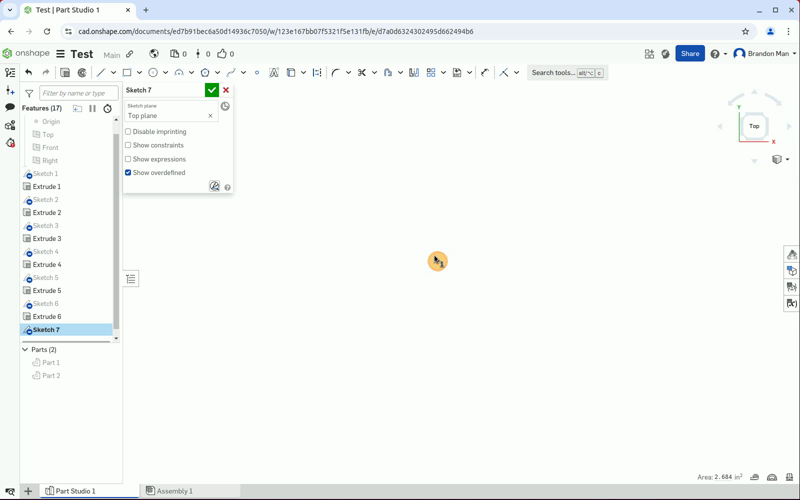
scroll(-6)
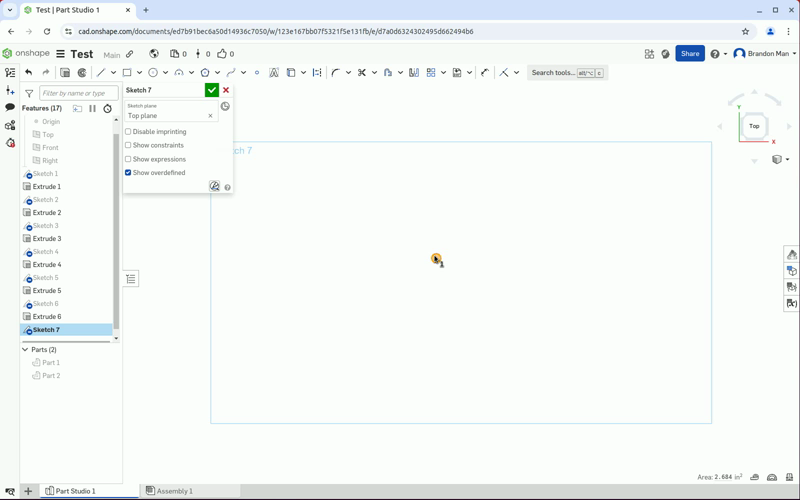
mouse_move(73, 352)
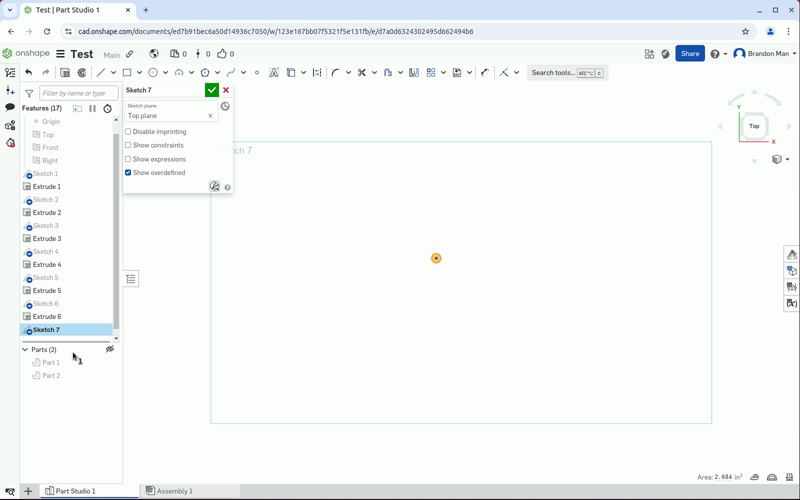
key(shift+y)
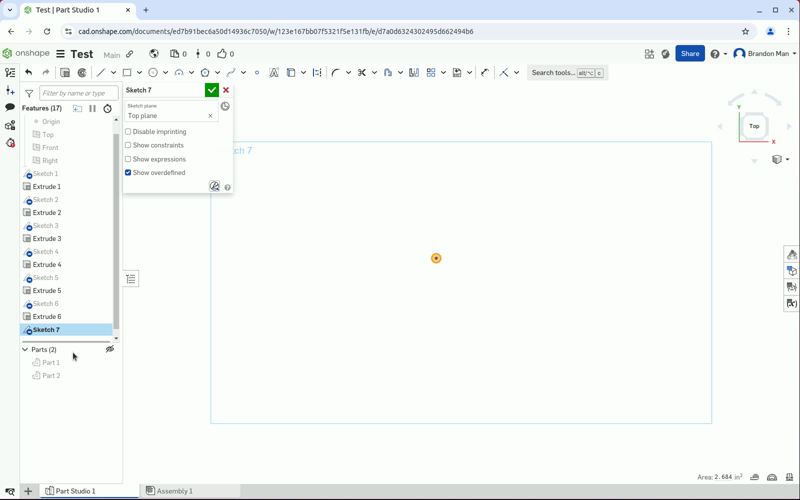
key(shift+e)
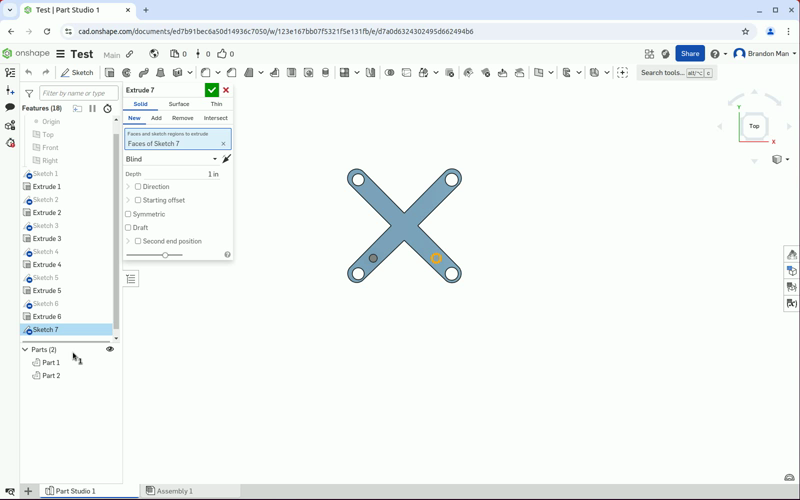
mouse_move(143, 106)
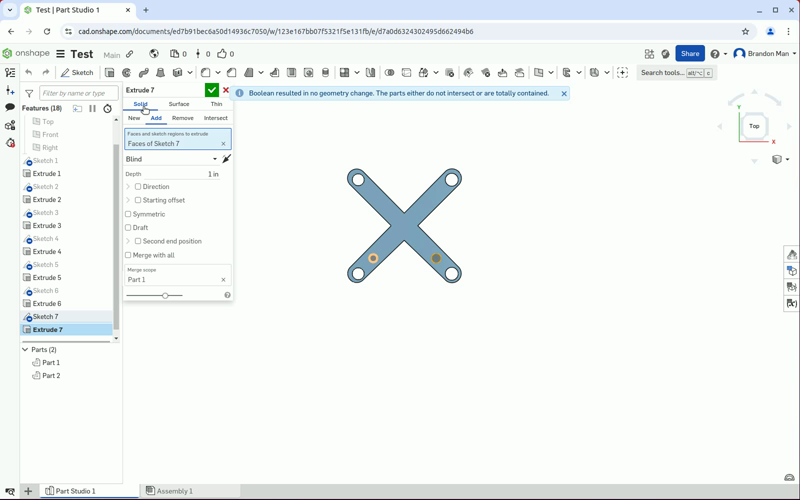
click(143, 106)
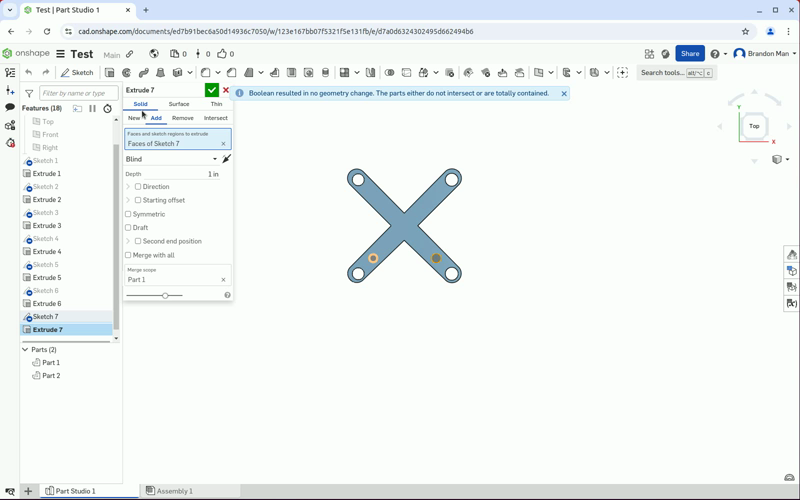
mouse_move(137, 120)
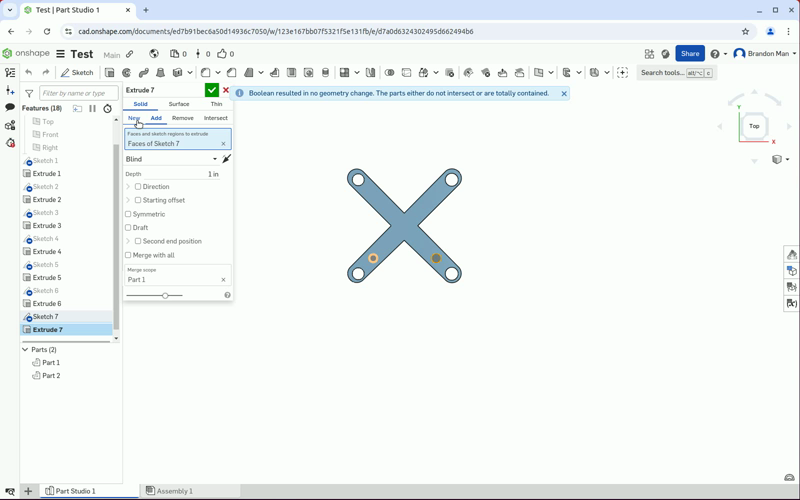
click(137, 120)
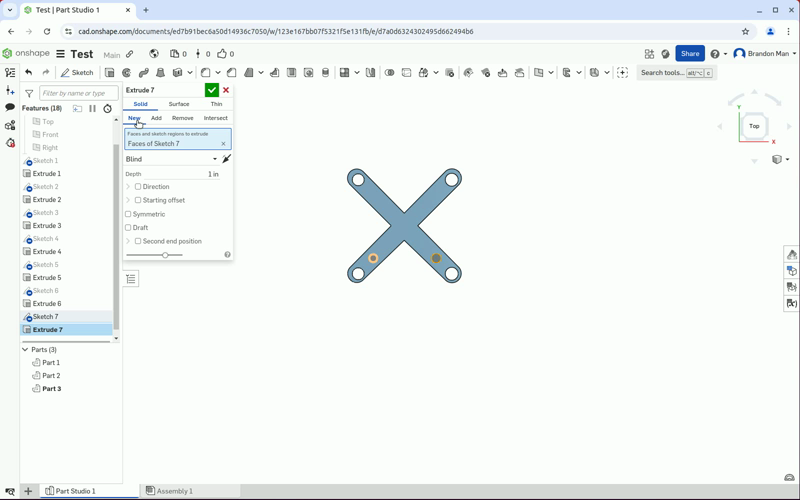
key(tab, 4)
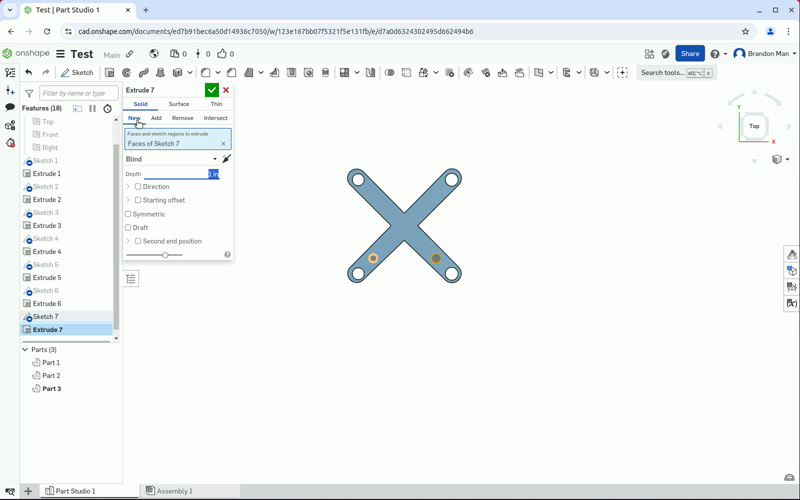
text(3.129)
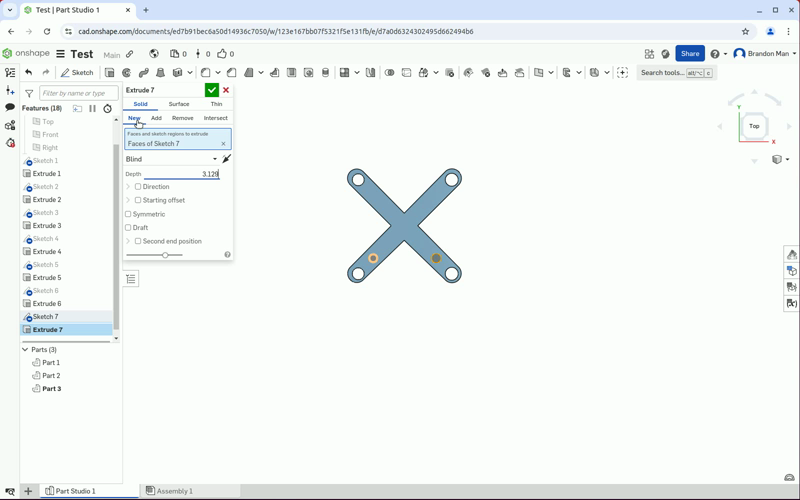
key(enter)
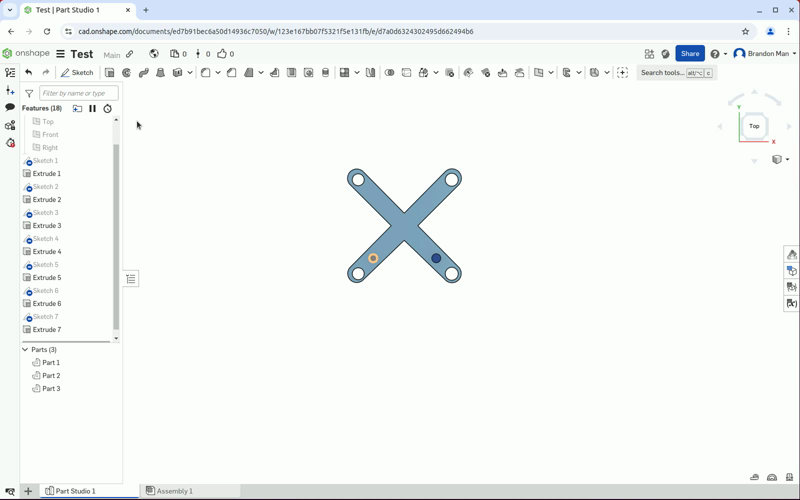
key(shift+h)
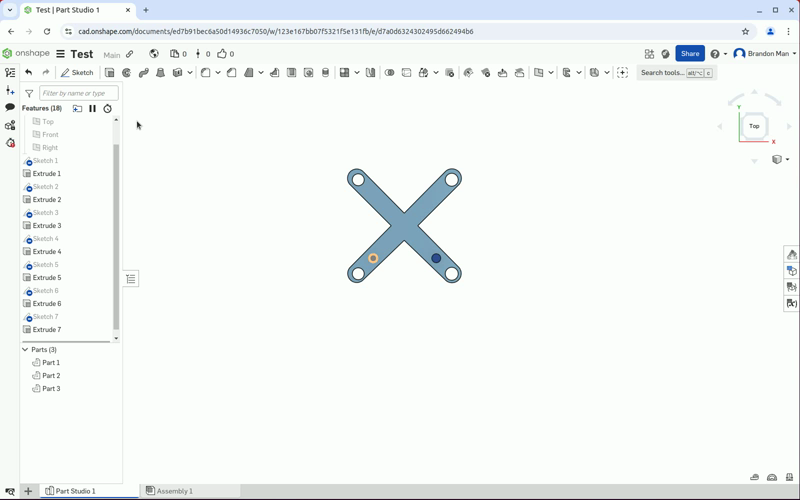
key(shift+h)
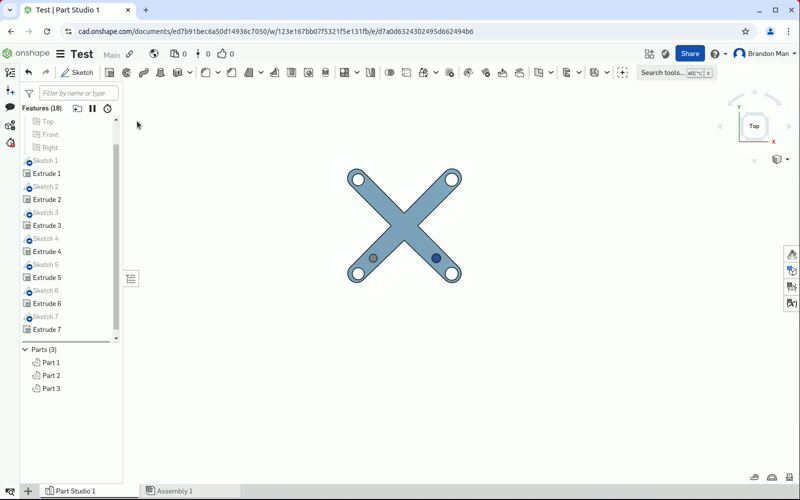
mouse_move(69, 163)
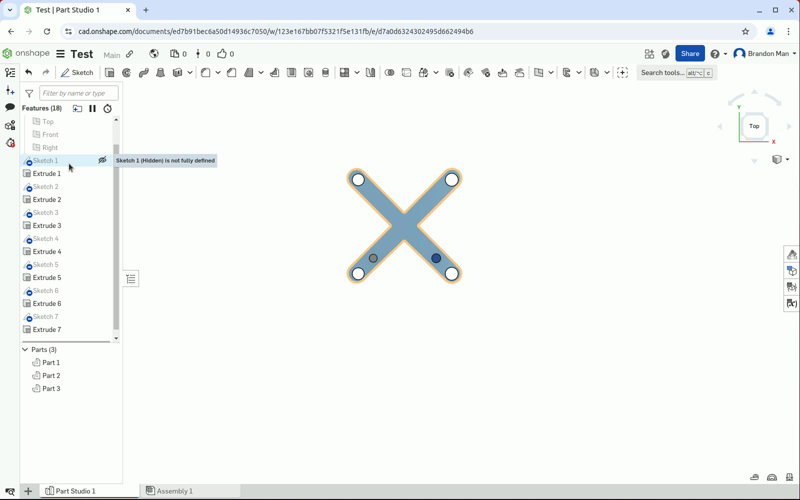
click(69, 163)
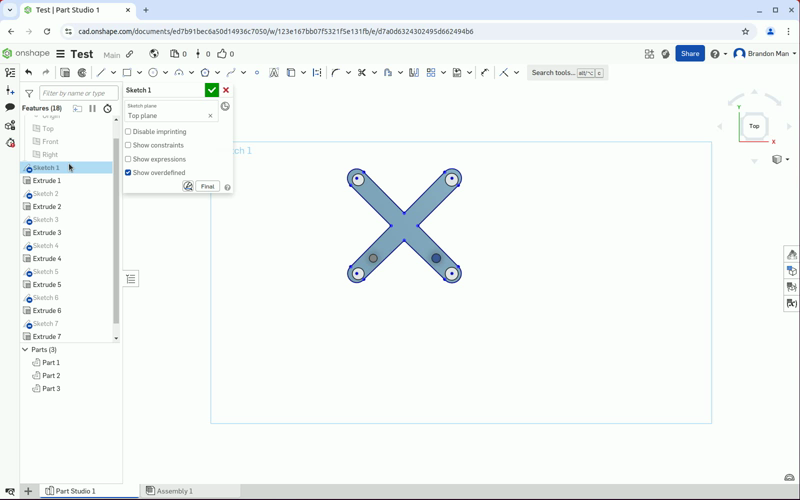
mouse_move(229, 92)
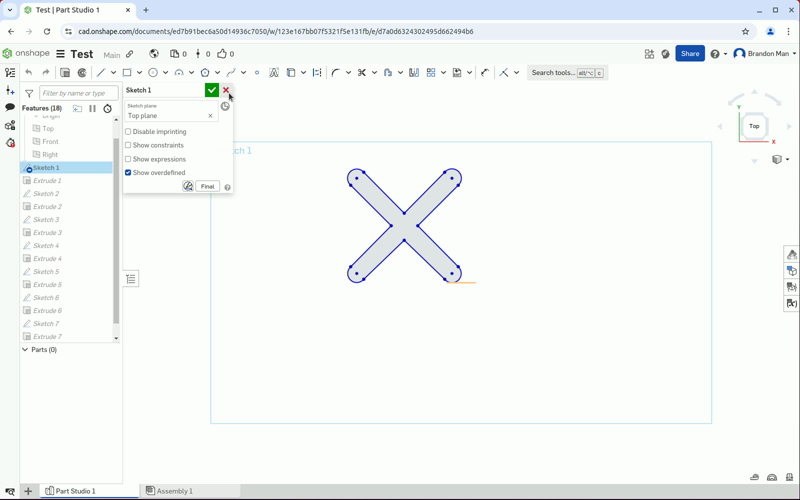
click(229, 92)
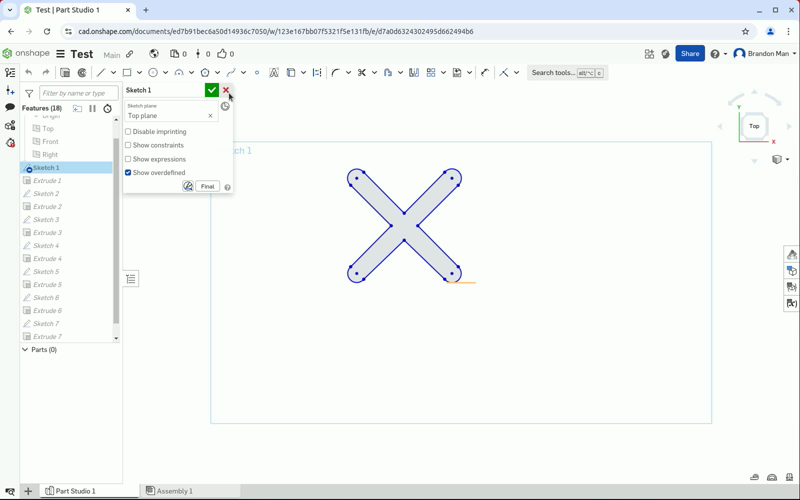
key(shift+s)
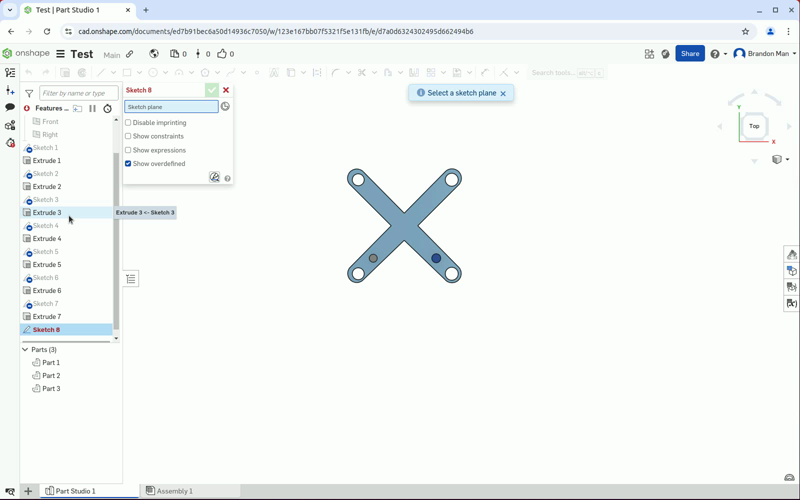
scroll(3)
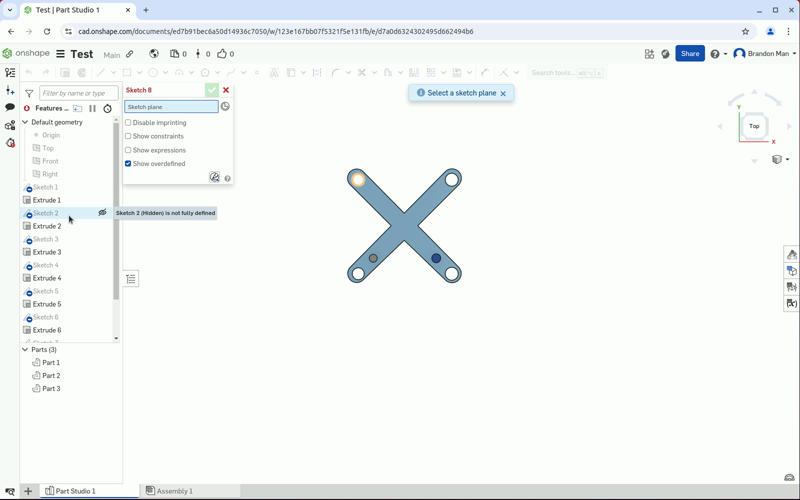
mouse_move(69, 150)
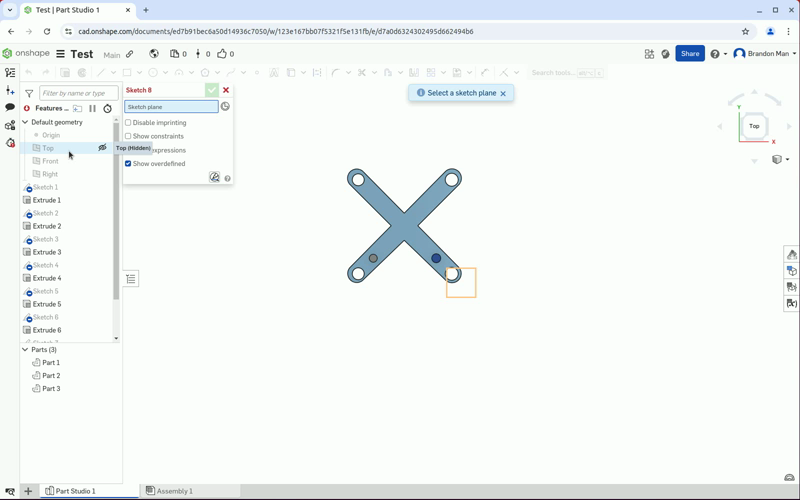
click(69, 150)
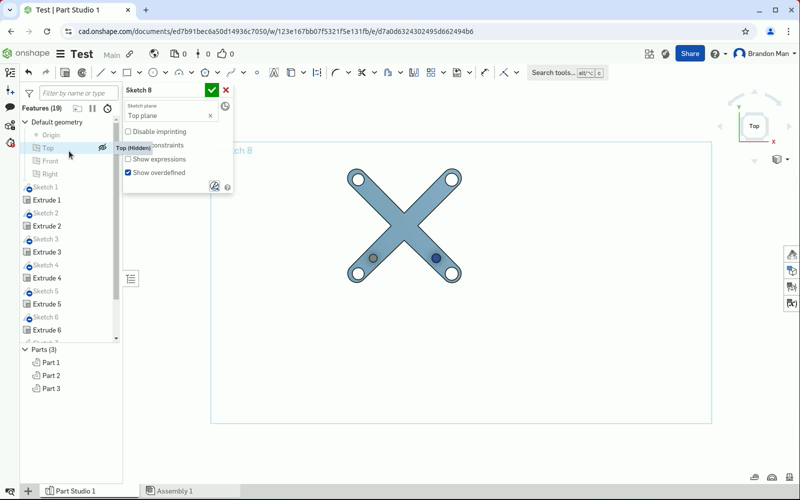
mouse_move(73, 352)
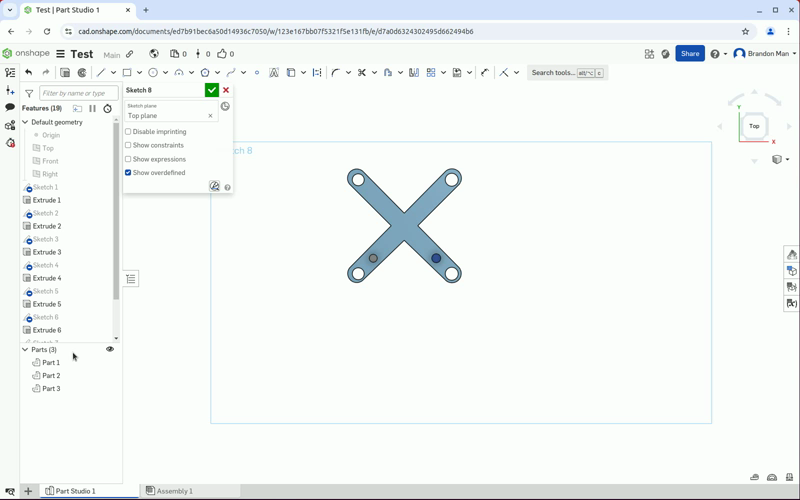
key(y)
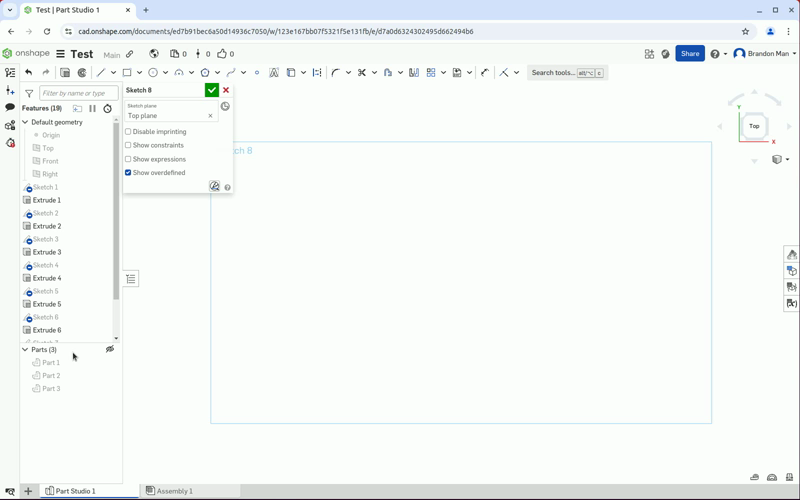
key(c)
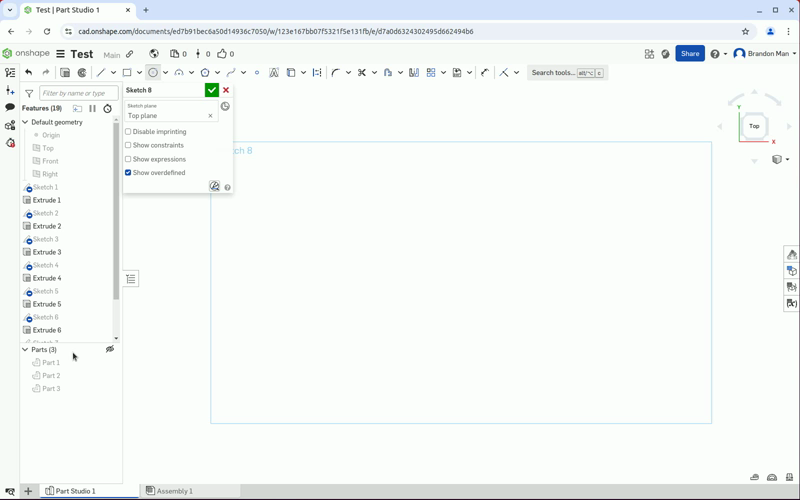
key_down(shift)
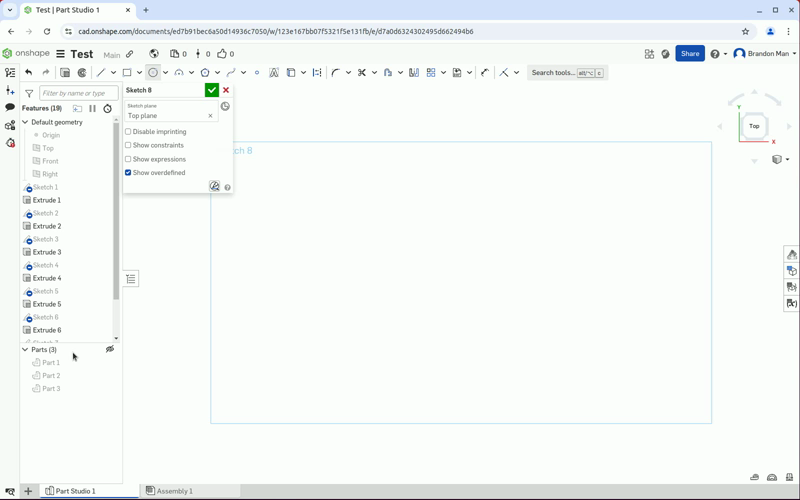
mouse_move(436, 195)
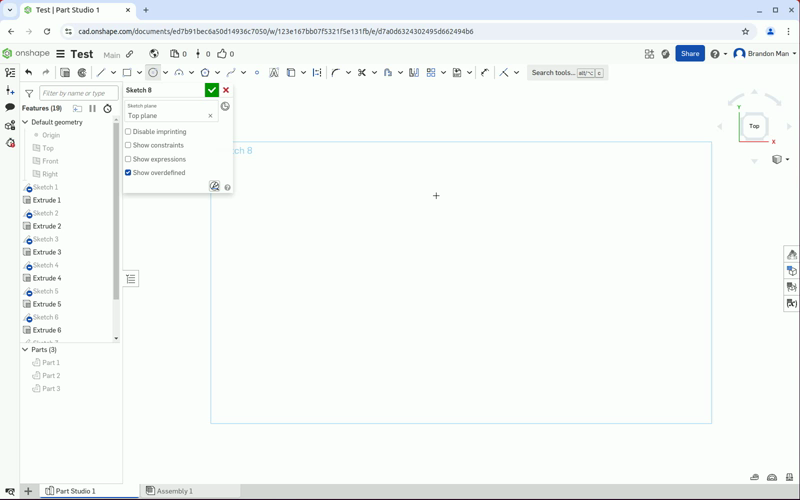
click(436, 195)
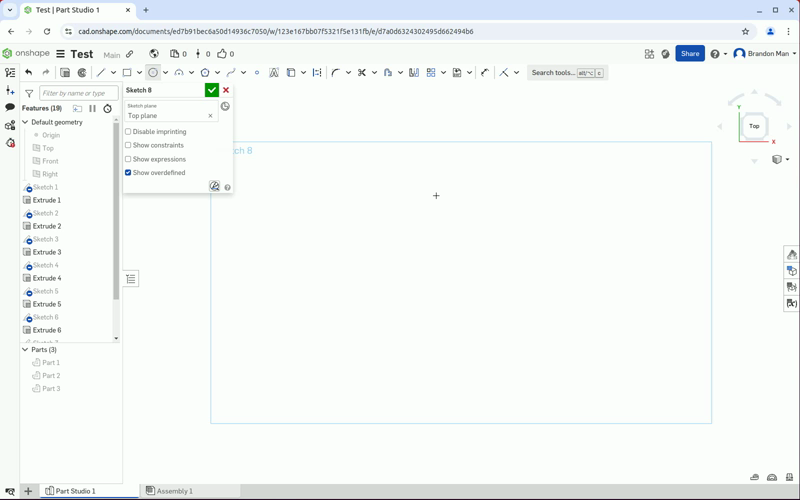
key_up(shift)
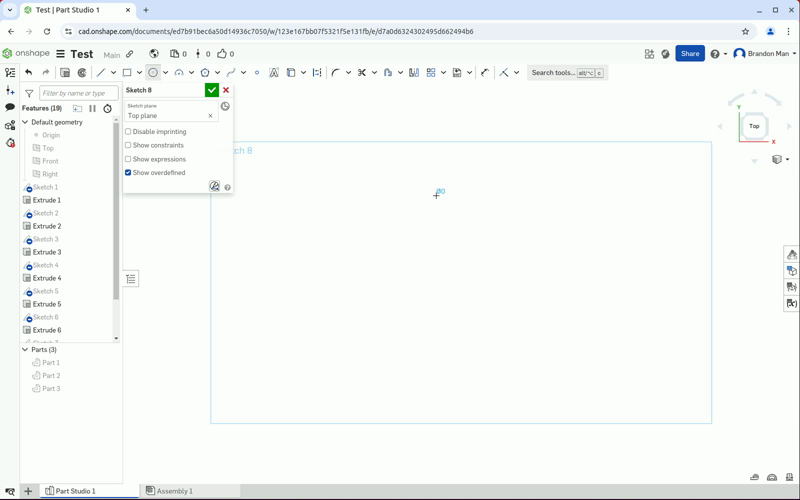
mouse_move(440, 195)
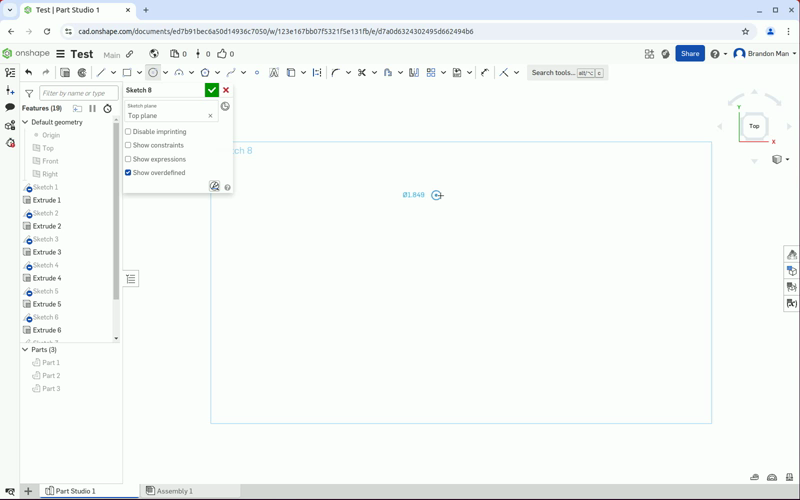
click(440, 195)
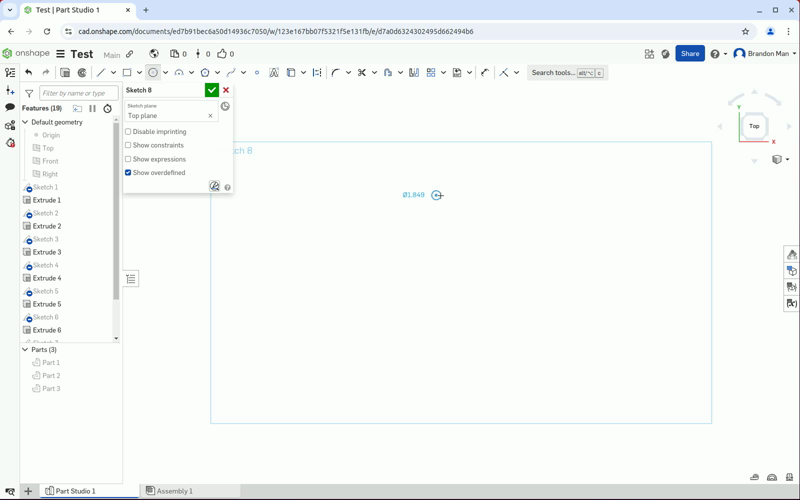
key(esc)
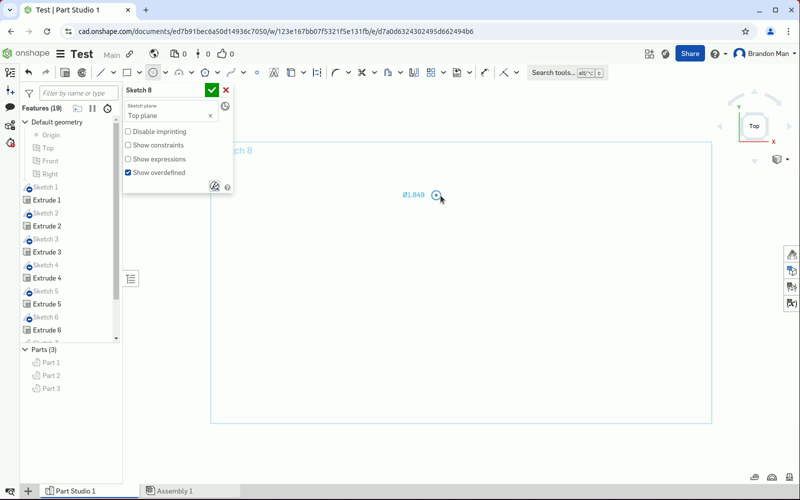
mouse_move(433, 194)
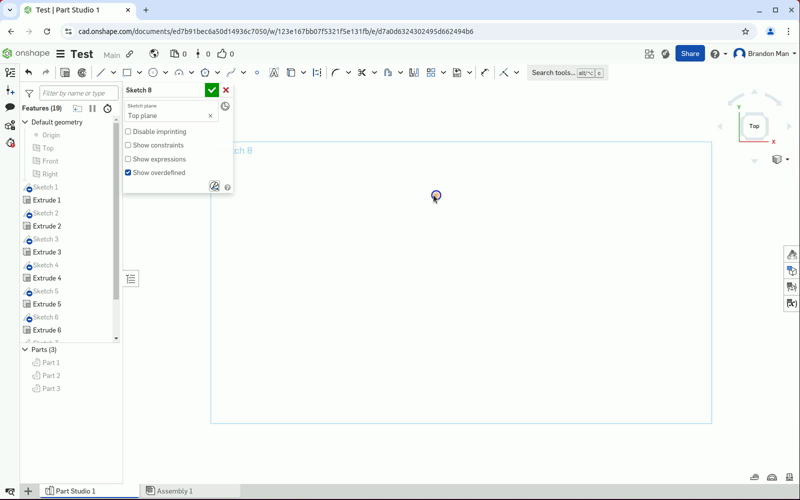
scroll(6)
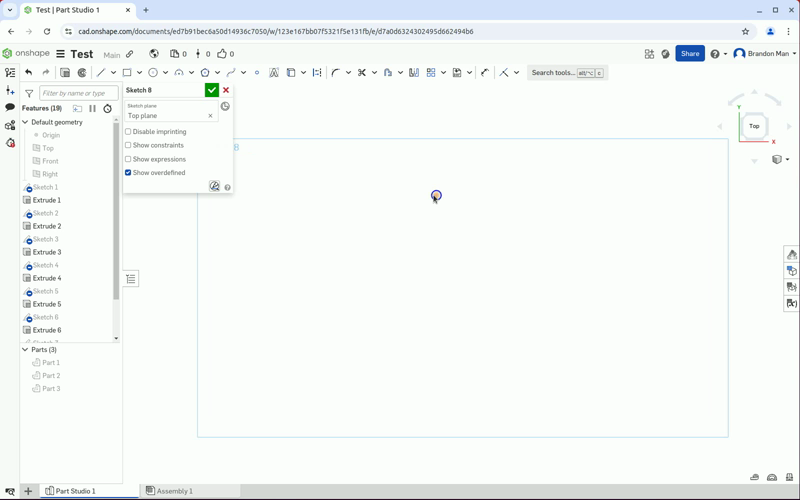
scroll(6)
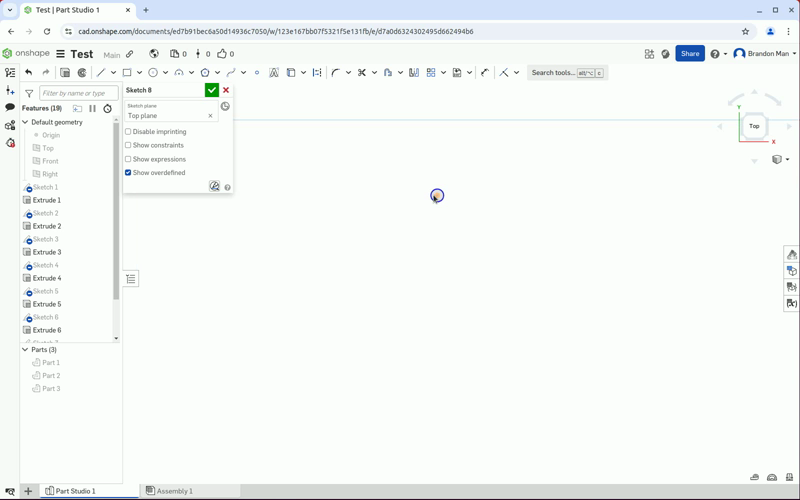
scroll(6)
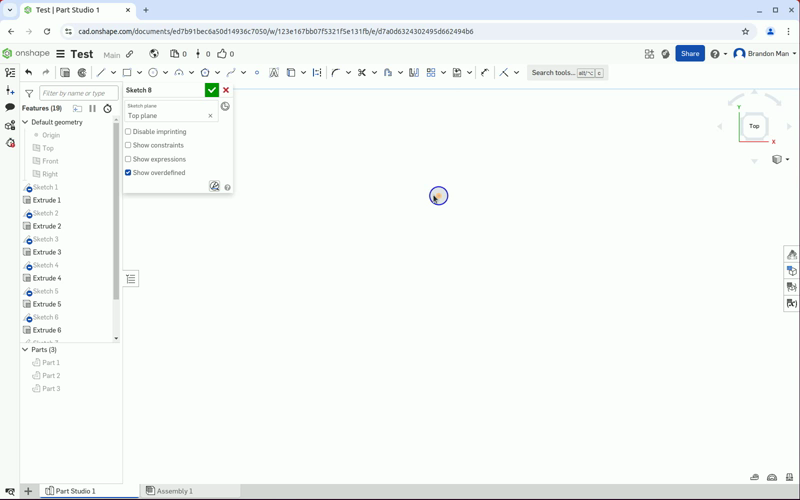
scroll(6)
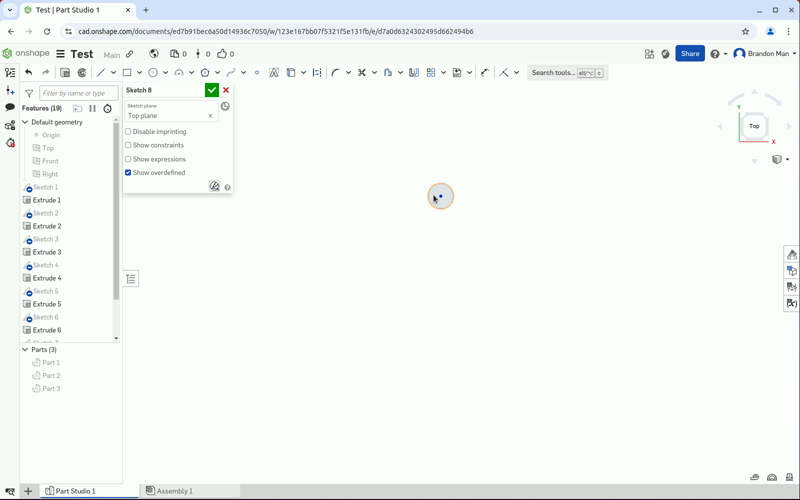
scroll(6)
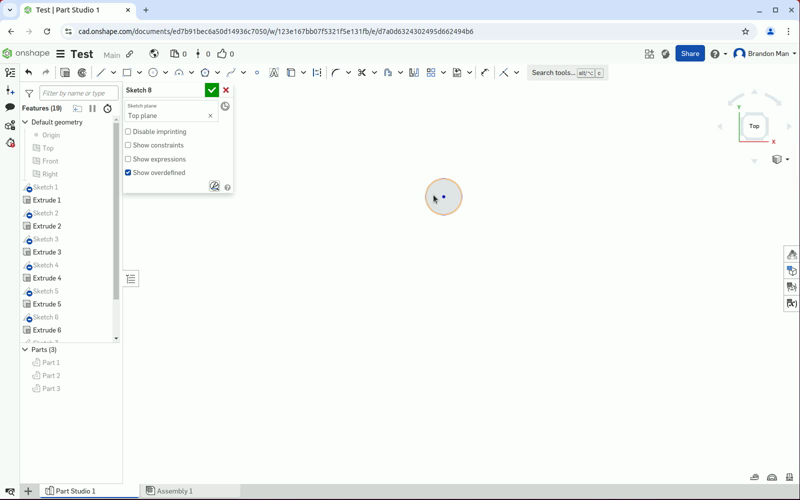
scroll(6)
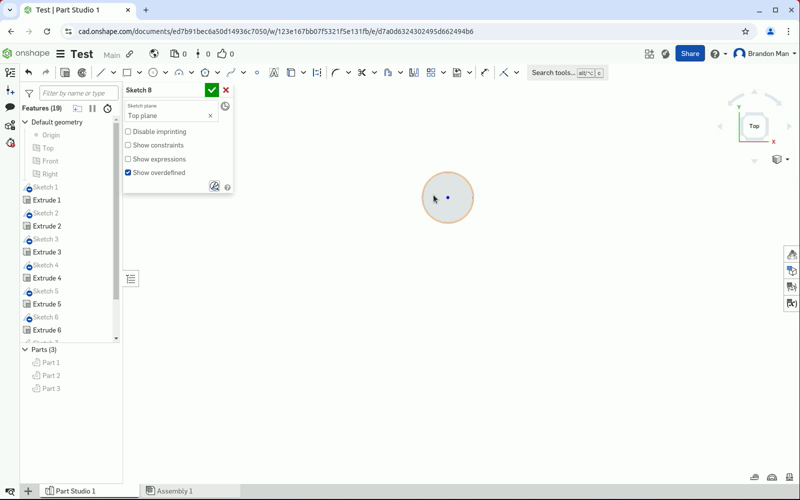
scroll(6)
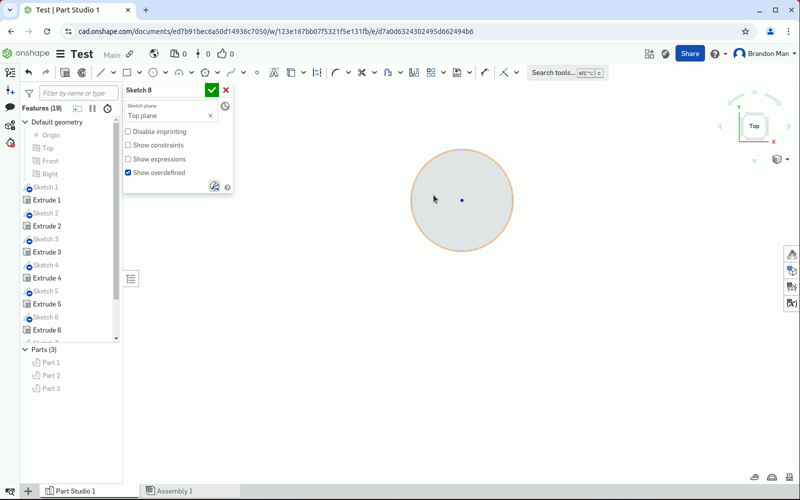
click(433, 194)
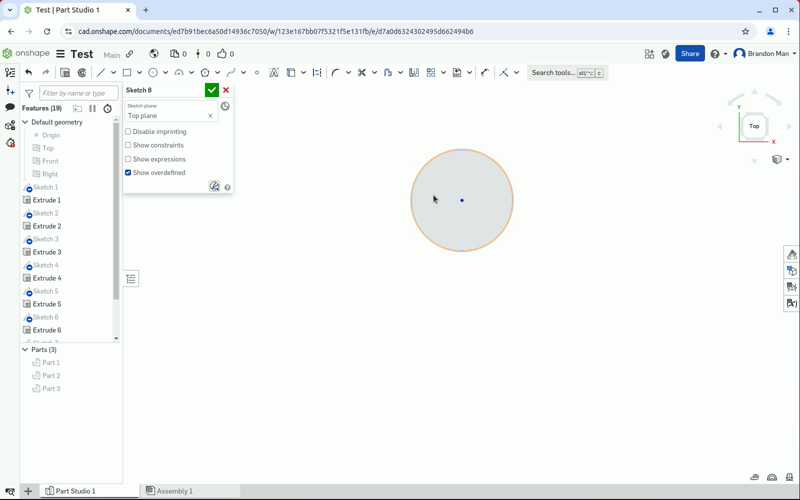
scroll(-6)
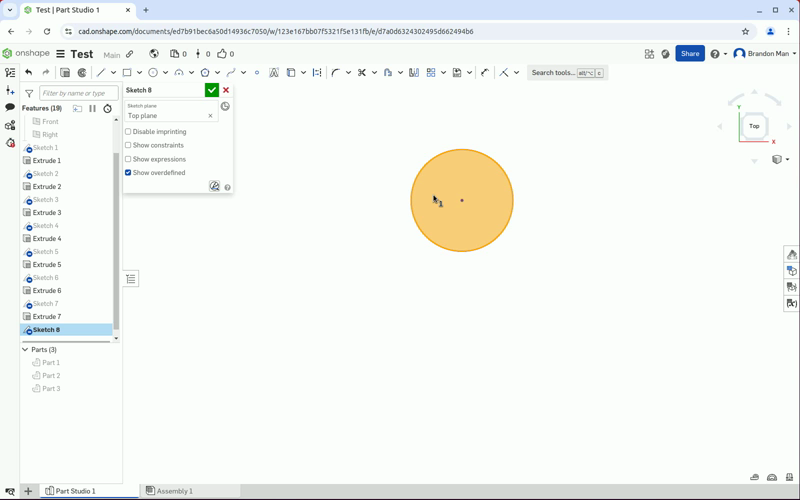
scroll(-6)
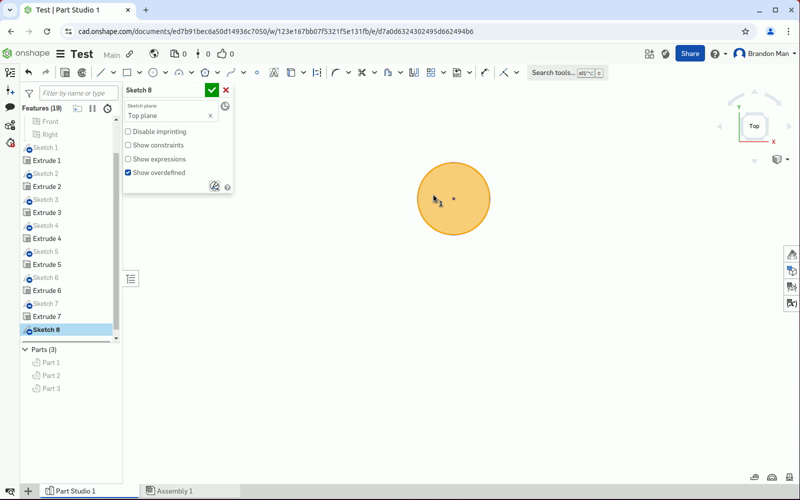
scroll(-6)
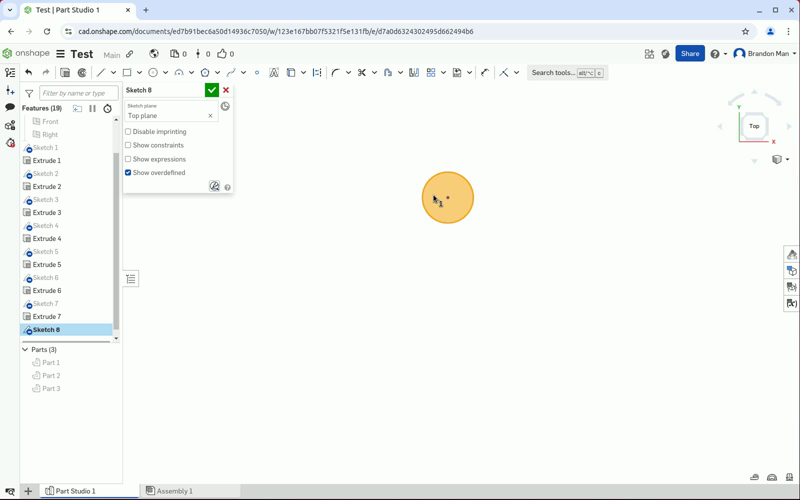
scroll(-6)
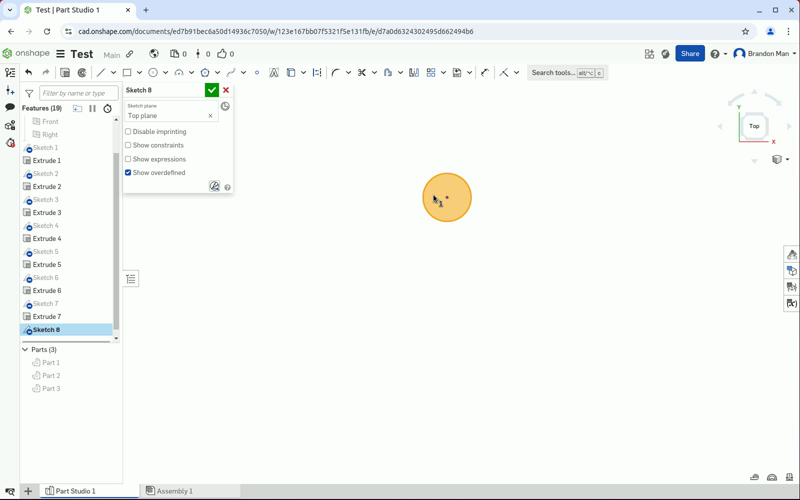
scroll(-6)
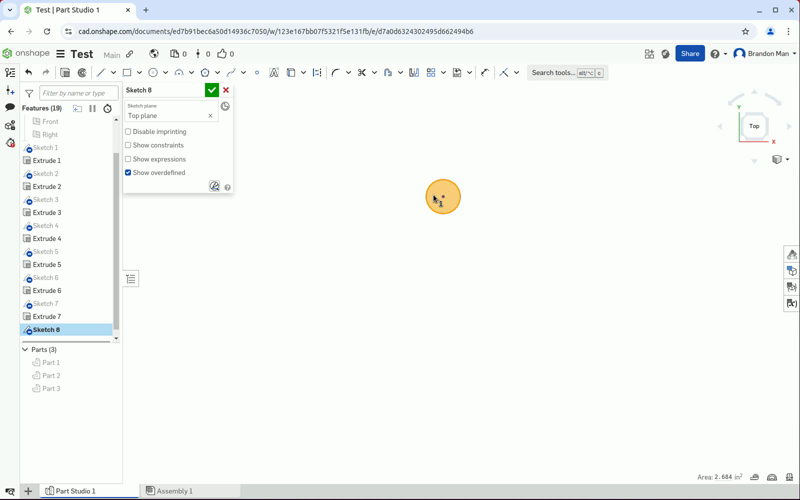
scroll(-6)
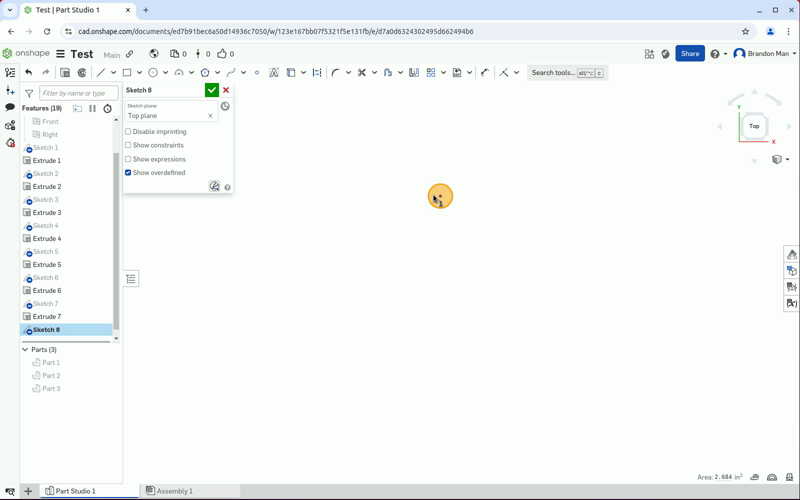
scroll(-6)
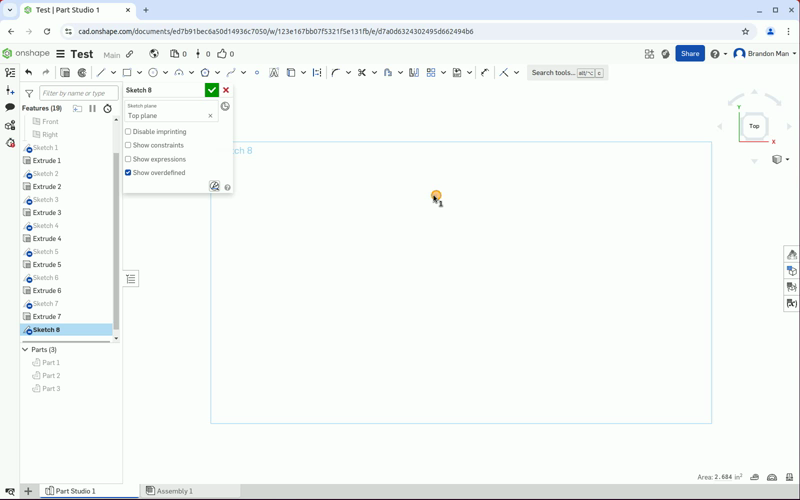
mouse_move(73, 352)
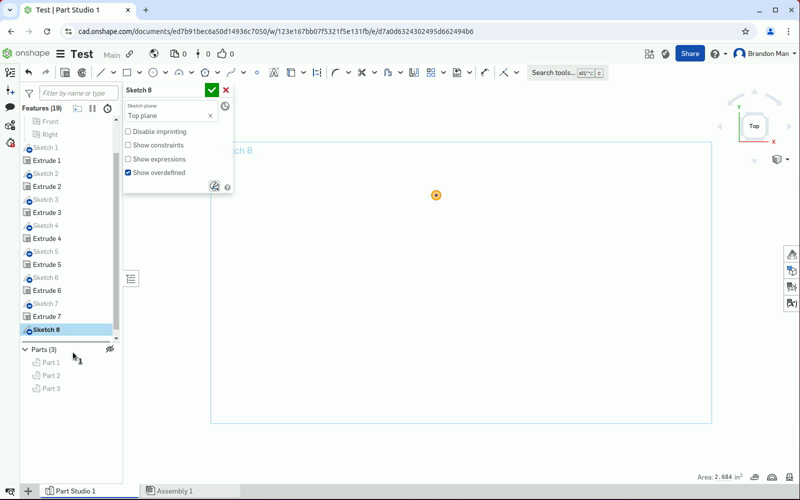
key(shift+y)
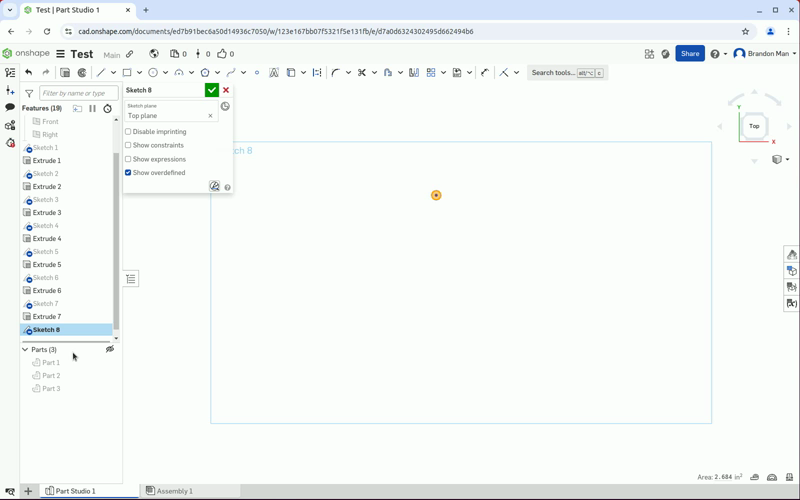
key(shift+e)
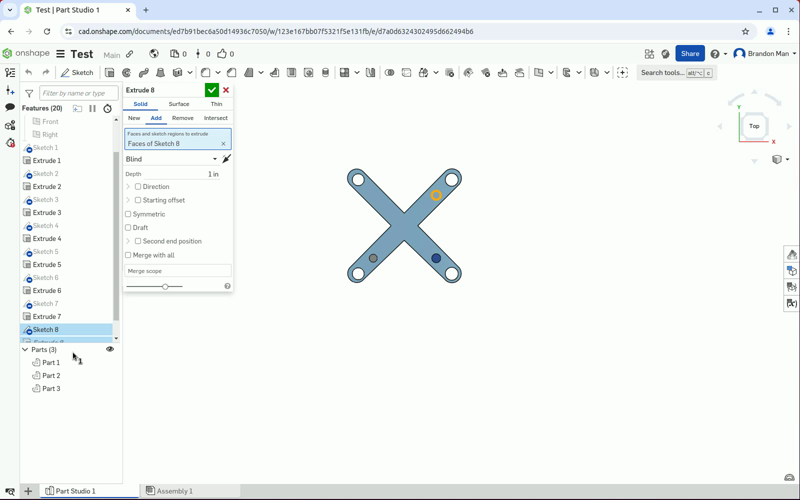
mouse_move(143, 106)
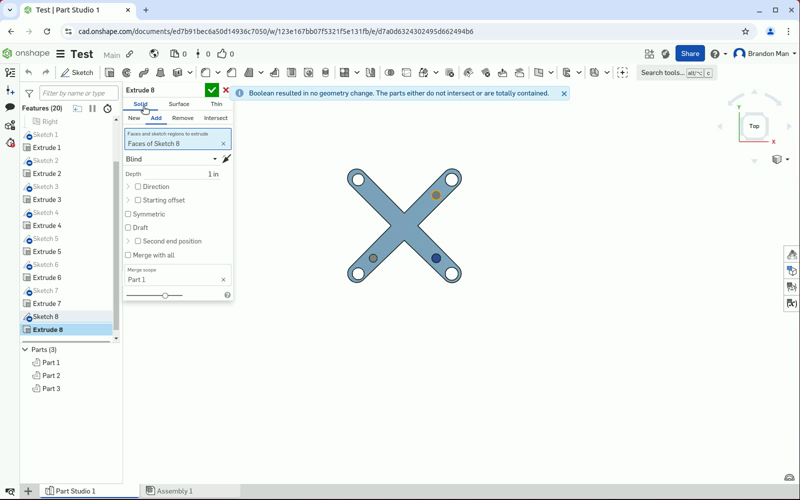
click(143, 106)
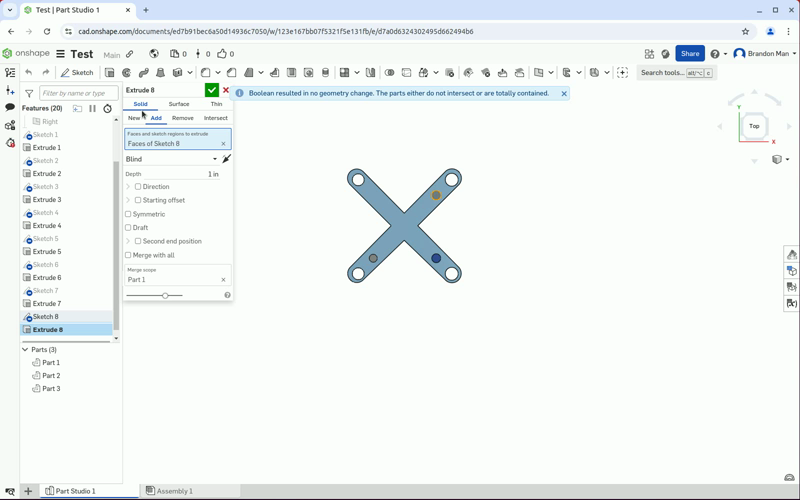
mouse_move(137, 120)
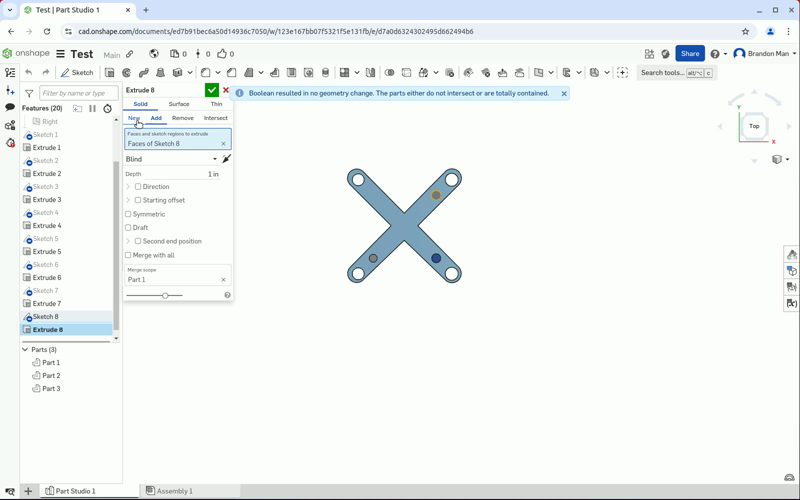
click(137, 120)
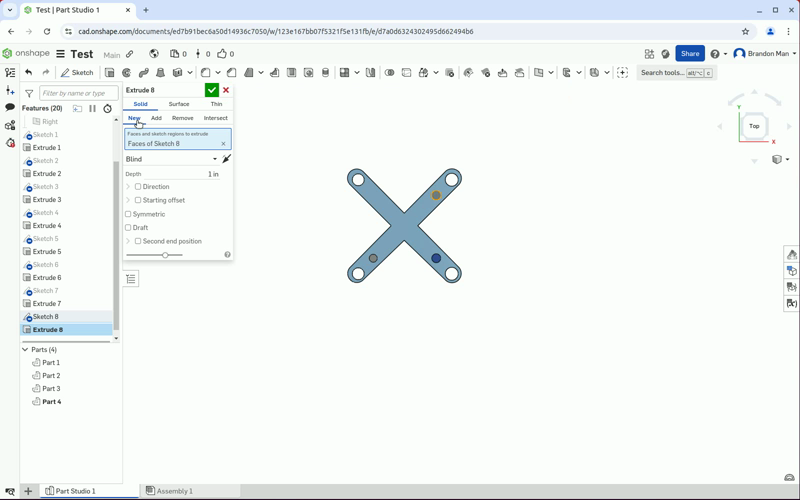
key(tab, 4)
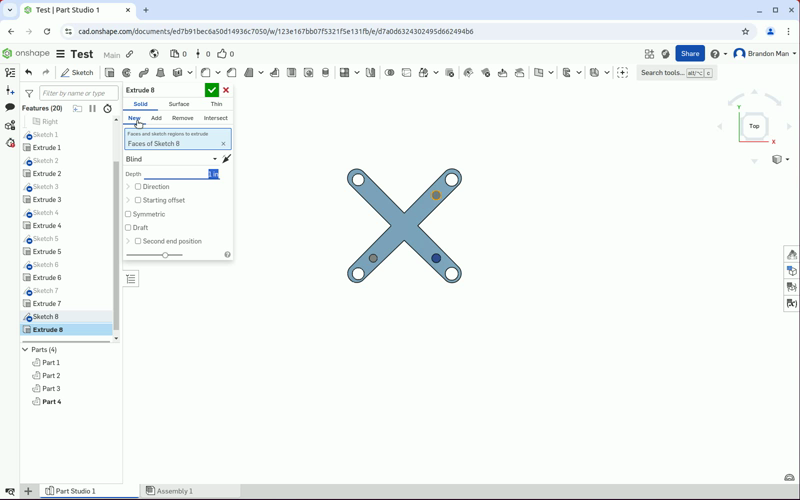
text(3.129)
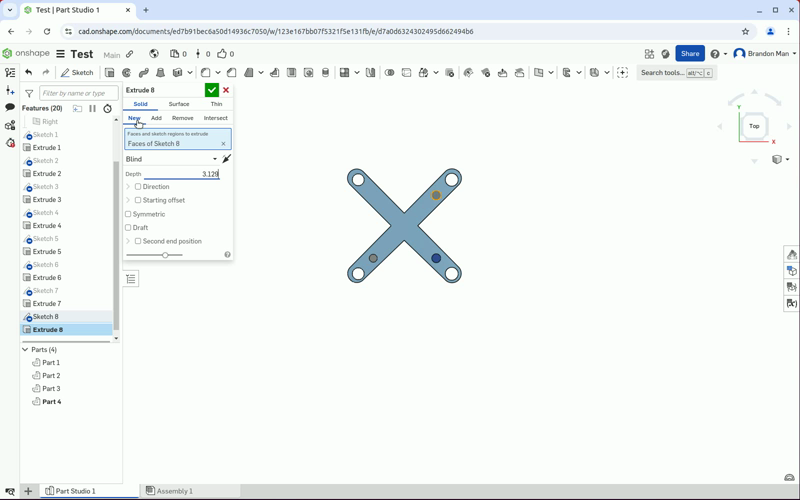
key(enter)
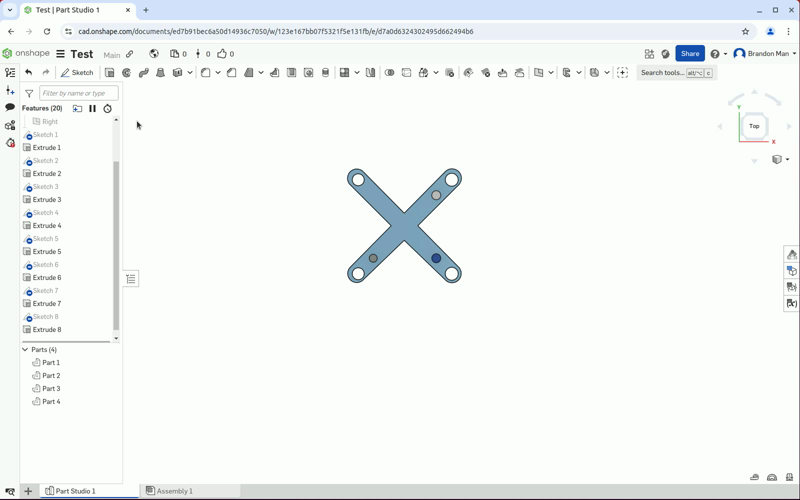
key(shift+h)
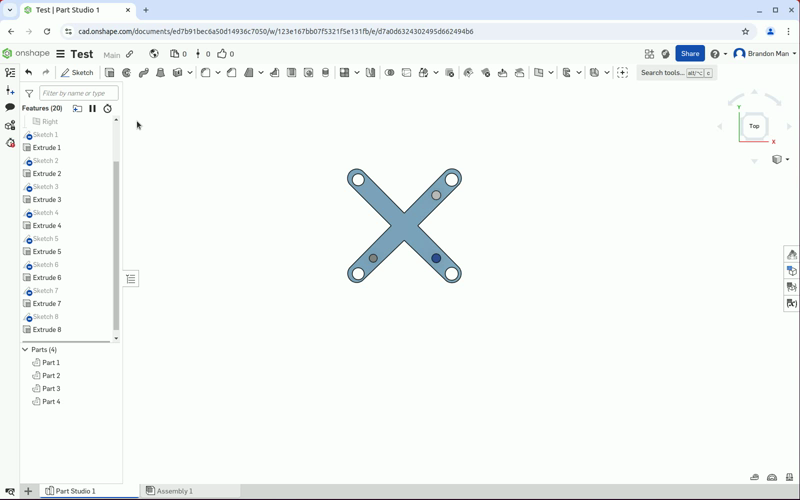
key(shift+h)
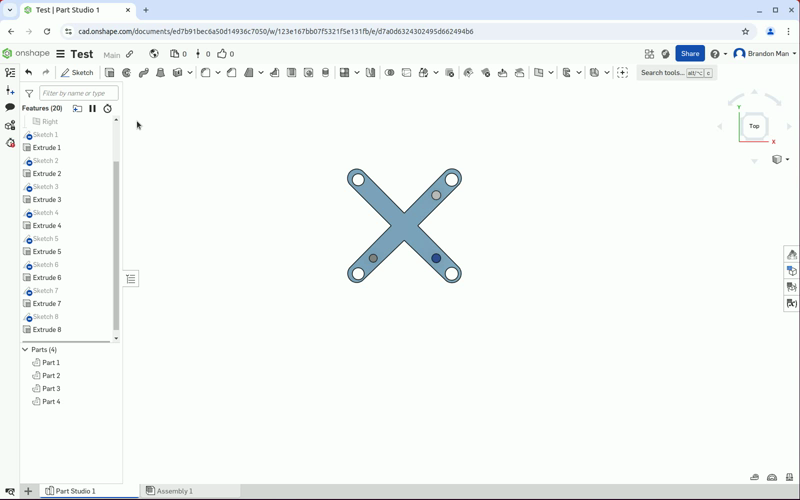
mouse_move(69, 137)
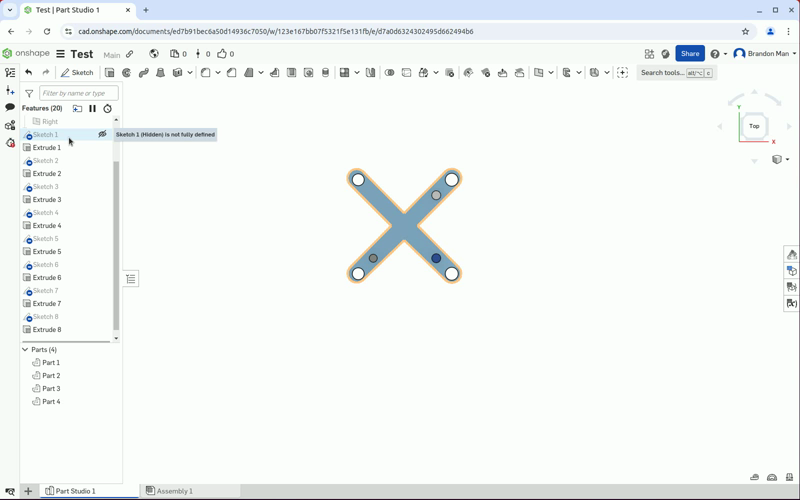
click(69, 137)
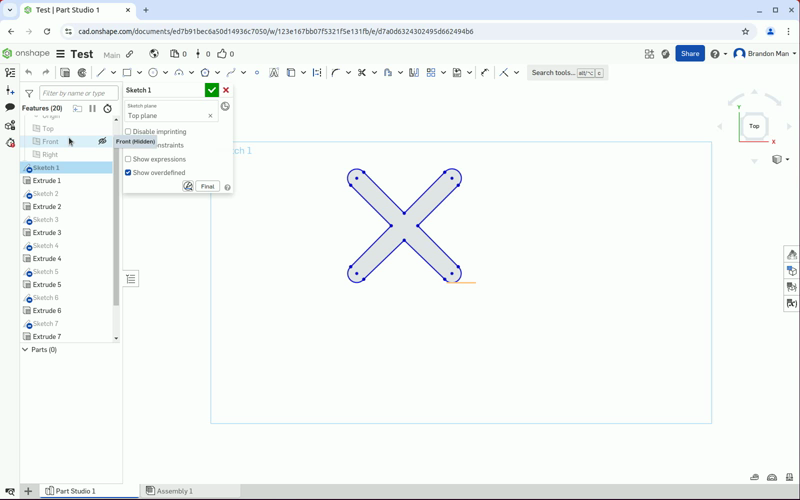
mouse_move(229, 92)
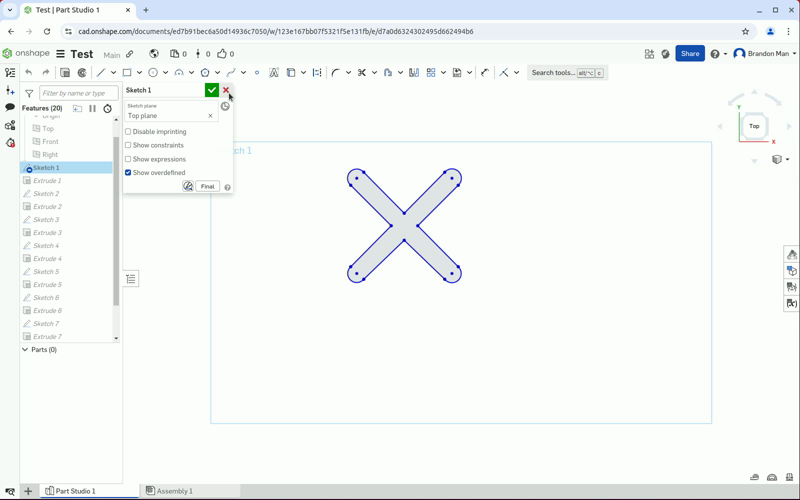
click(229, 92)
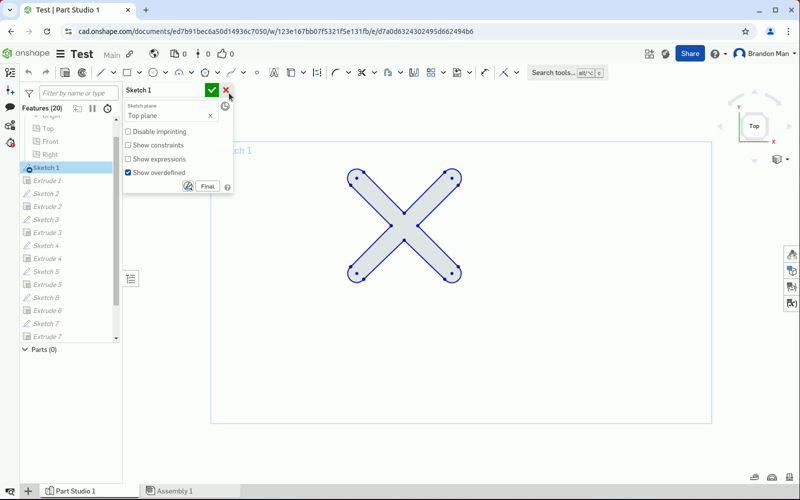
key(shift+s)
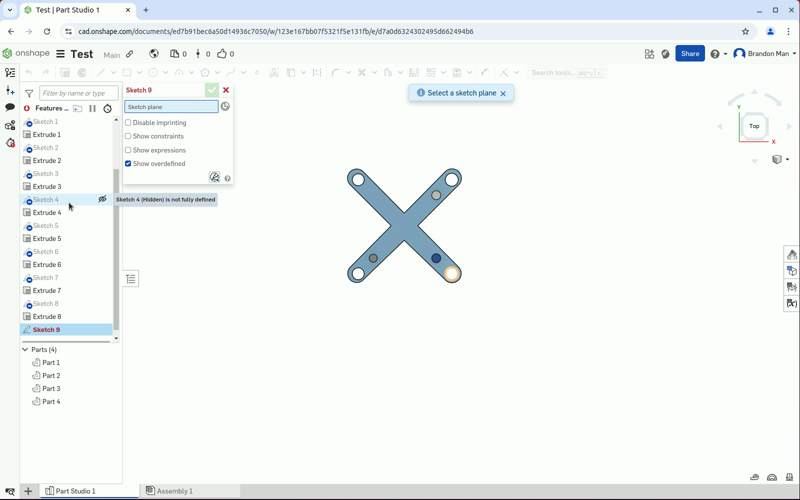
scroll(3)
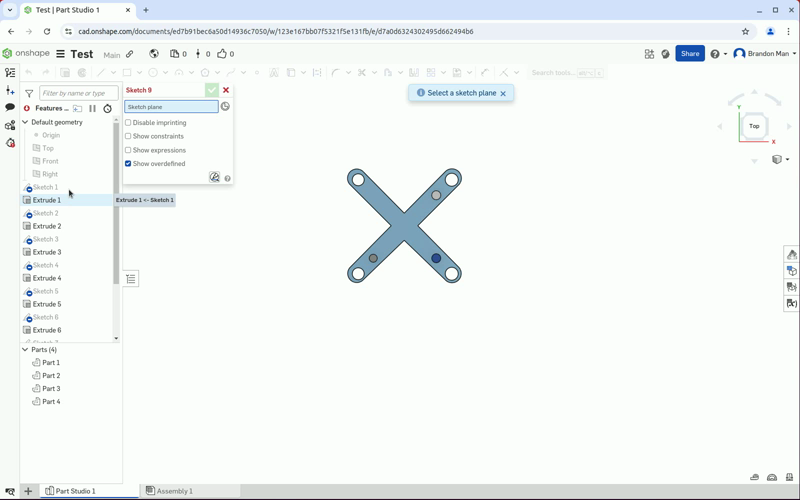
mouse_move(69, 150)
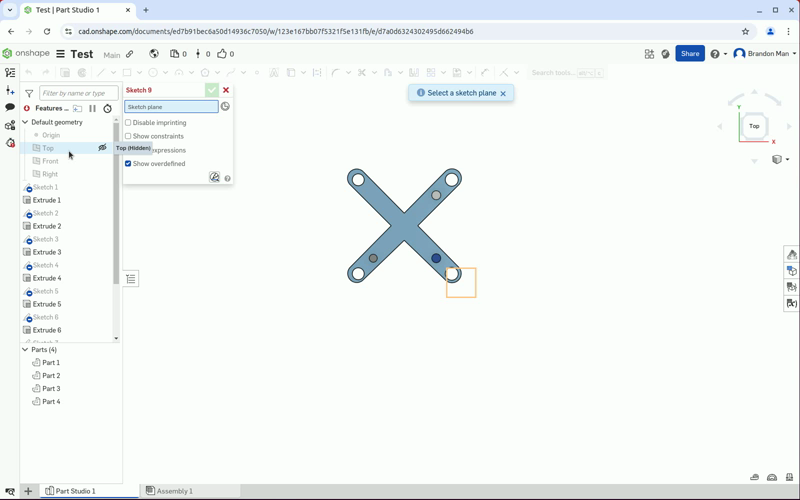
click(69, 150)
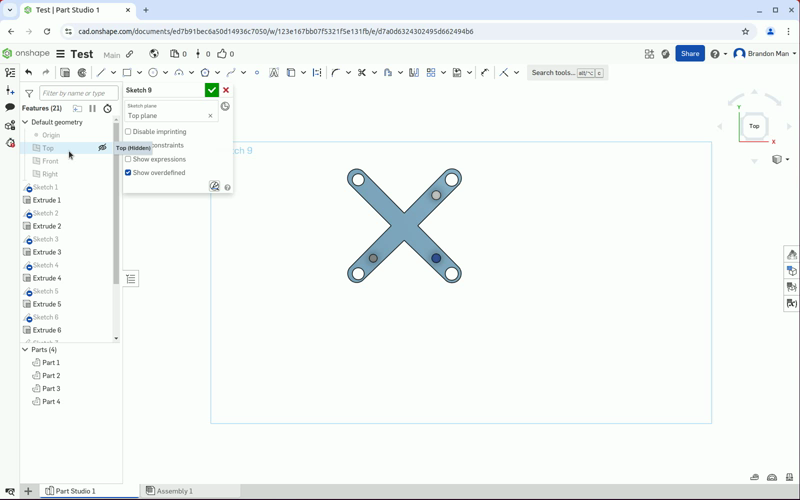
mouse_move(73, 352)
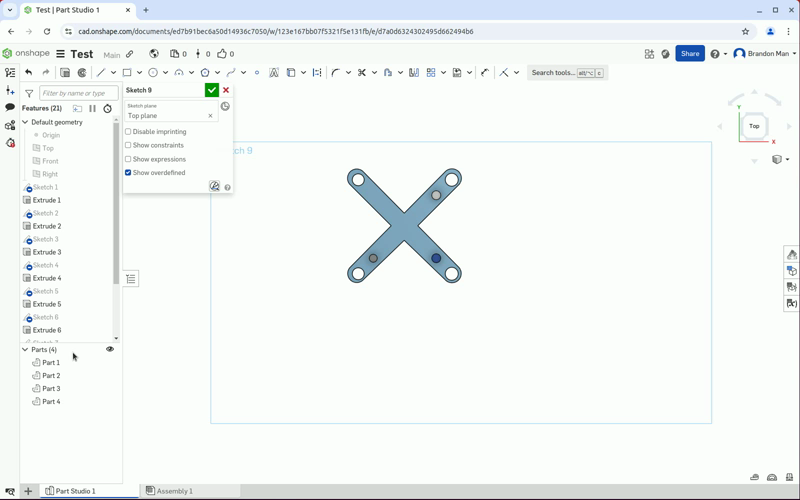
key(y)
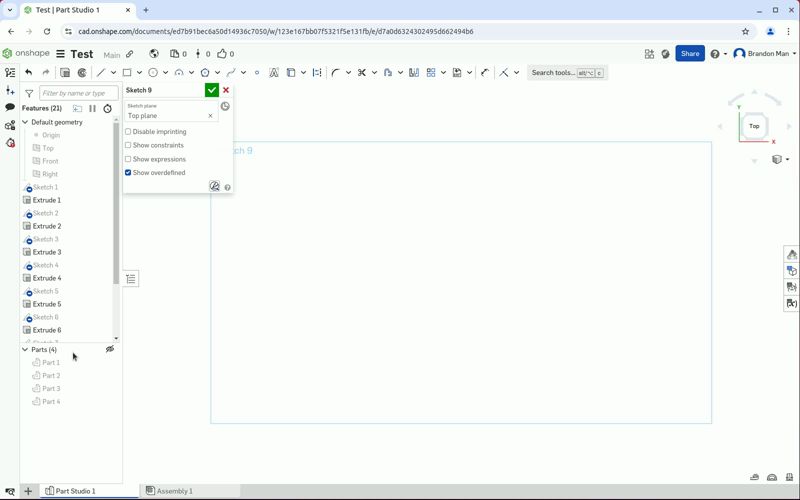
key(c)
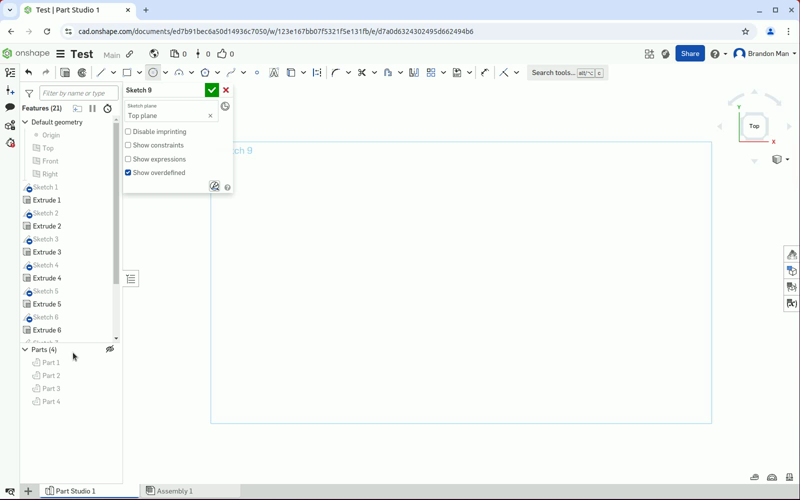
key_down(shift)
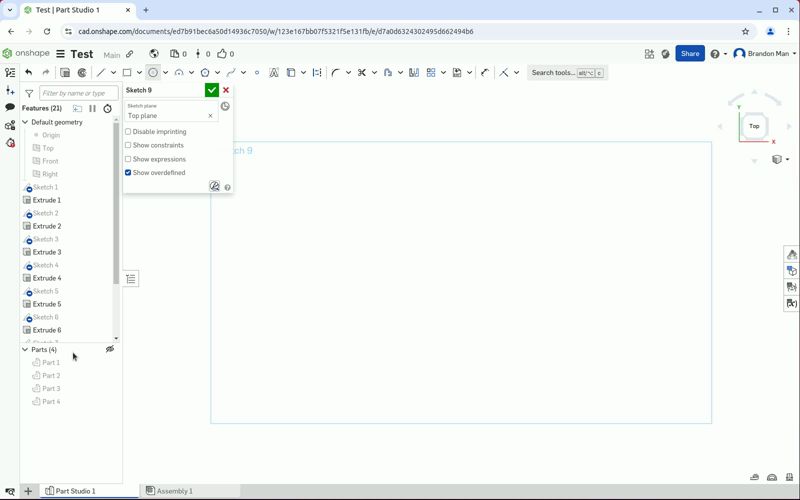
mouse_move(373, 195)
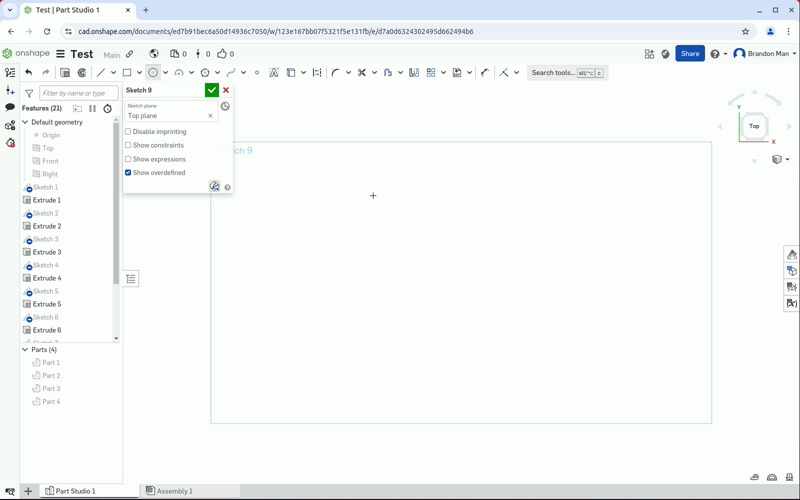
click(373, 195)
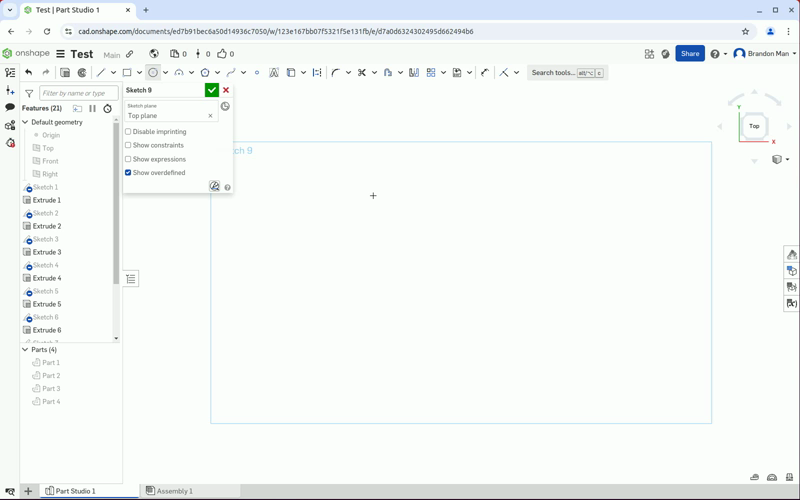
key_up(shift)
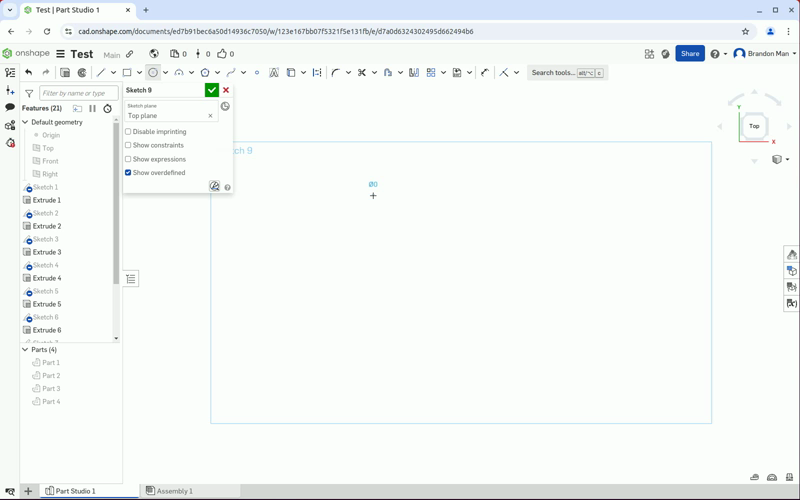
mouse_move(377, 195)
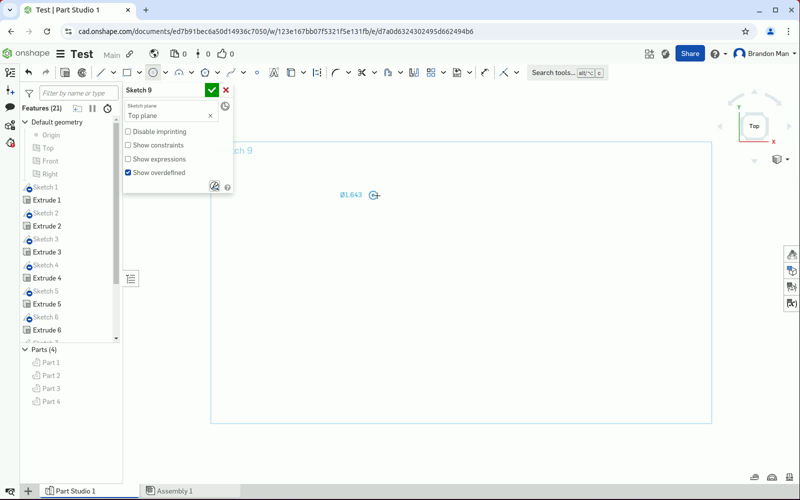
click(377, 195)
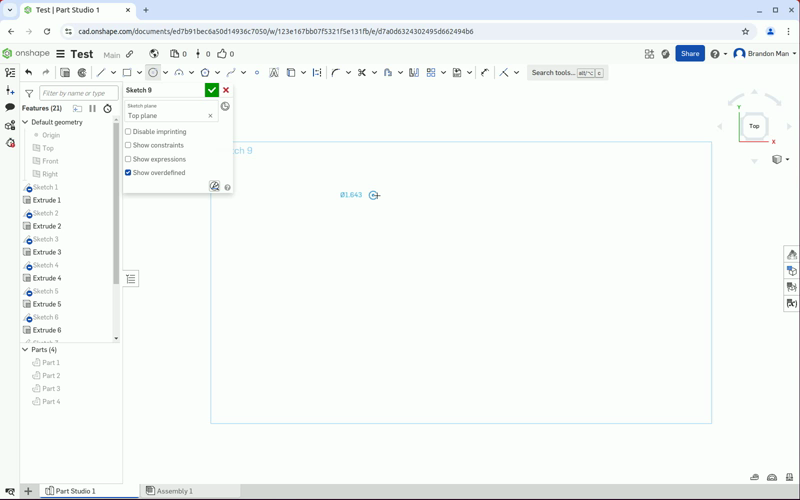
key(esc)
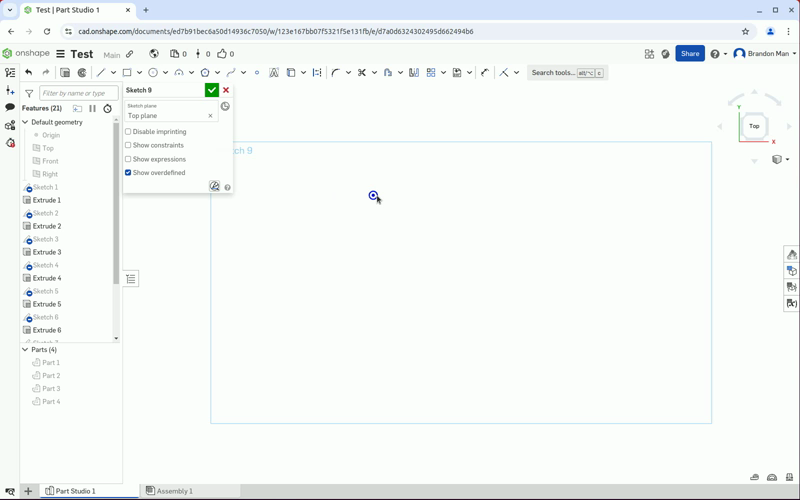
mouse_move(374, 197)
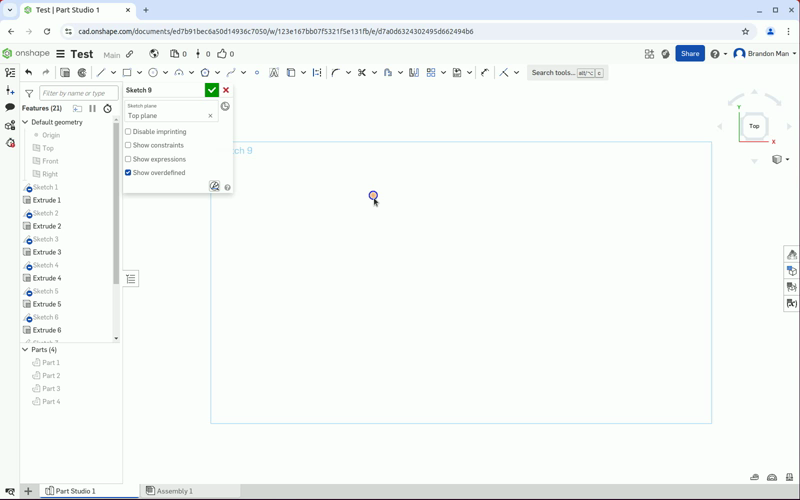
scroll(6)
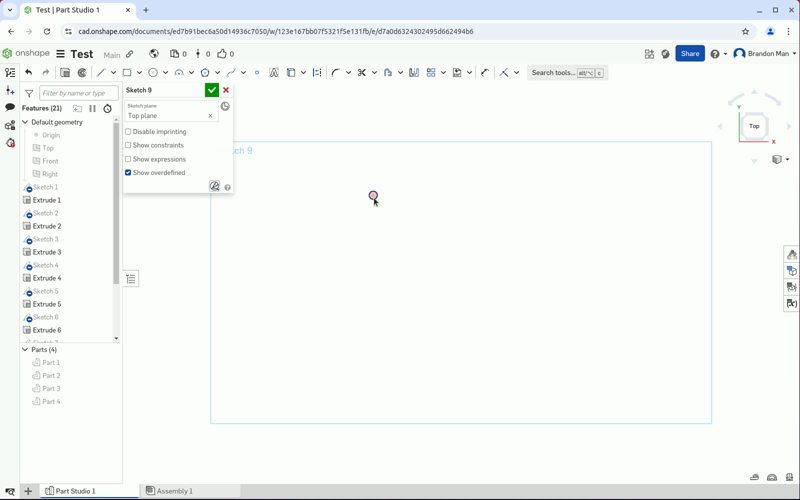
scroll(6)
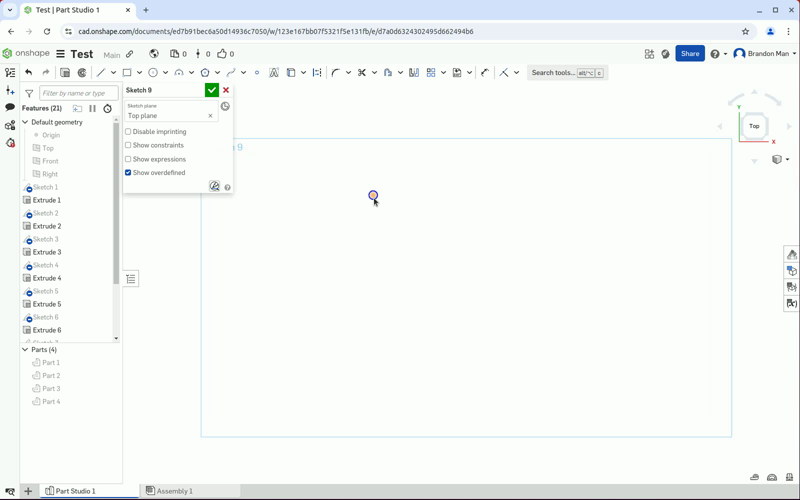
scroll(6)
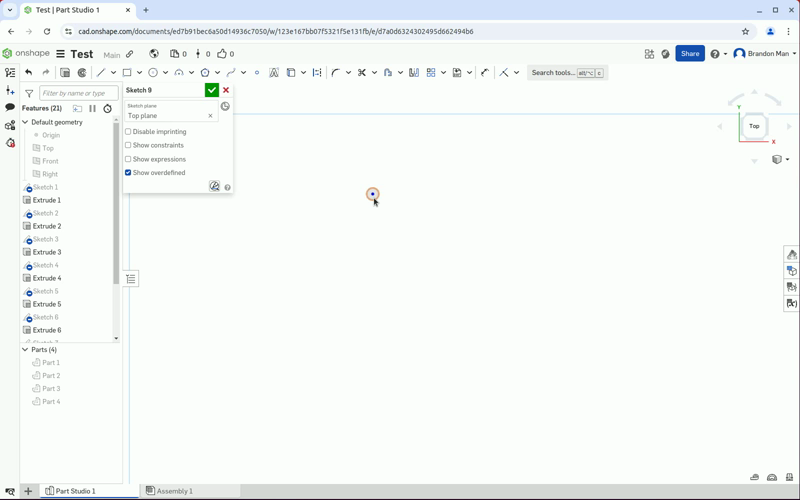
scroll(6)
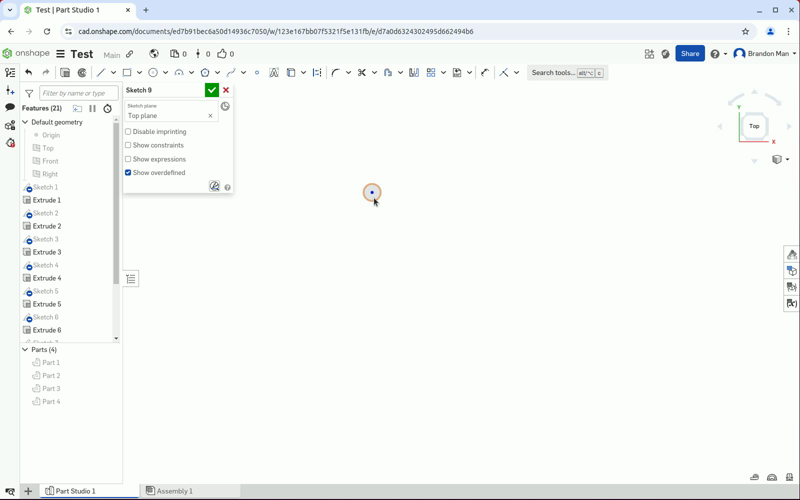
scroll(6)
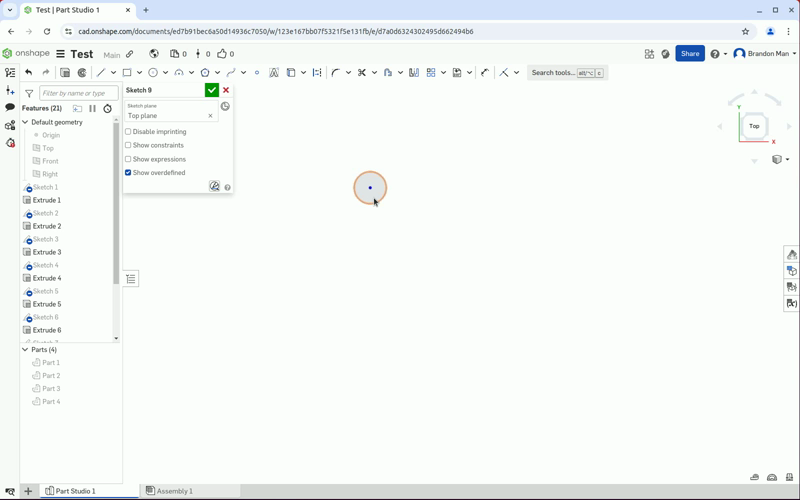
scroll(6)
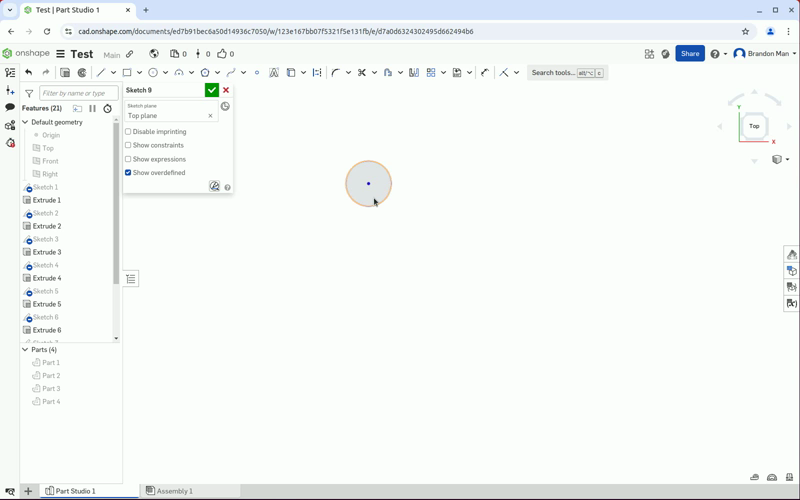
scroll(6)
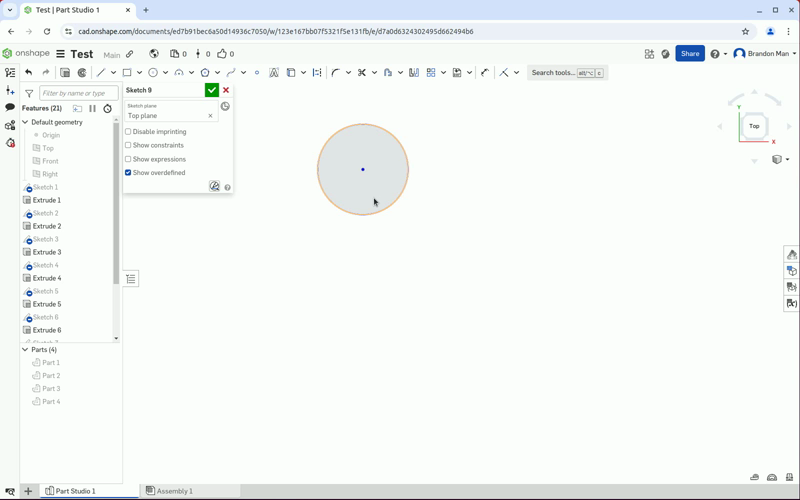
click(374, 197)
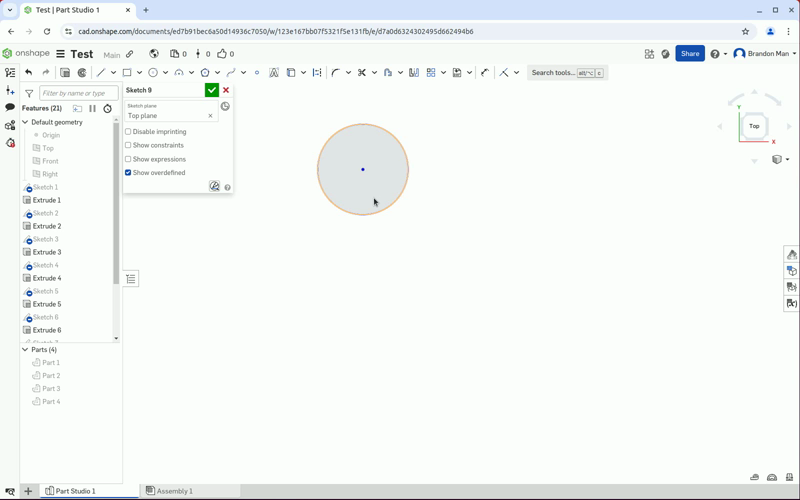
scroll(-6)
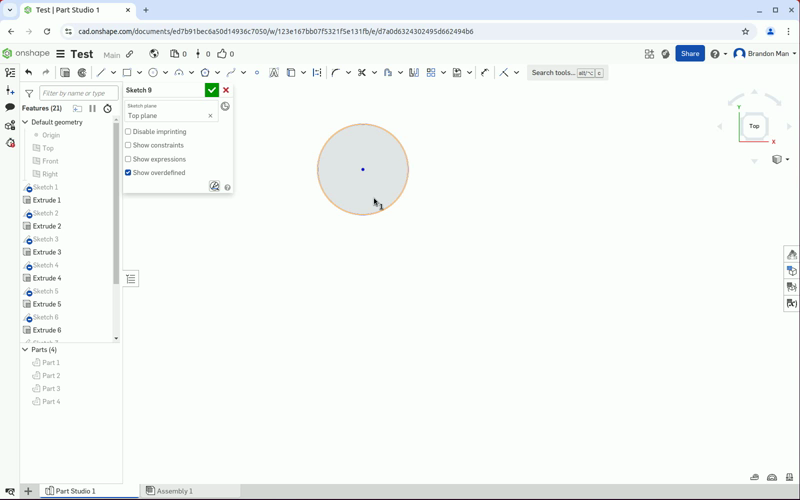
scroll(-6)
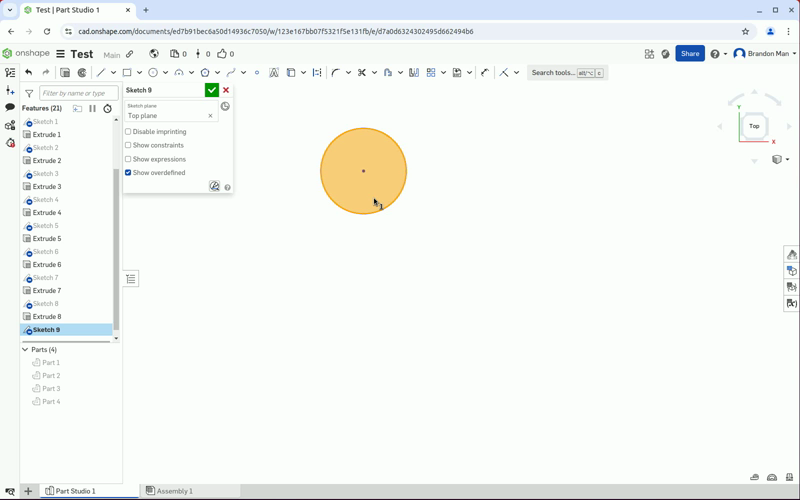
scroll(-6)
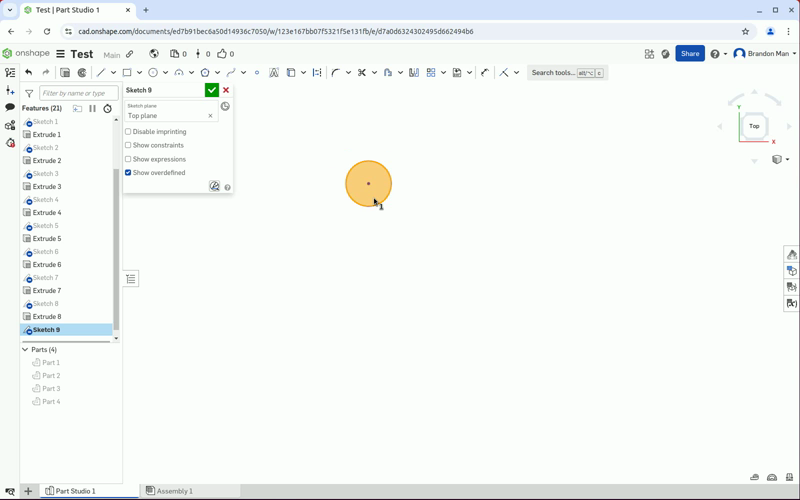
scroll(-6)
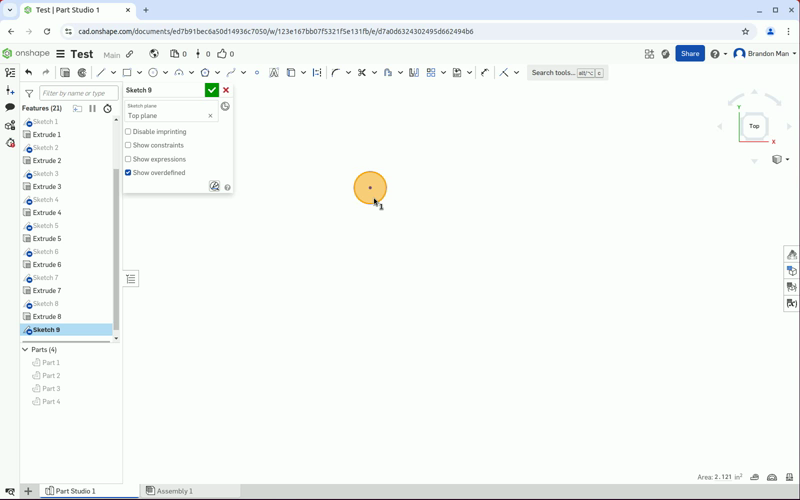
scroll(-6)
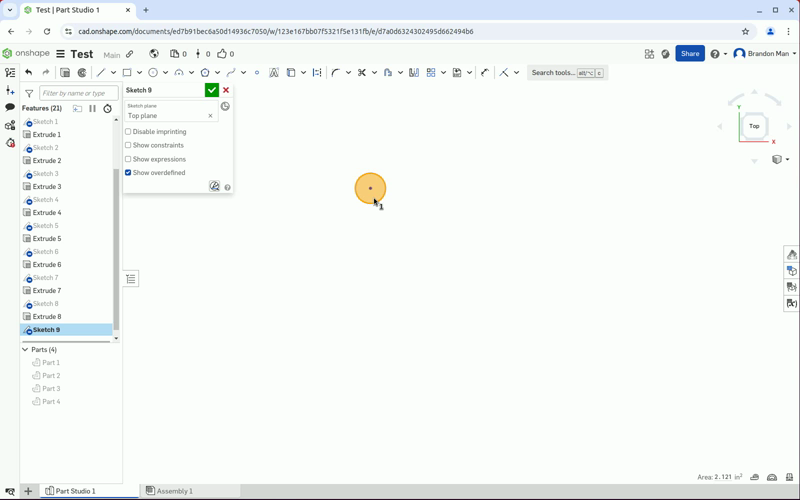
scroll(-6)
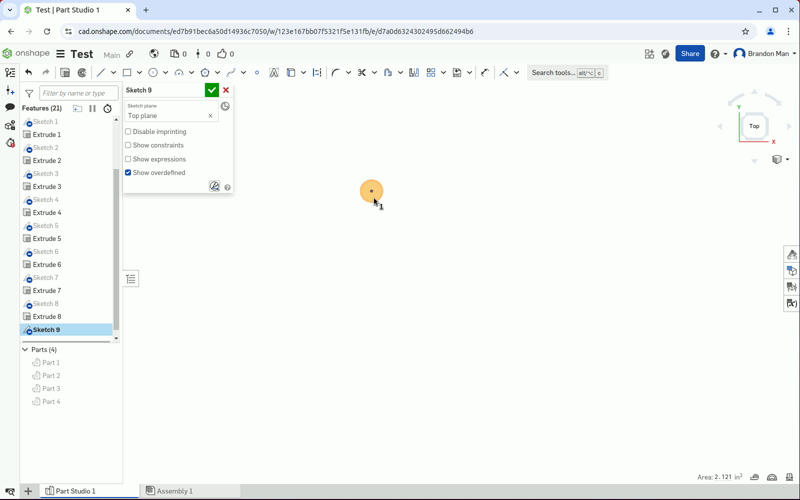
scroll(-6)
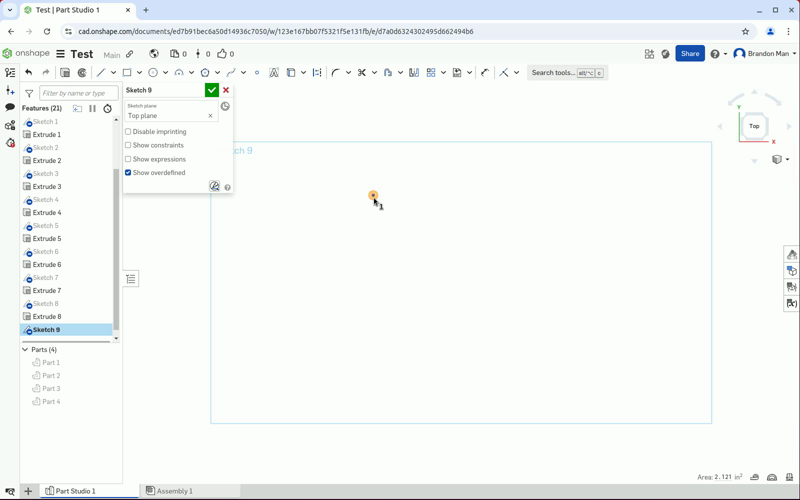
mouse_move(73, 352)
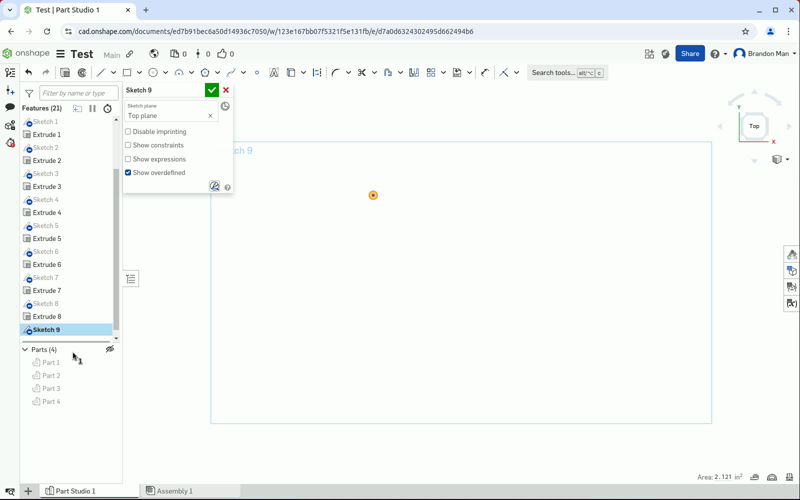
key(shift+y)
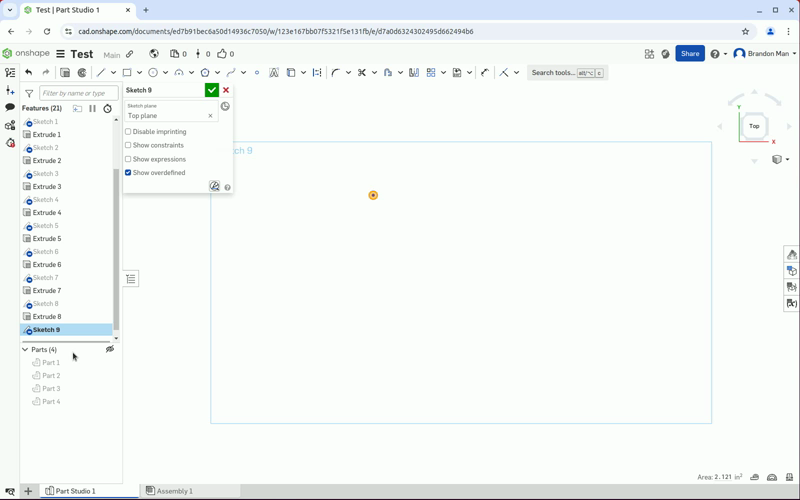
key(shift+e)
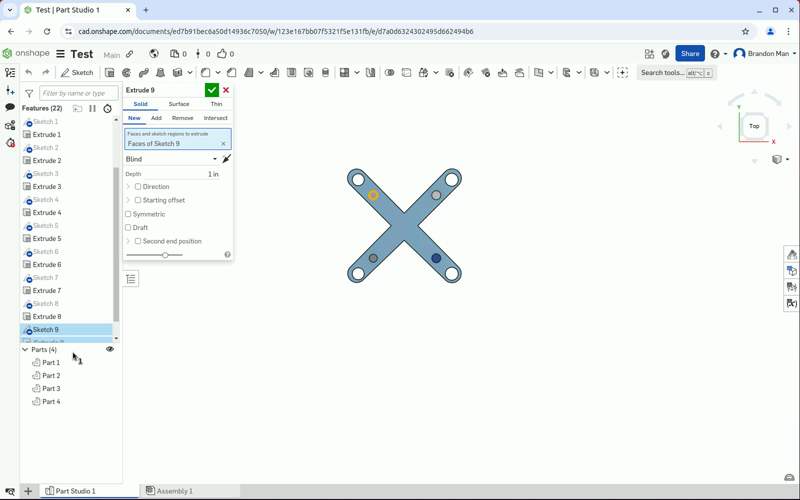
mouse_move(143, 106)
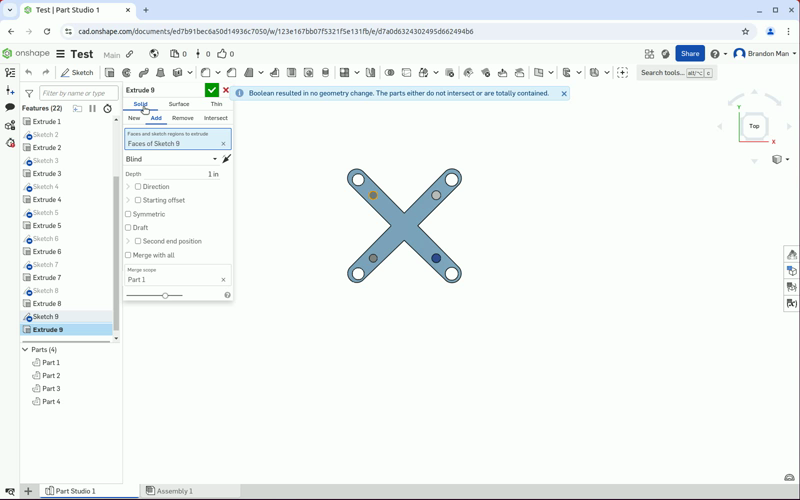
click(143, 106)
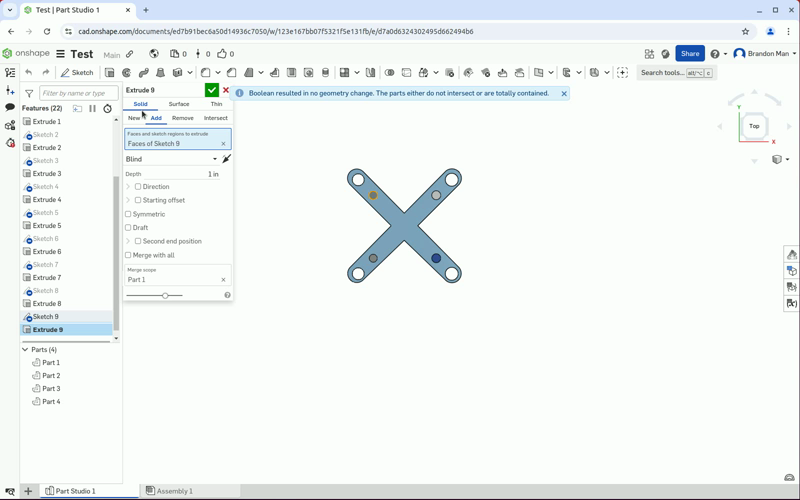
mouse_move(137, 120)
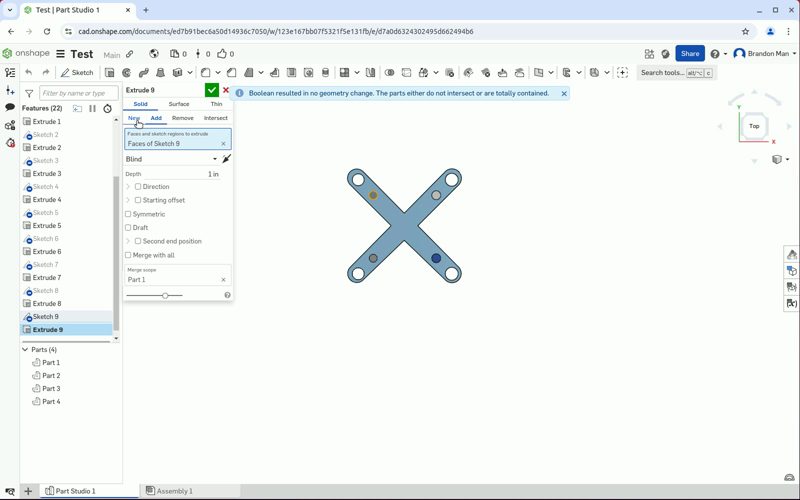
click(137, 120)
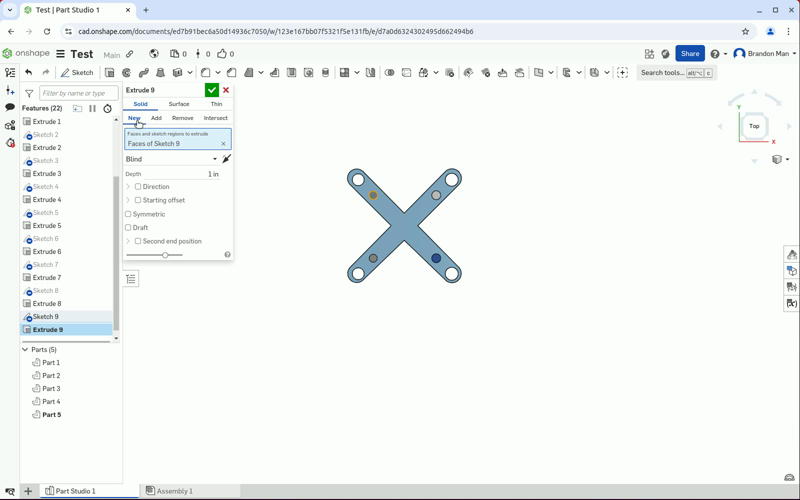
key(tab, 4)
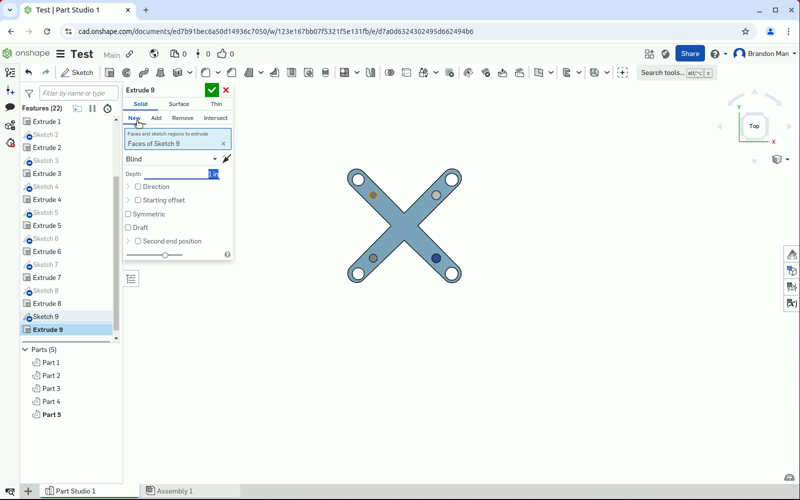
text(3.129)
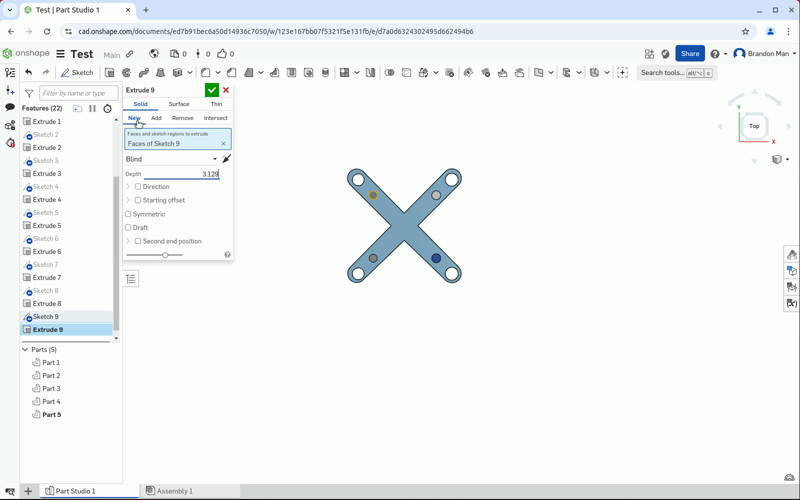
key(enter)
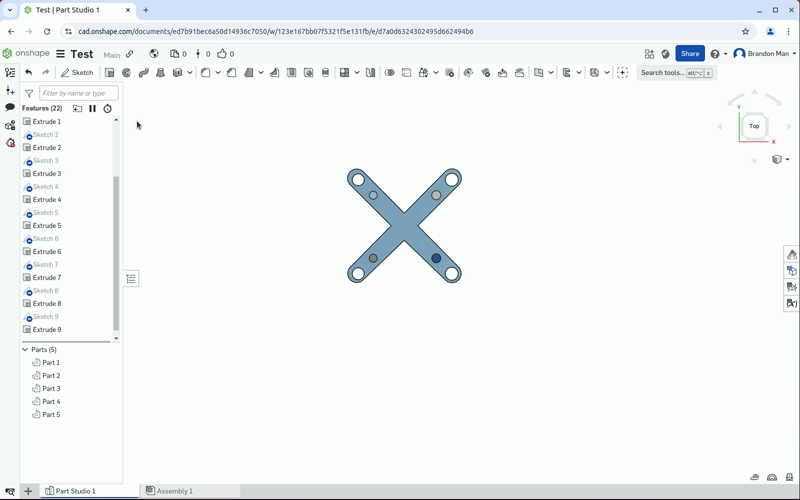
key(shift+h)
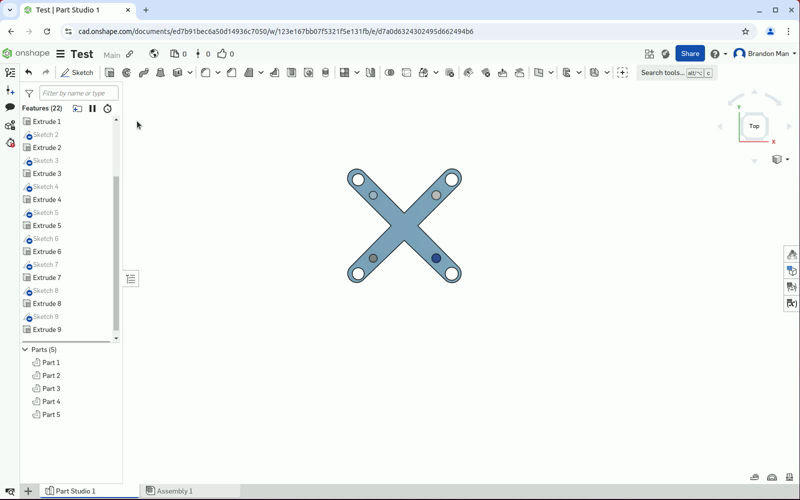
key(shift+h)
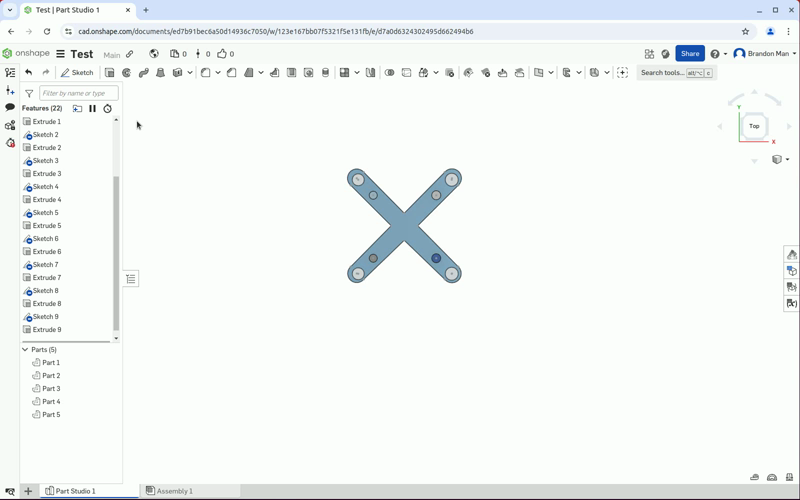
key(shift+7)
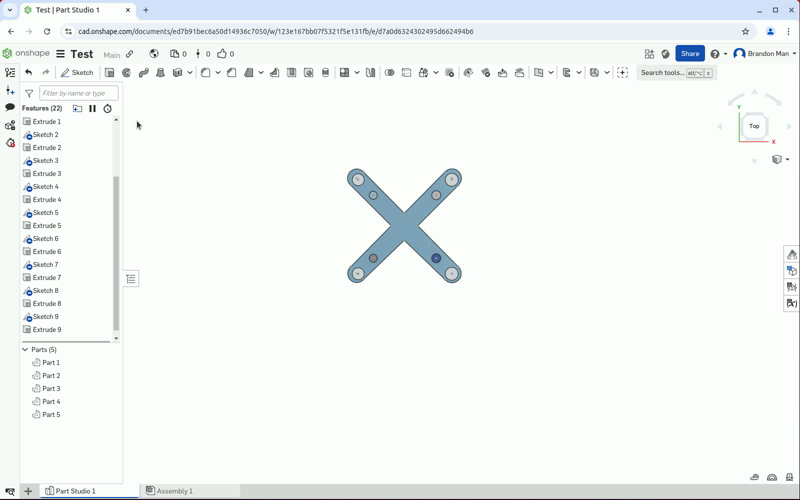
key(up, 3)
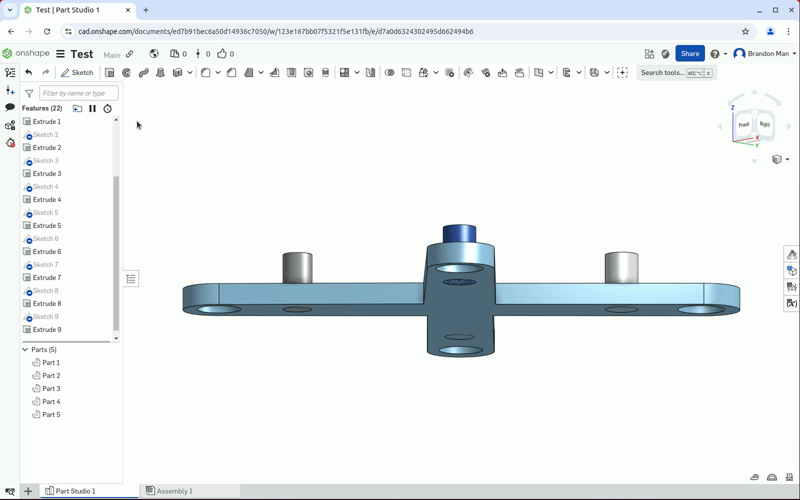
key(left, 3)
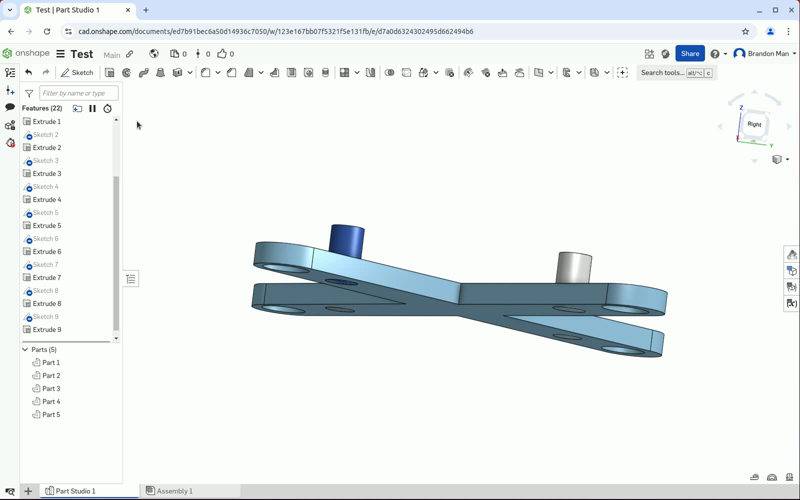
key(right, 3)
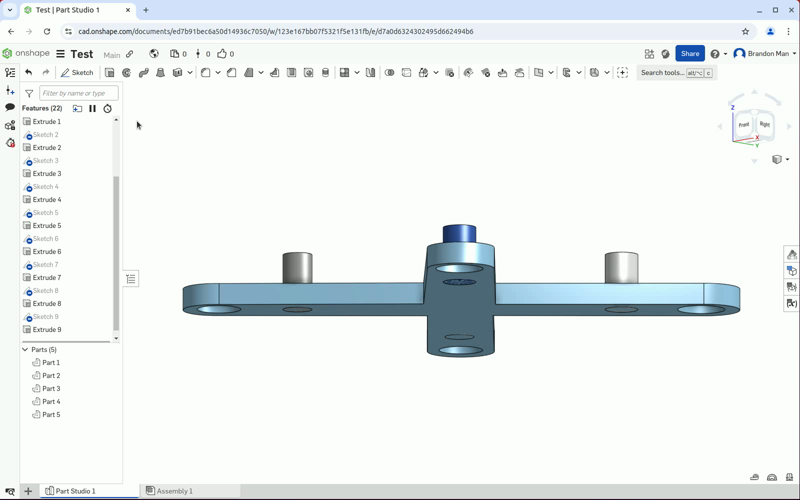
key(down, 3)
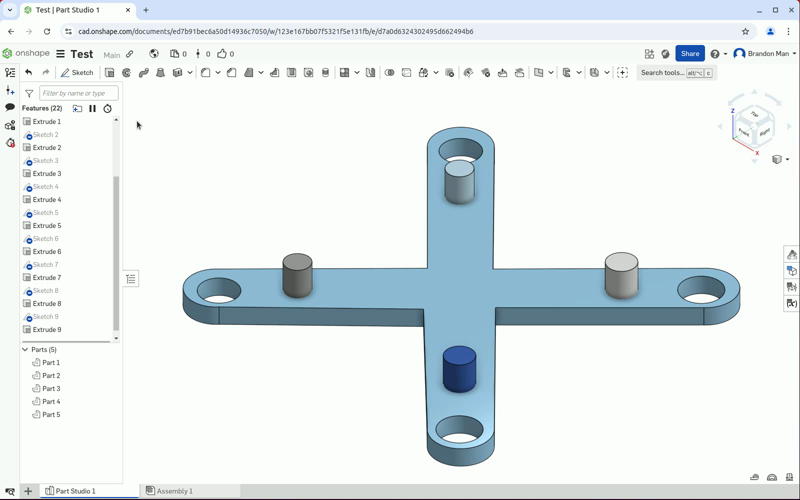
mouse_move(69, 111)
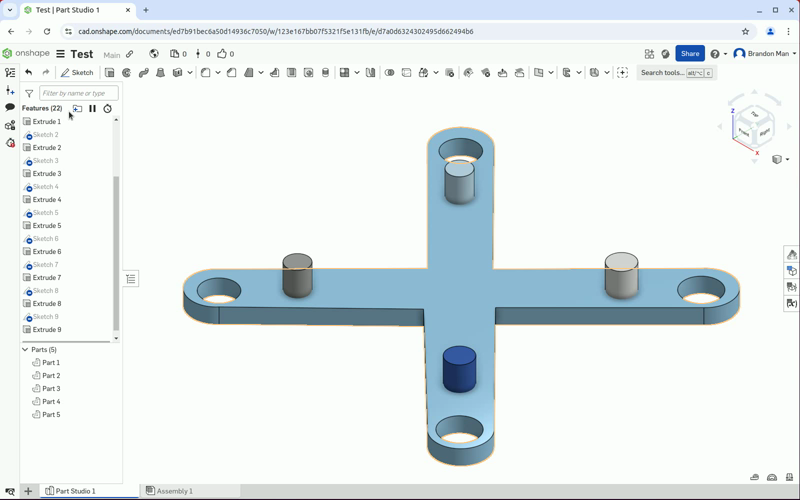
click(69, 111)